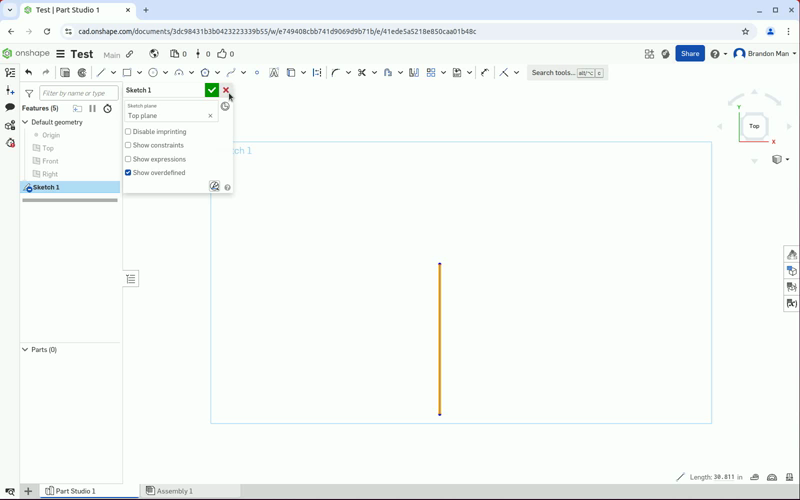
key(shift+h)
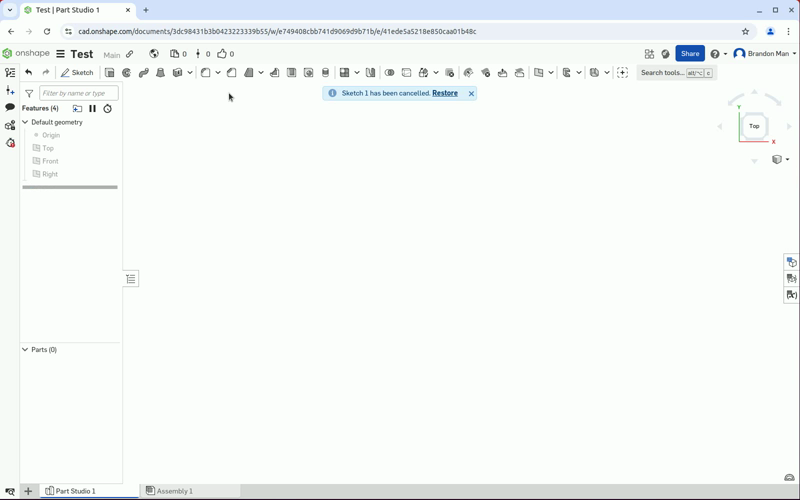
mouse_move(73, 352)
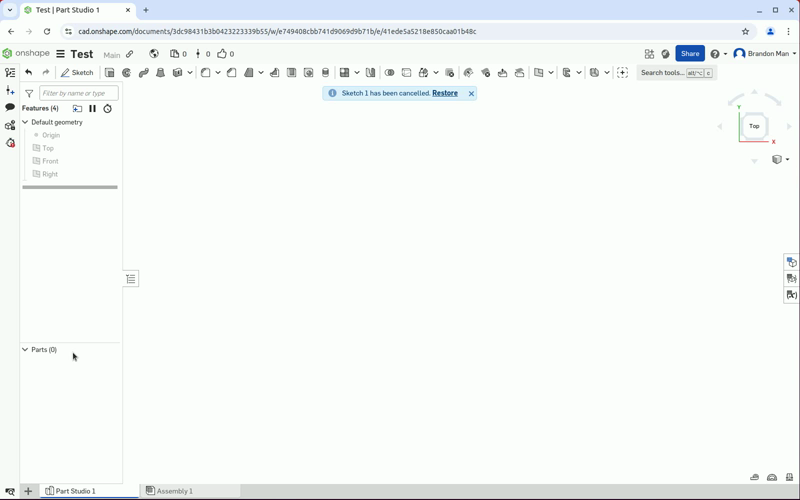
key(y)
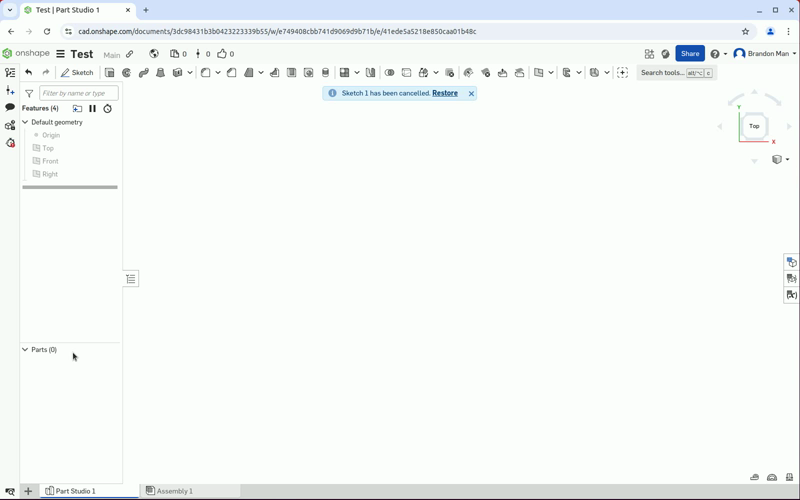
key(shift+p)
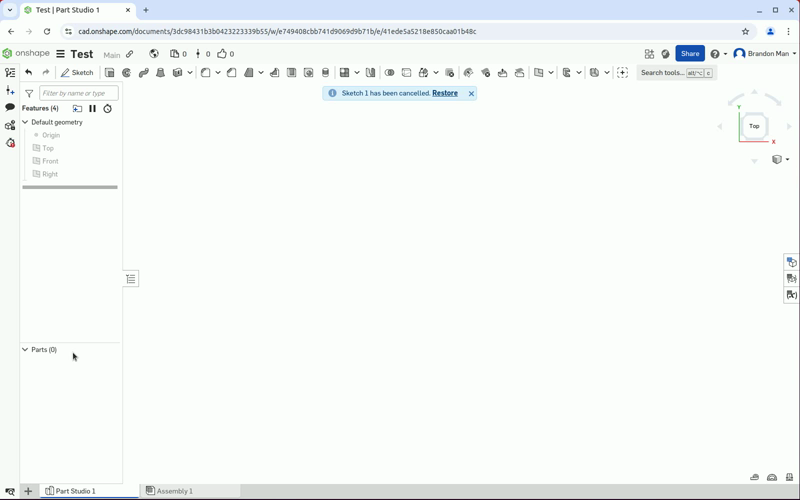
key(space)
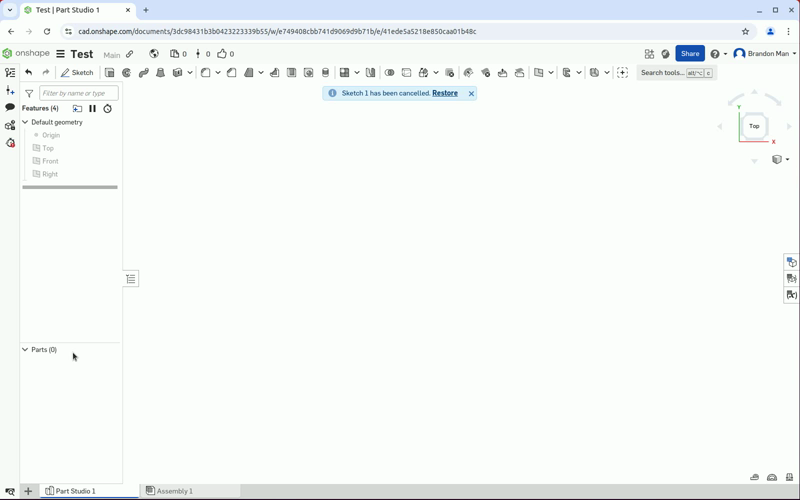
key_down(shift)
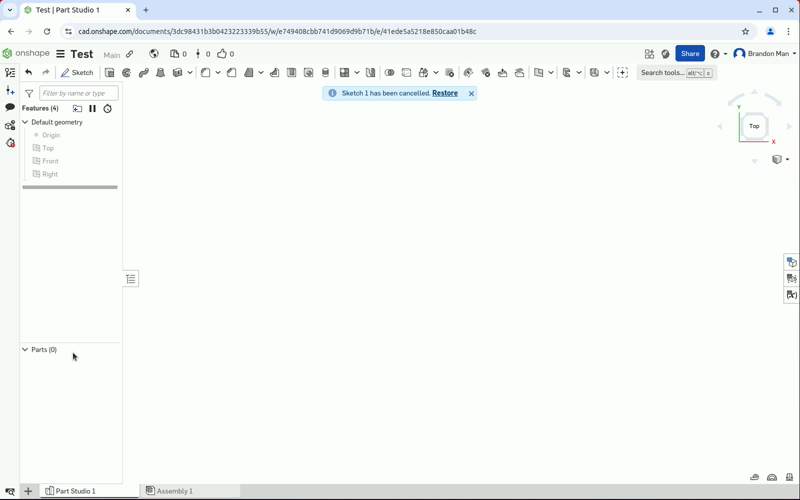
key(up)
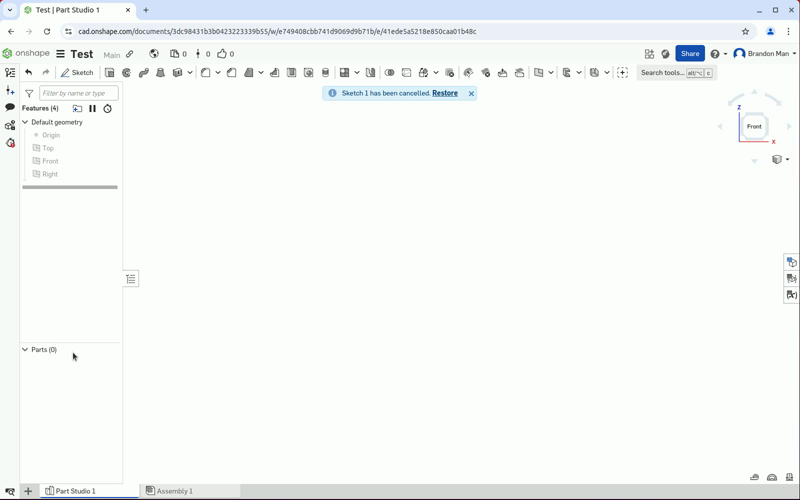
key_up(shift)
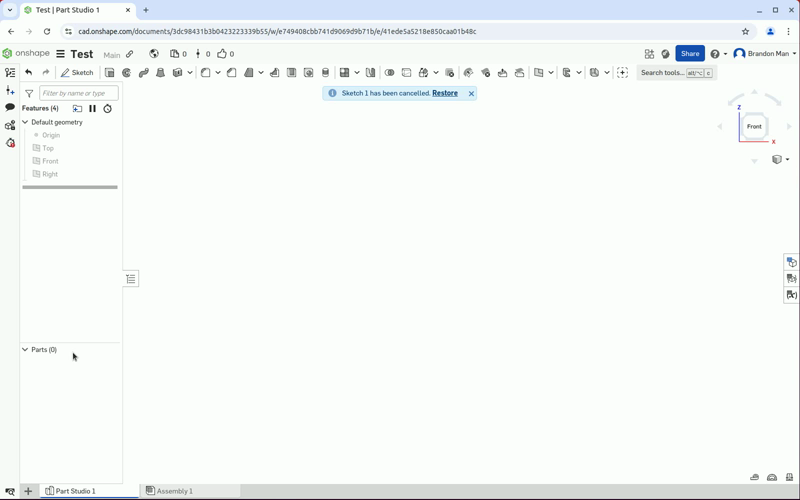
mouse_move(73, 352)
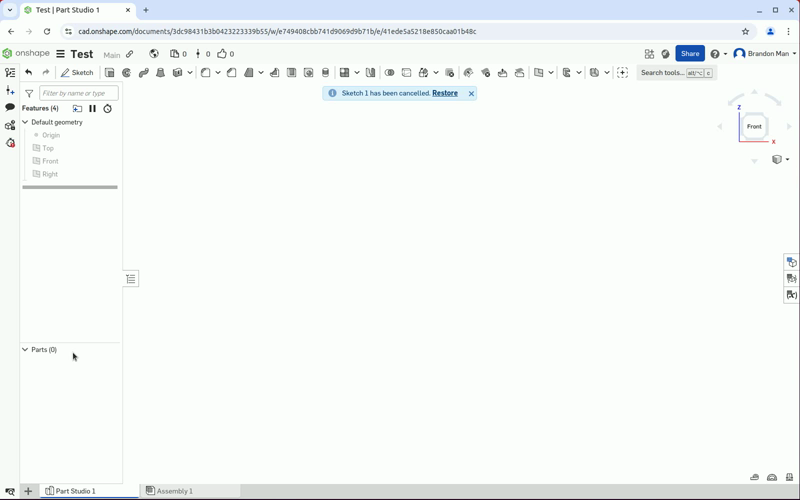
key(shift+y)
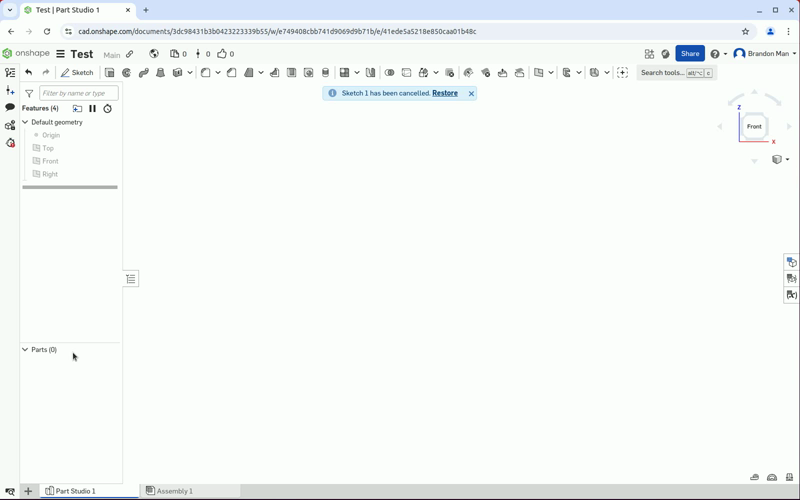
key(shift+s)
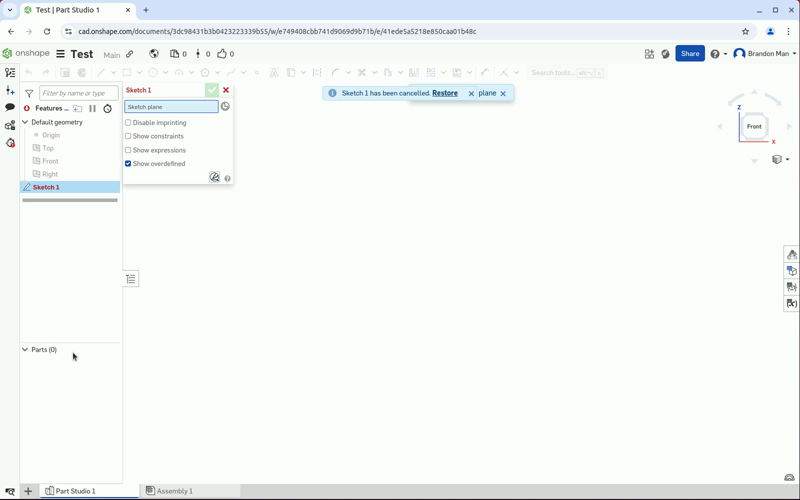
mouse_move(73, 163)
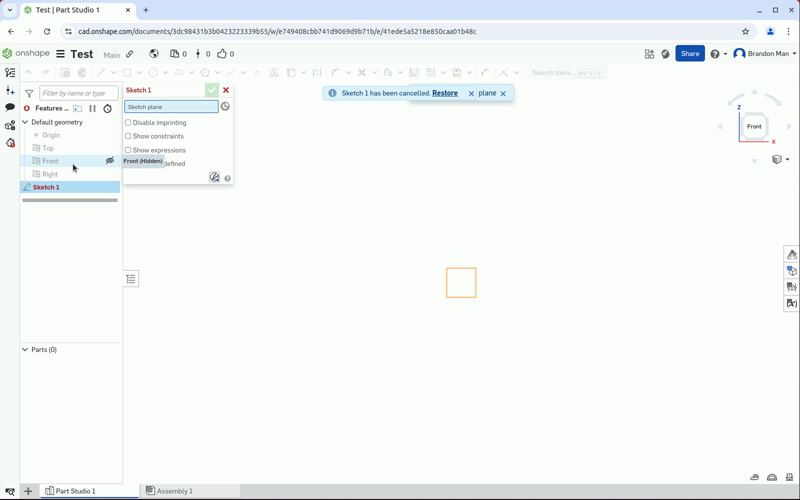
click(73, 163)
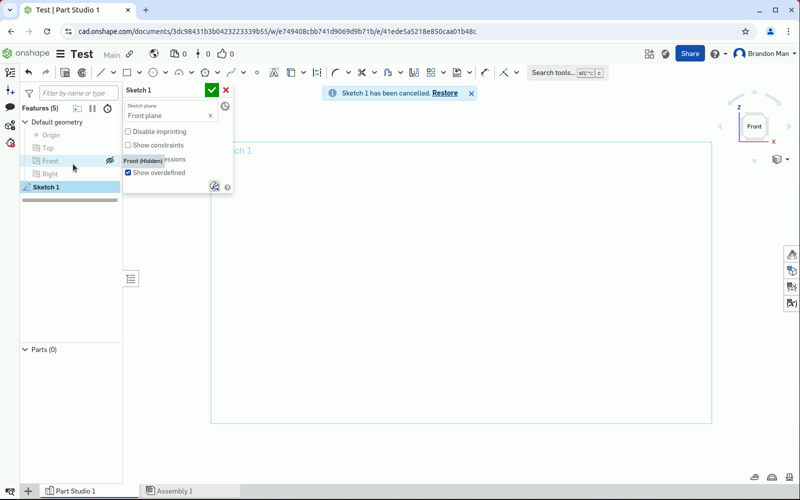
mouse_move(73, 352)
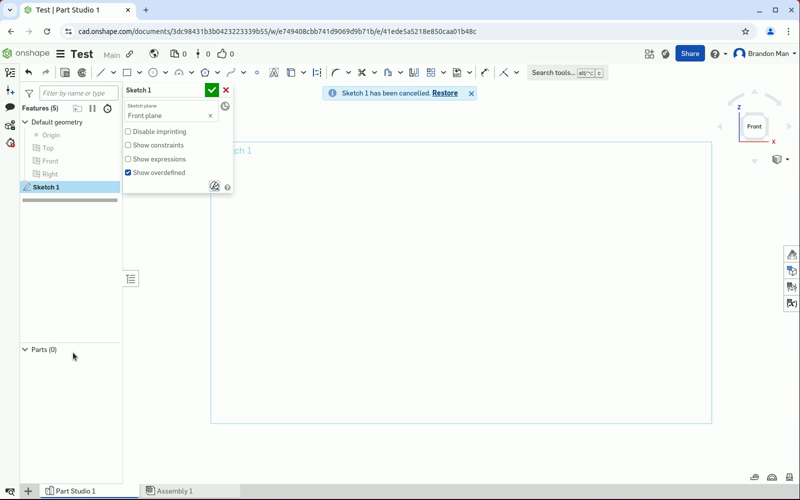
key(y)
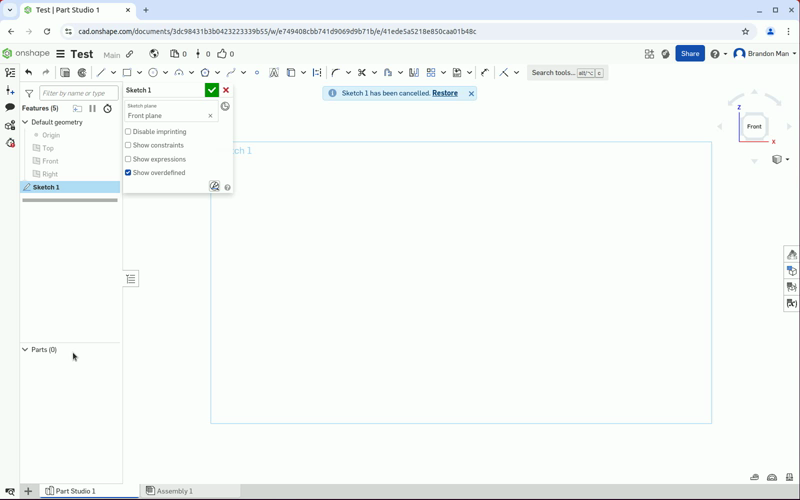
key(l)
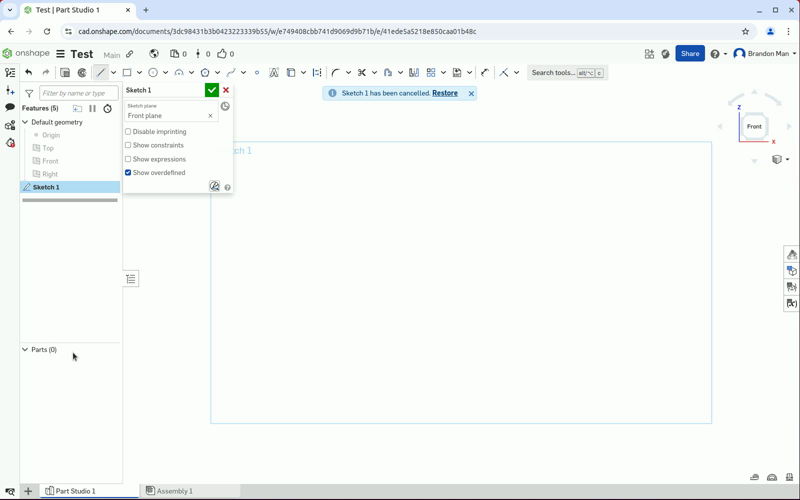
key_down(shift)
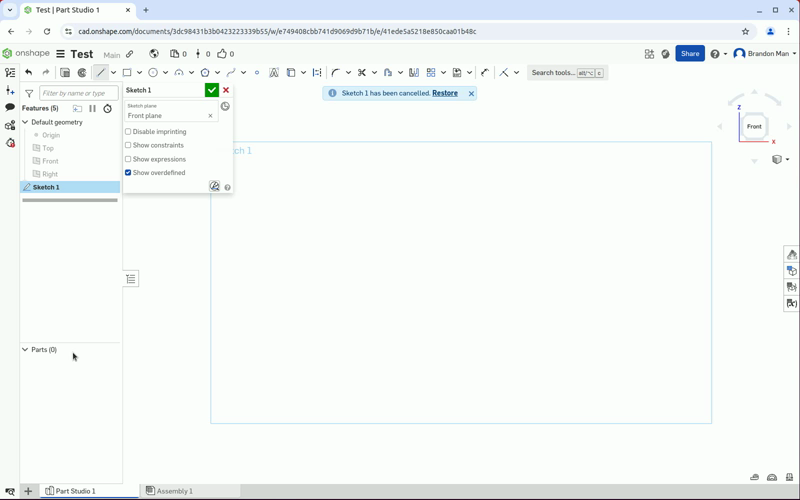
mouse_move(378, 343)
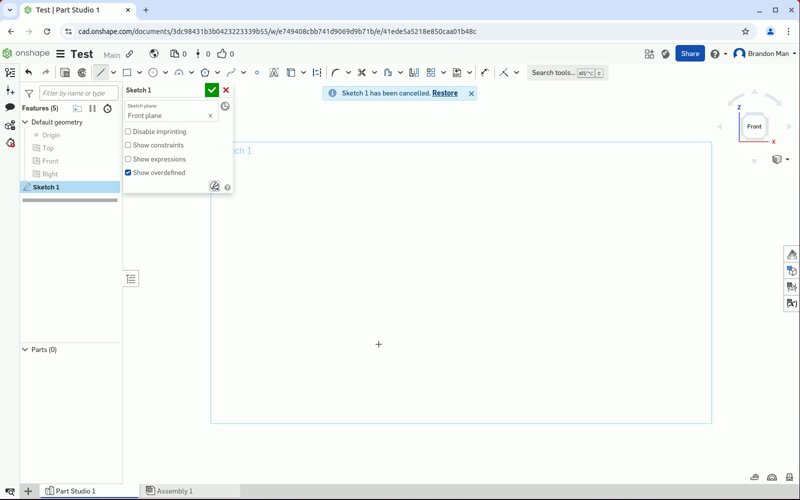
click(378, 343)
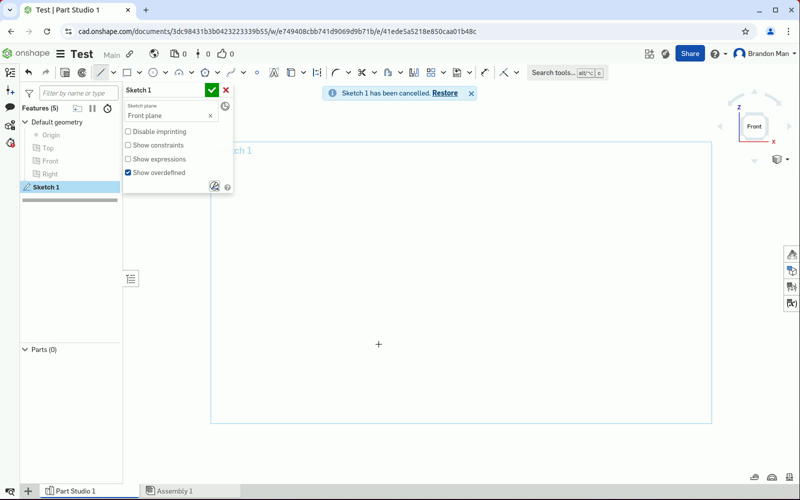
key_up(shift)
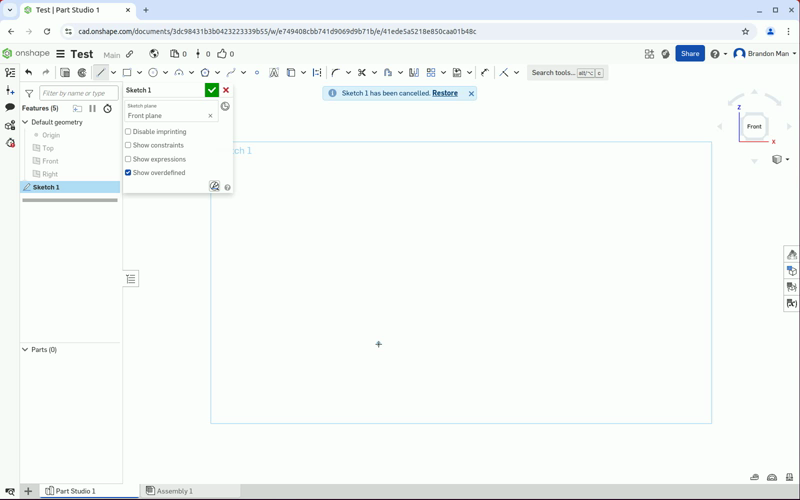
key_down(shift)
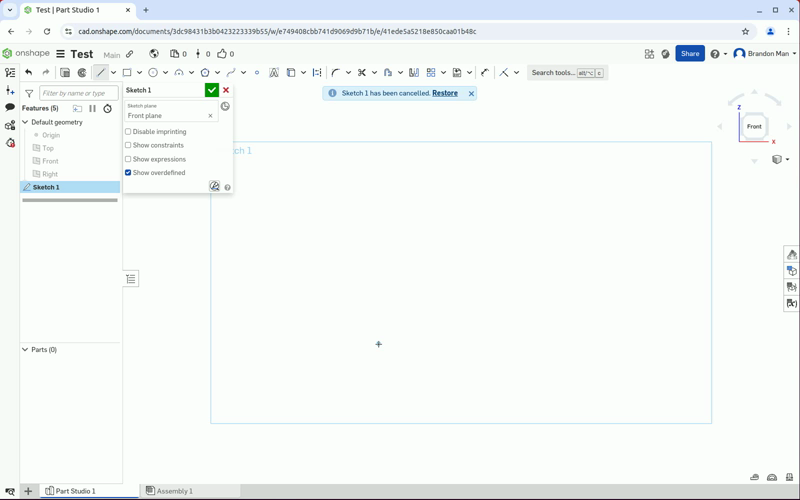
mouse_move(408, 343)
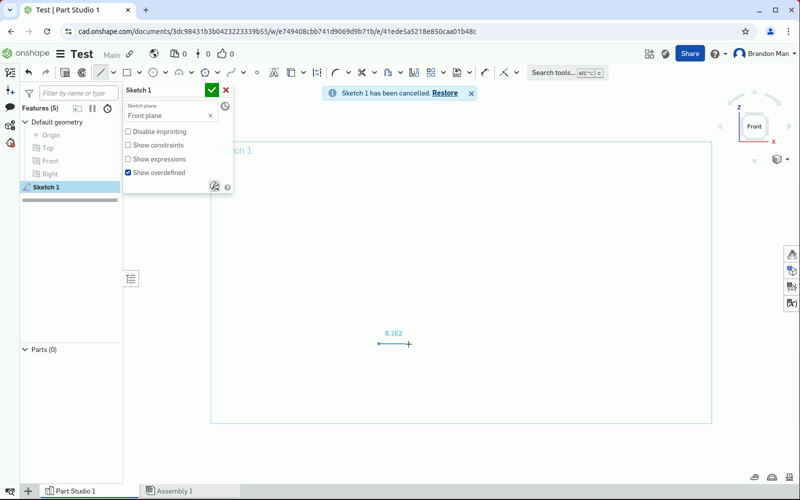
mouse_move(406, 343)
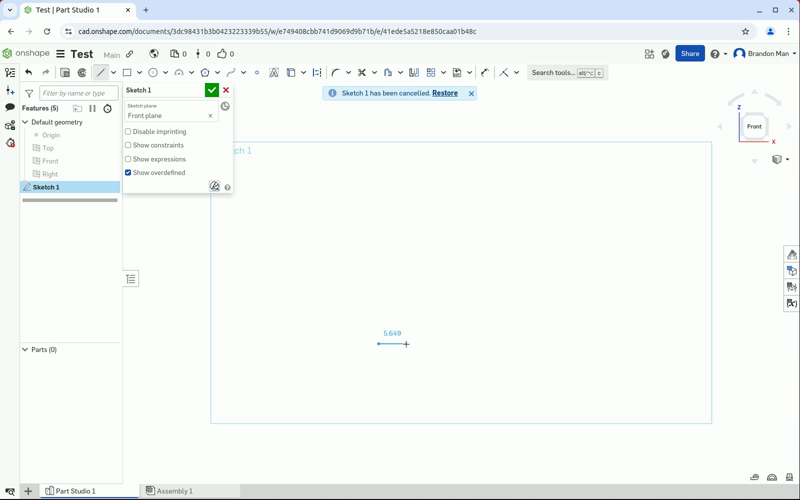
click(406, 343)
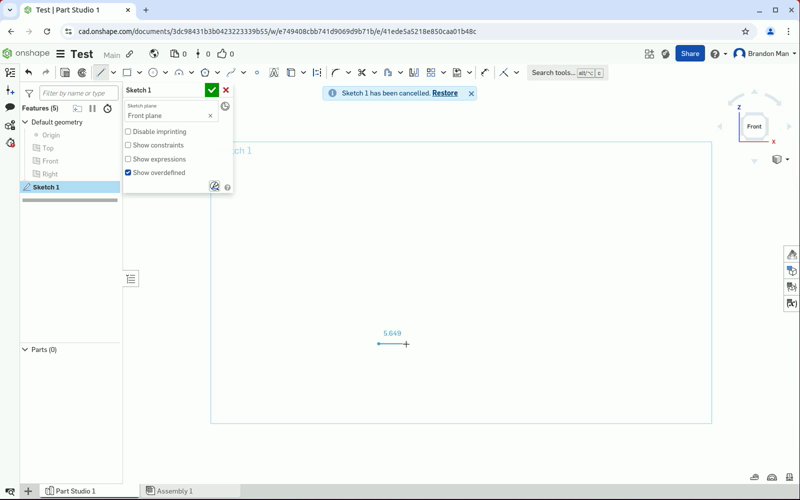
key_up(shift)
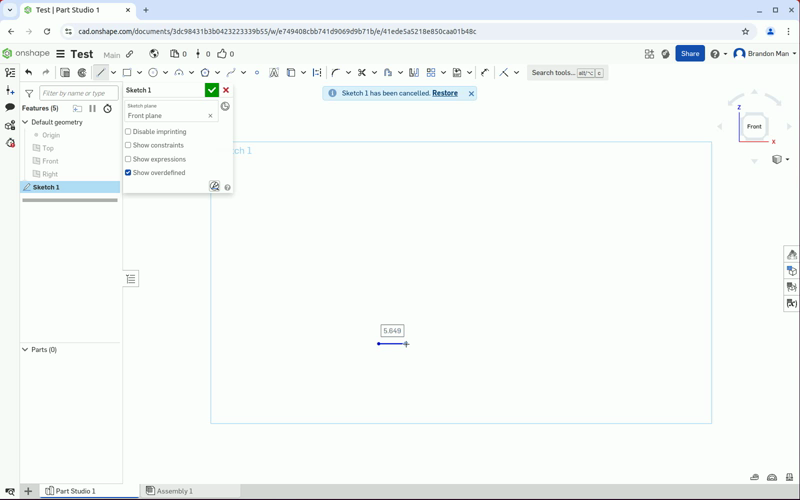
key(esc)
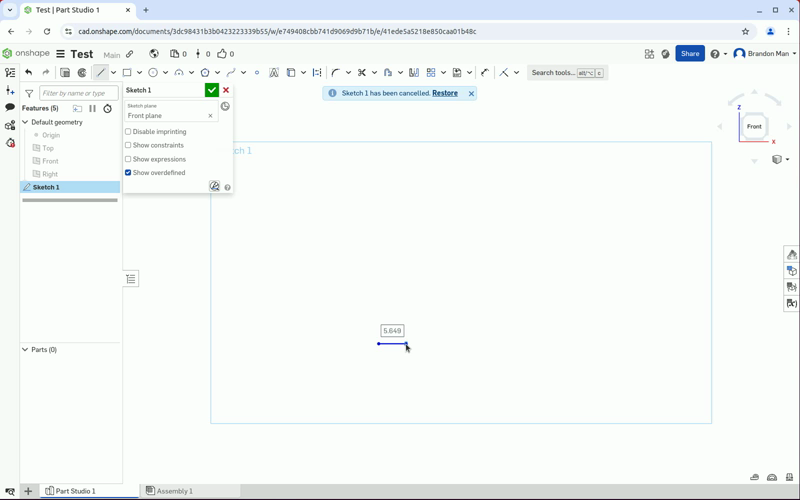
key(a)
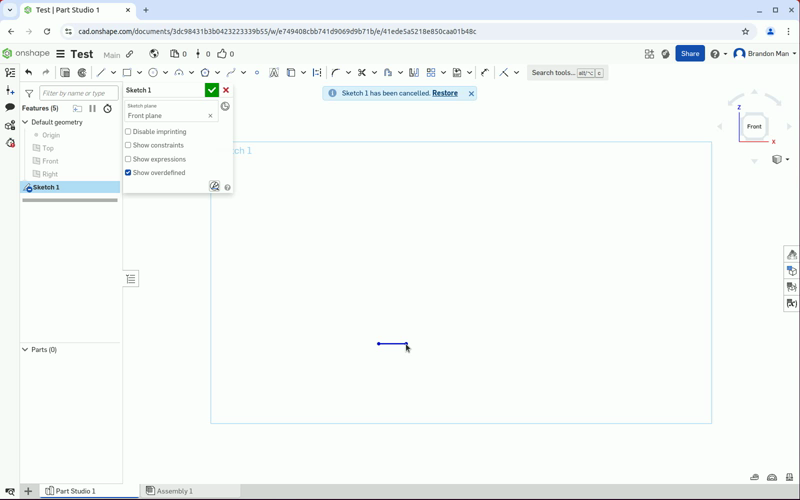
mouse_move(406, 343)
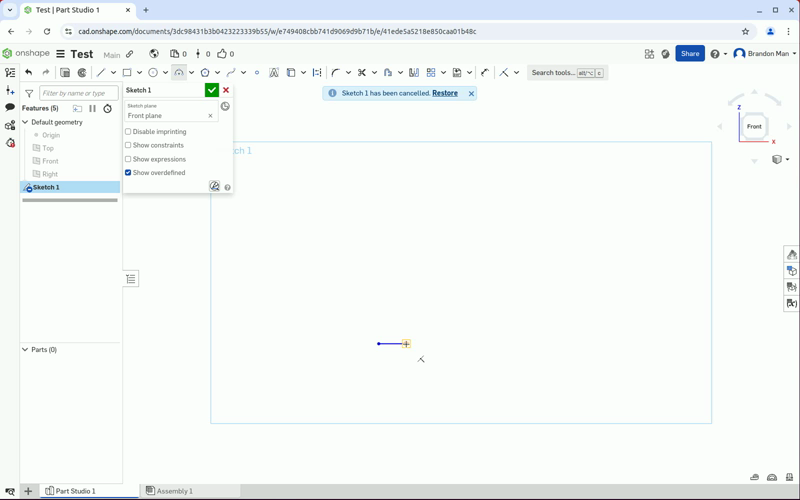
click(406, 343)
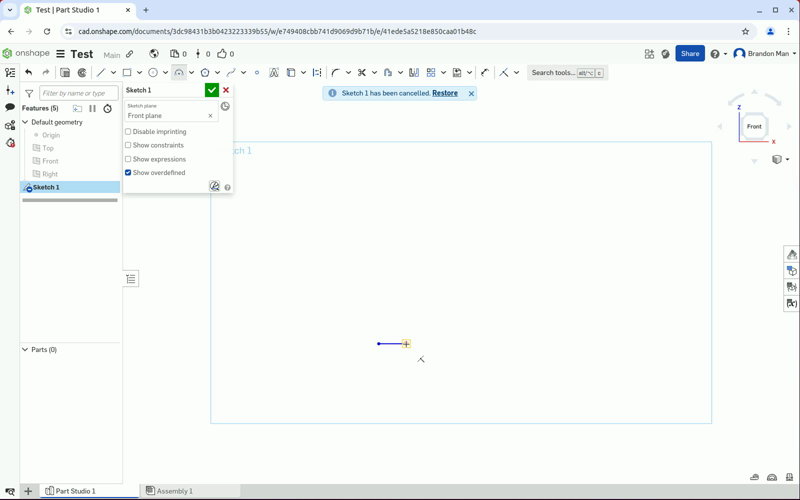
key_down(shift)
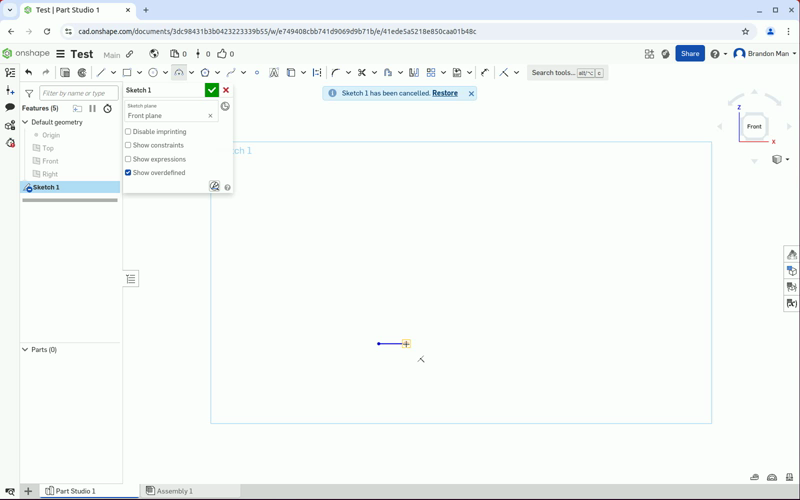
mouse_move(378, 282)
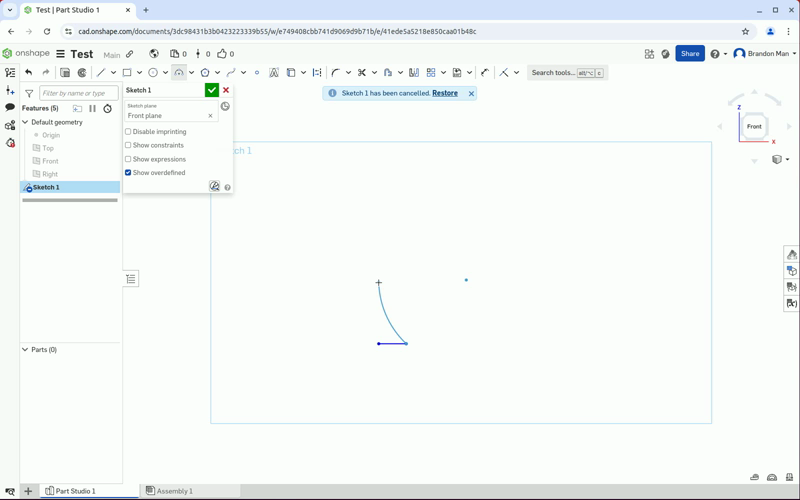
click(378, 282)
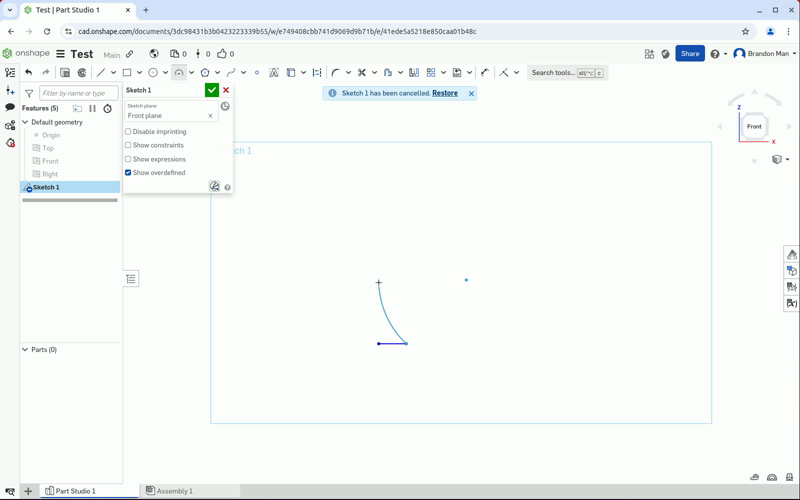
mouse_move(386, 316)
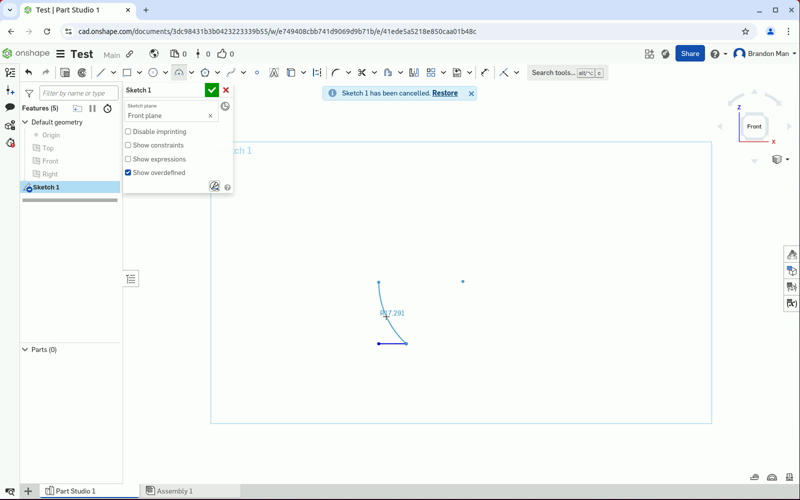
click(386, 316)
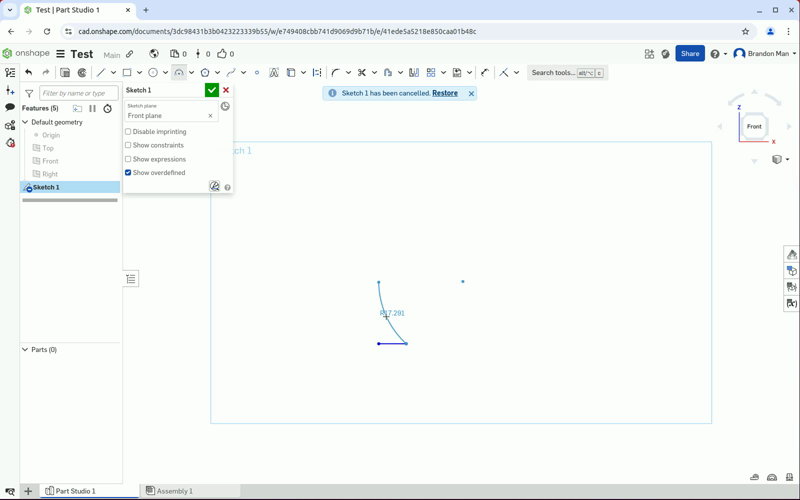
key_up(shift)
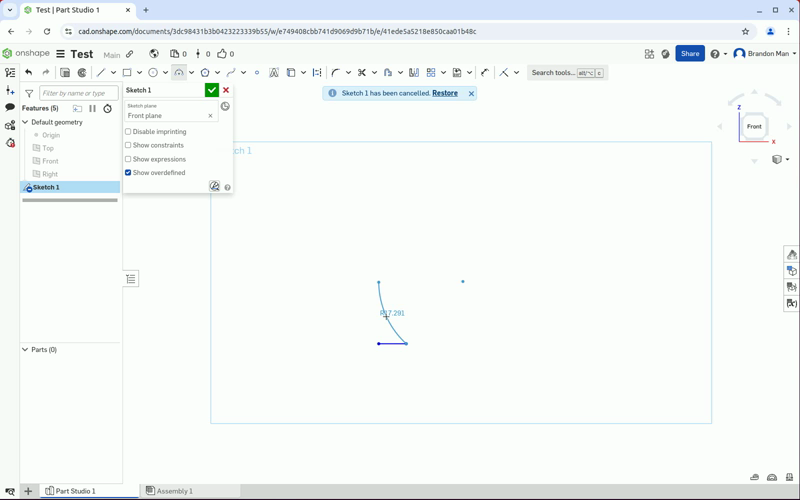
key(esc)
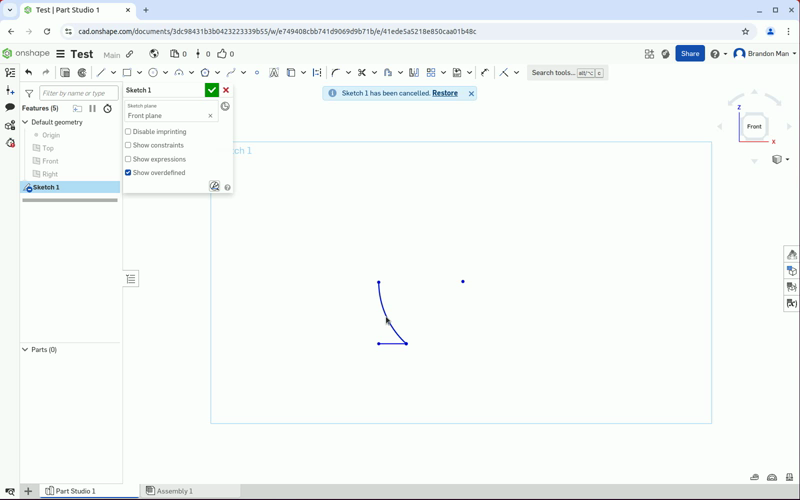
key(l)
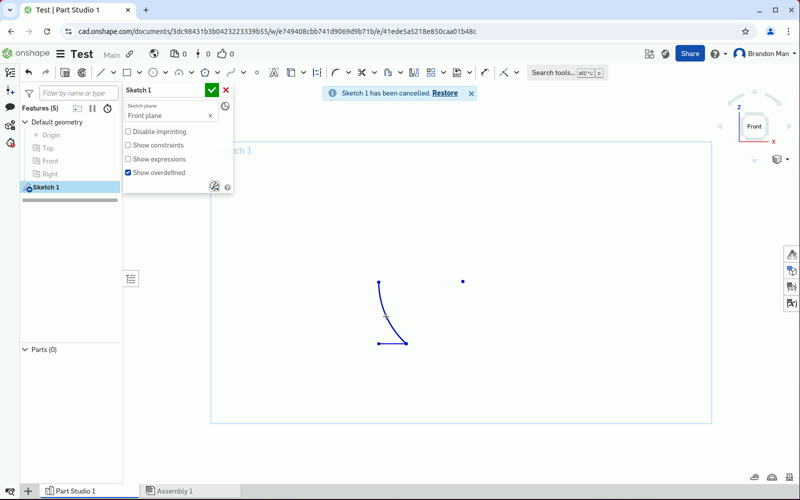
mouse_move(378, 282)
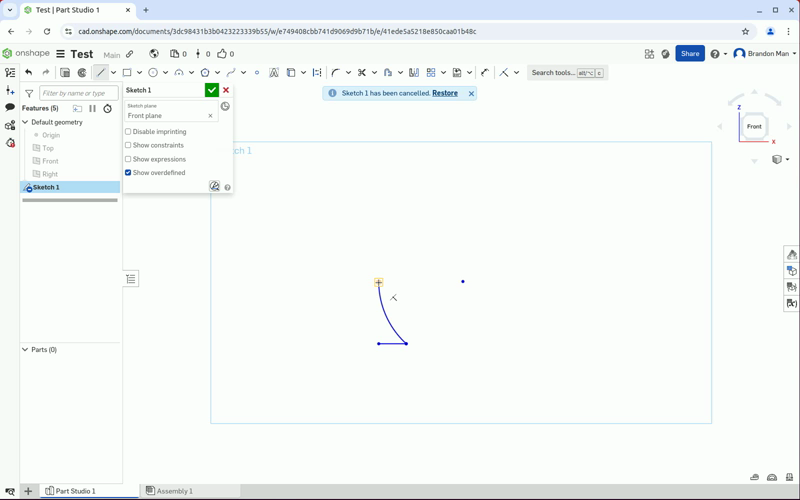
click(378, 282)
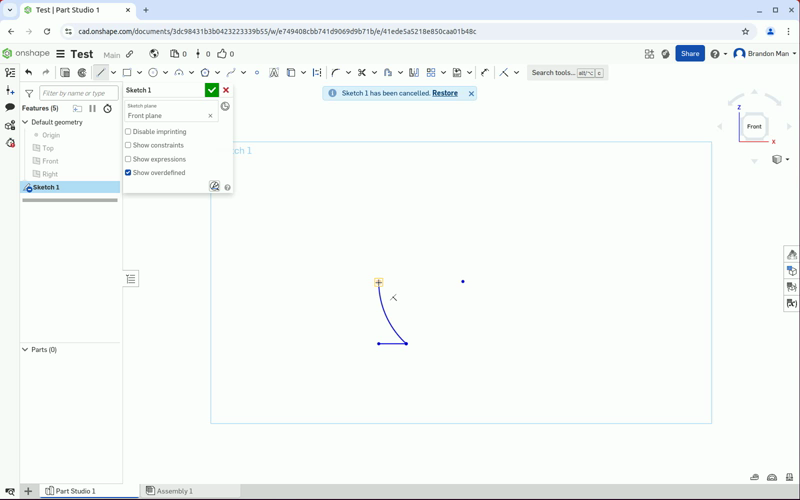
key_down(shift)
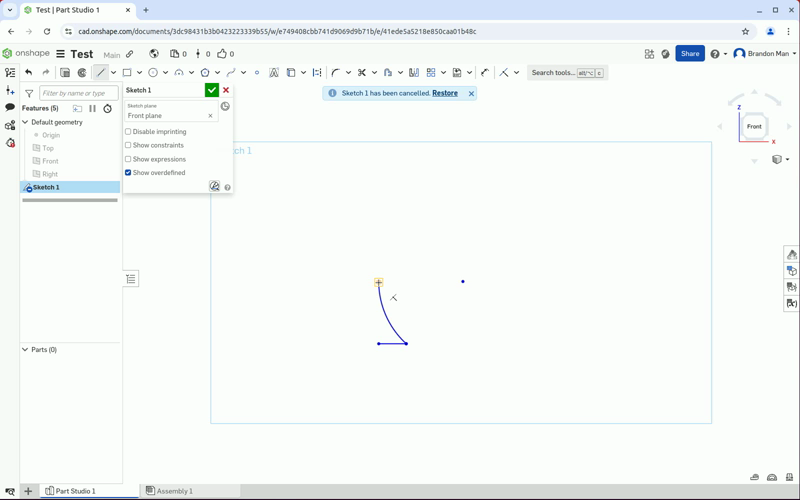
mouse_move(378, 343)
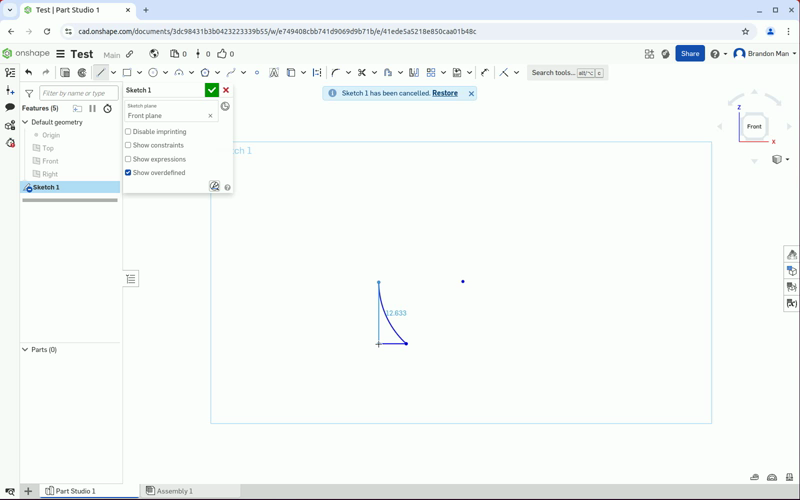
key_up(shift)
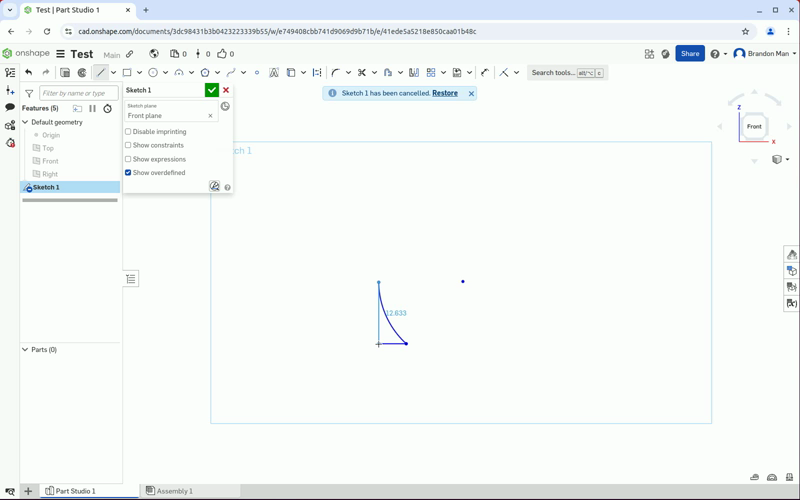
click(378, 343)
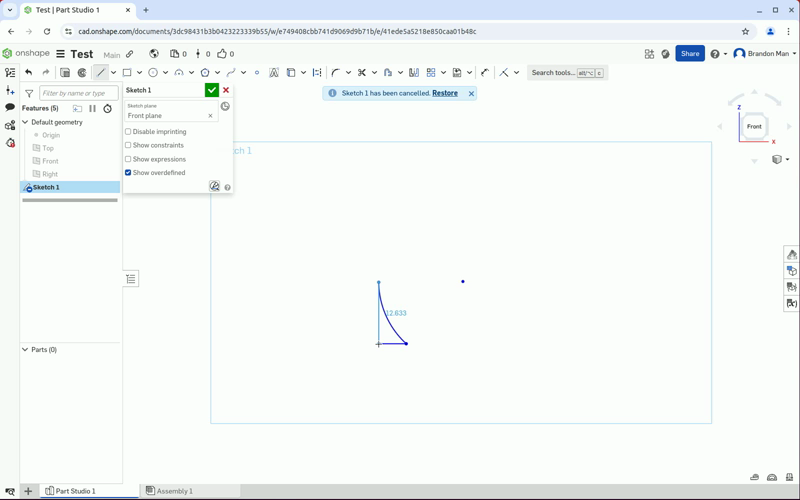
key(esc)
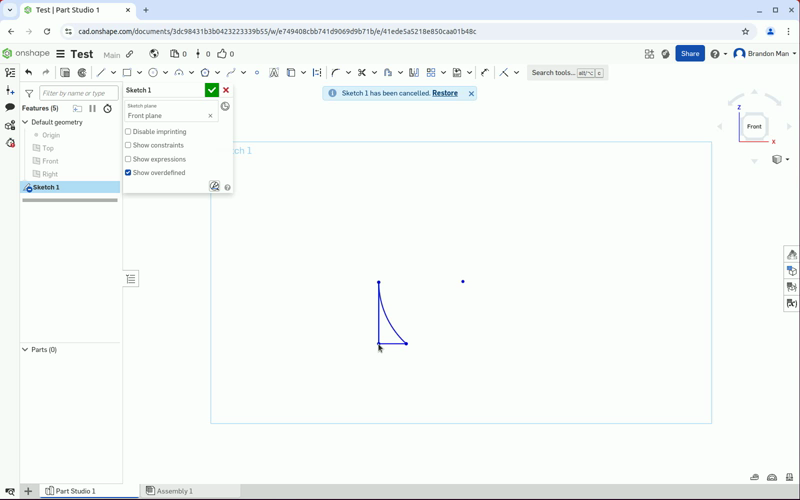
mouse_move(386, 330)
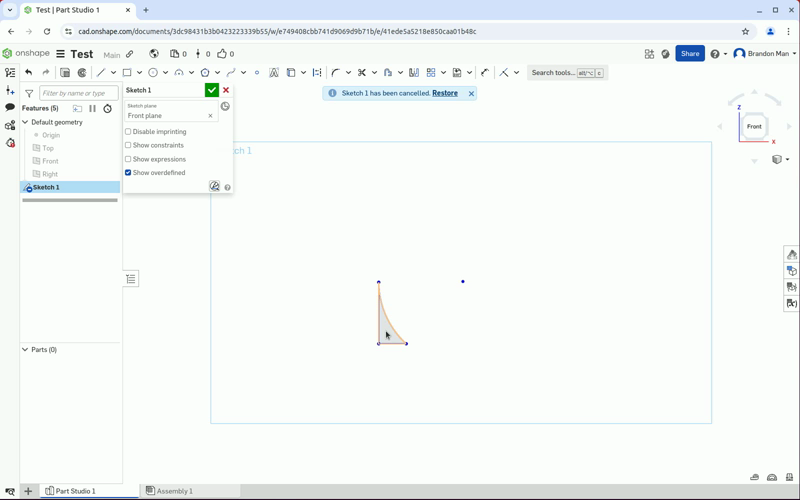
scroll(6)
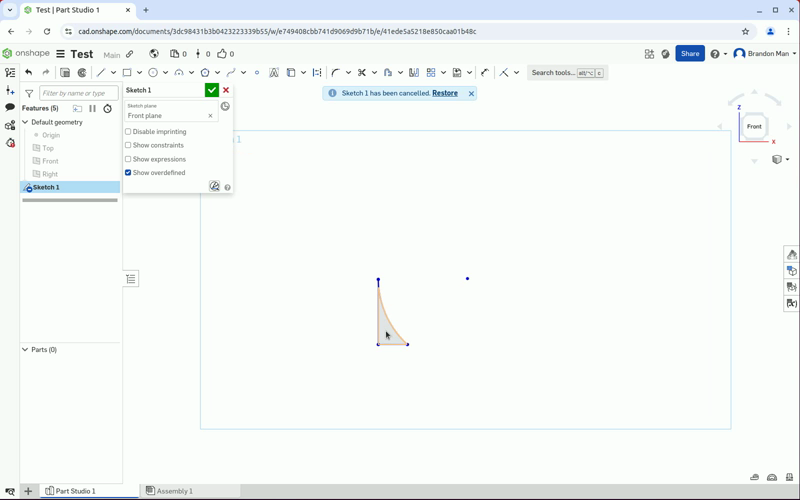
scroll(6)
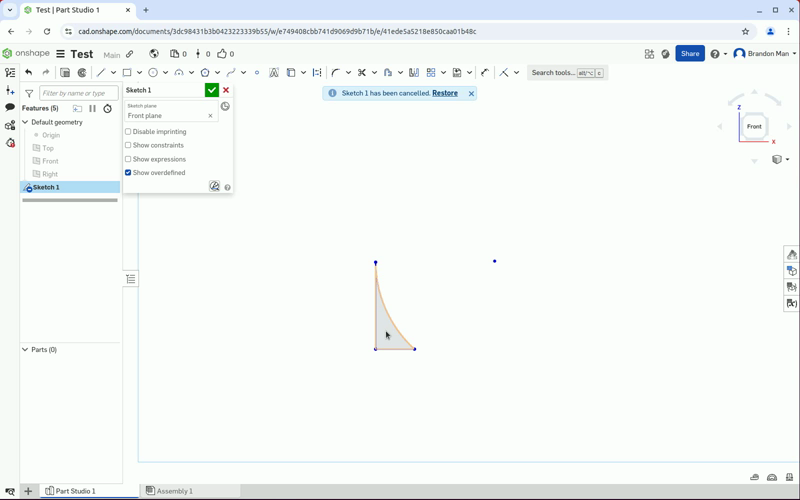
scroll(6)
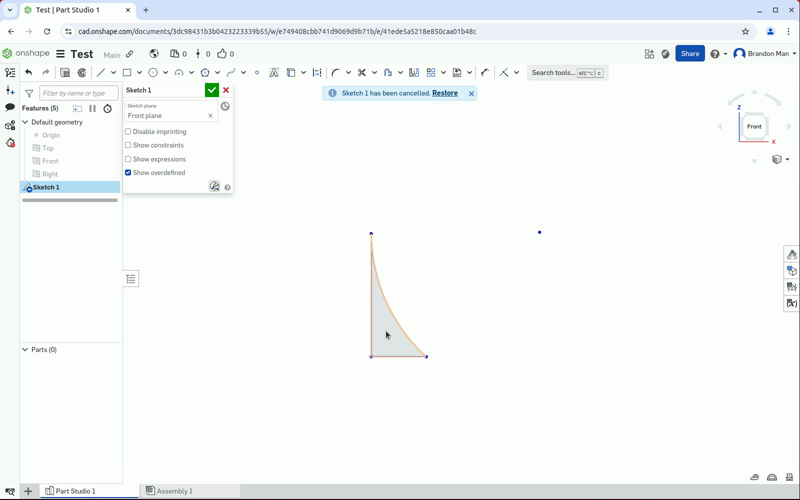
scroll(6)
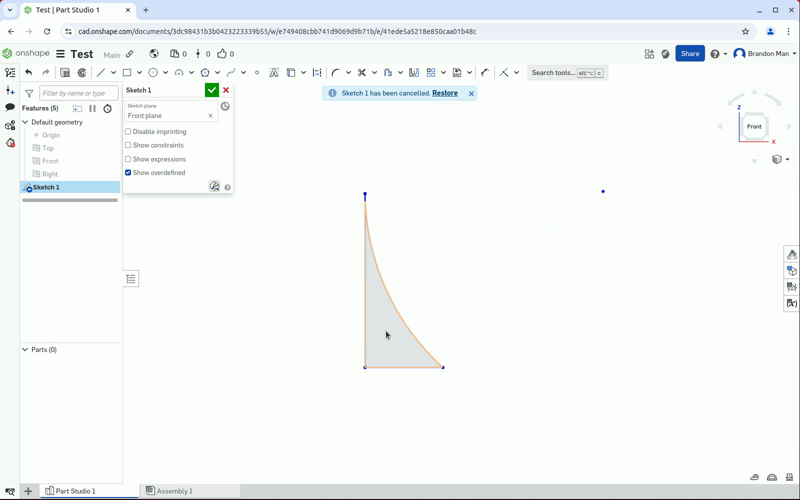
scroll(6)
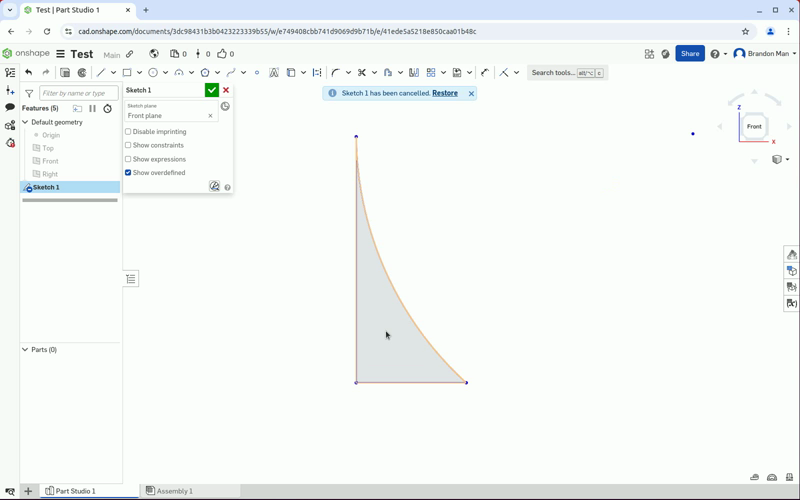
scroll(6)
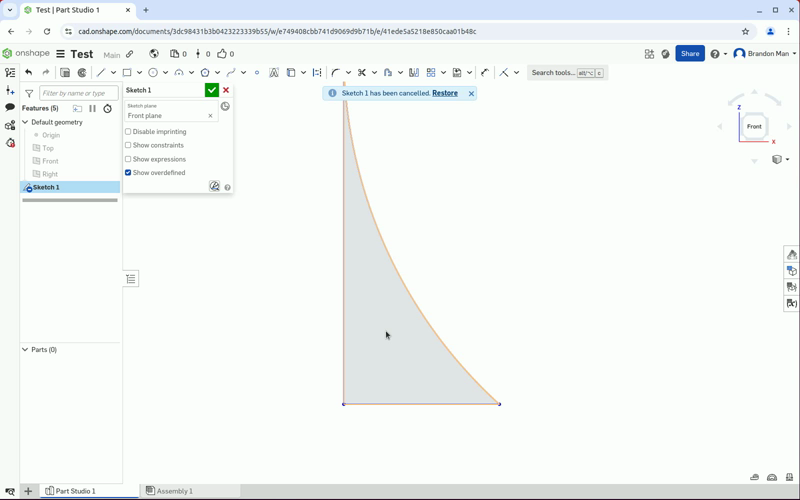
scroll(6)
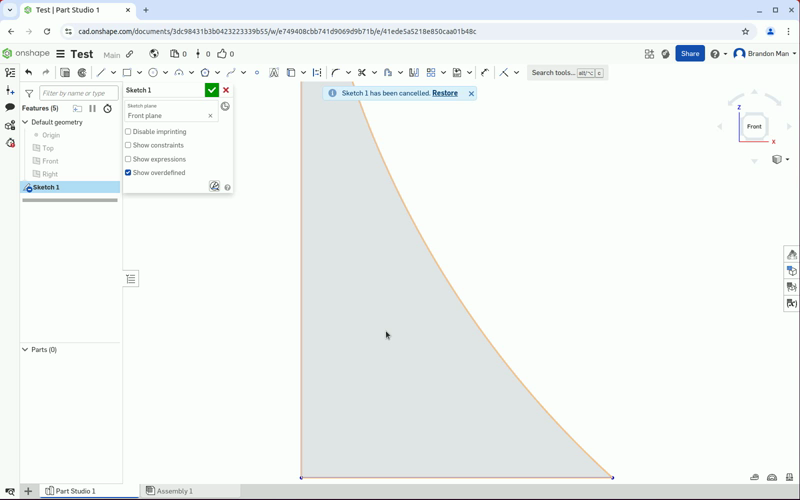
click(386, 330)
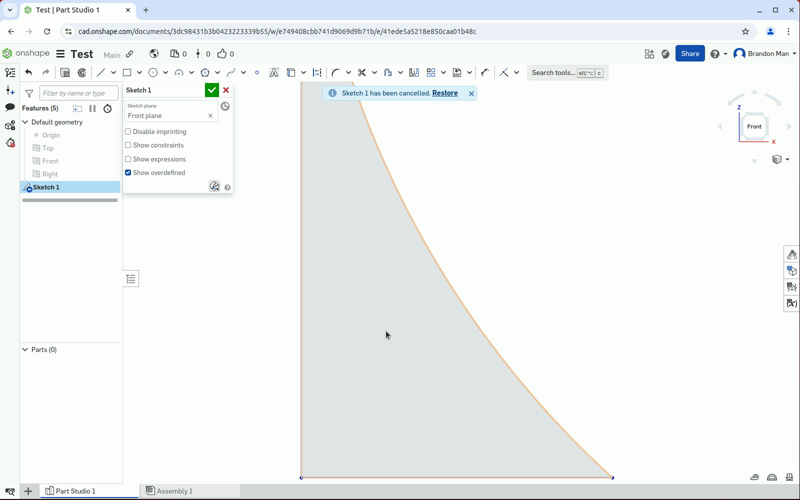
scroll(-6)
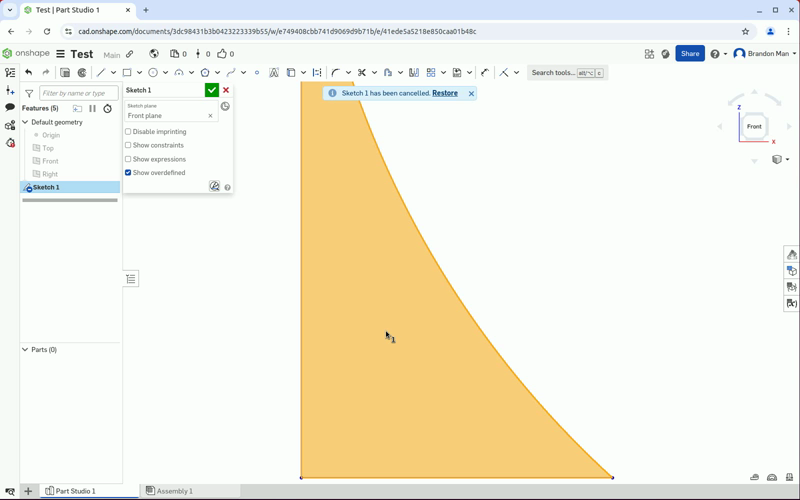
scroll(-6)
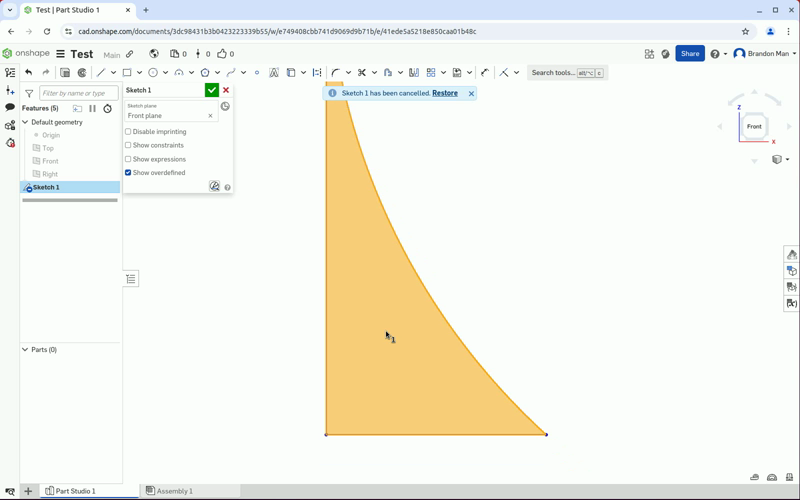
scroll(-6)
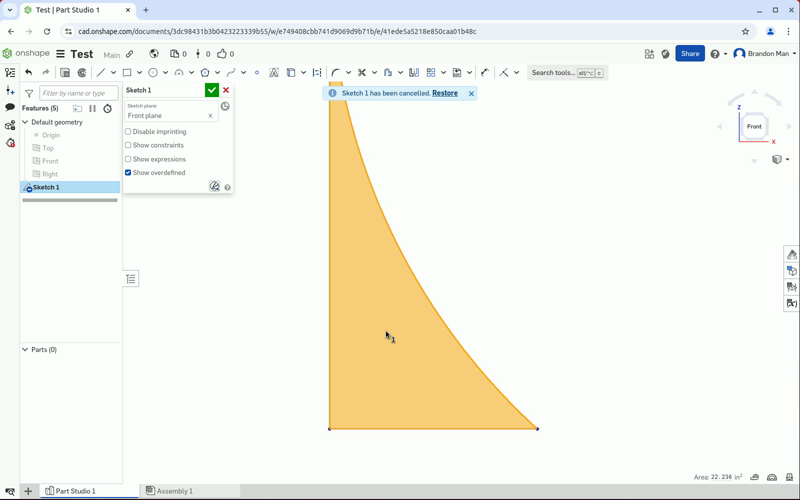
scroll(-6)
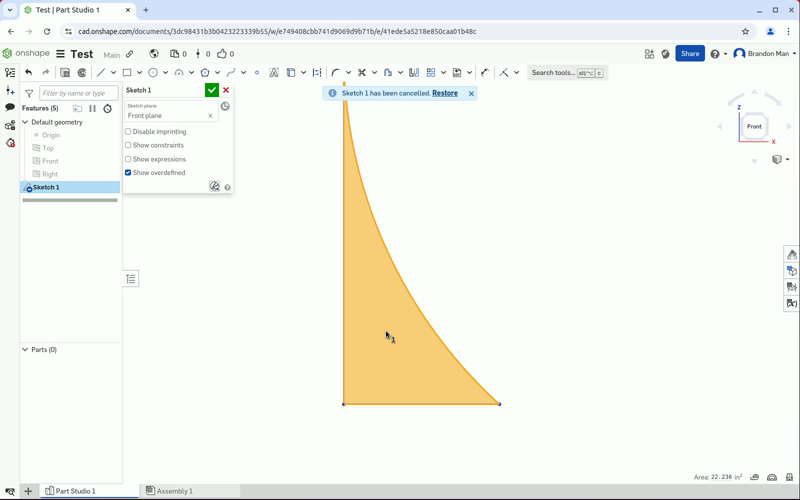
scroll(-6)
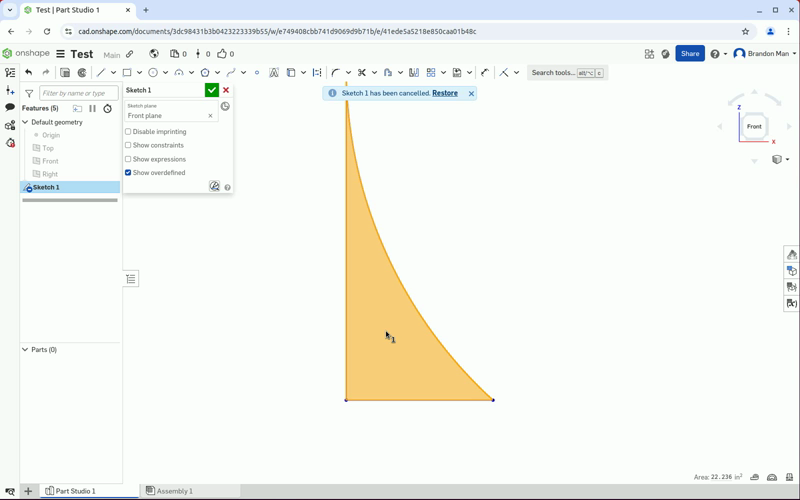
scroll(-6)
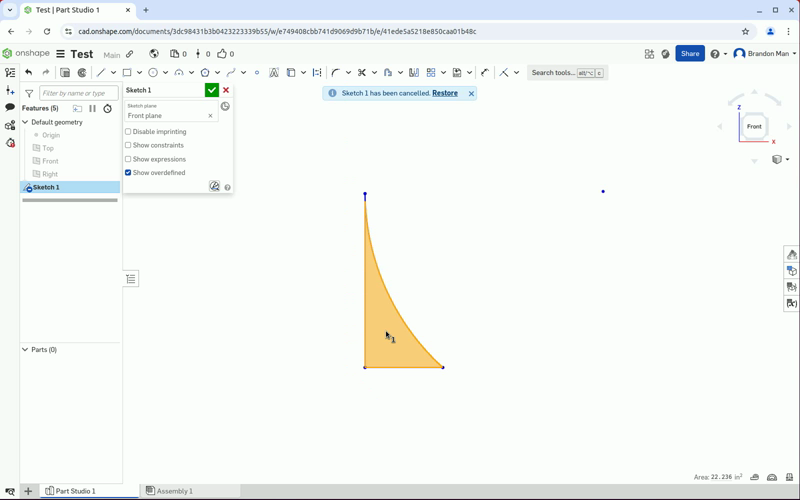
scroll(-6)
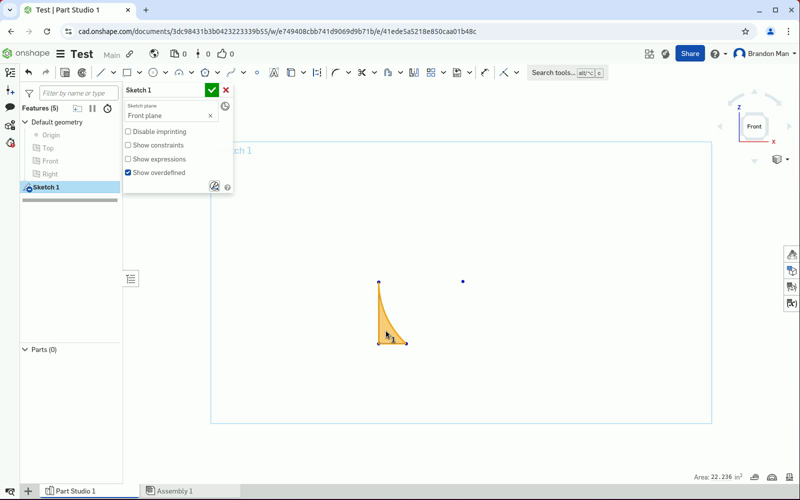
mouse_move(73, 352)
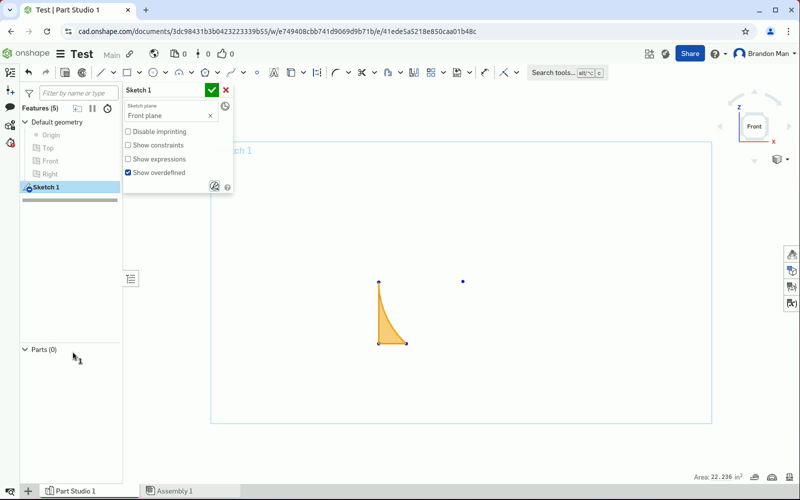
key(shift+y)
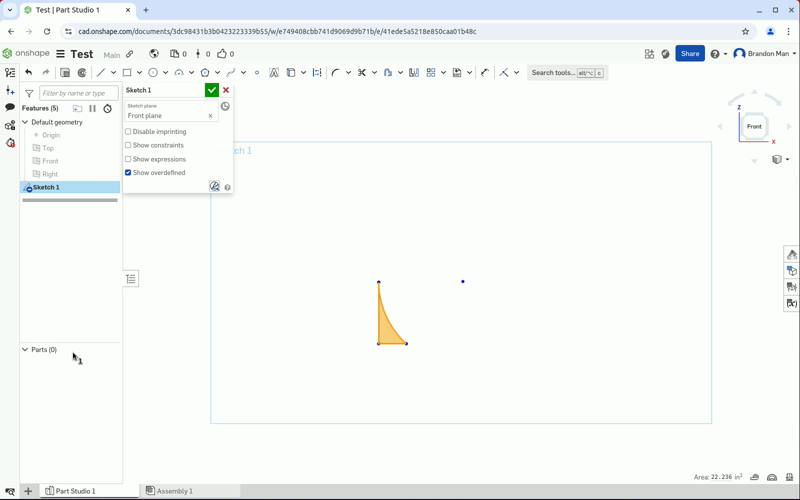
key(shift+e)
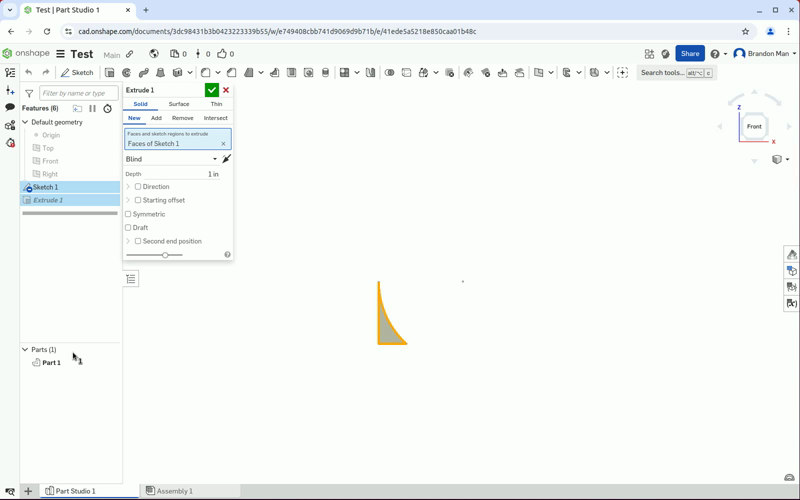
mouse_move(143, 106)
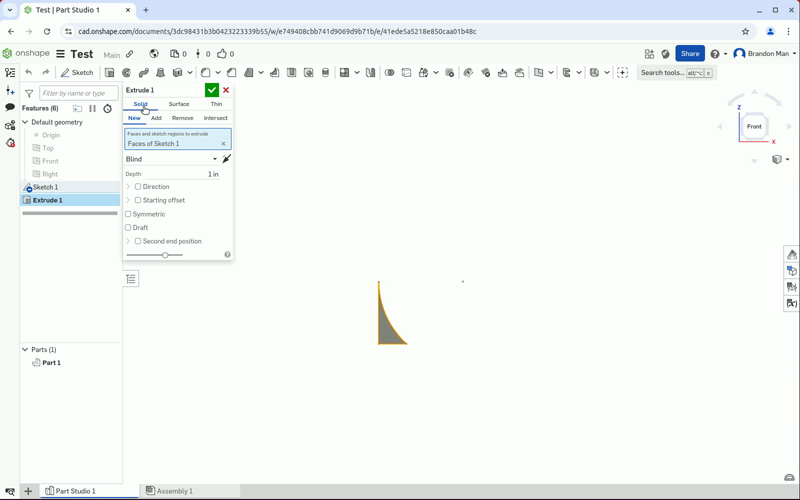
click(143, 106)
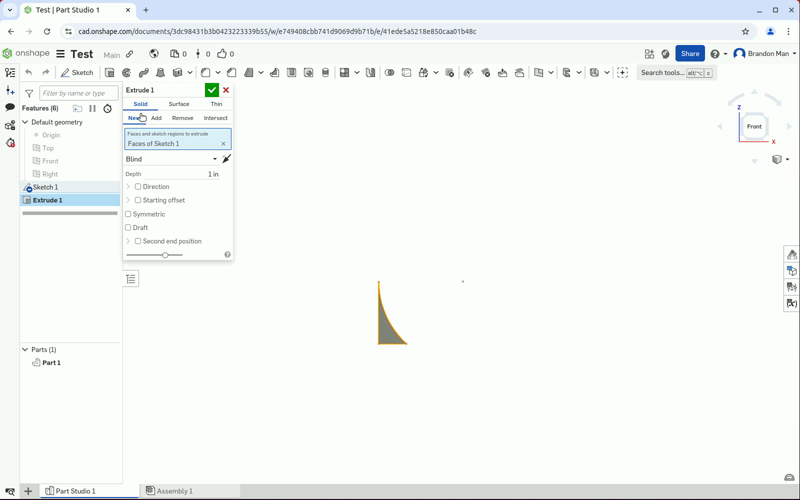
mouse_move(137, 120)
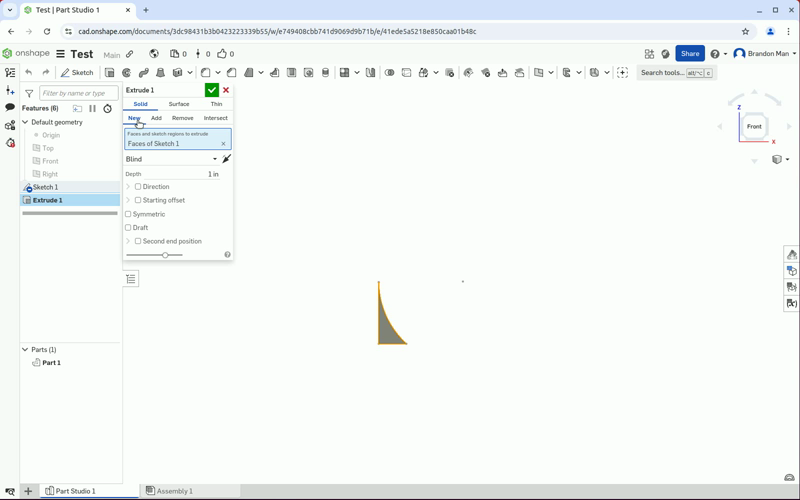
click(137, 120)
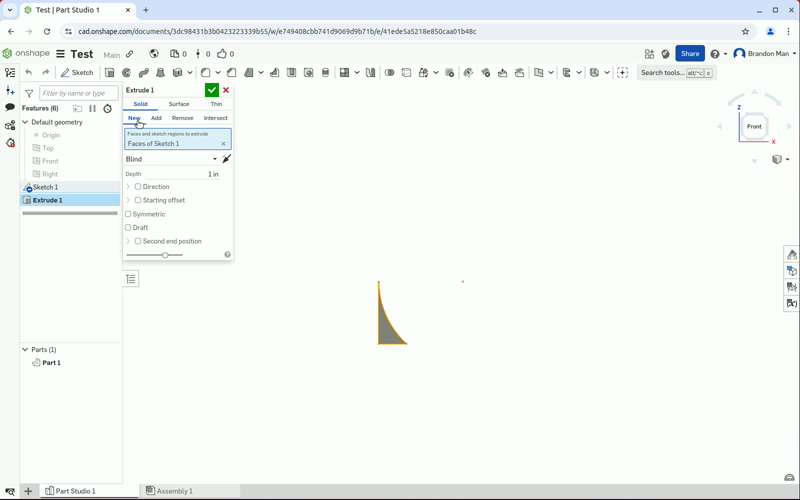
key(tab, 4)
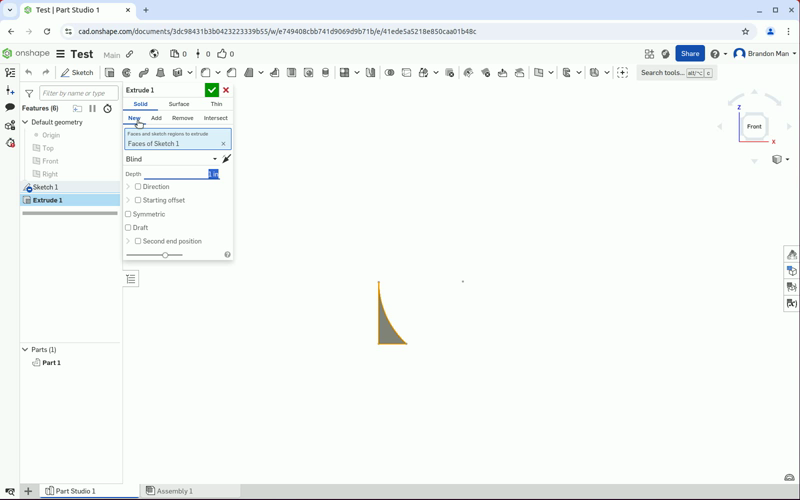
text(-23.108)
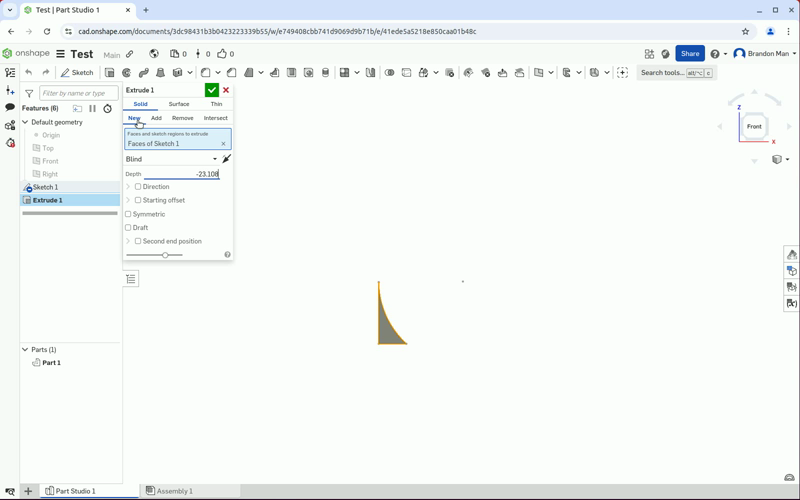
key(enter)
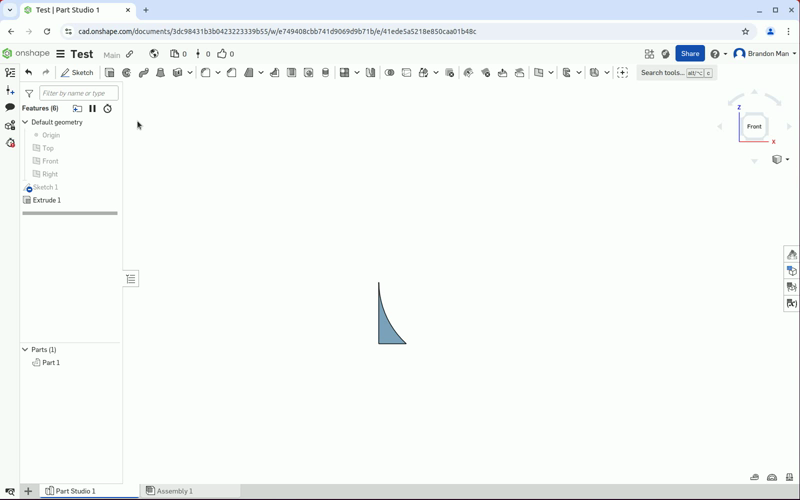
key(shift+h)
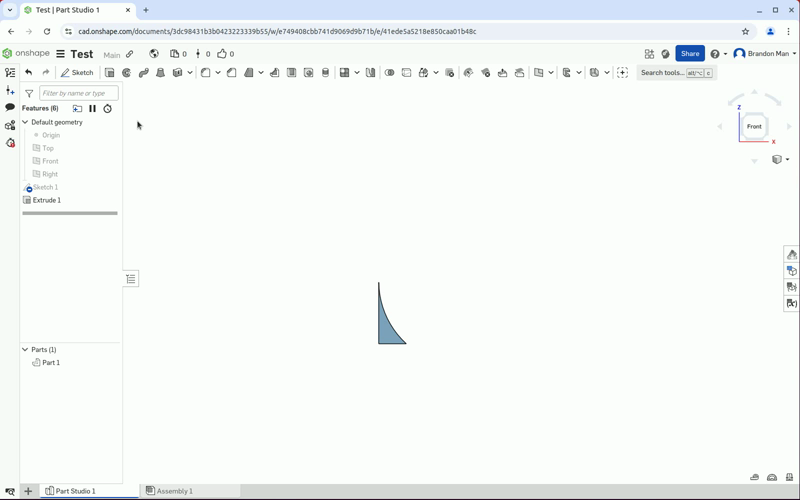
key(shift+h)
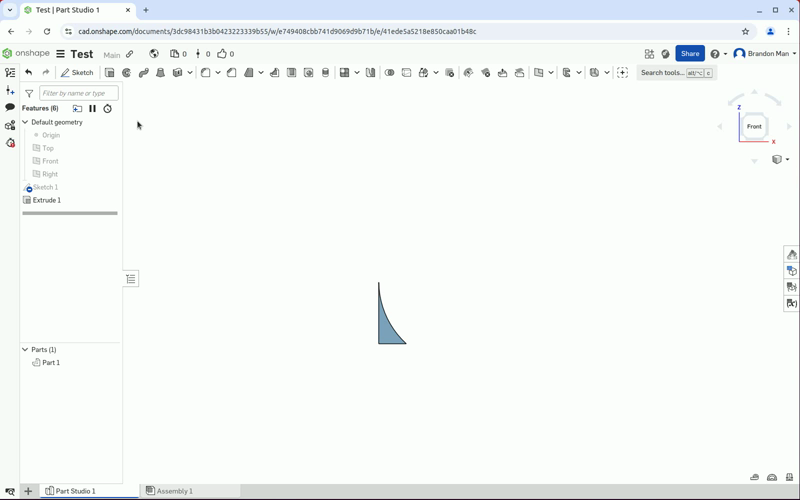
mouse_move(73, 189)
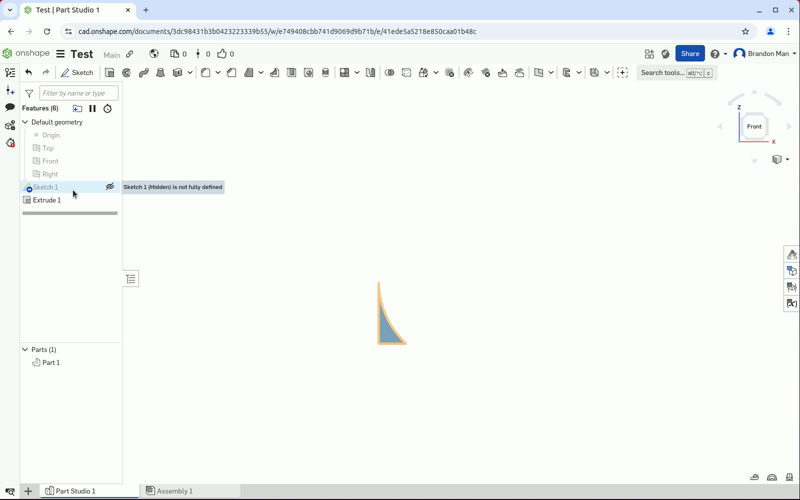
click(73, 189)
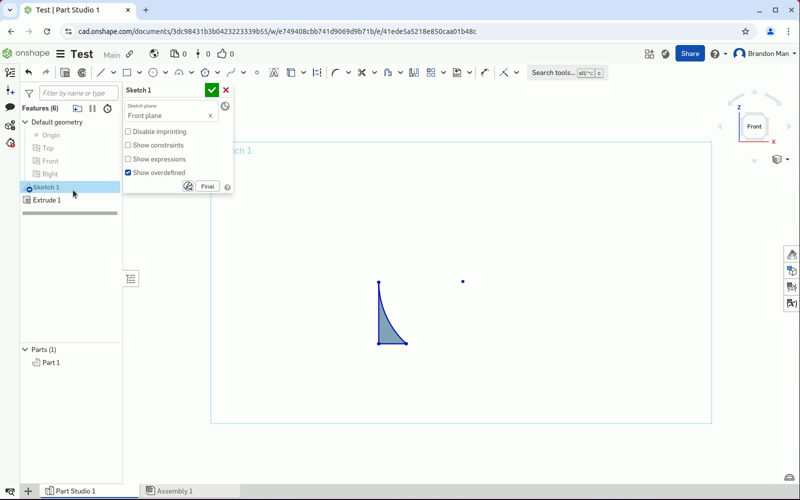
mouse_move(229, 92)
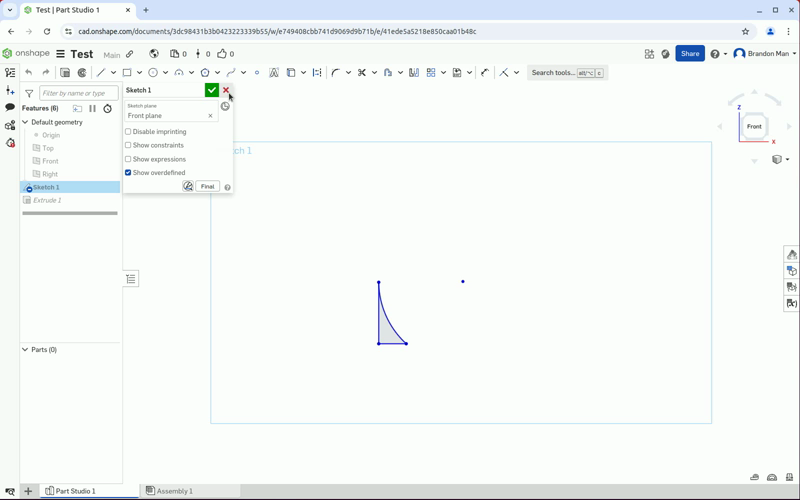
click(229, 92)
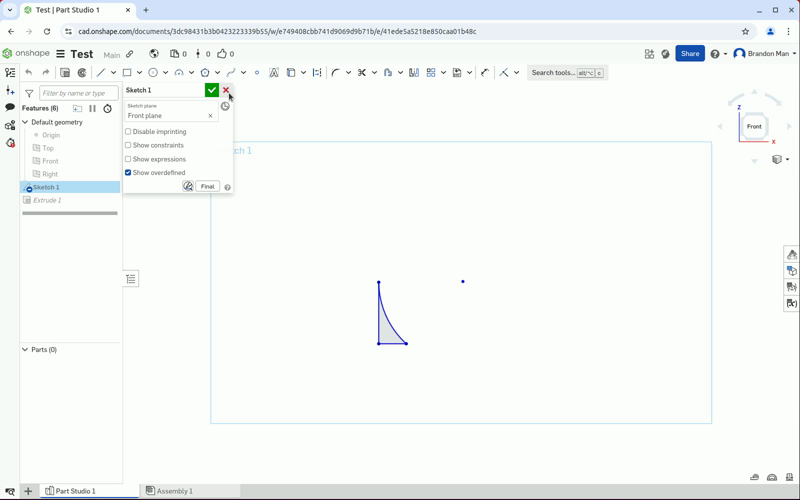
key(shift+s)
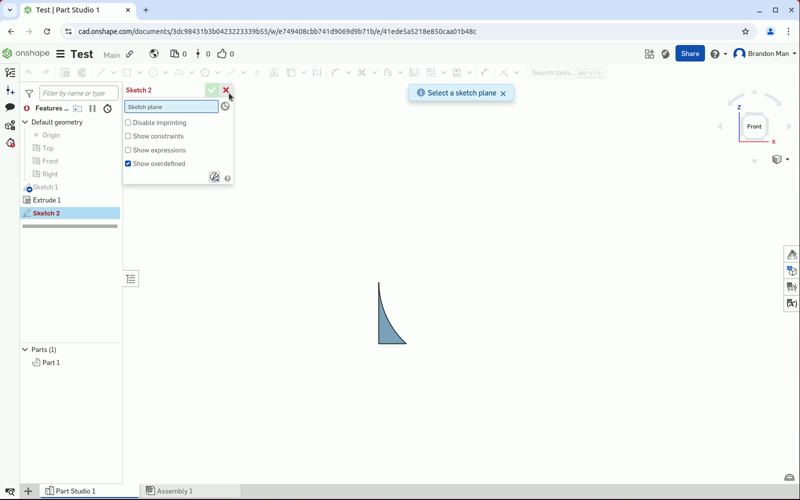
mouse_move(73, 163)
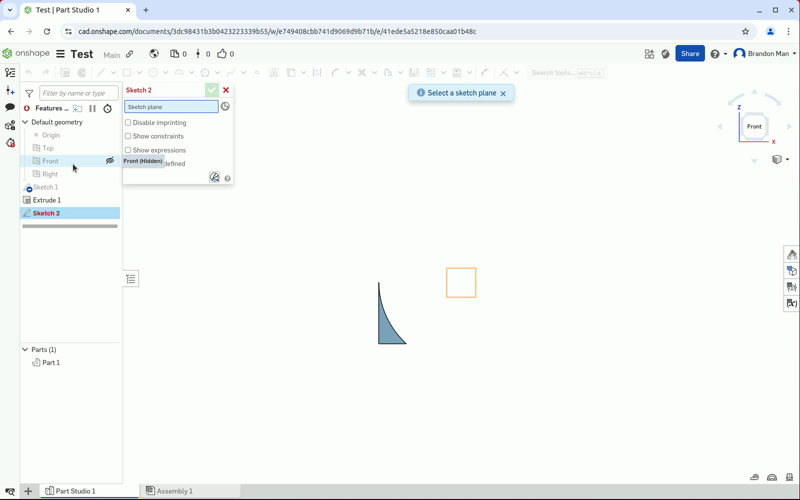
click(73, 163)
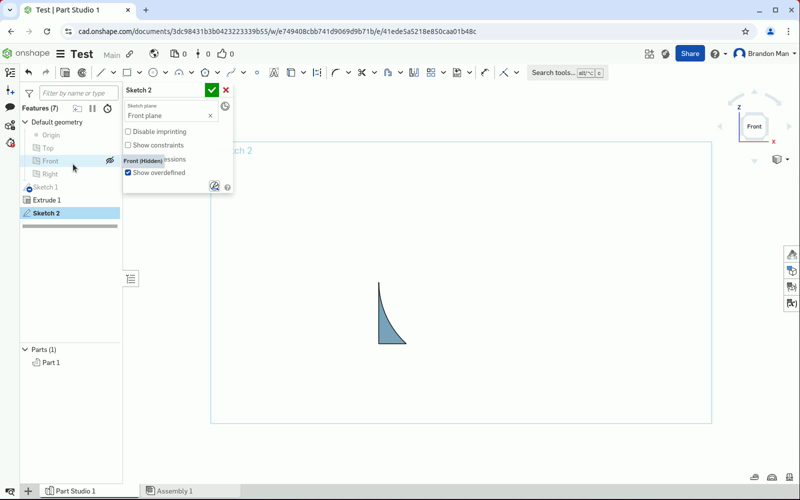
mouse_move(73, 352)
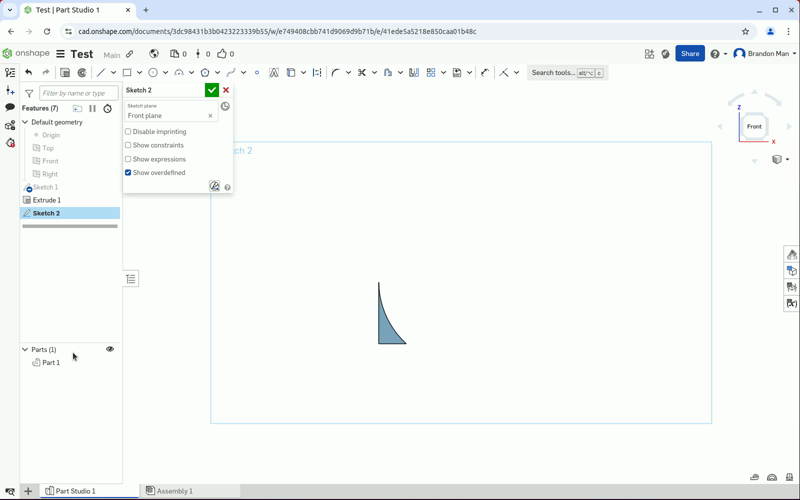
key(y)
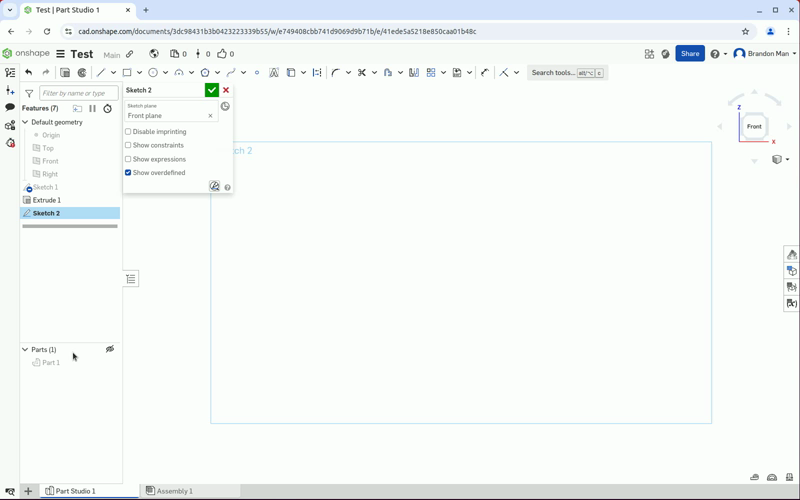
key(l)
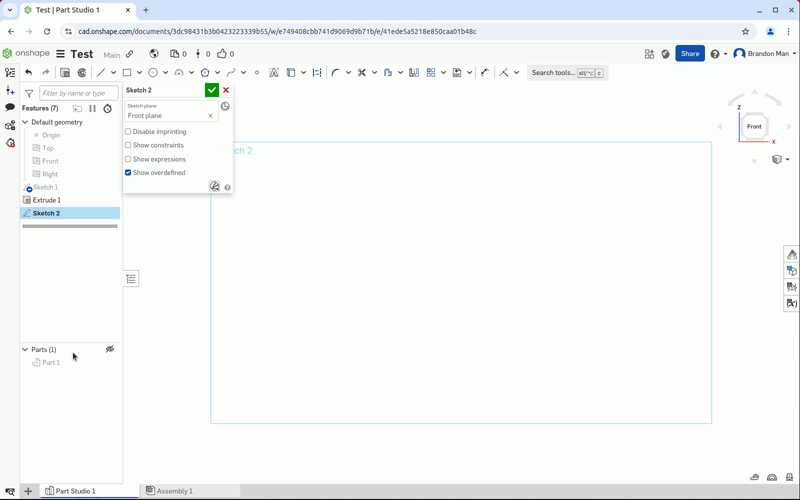
key_down(shift)
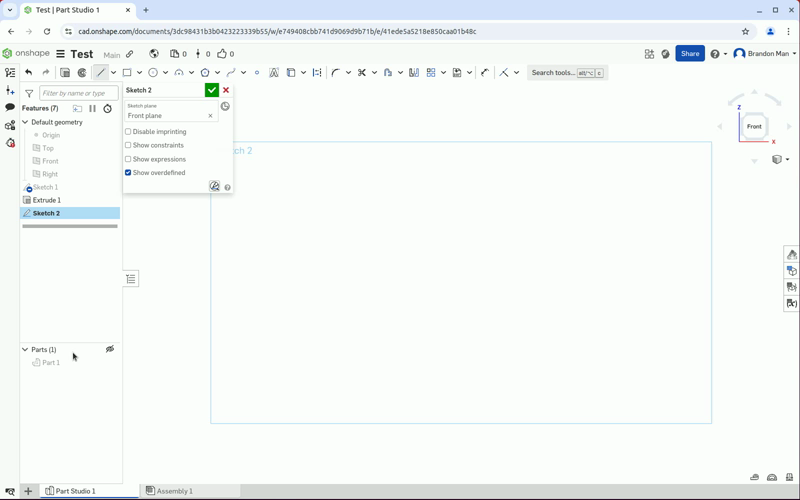
mouse_move(514, 343)
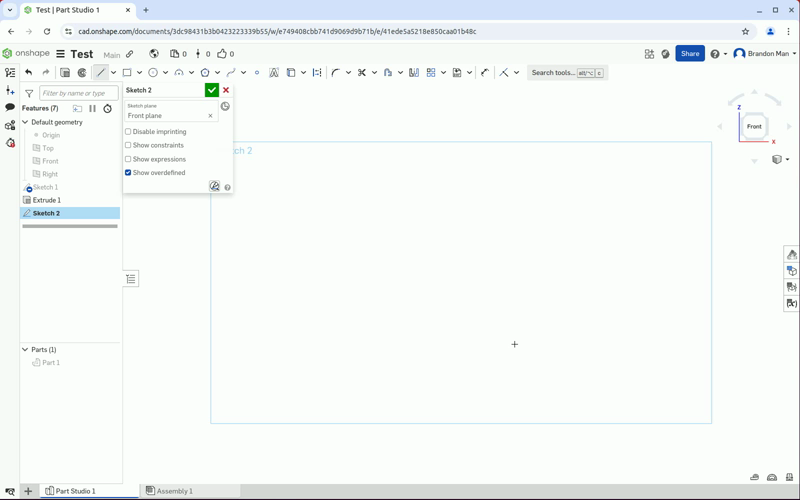
click(514, 343)
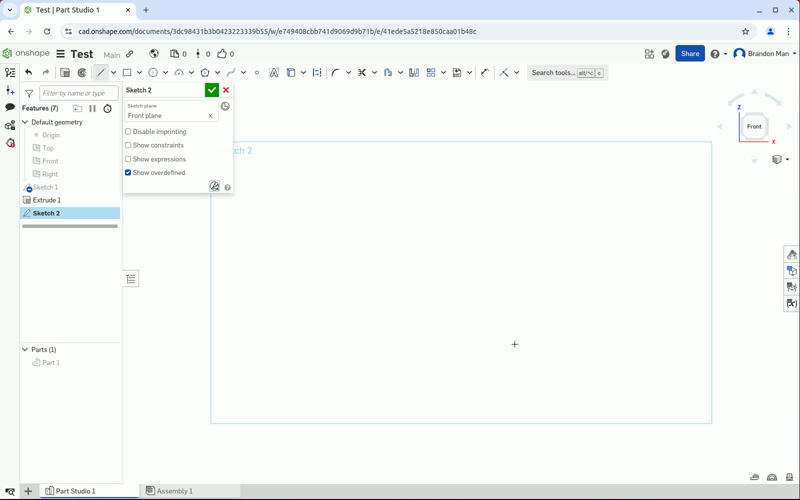
key_up(shift)
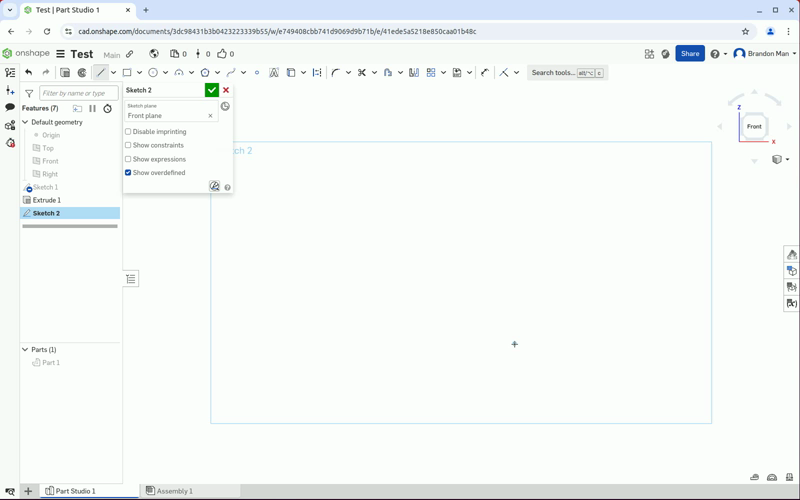
key_down(shift)
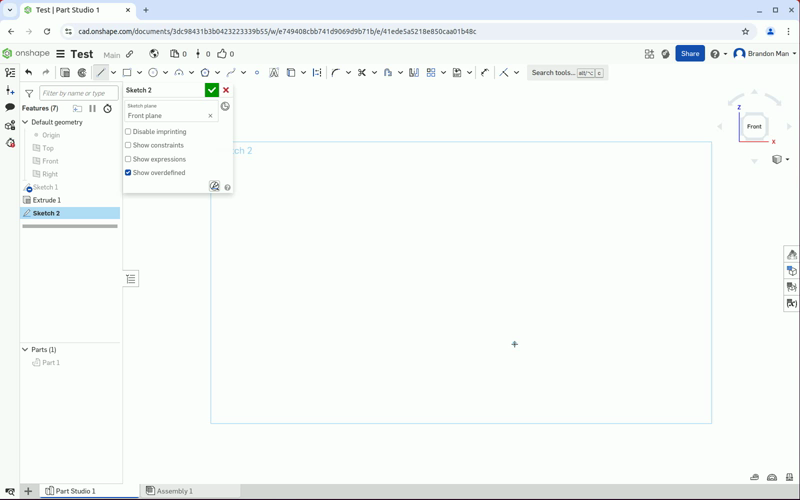
mouse_move(544, 343)
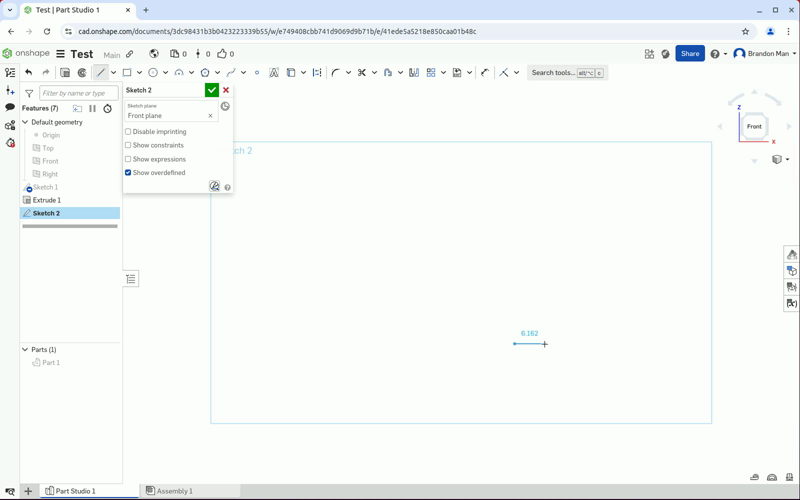
mouse_move(542, 343)
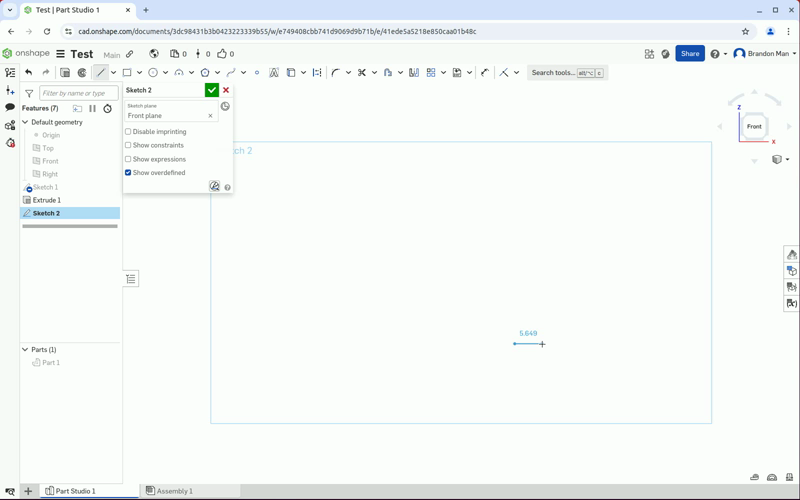
click(542, 343)
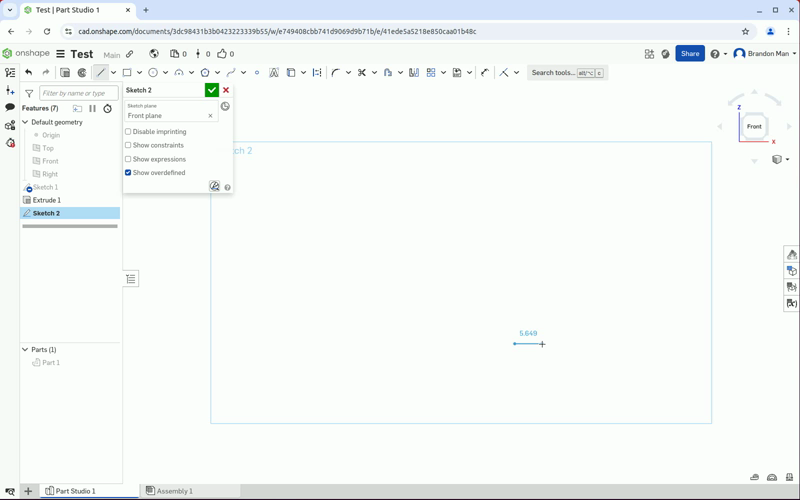
key_up(shift)
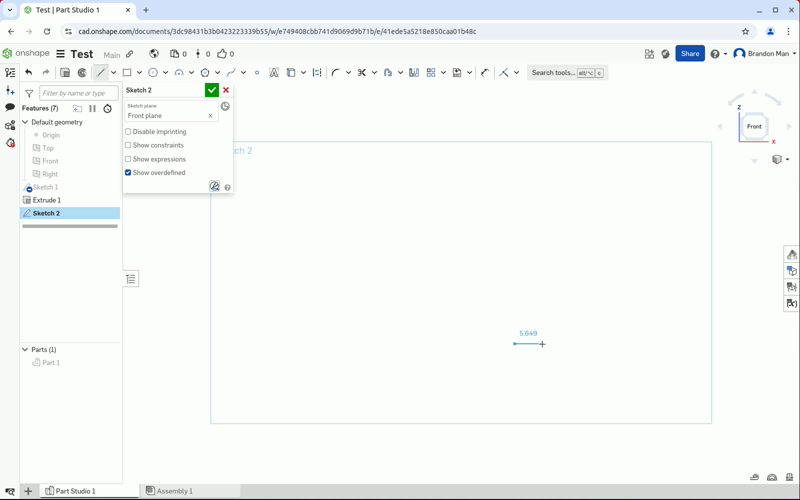
key_down(shift)
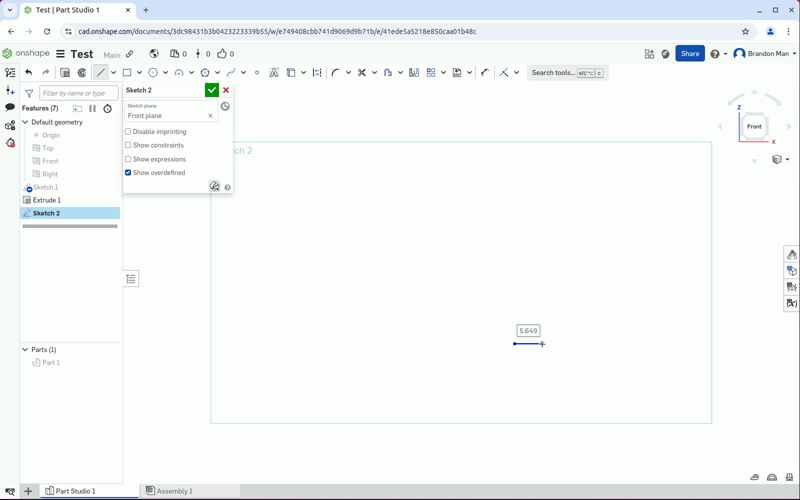
mouse_move(542, 282)
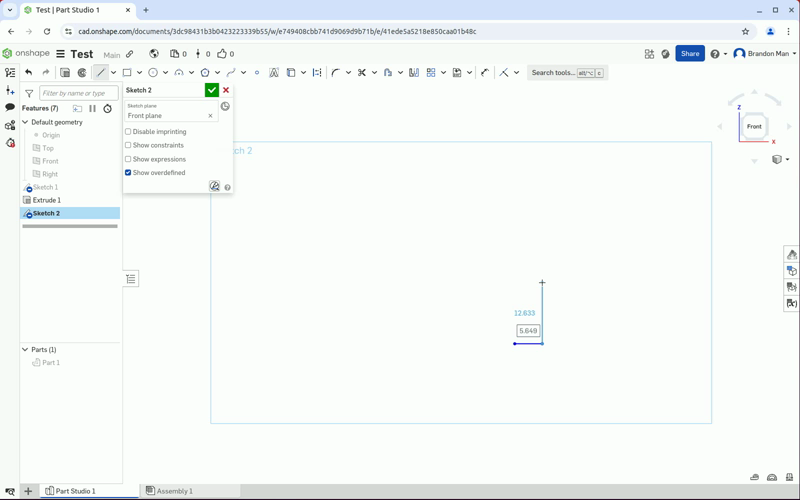
click(542, 282)
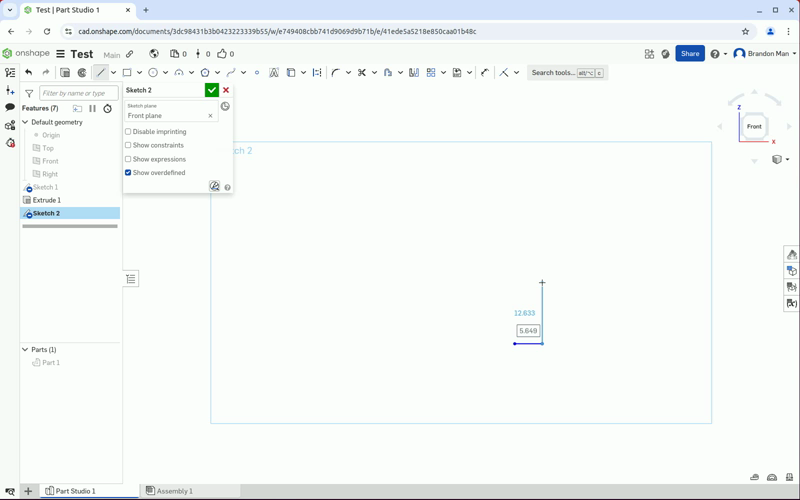
key_up(shift)
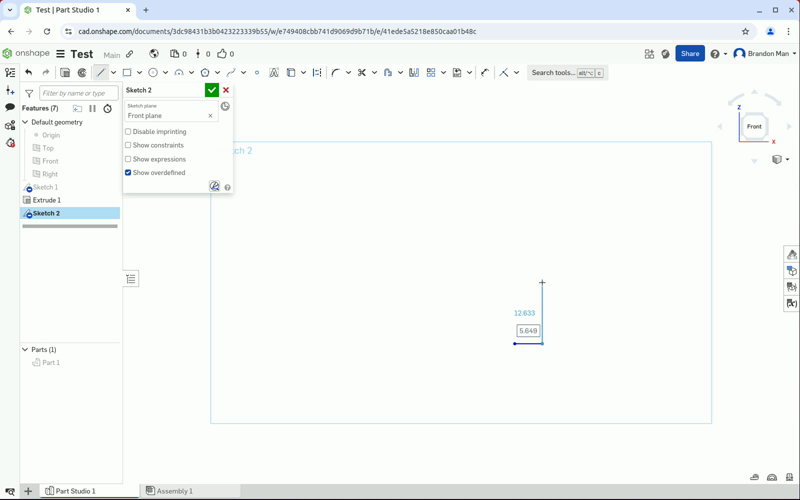
key(esc)
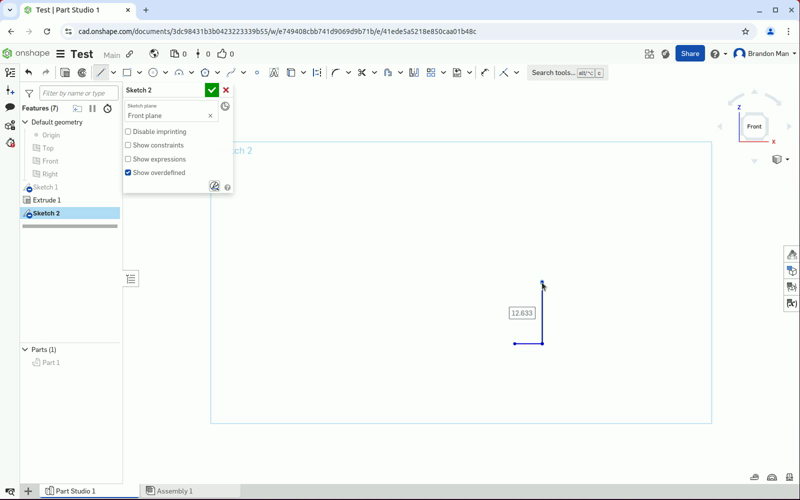
key(a)
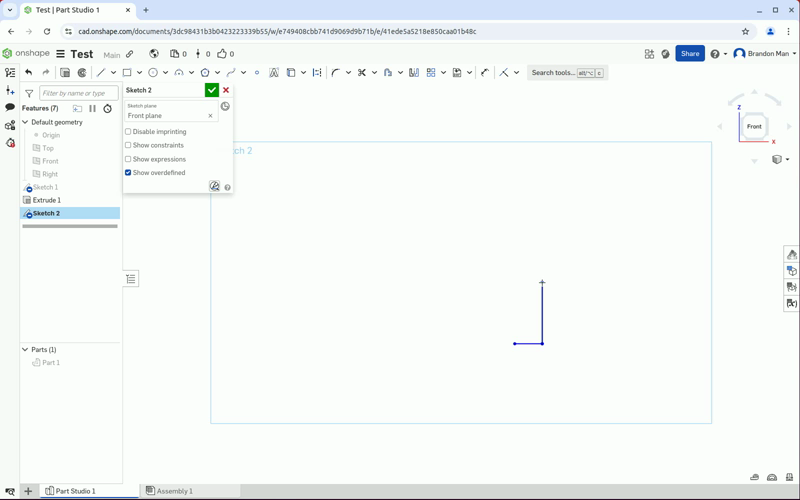
mouse_move(542, 282)
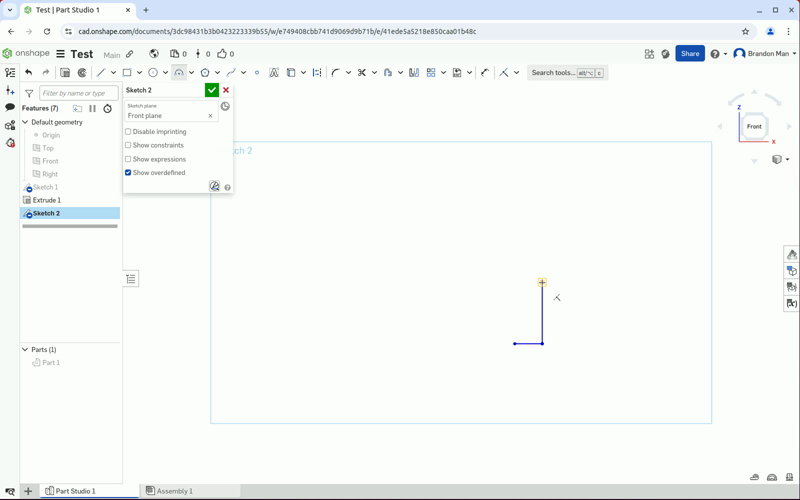
click(542, 282)
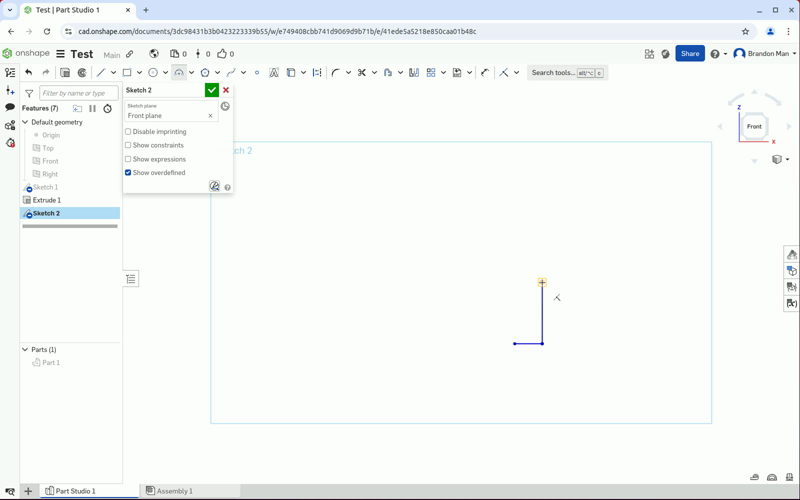
mouse_move(514, 343)
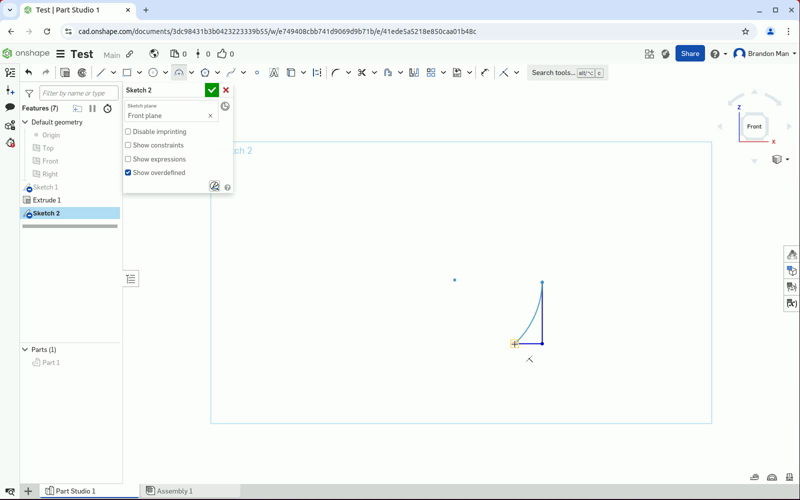
click(514, 343)
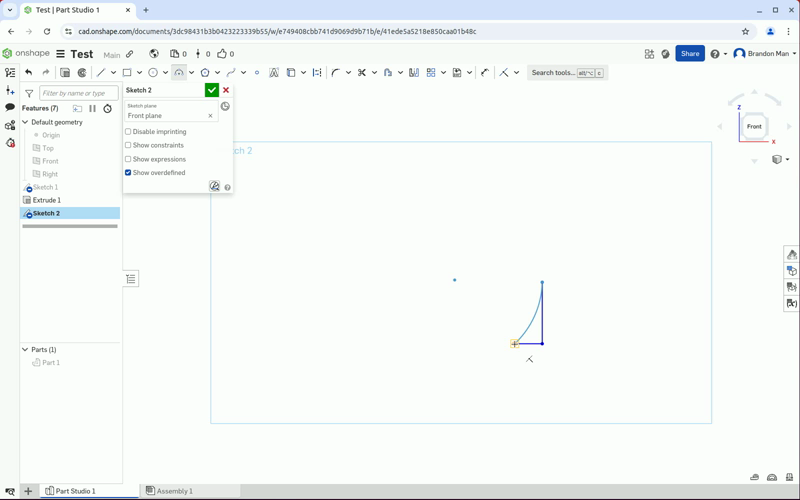
key_down(shift)
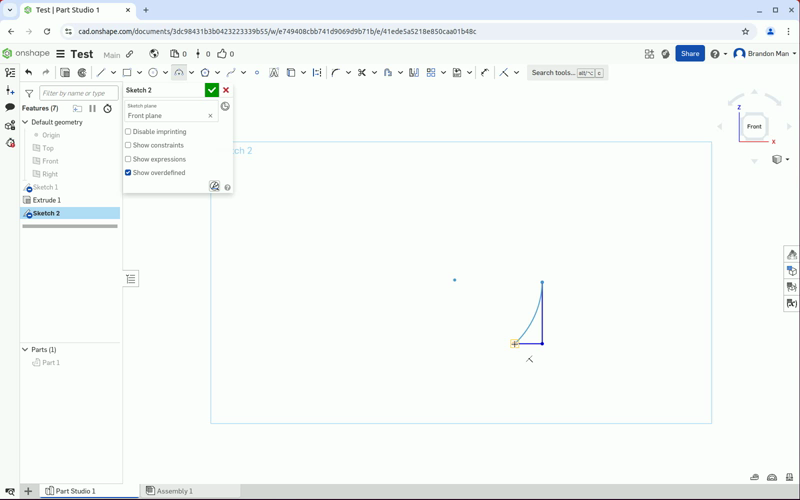
mouse_move(535, 316)
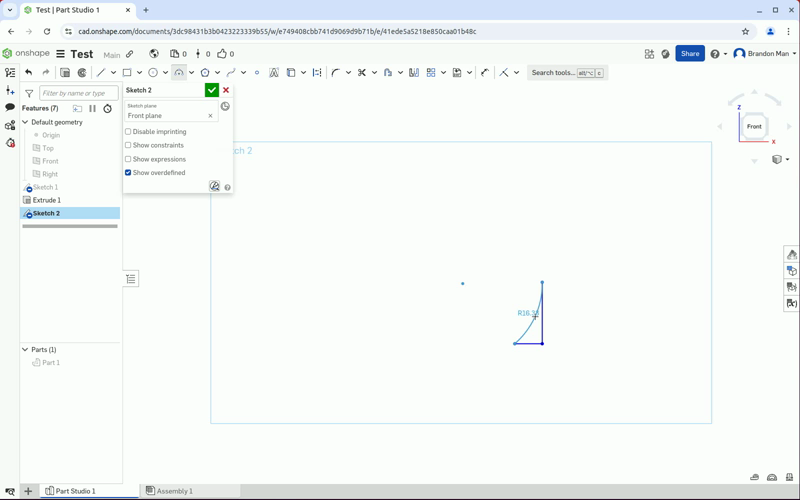
click(535, 316)
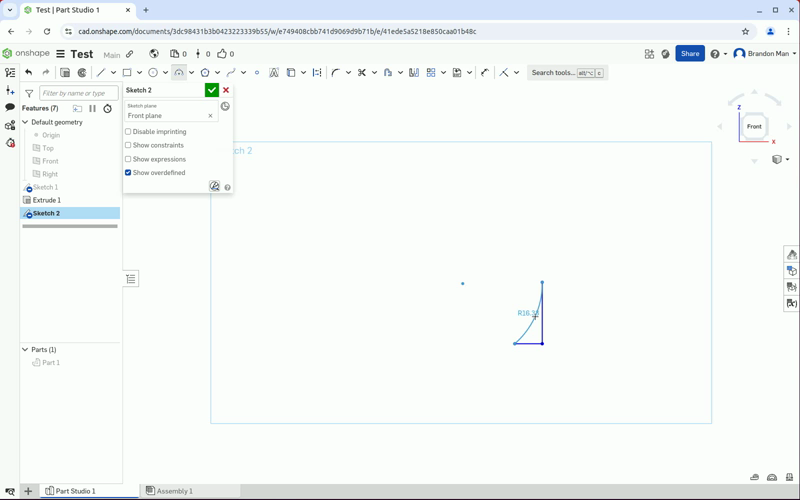
key_up(shift)
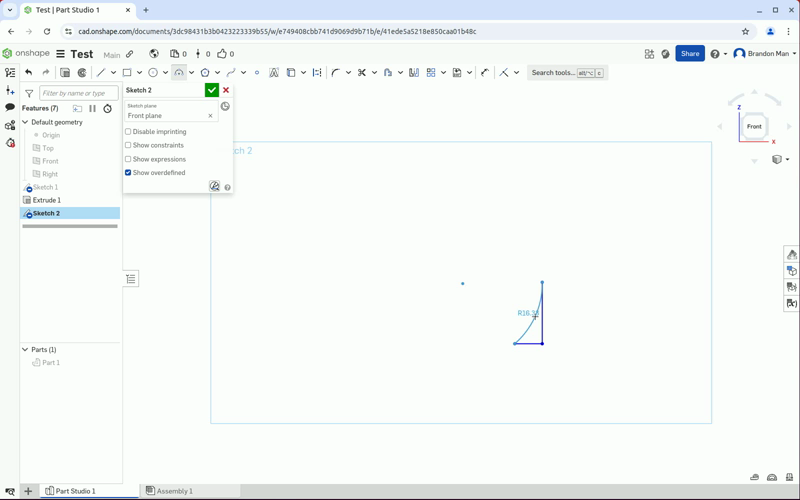
key(esc)
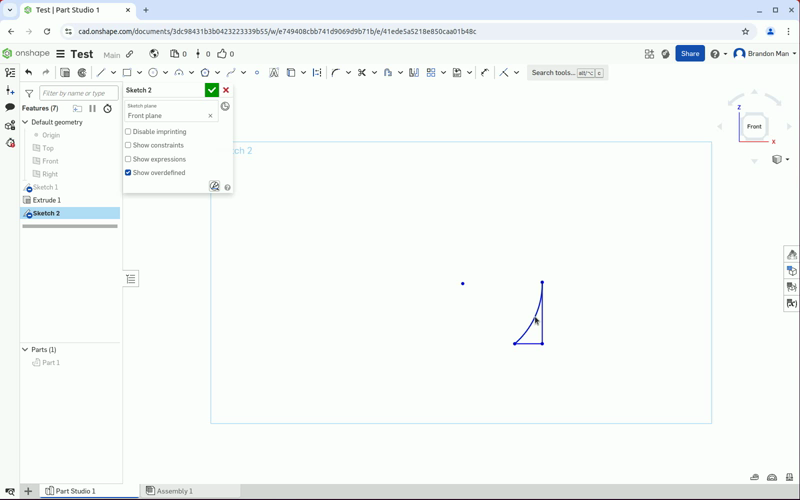
mouse_move(525, 335)
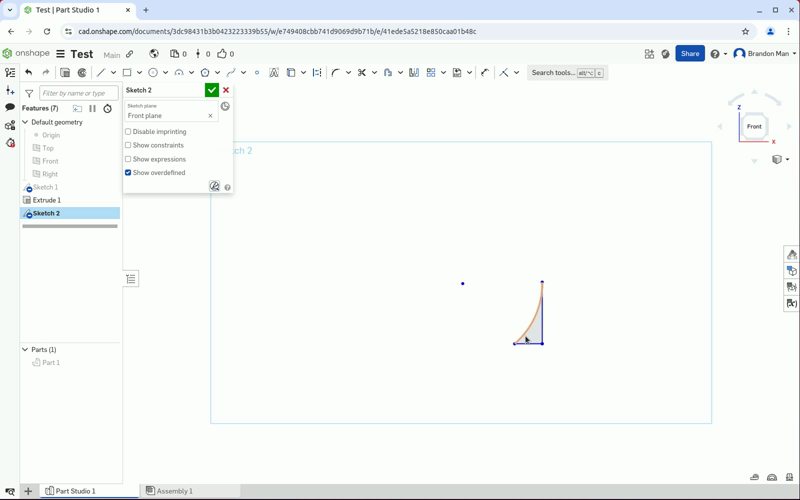
scroll(6)
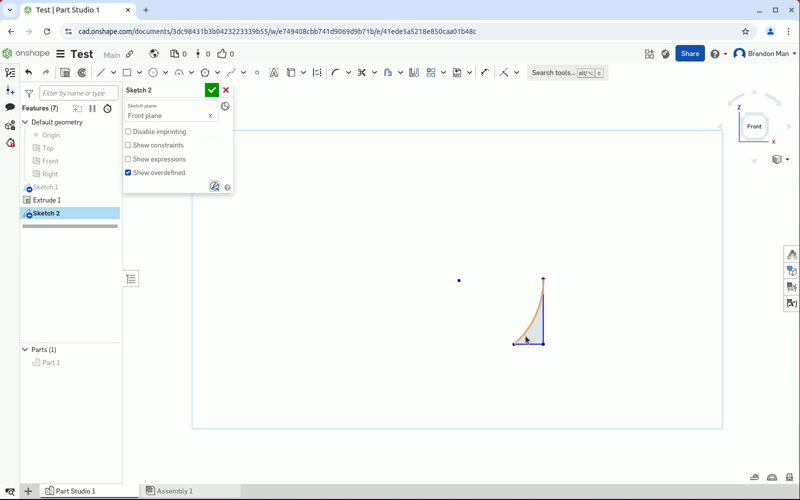
scroll(6)
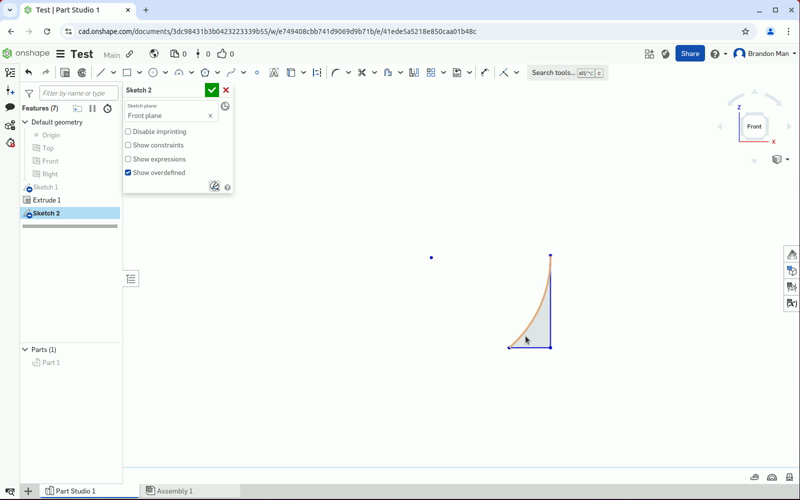
scroll(6)
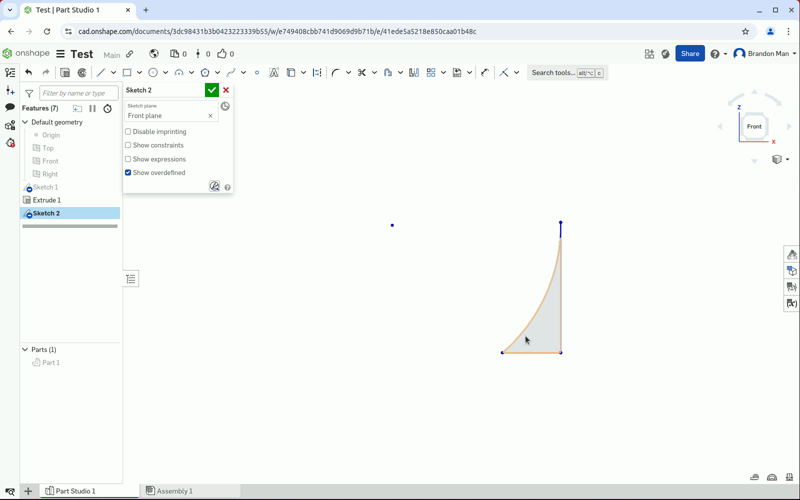
scroll(6)
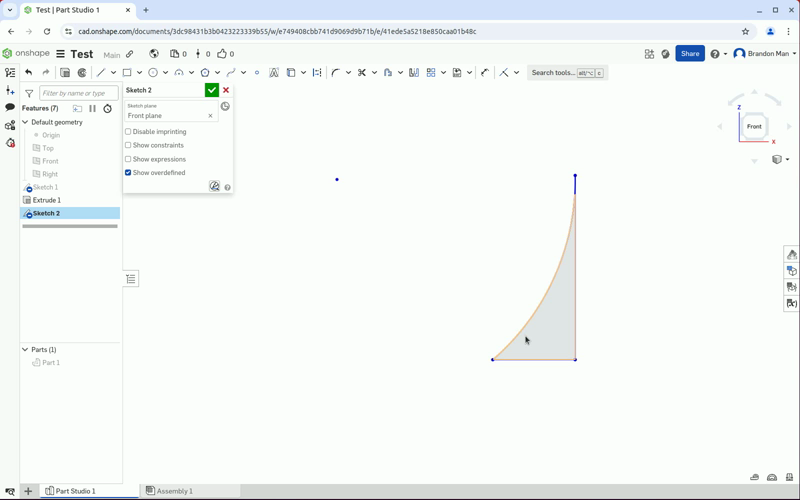
scroll(6)
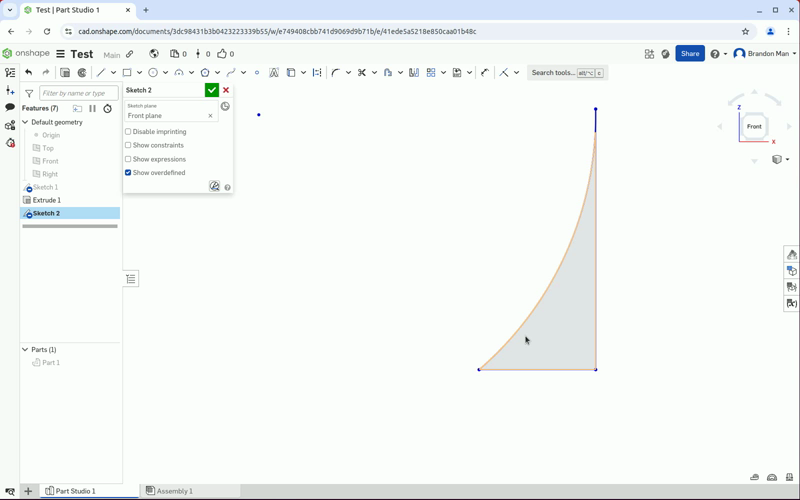
scroll(6)
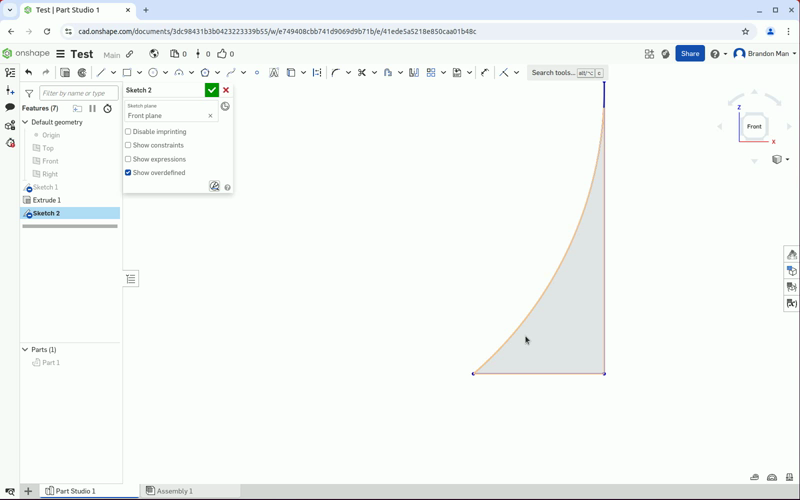
scroll(6)
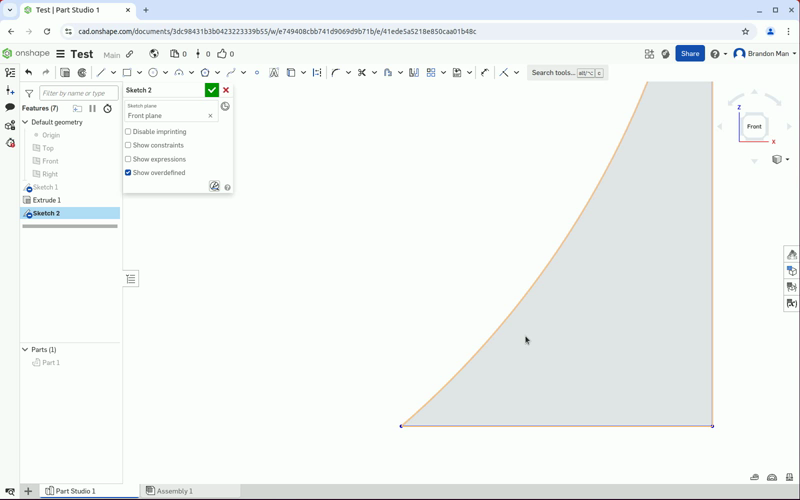
click(525, 335)
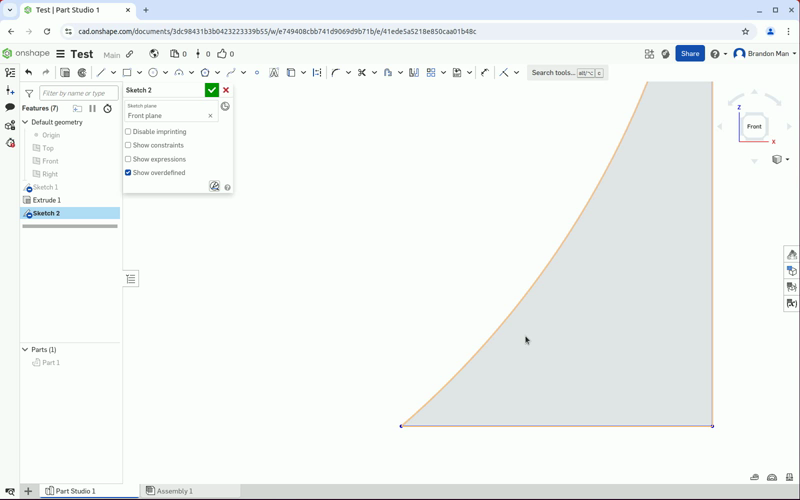
scroll(-6)
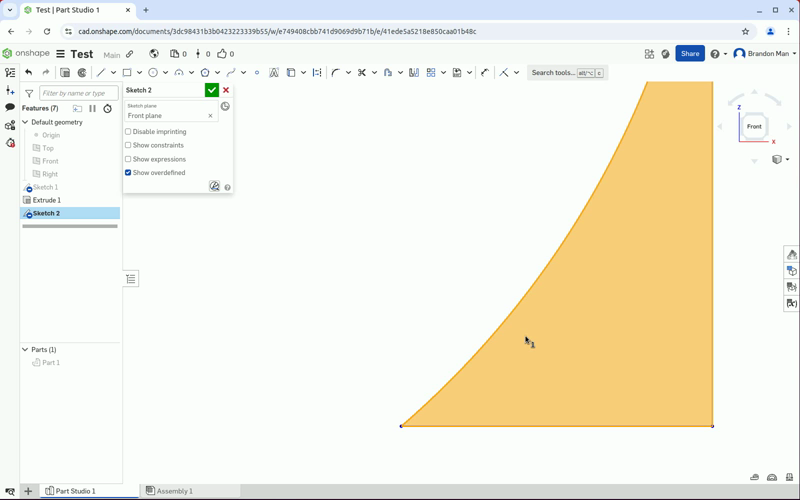
scroll(-6)
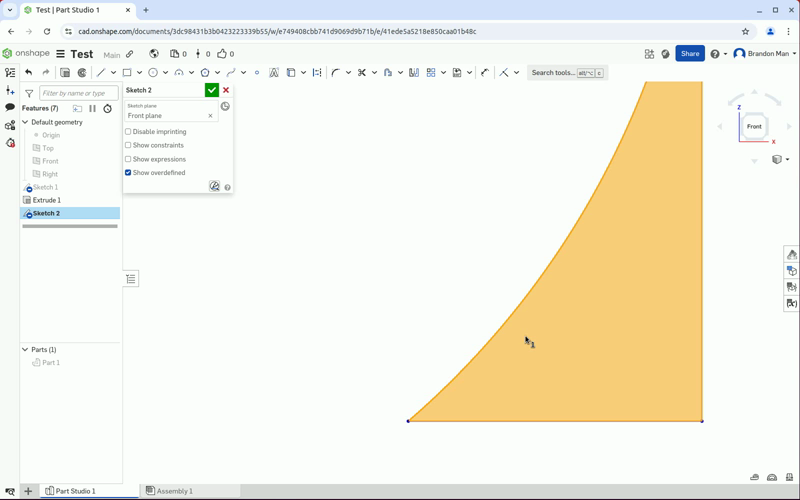
scroll(-6)
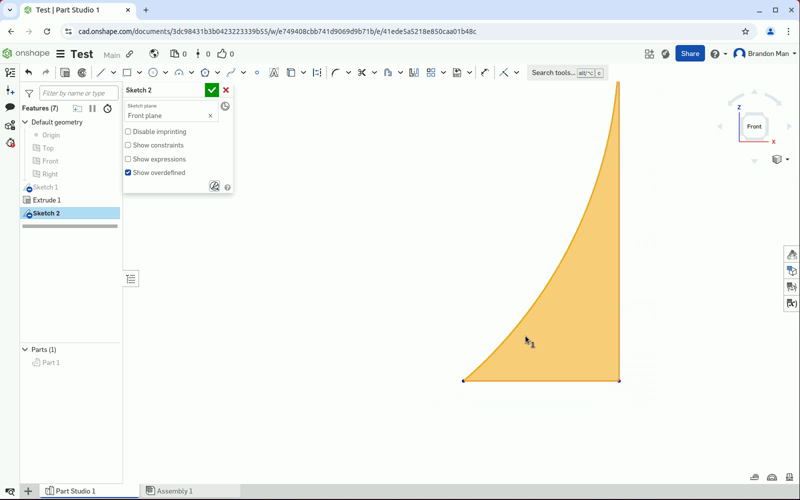
scroll(-6)
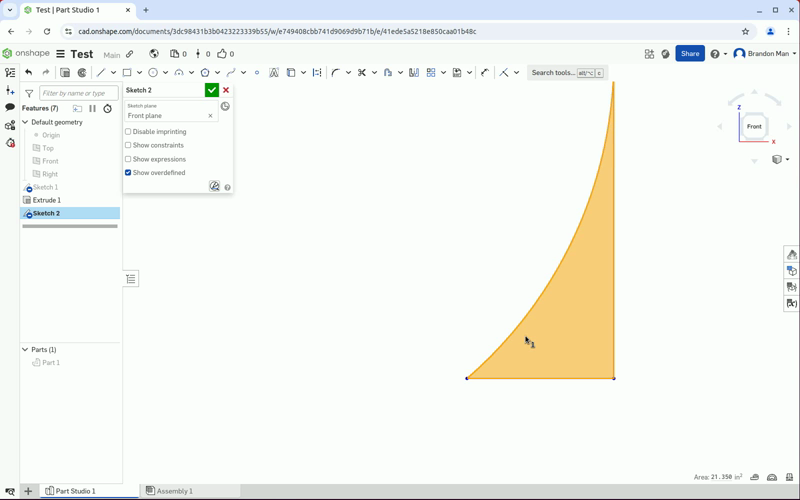
scroll(-6)
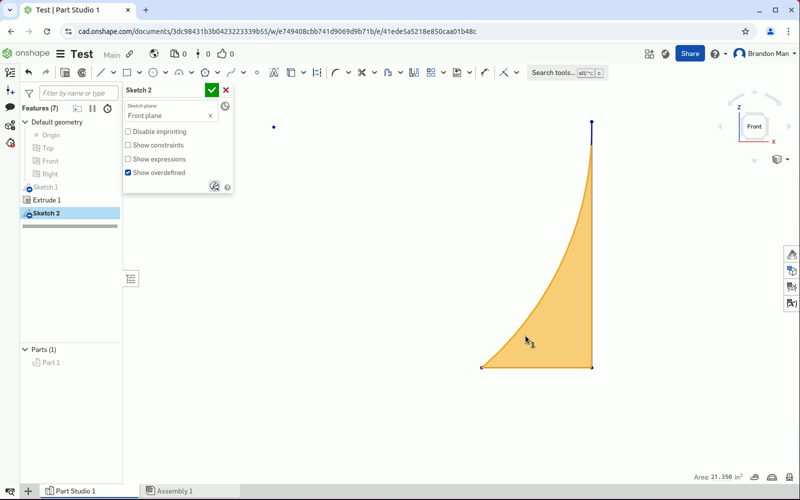
scroll(-6)
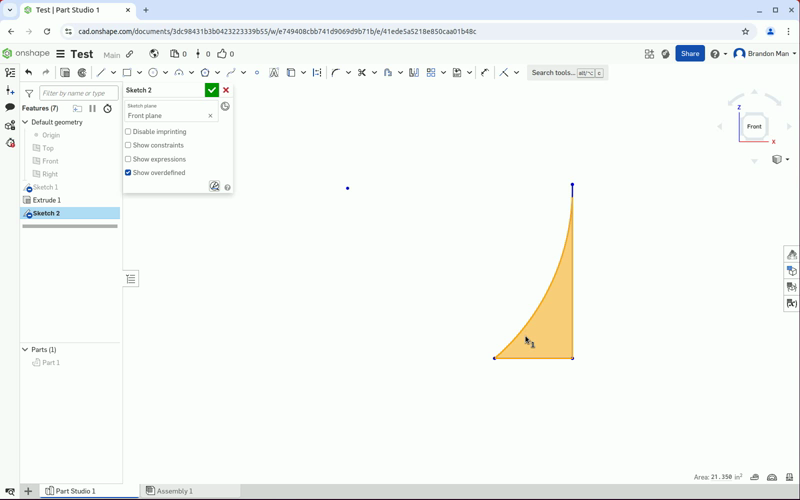
scroll(-6)
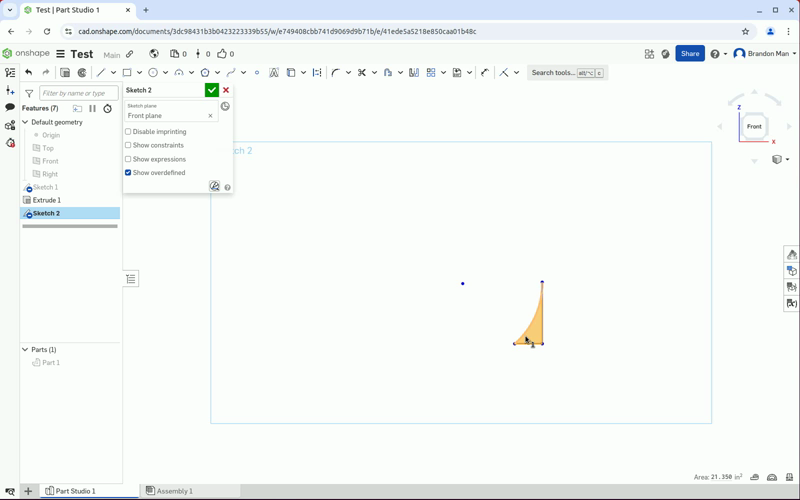
mouse_move(73, 352)
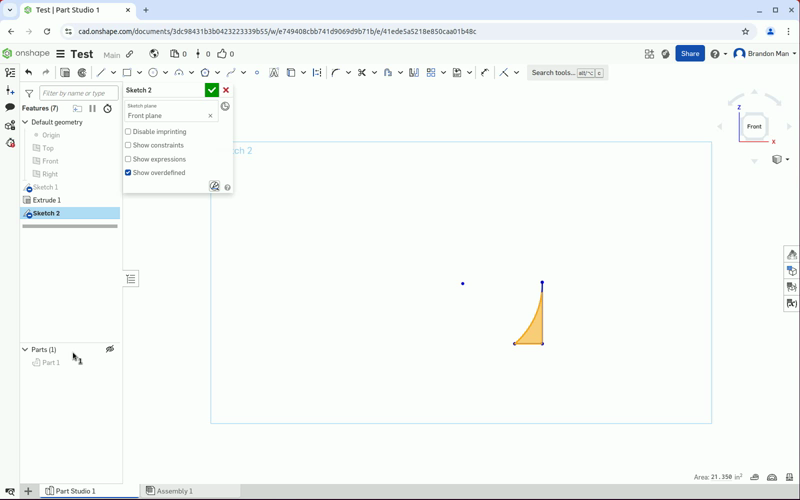
key(shift+y)
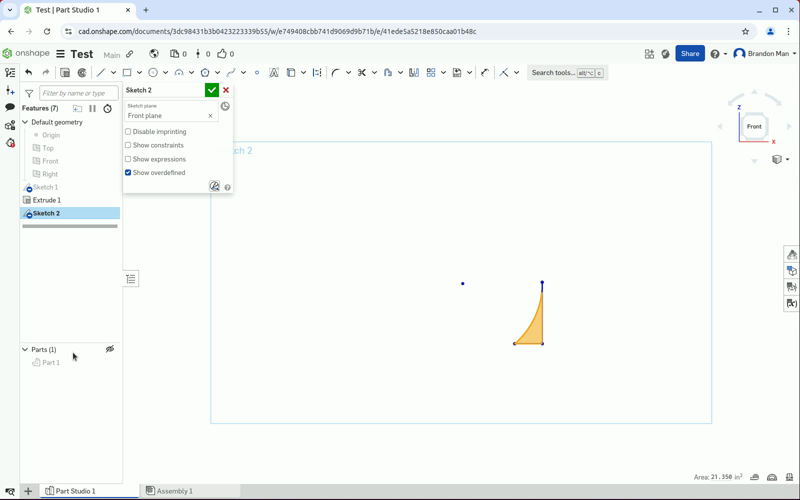
key(shift+e)
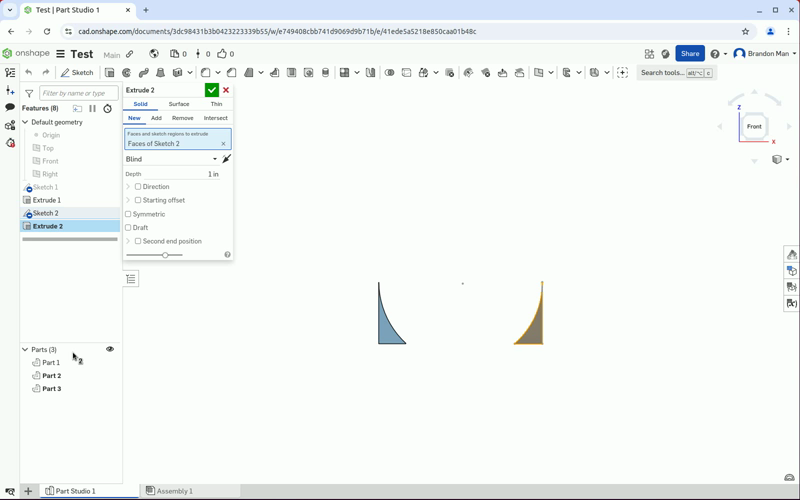
mouse_move(143, 106)
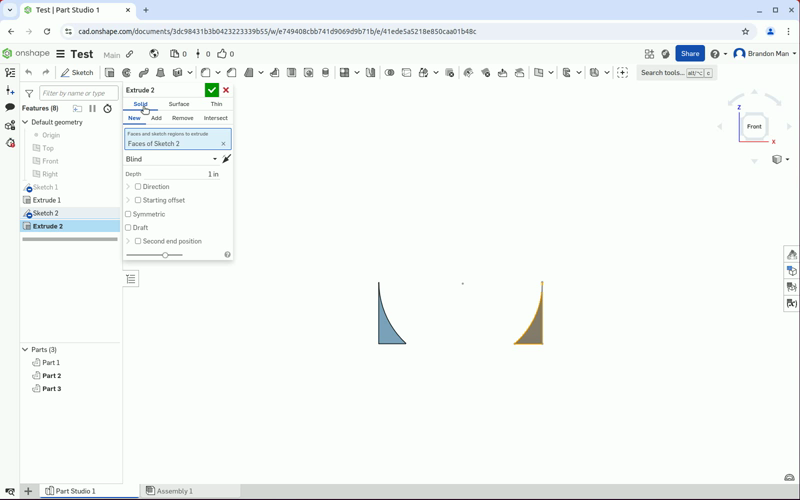
click(143, 106)
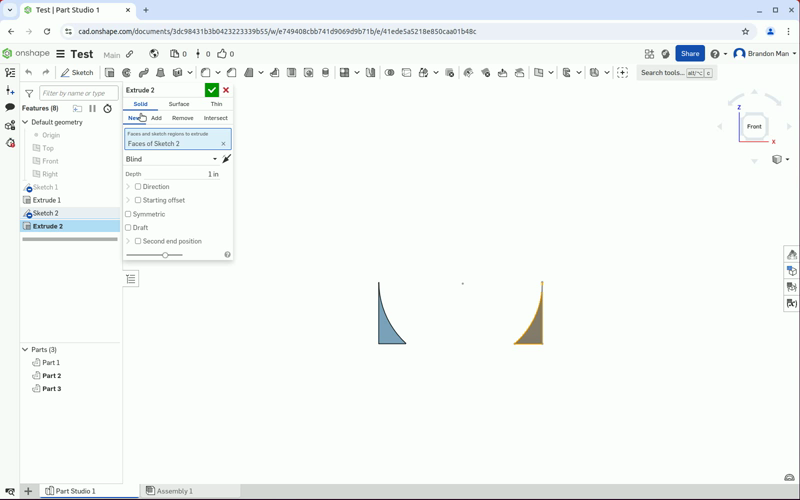
mouse_move(137, 120)
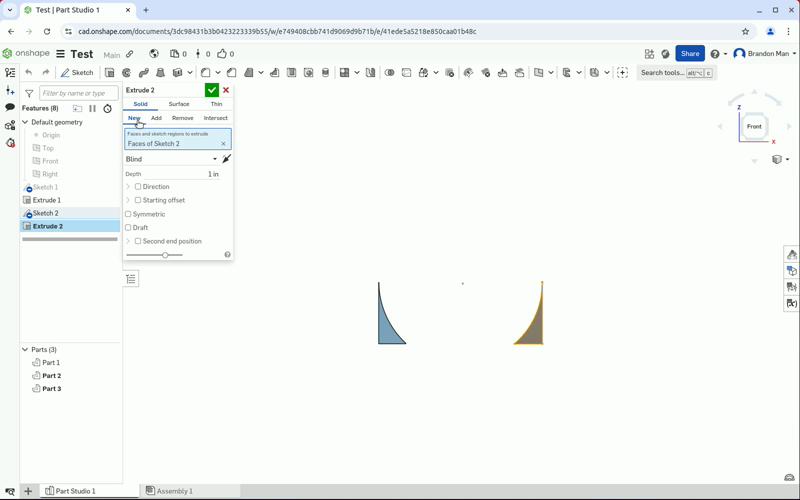
click(137, 120)
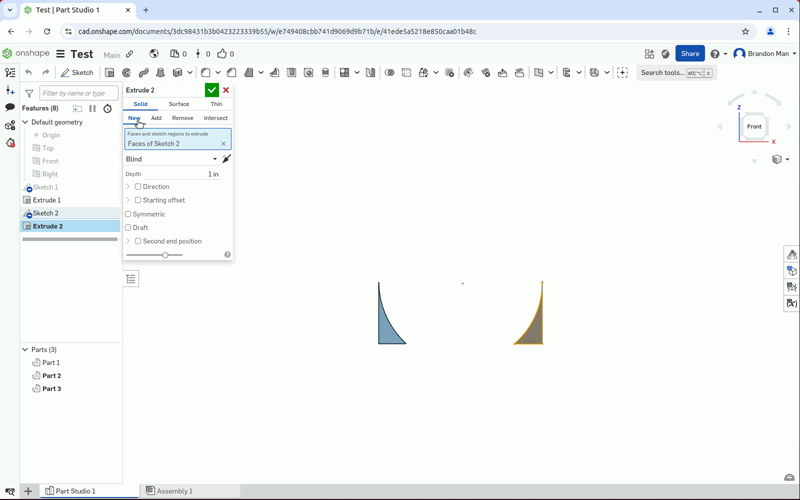
key(tab, 4)
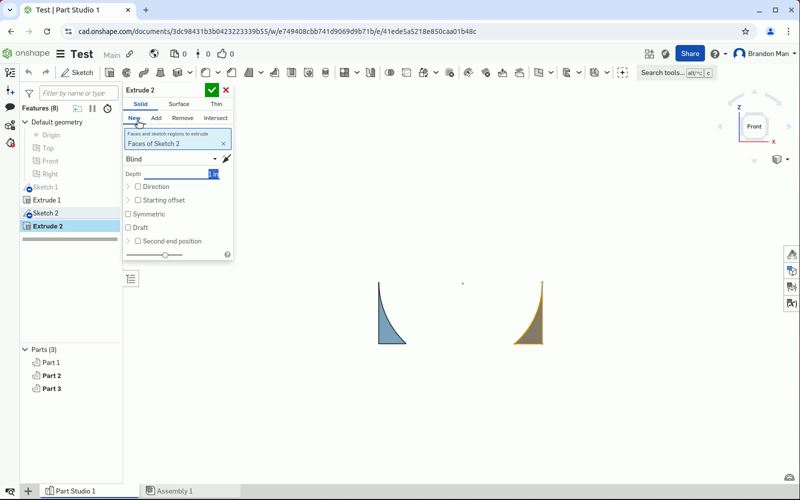
text(-23.108)
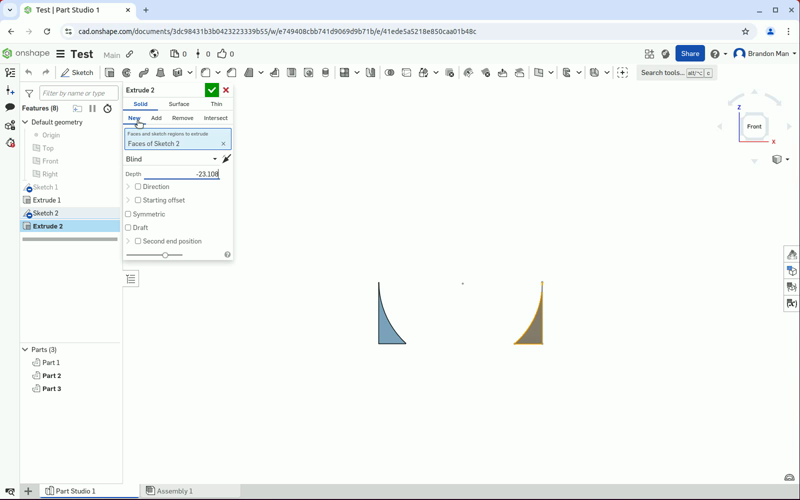
key(enter)
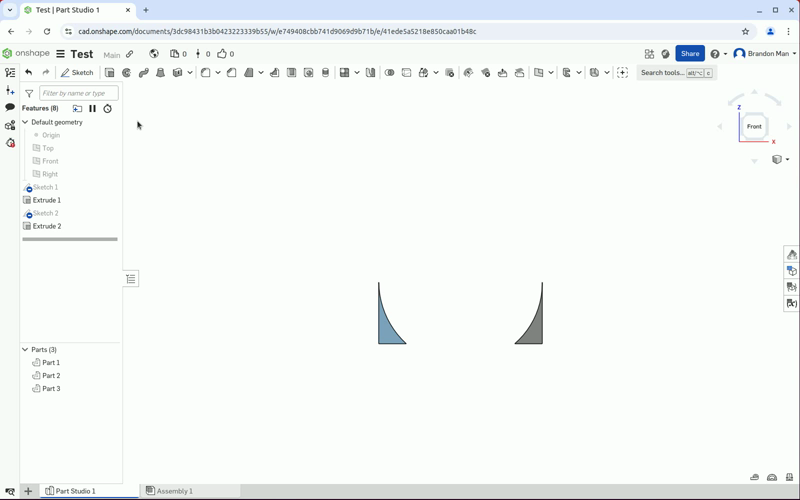
key(shift+h)
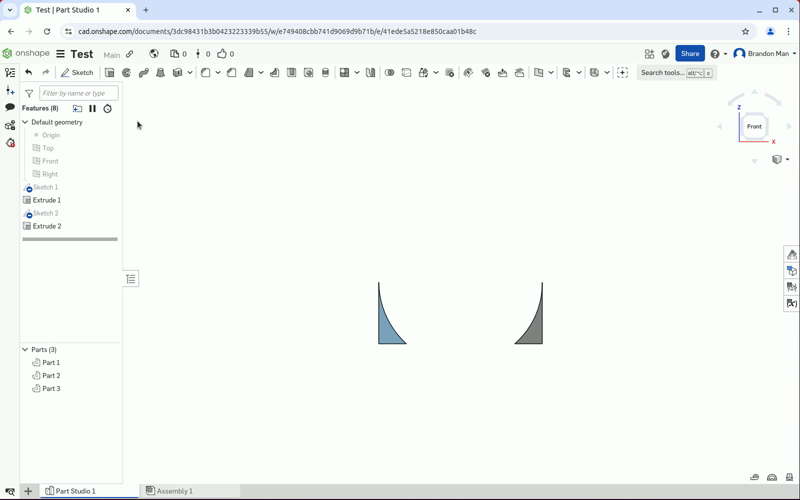
key(shift+h)
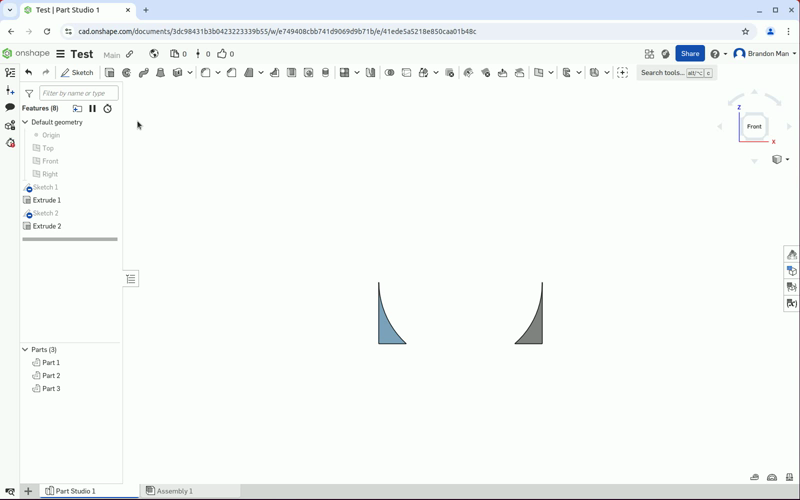
mouse_move(73, 189)
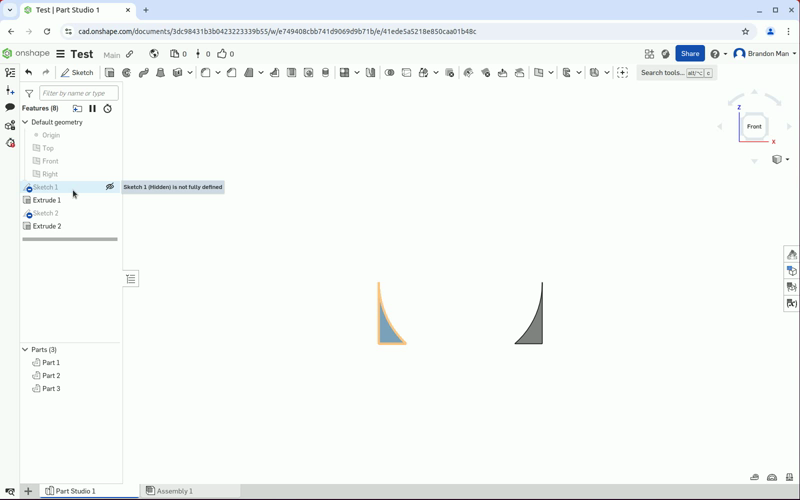
click(73, 189)
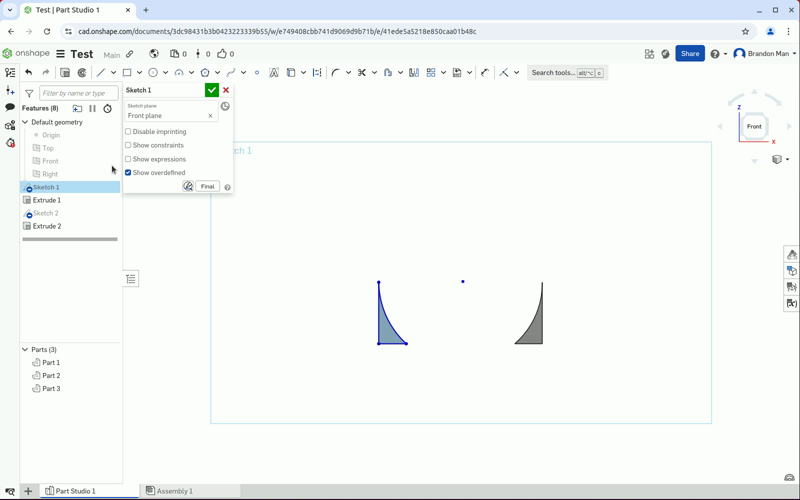
mouse_move(229, 92)
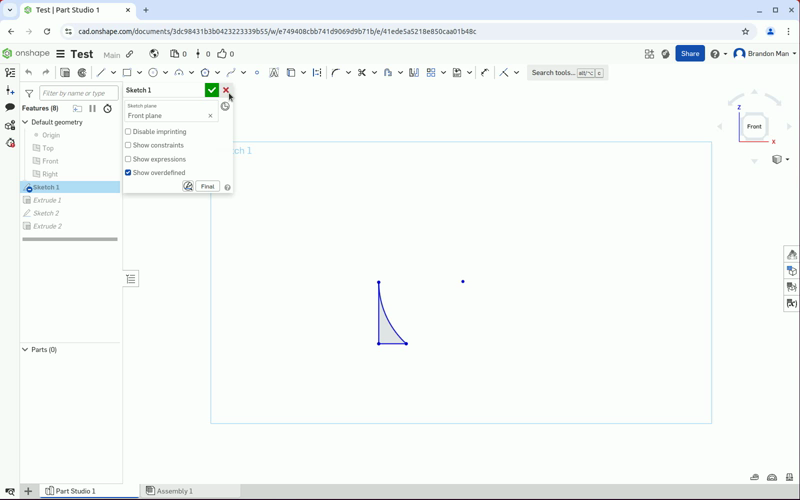
click(229, 92)
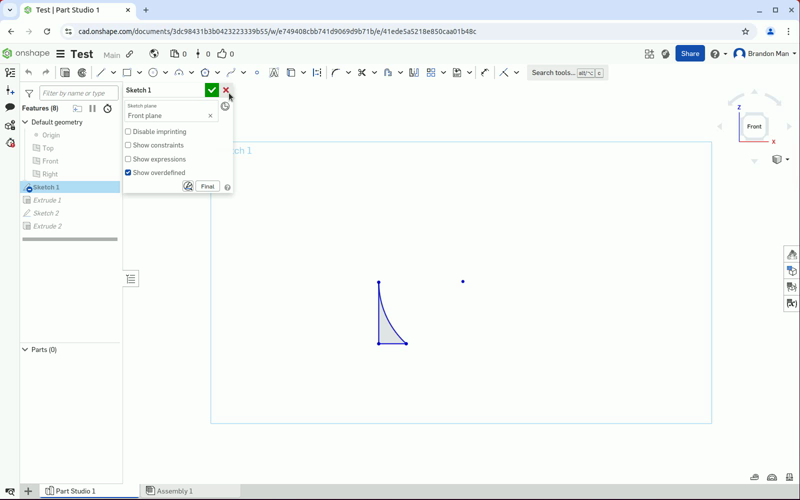
key(shift+s)
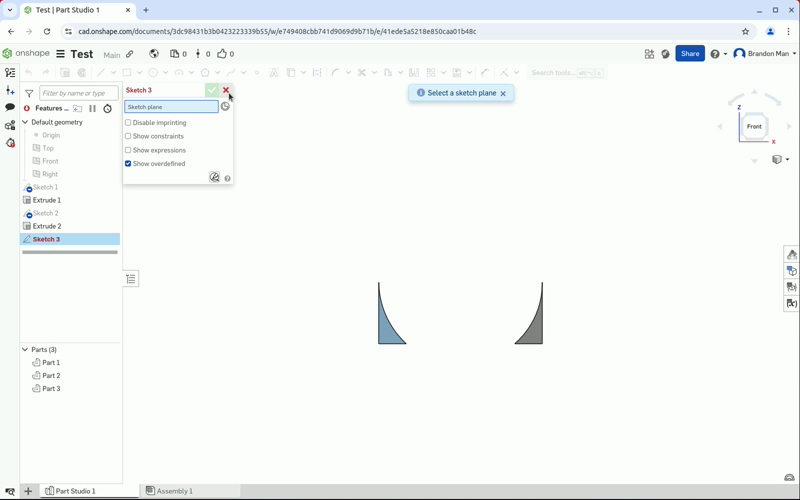
mouse_move(73, 163)
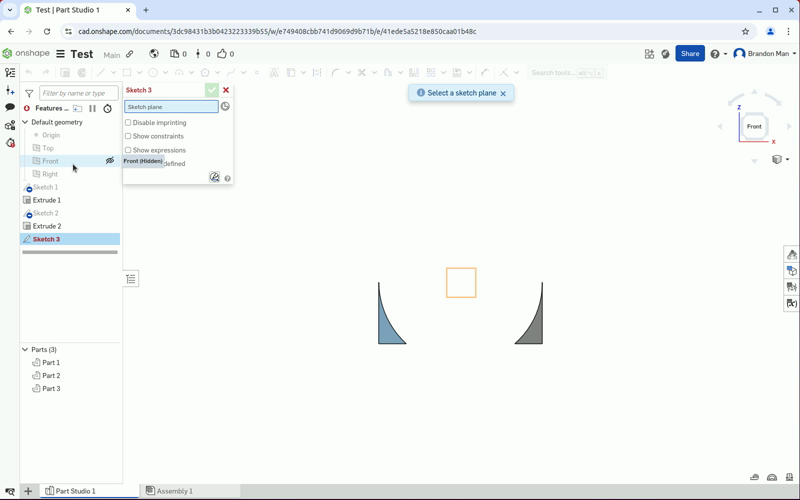
click(73, 163)
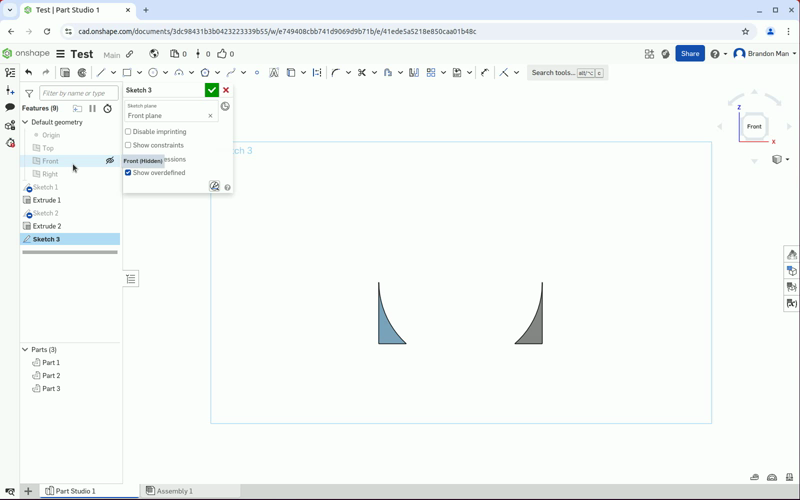
mouse_move(73, 352)
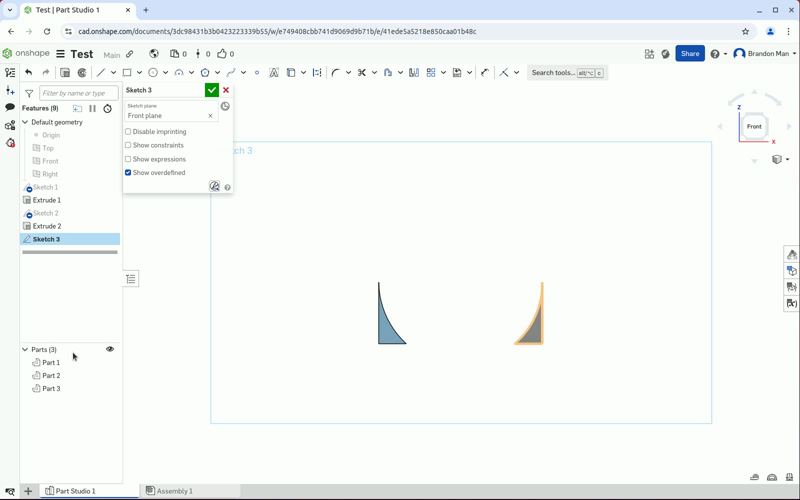
key(y)
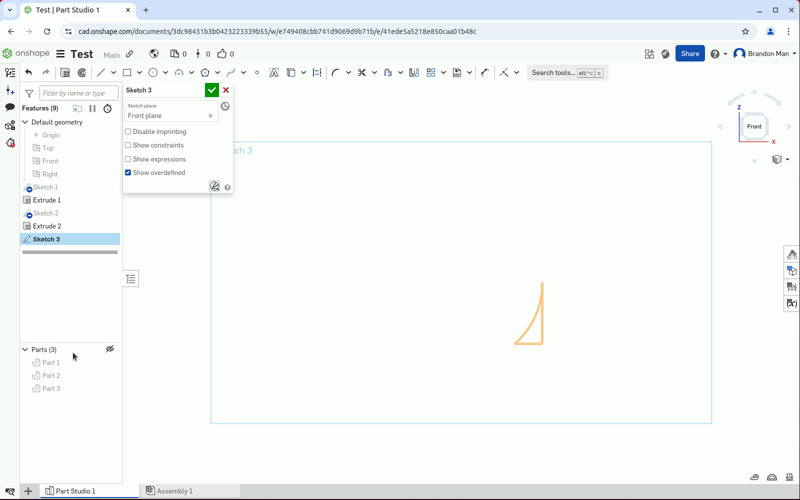
key(a)
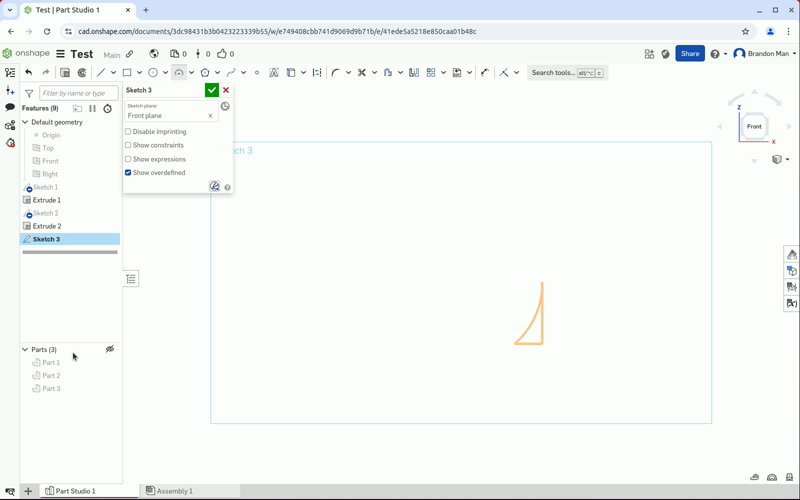
key_down(shift)
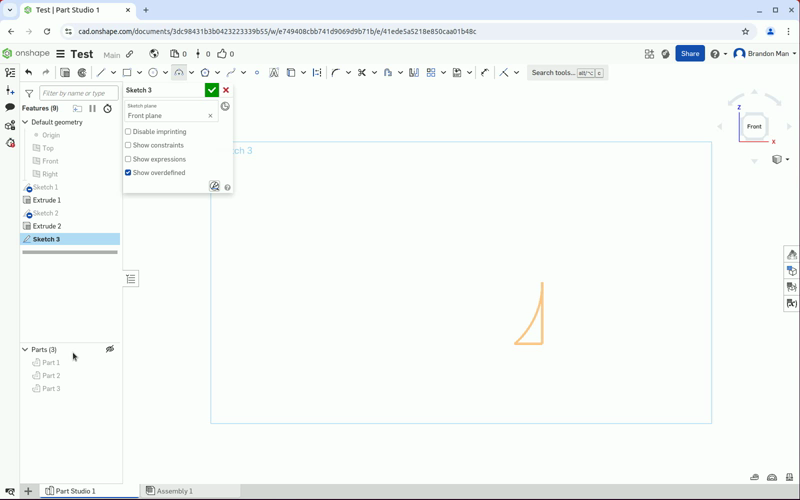
mouse_move(378, 282)
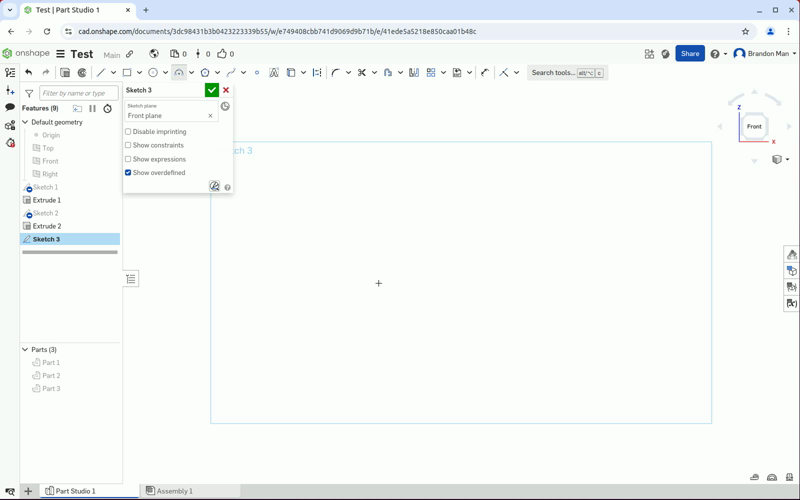
click(378, 282)
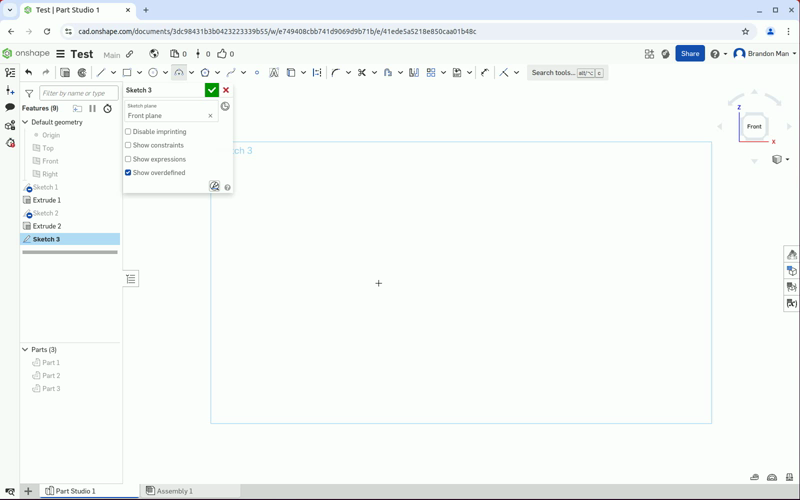
key_up(shift)
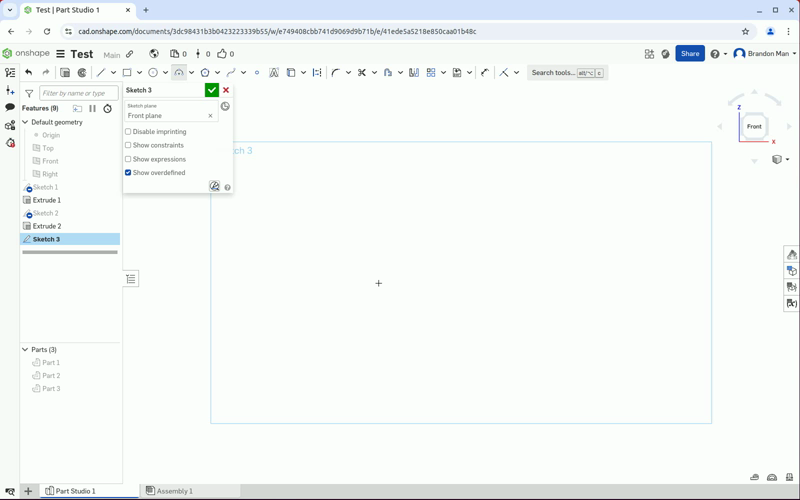
key_down(shift)
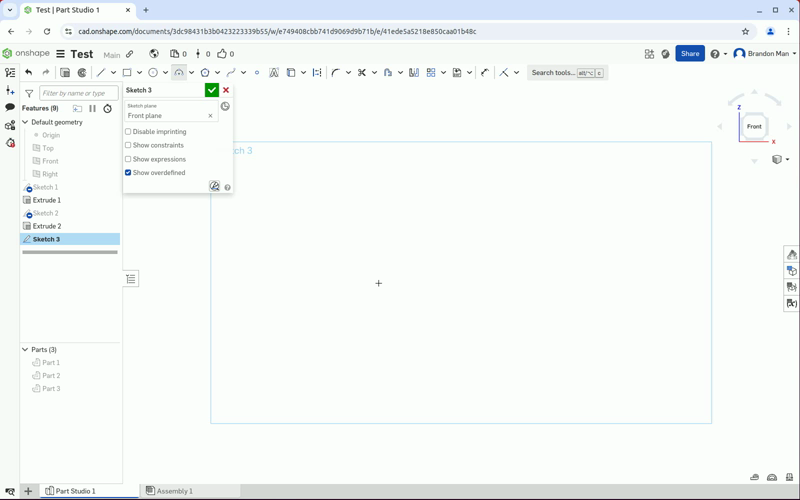
mouse_move(406, 345)
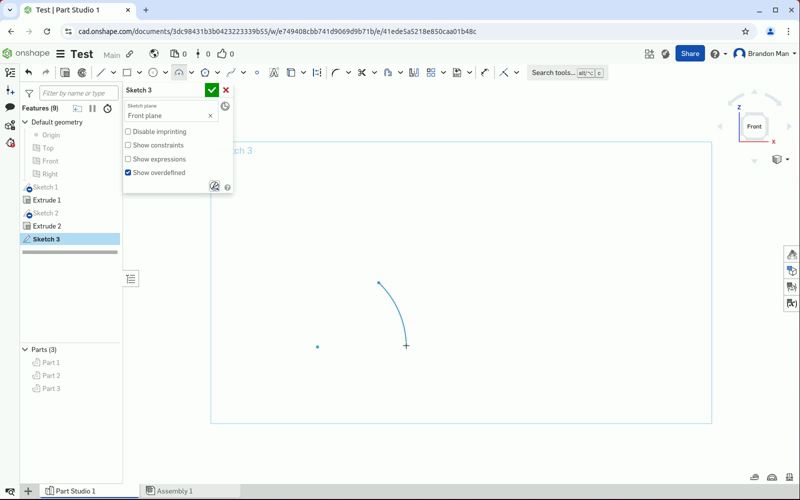
click(406, 345)
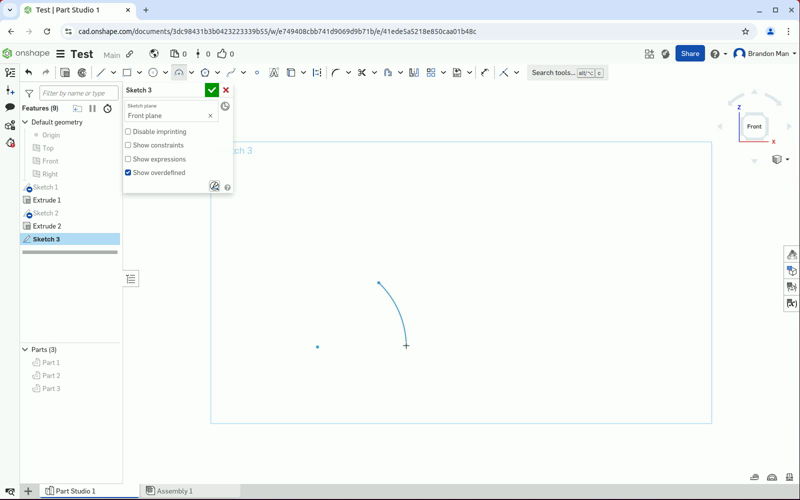
mouse_move(385, 316)
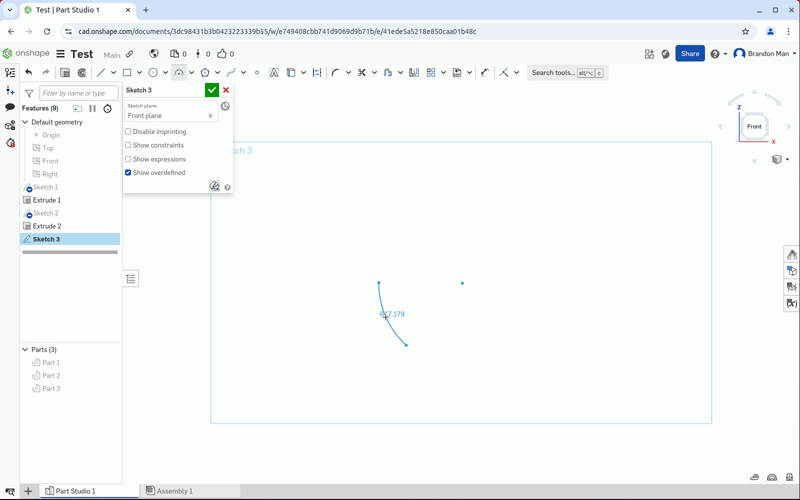
click(385, 316)
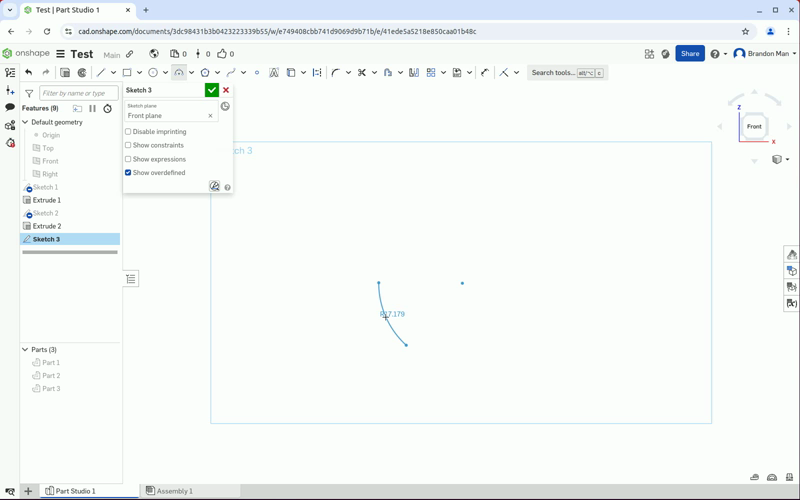
key_up(shift)
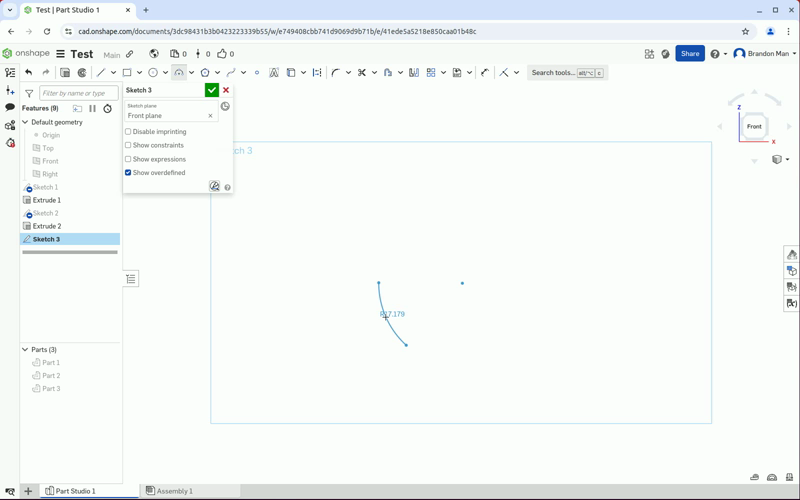
key(esc)
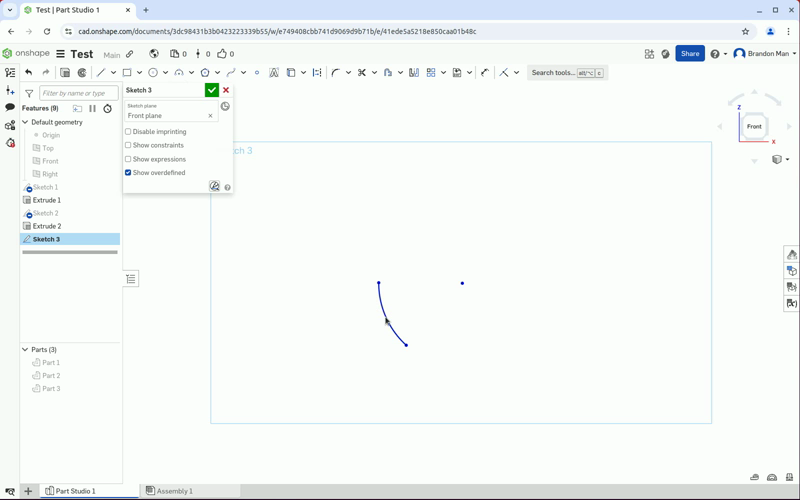
key(l)
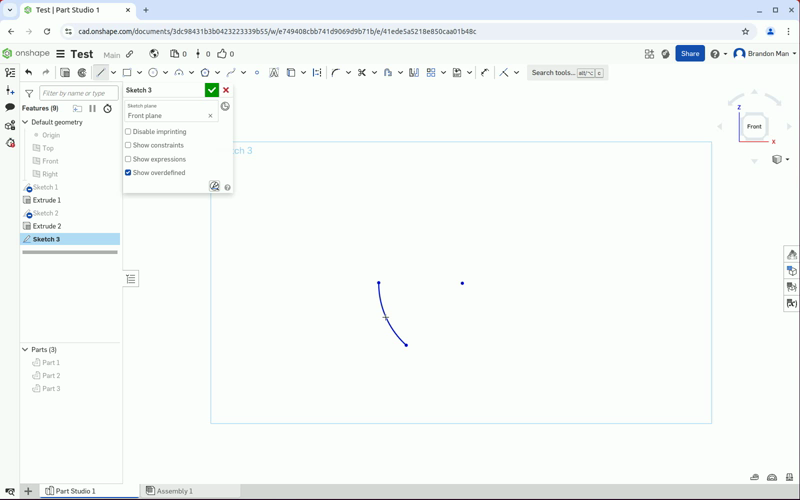
mouse_move(406, 345)
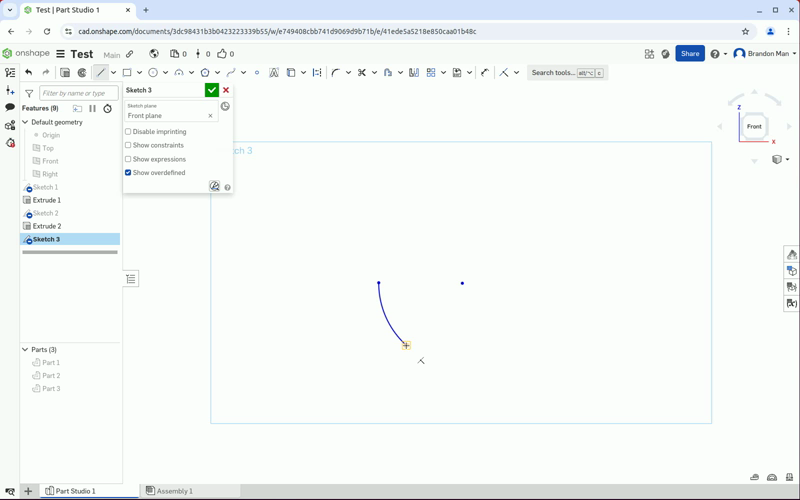
click(406, 345)
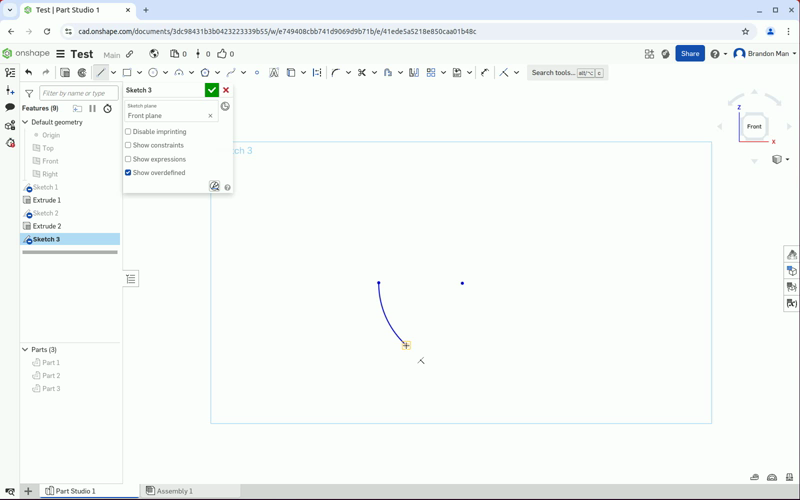
key_down(shift)
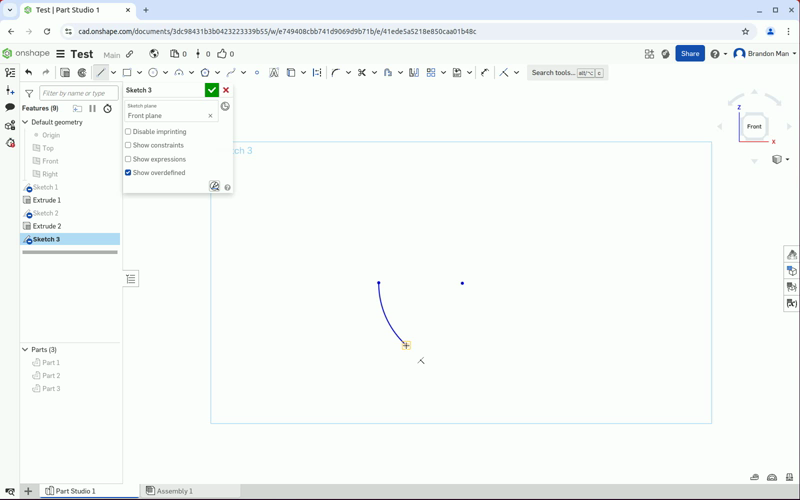
mouse_move(514, 345)
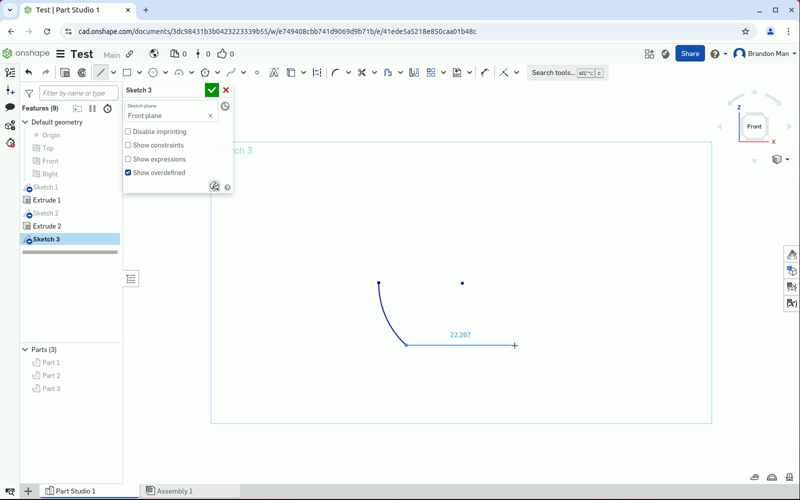
click(514, 345)
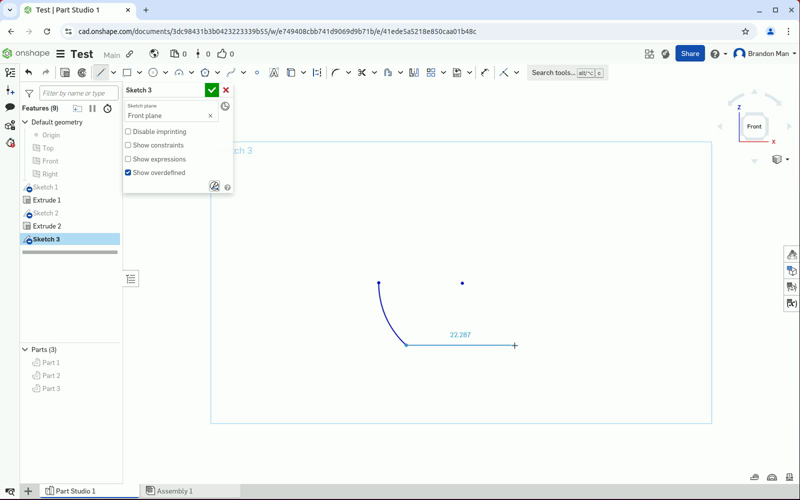
key_up(shift)
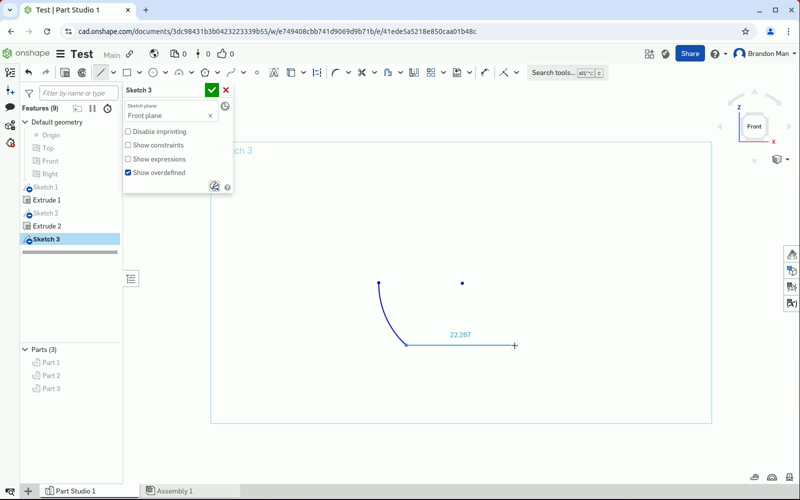
key(esc)
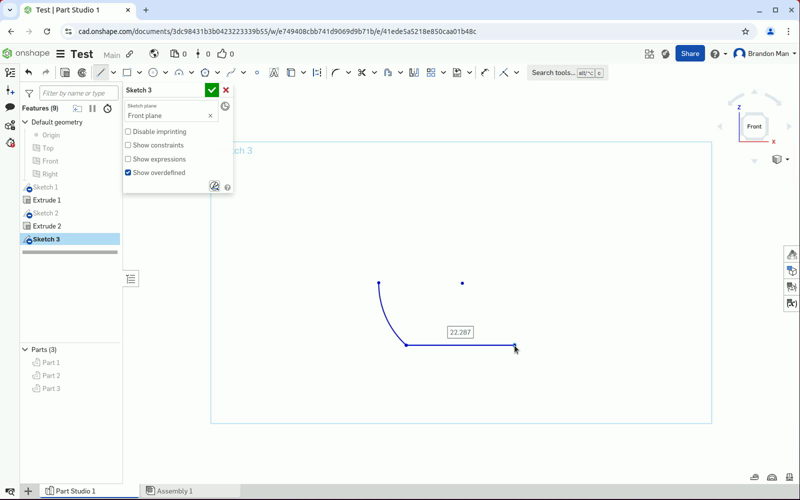
key(a)
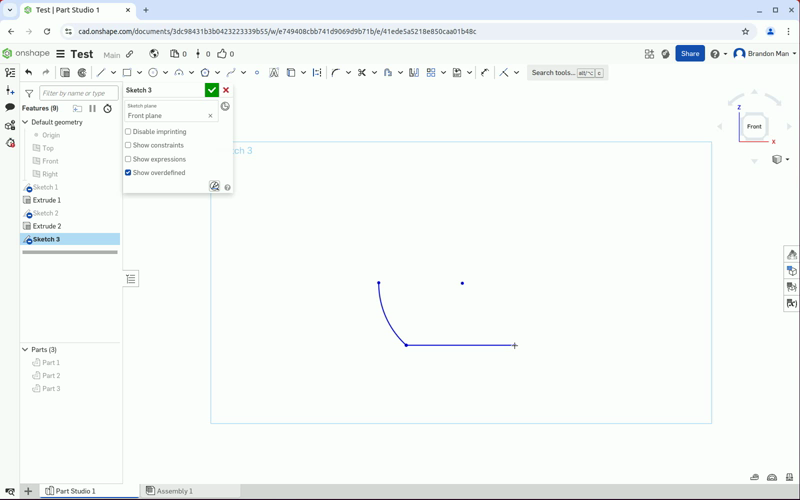
mouse_move(514, 345)
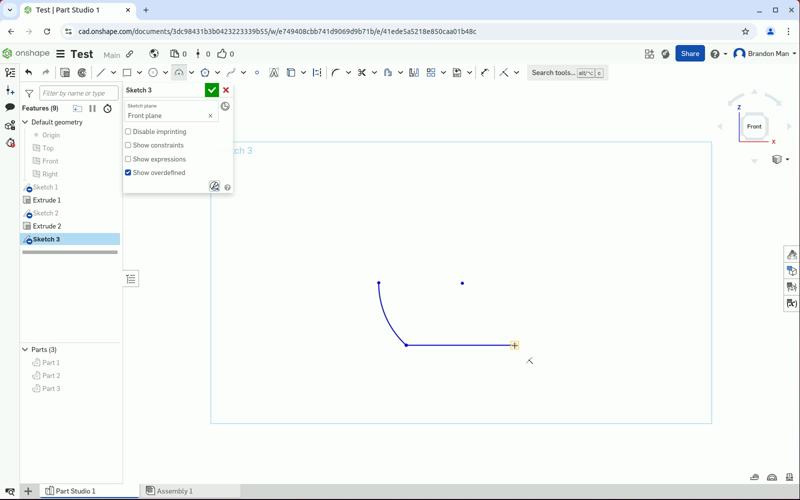
click(514, 345)
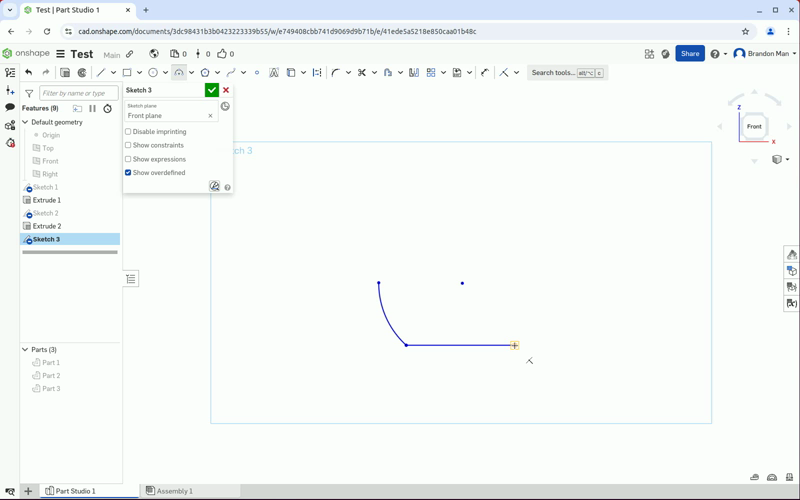
key_down(shift)
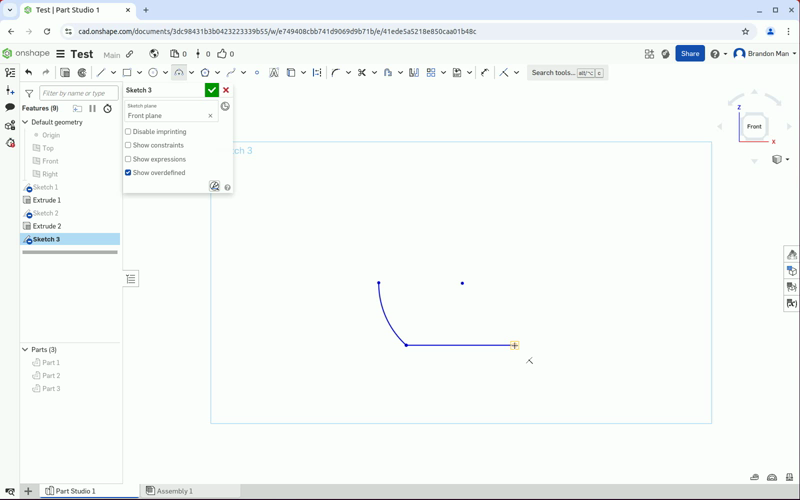
mouse_move(542, 282)
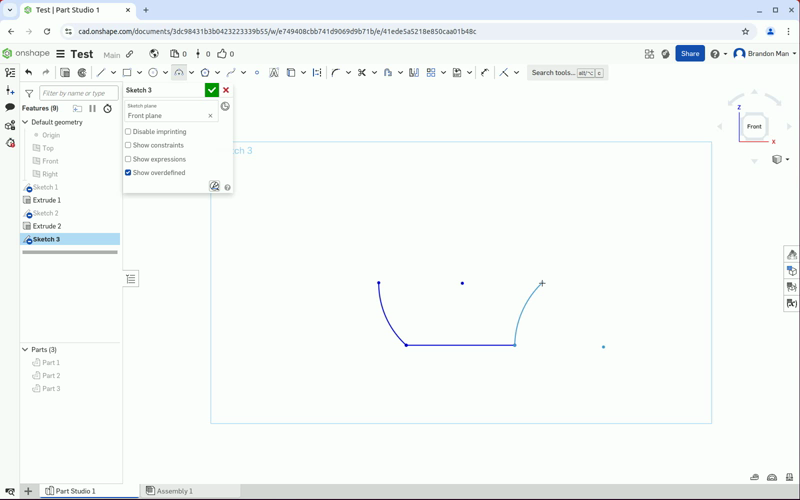
click(542, 282)
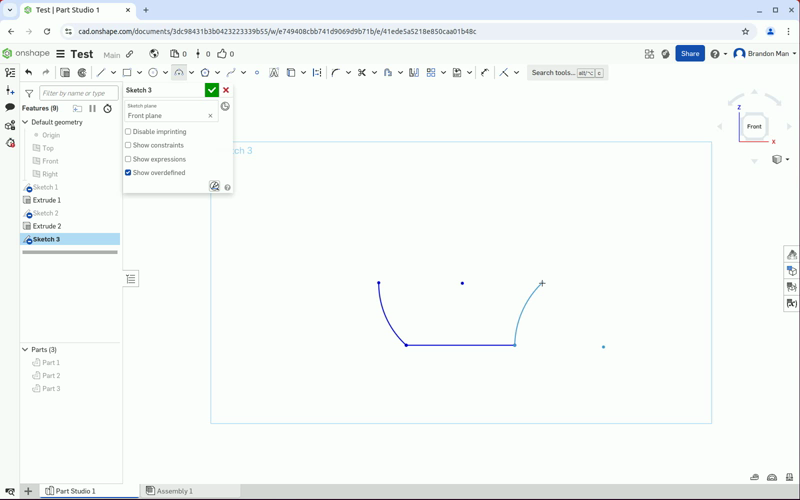
mouse_move(535, 316)
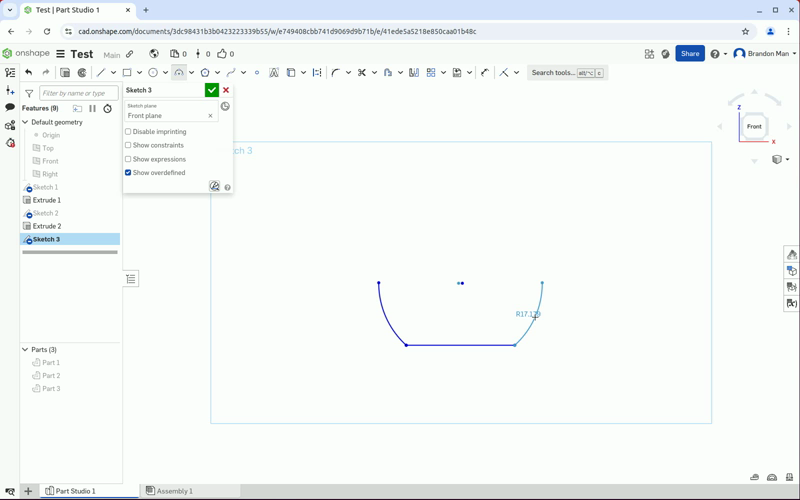
click(535, 316)
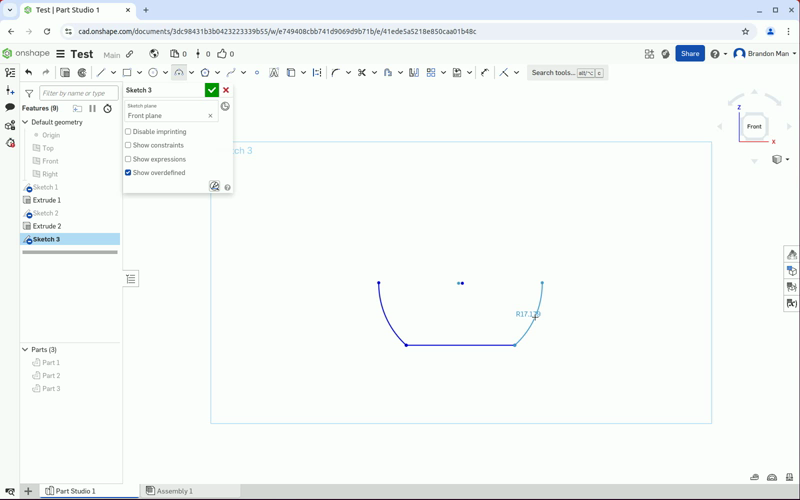
key_up(shift)
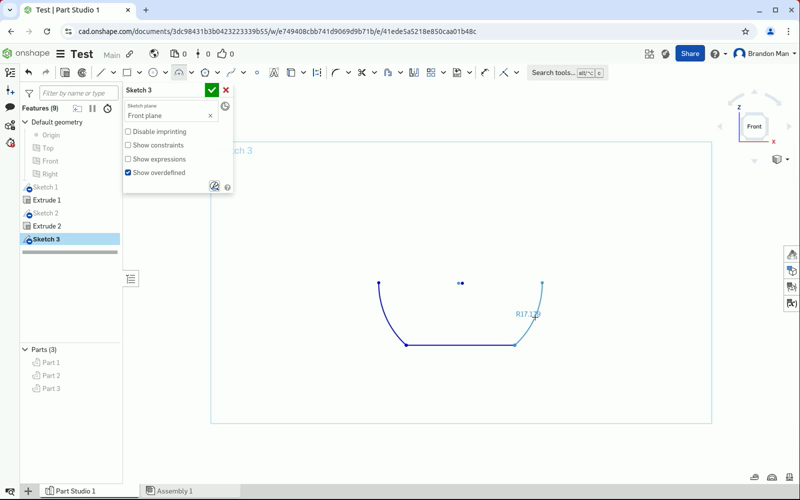
key(esc)
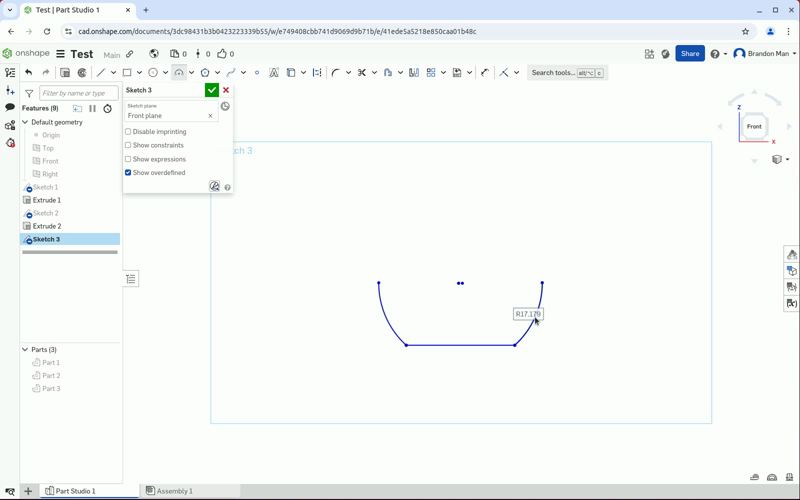
key(l)
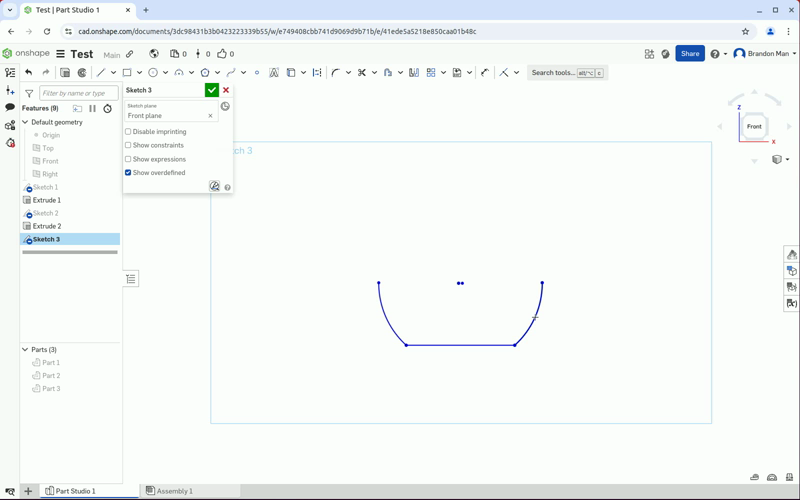
mouse_move(542, 282)
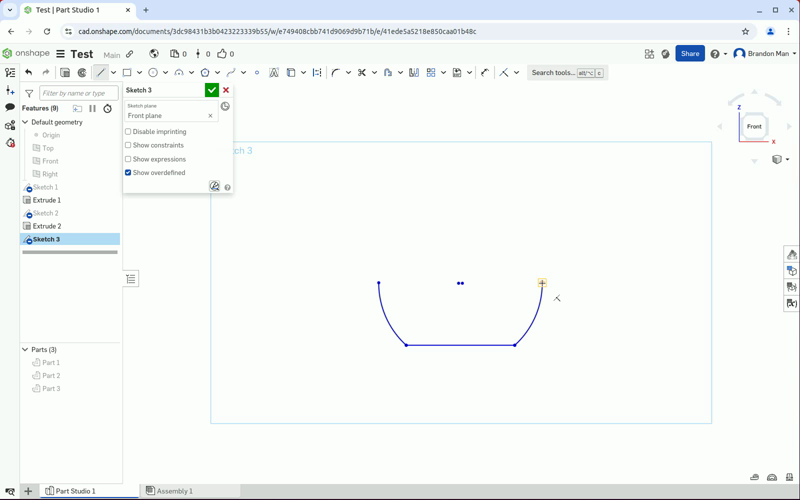
click(542, 282)
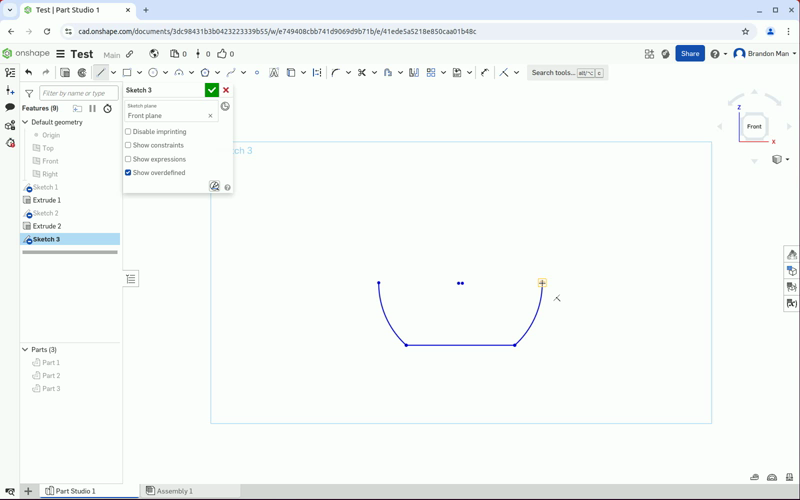
key_down(shift)
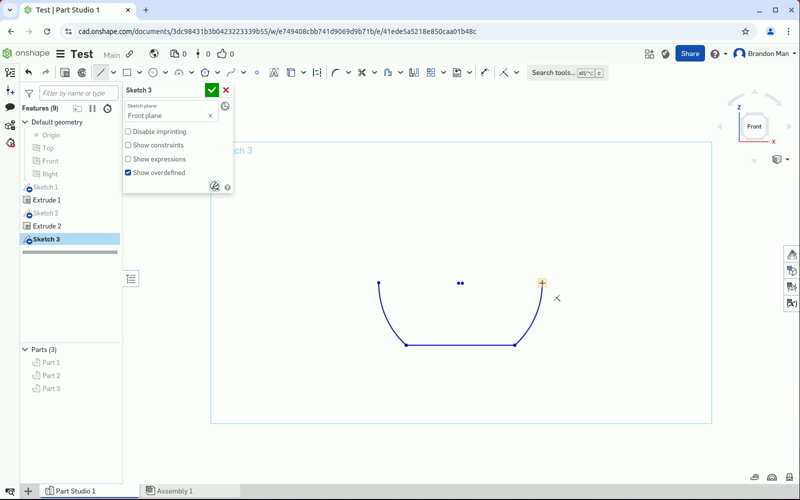
mouse_move(378, 282)
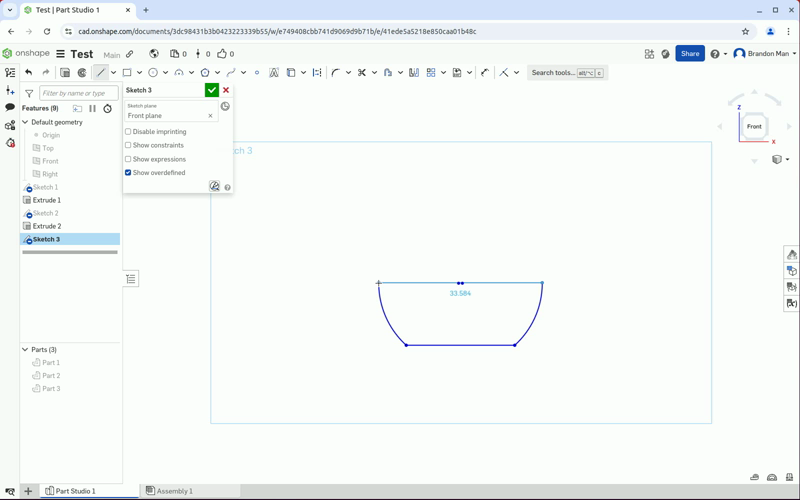
key_up(shift)
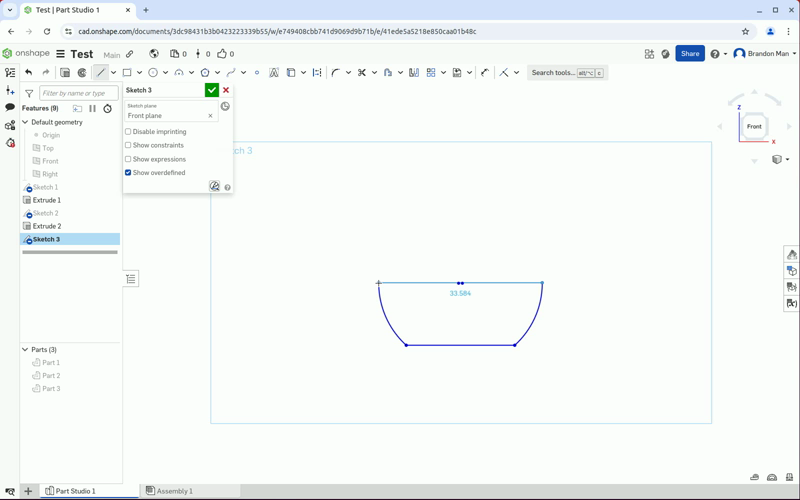
click(378, 282)
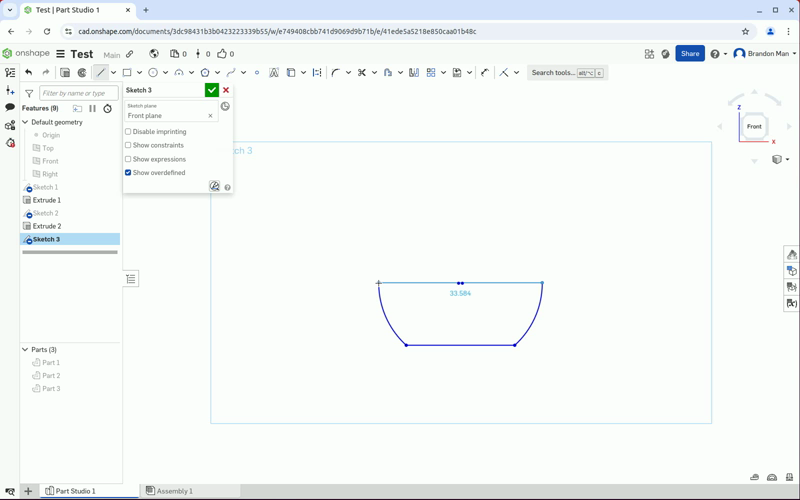
key(esc)
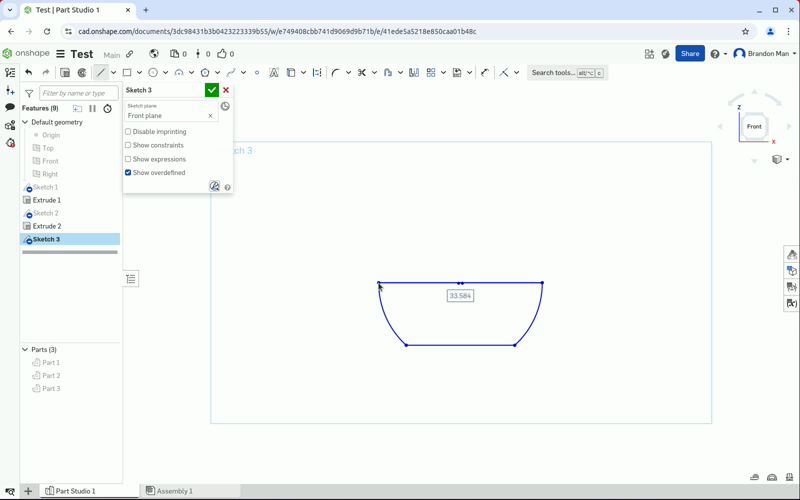
mouse_move(505, 302)
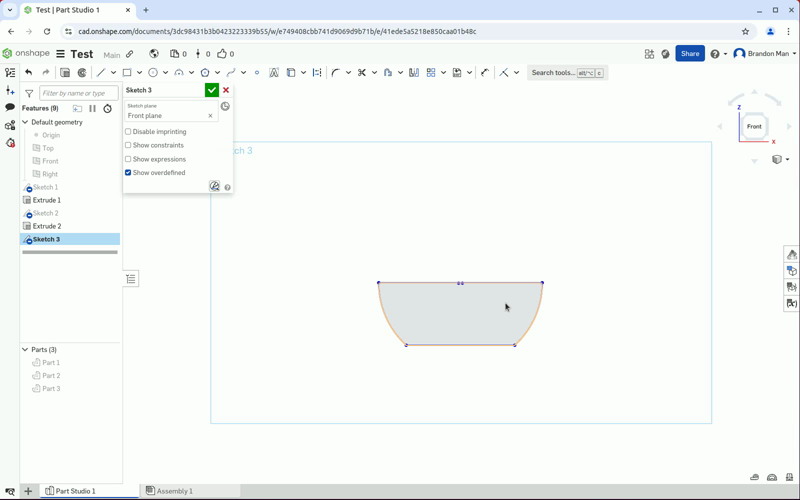
click(505, 302)
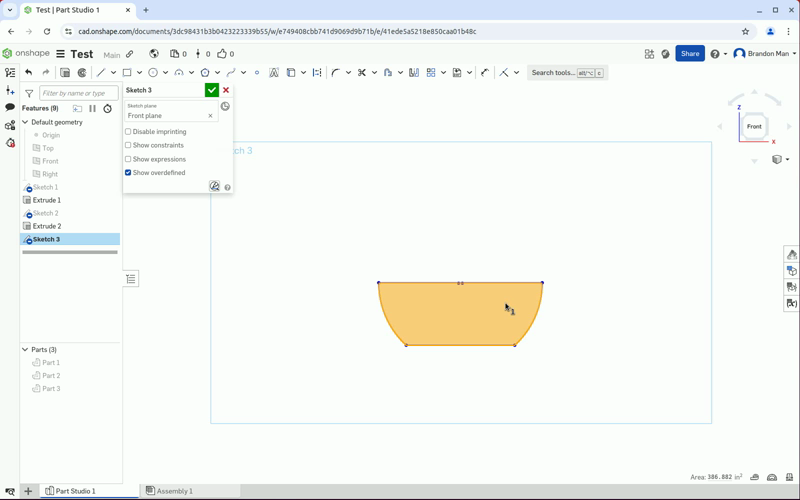
mouse_move(73, 352)
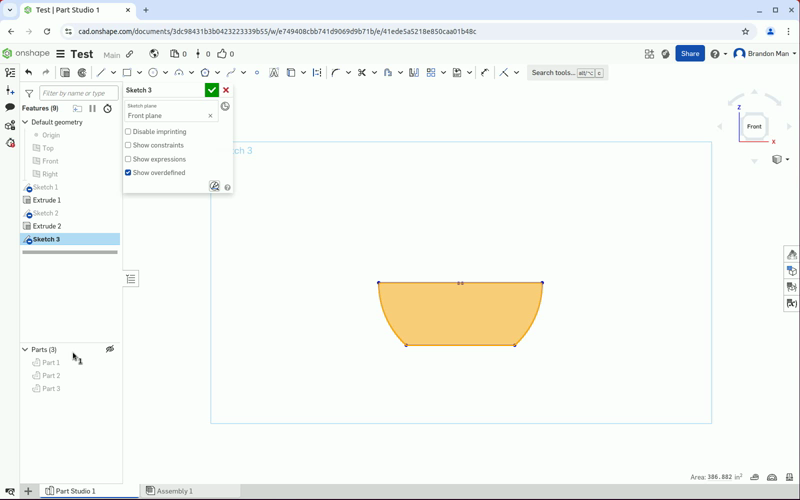
key(shift+y)
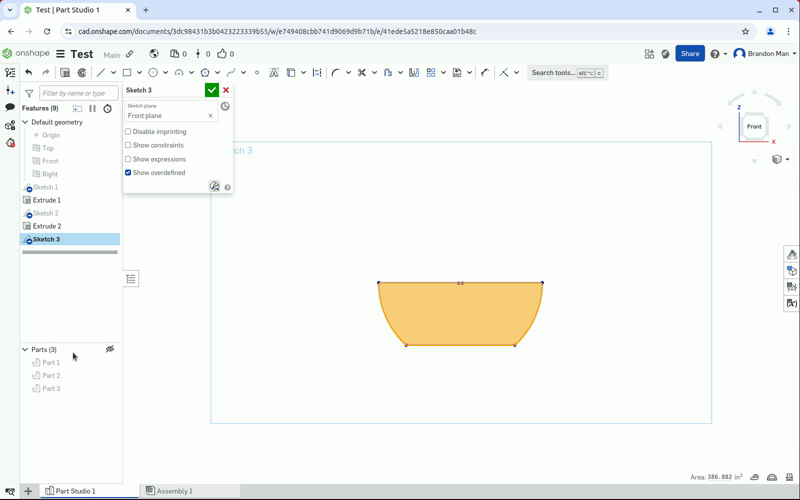
key(shift+e)
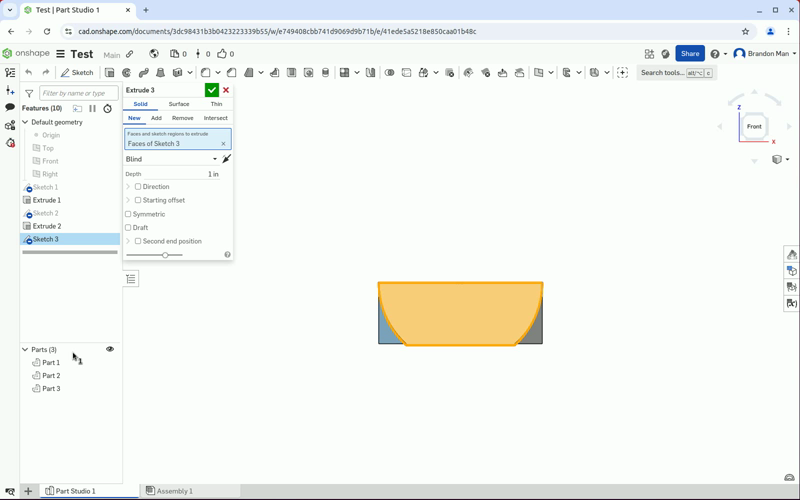
mouse_move(143, 106)
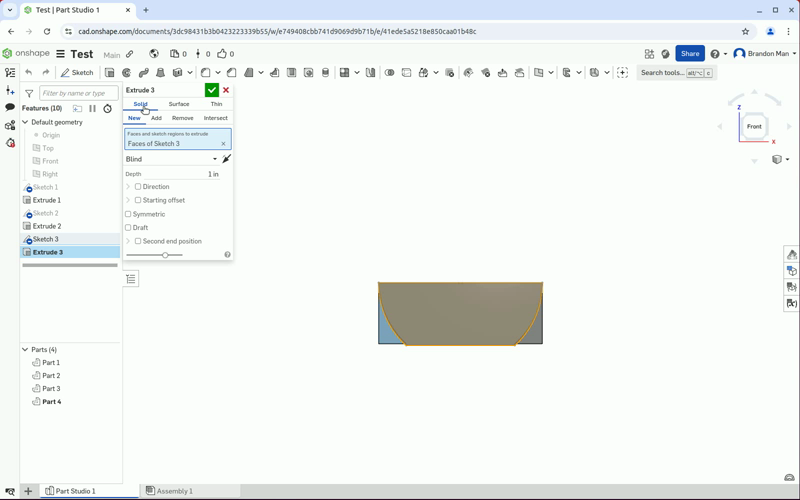
click(143, 106)
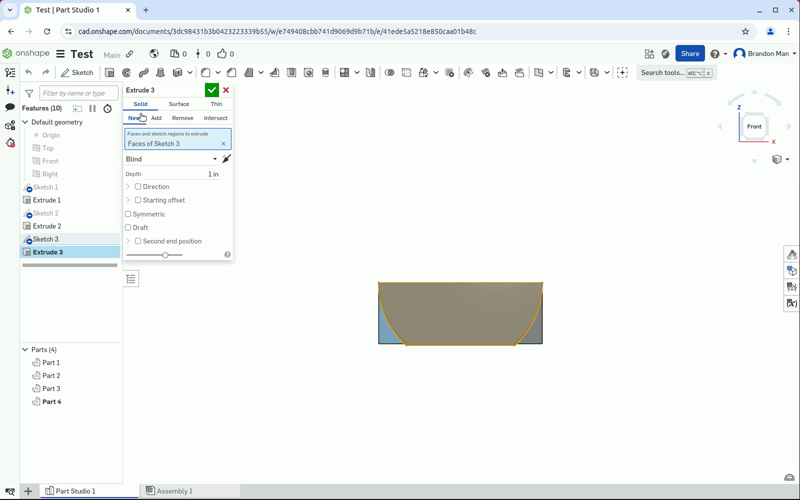
mouse_move(137, 120)
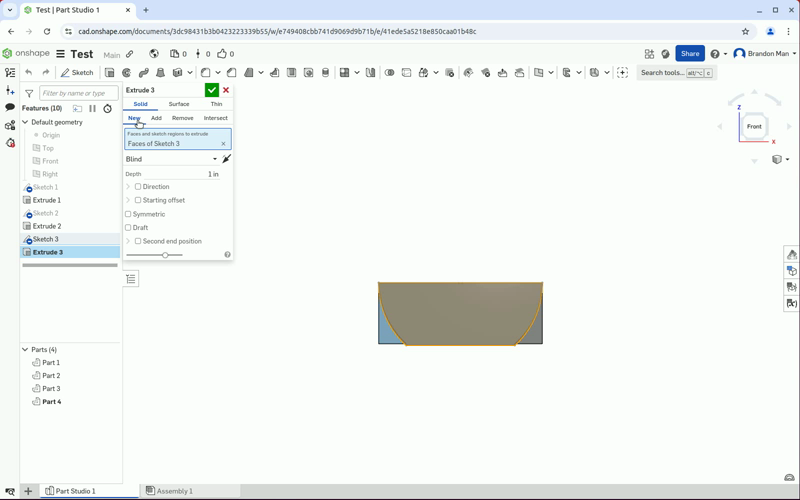
click(137, 120)
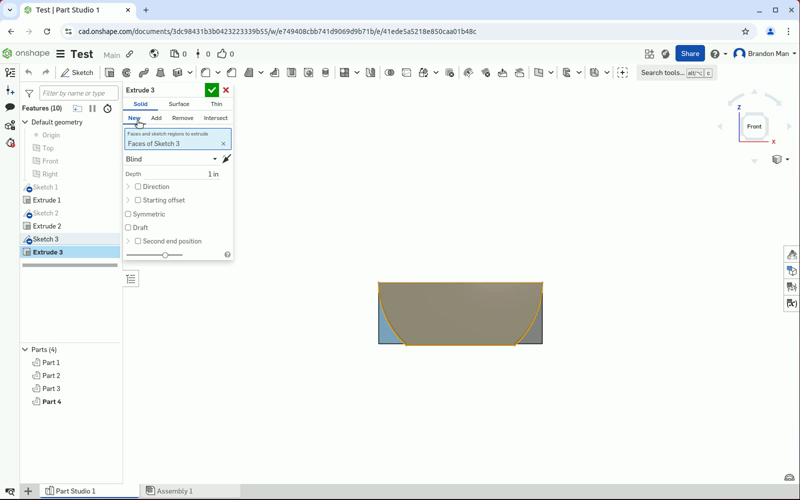
key(tab, 4)
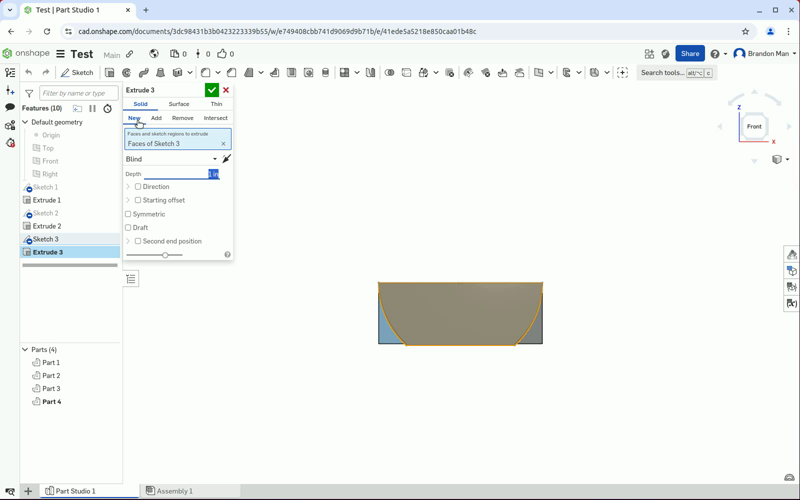
text(-23.108)
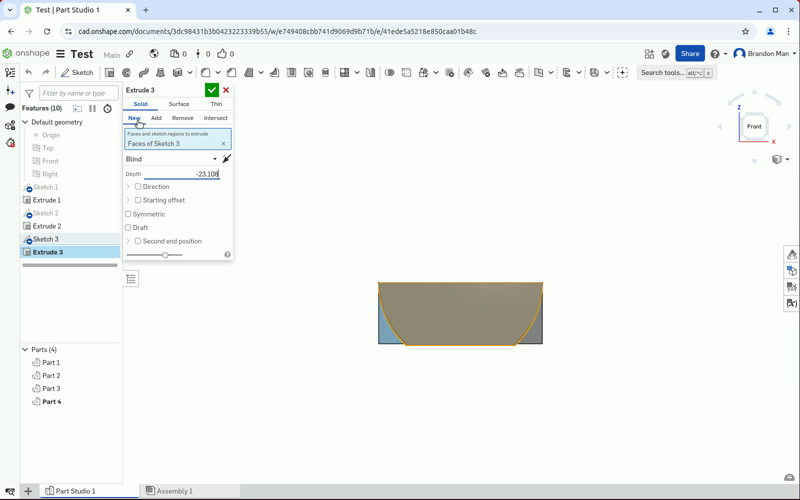
key(enter)
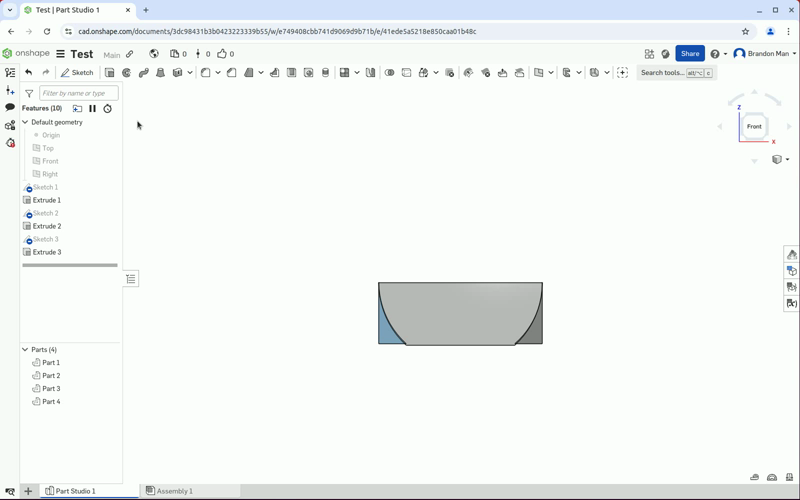
key(shift+h)
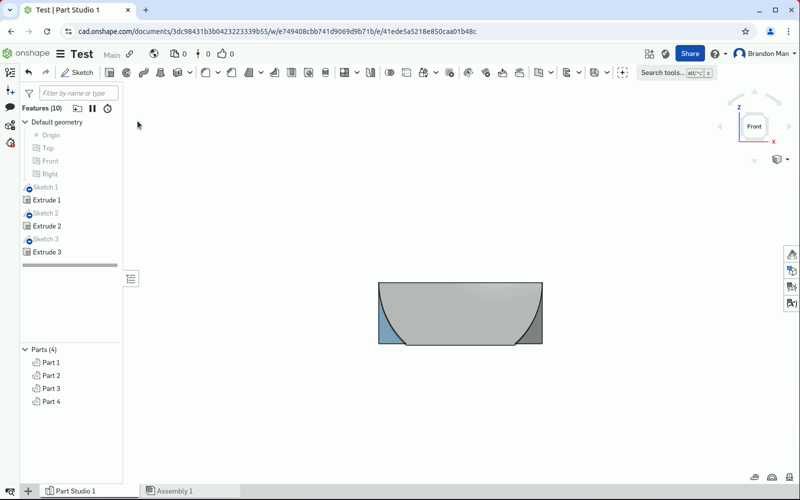
key(shift+h)
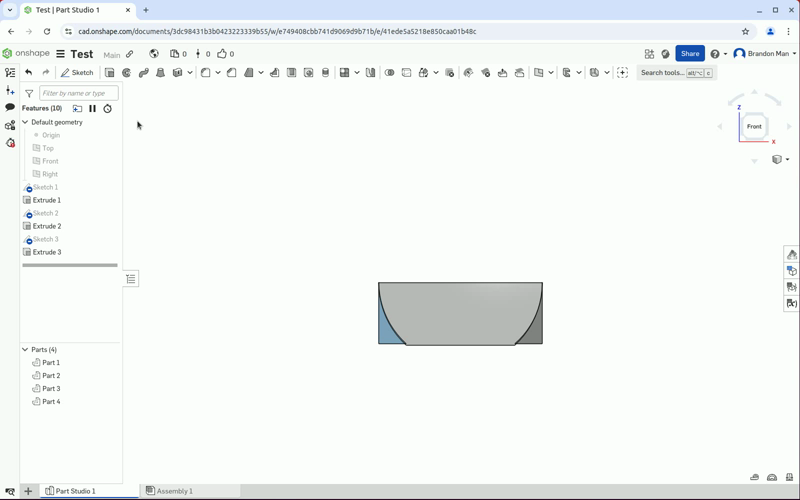
mouse_move(73, 189)
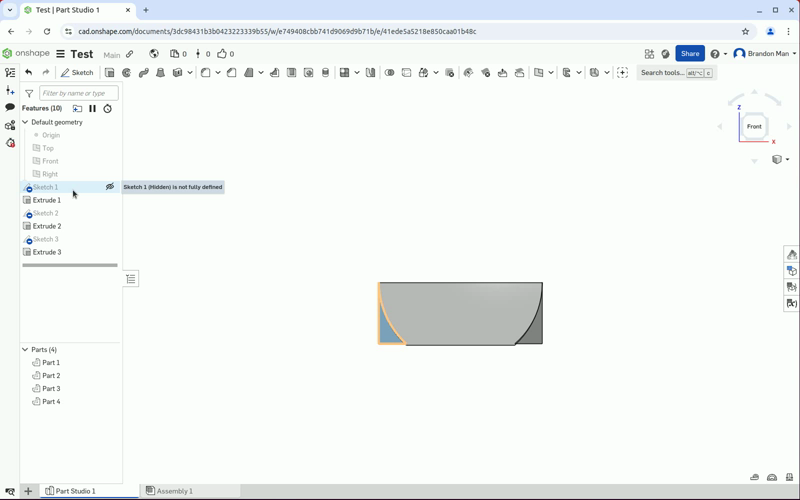
click(73, 189)
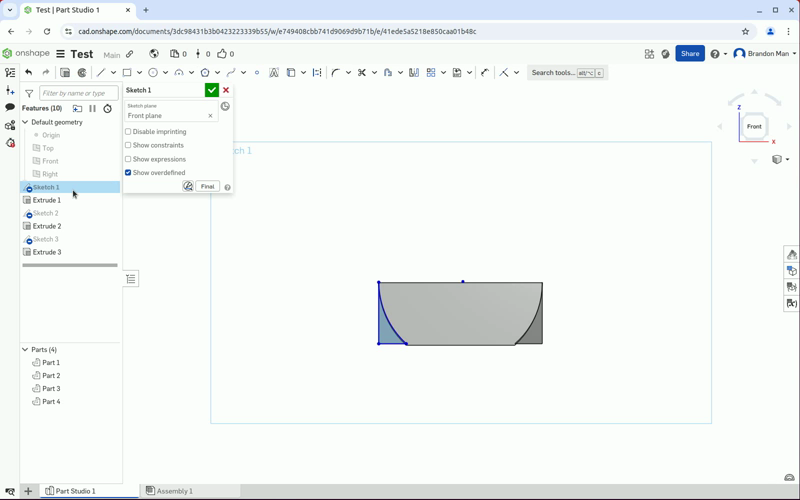
mouse_move(229, 92)
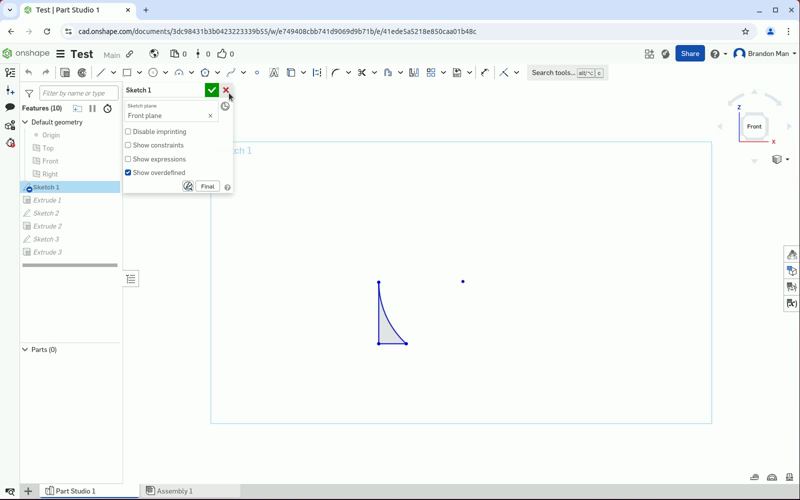
click(229, 92)
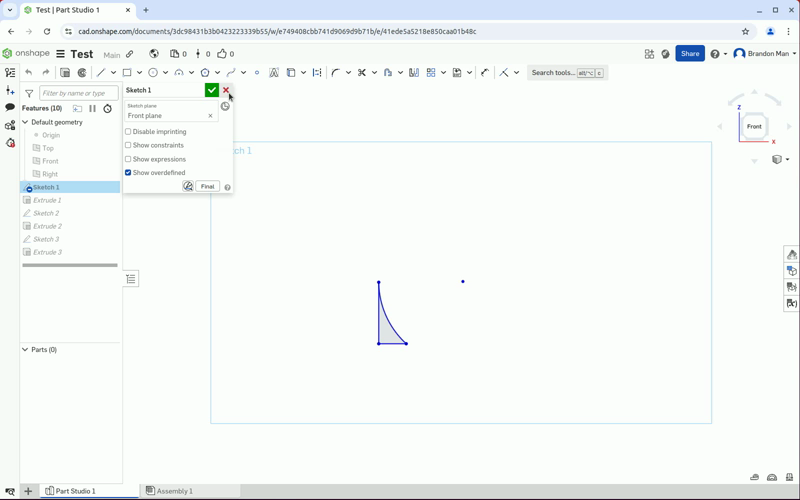
key(shift+s)
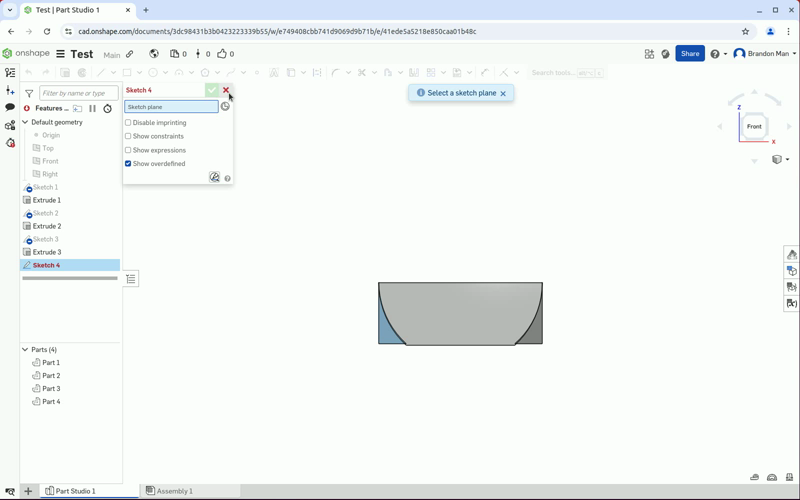
mouse_move(73, 163)
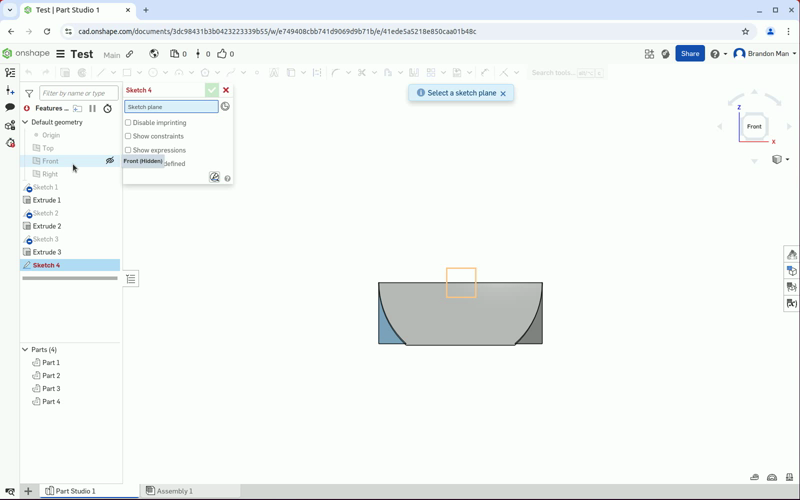
click(73, 163)
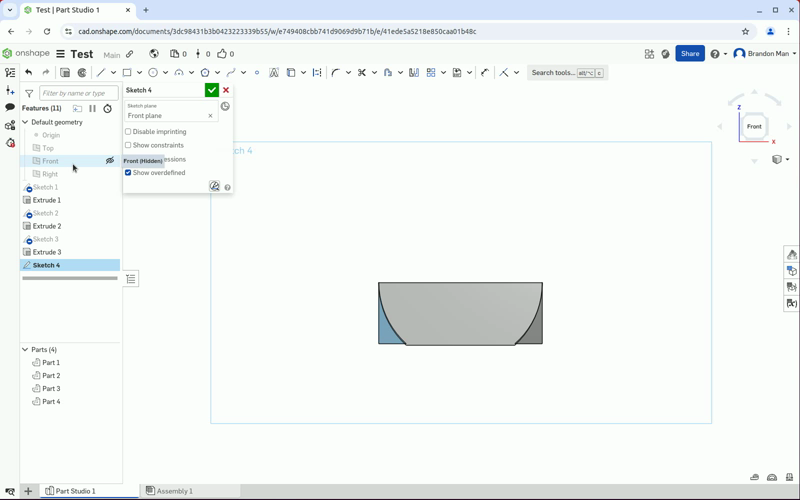
mouse_move(73, 352)
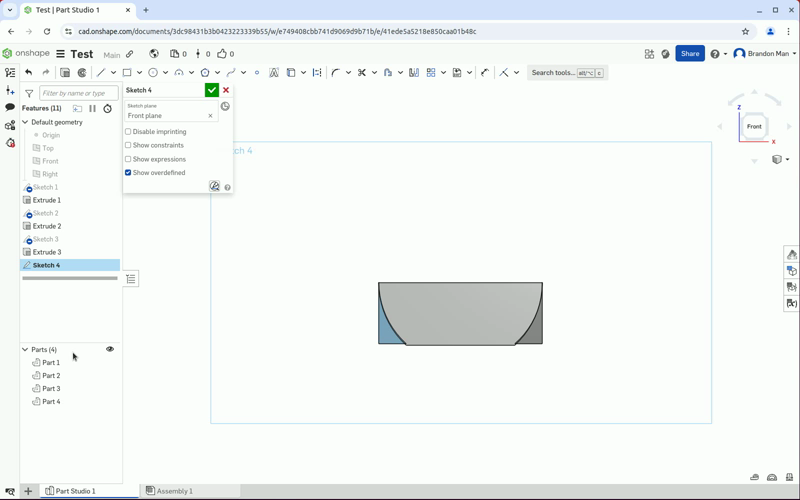
key(y)
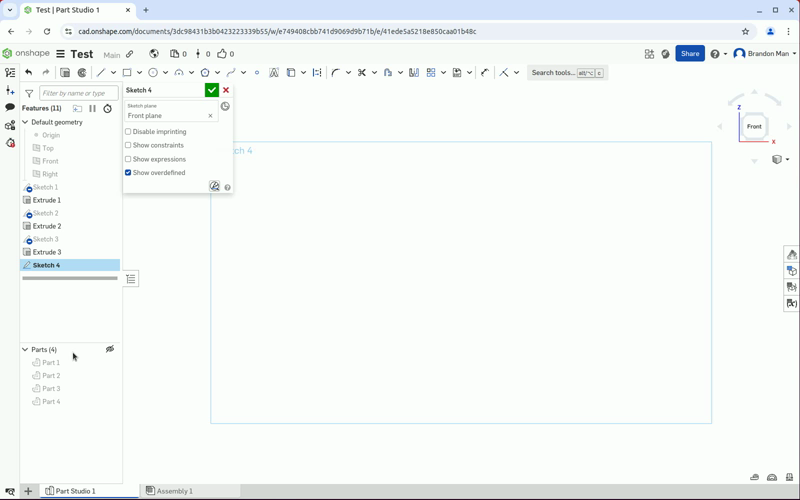
key(l)
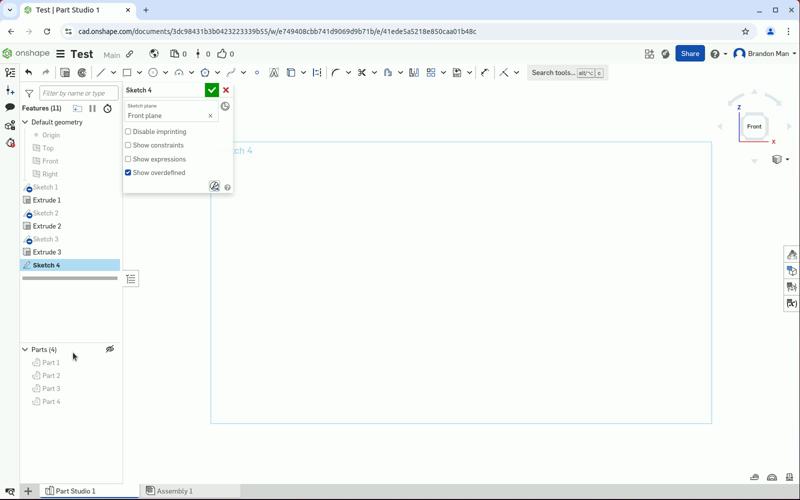
key_down(shift)
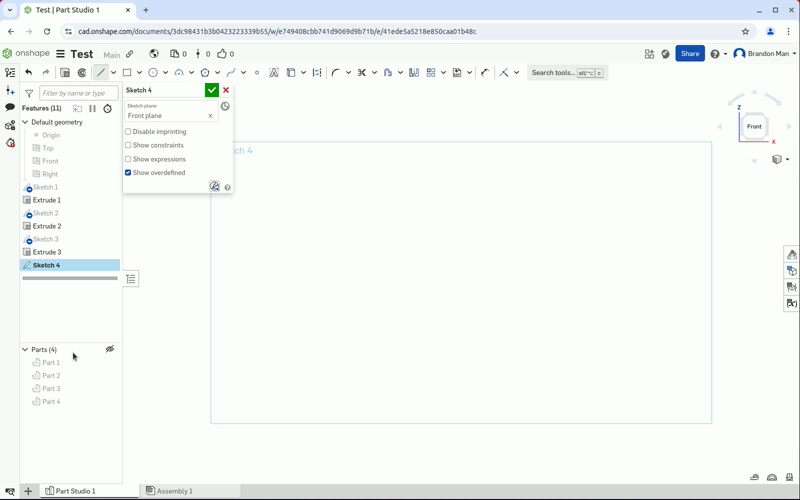
mouse_move(378, 282)
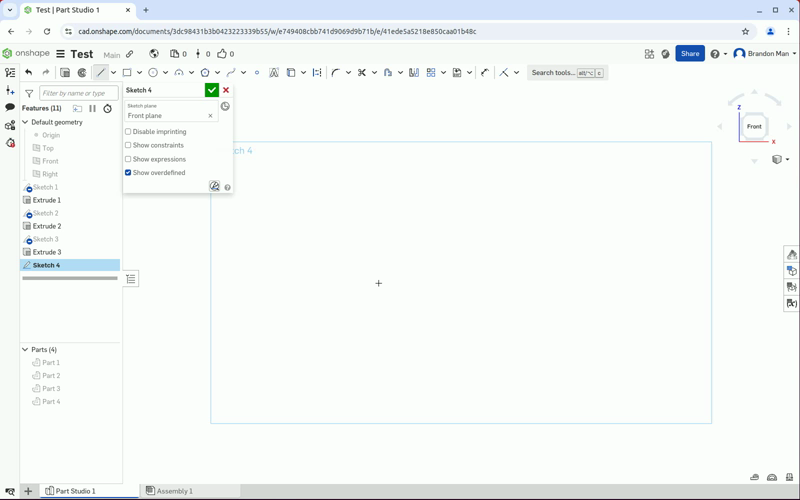
click(378, 282)
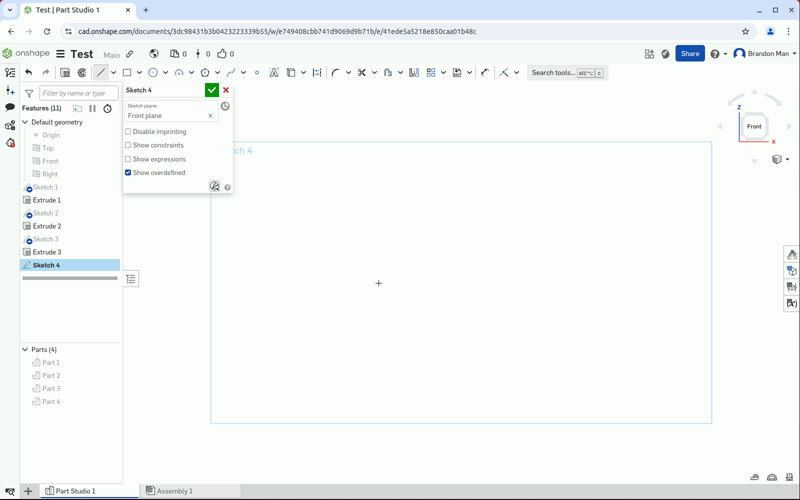
key_up(shift)
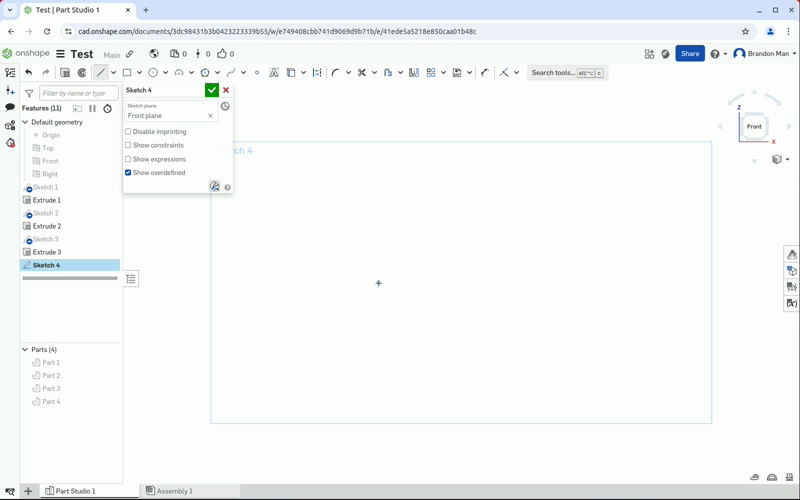
key_down(shift)
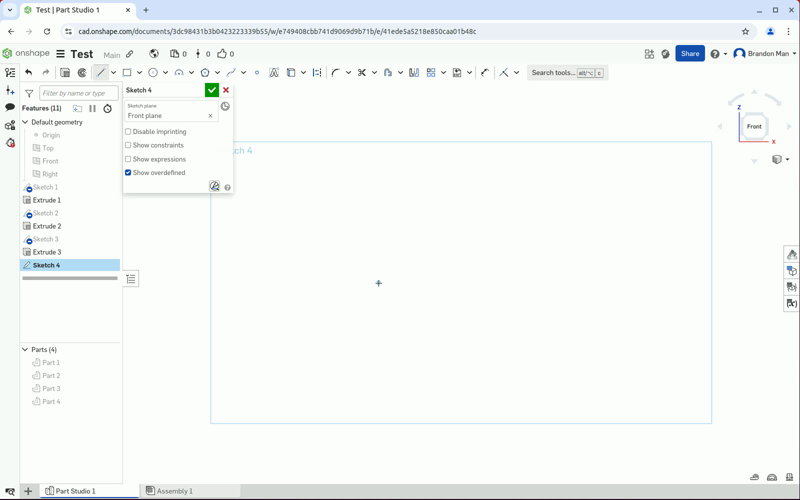
mouse_move(542, 282)
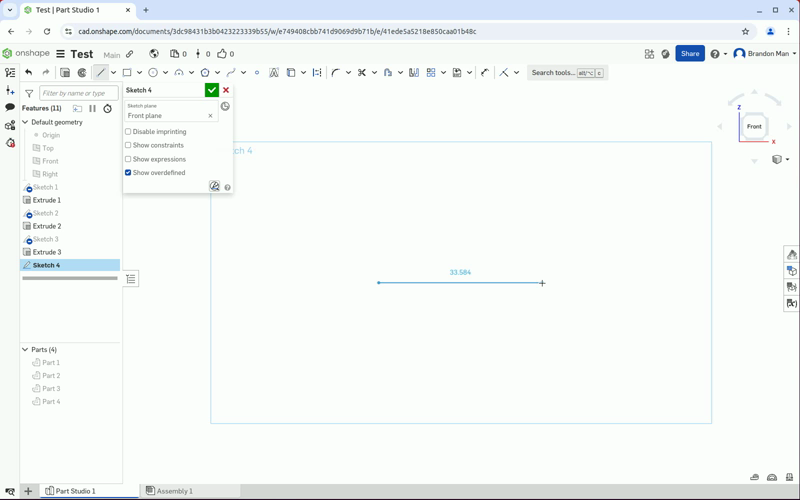
click(542, 282)
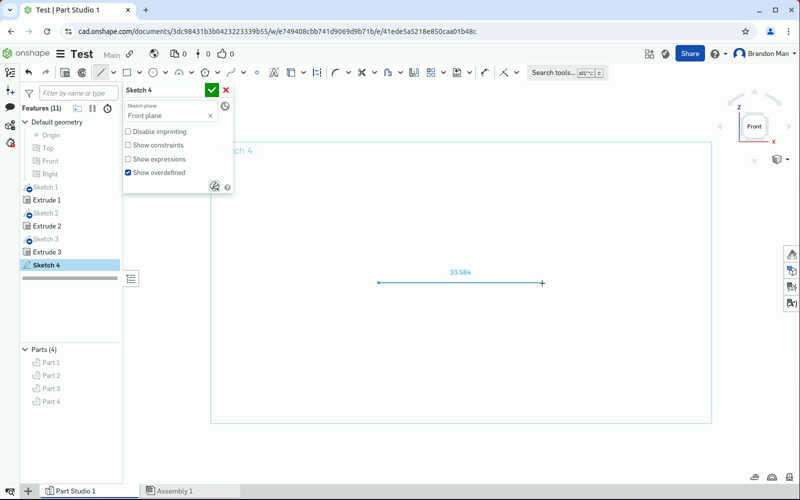
key_up(shift)
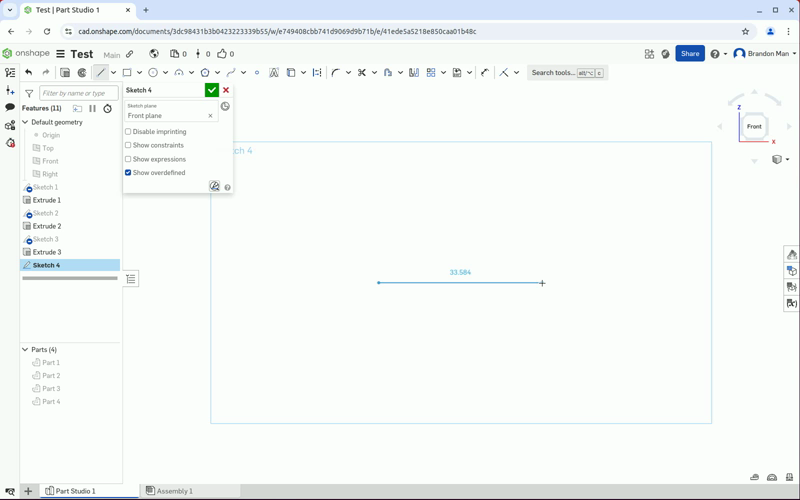
key(esc)
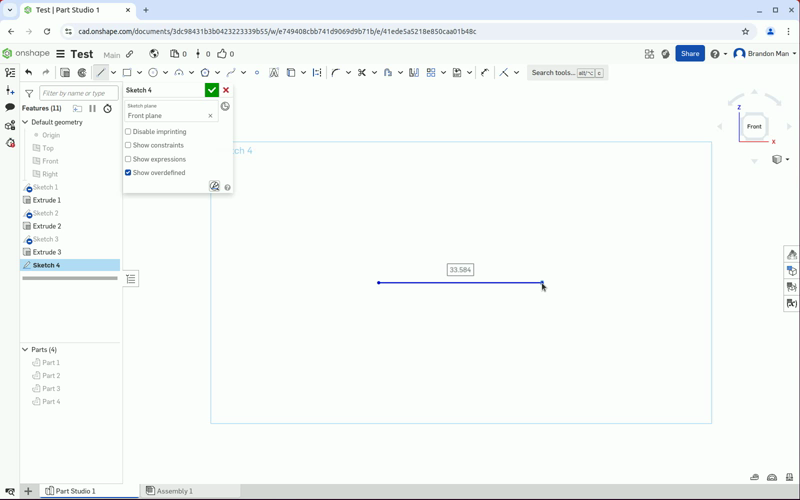
key(a)
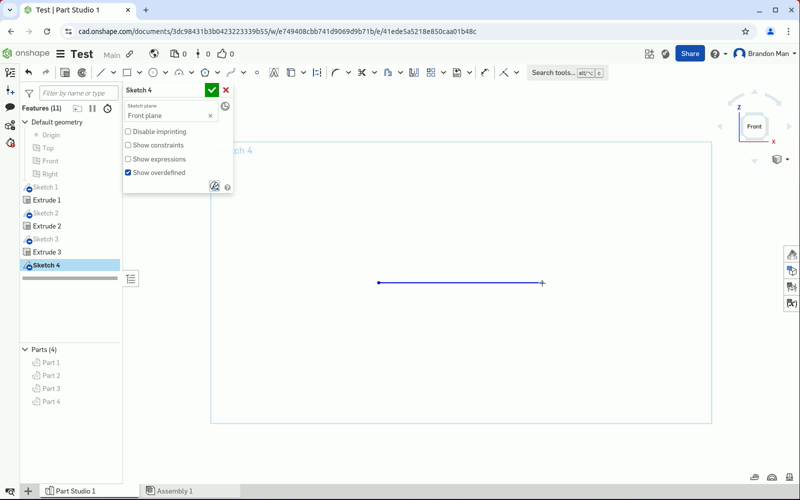
mouse_move(542, 282)
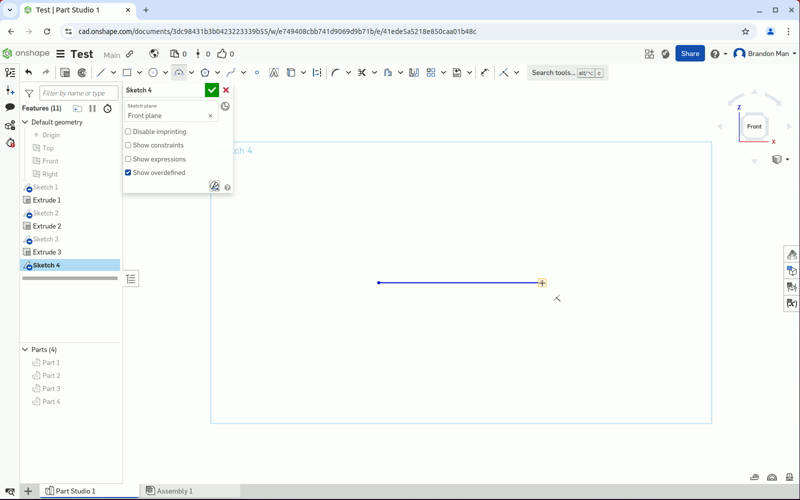
click(542, 282)
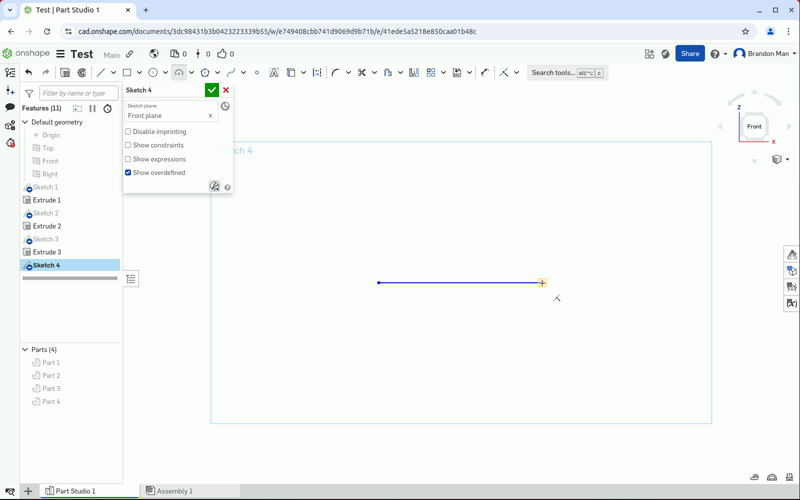
mouse_move(378, 282)
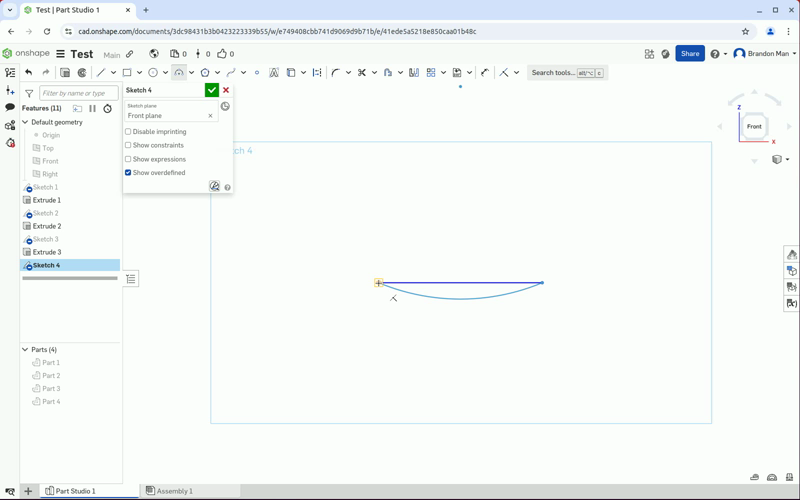
click(378, 282)
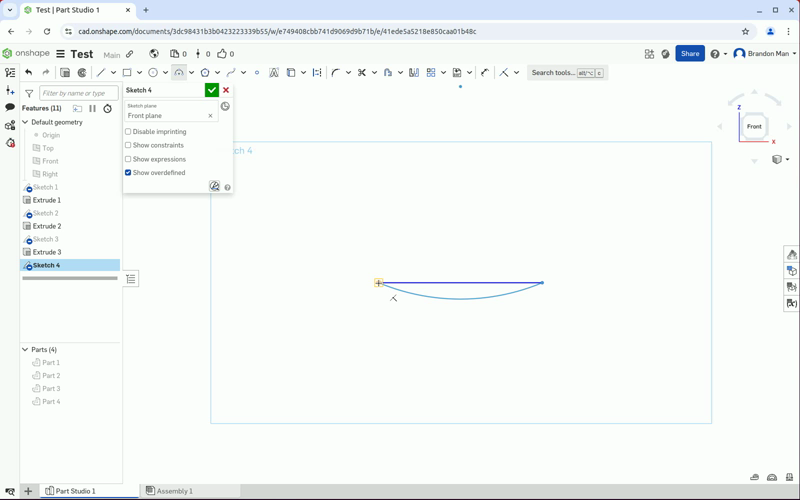
key_down(shift)
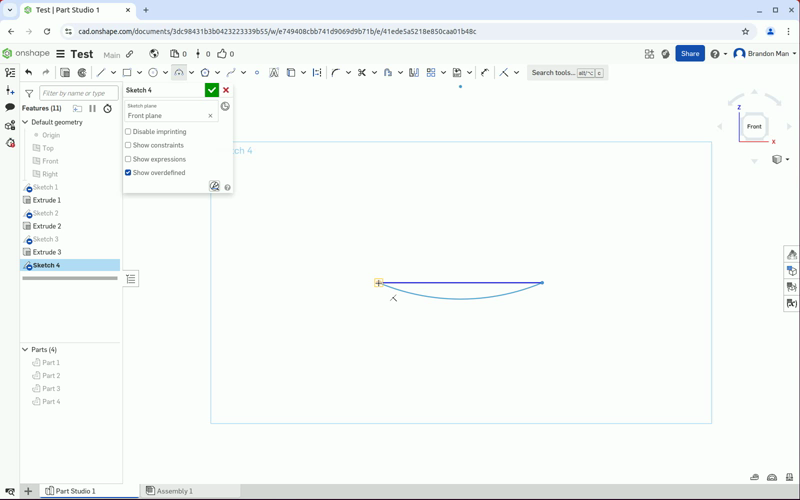
mouse_move(460, 201)
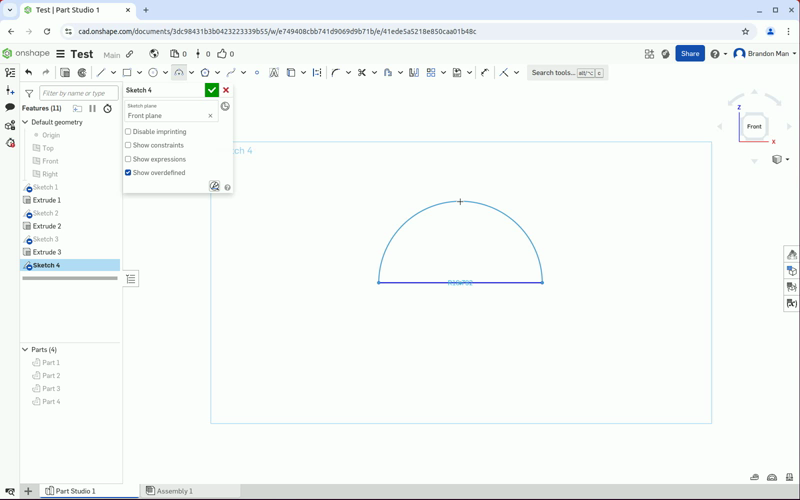
click(460, 201)
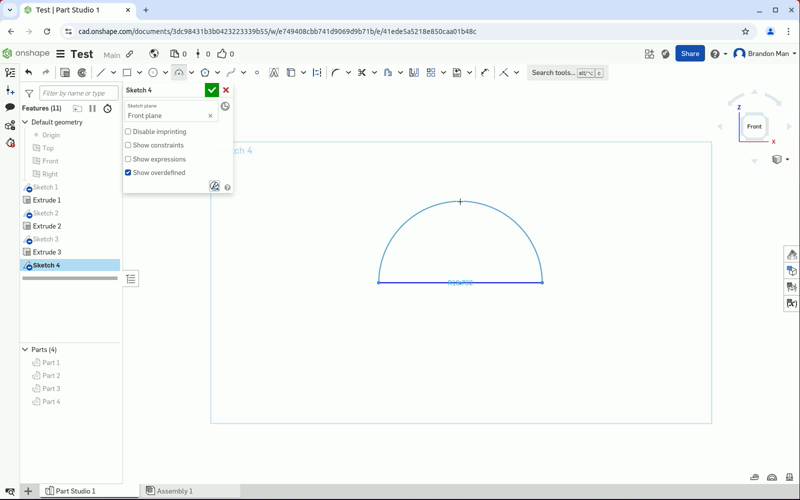
key_up(shift)
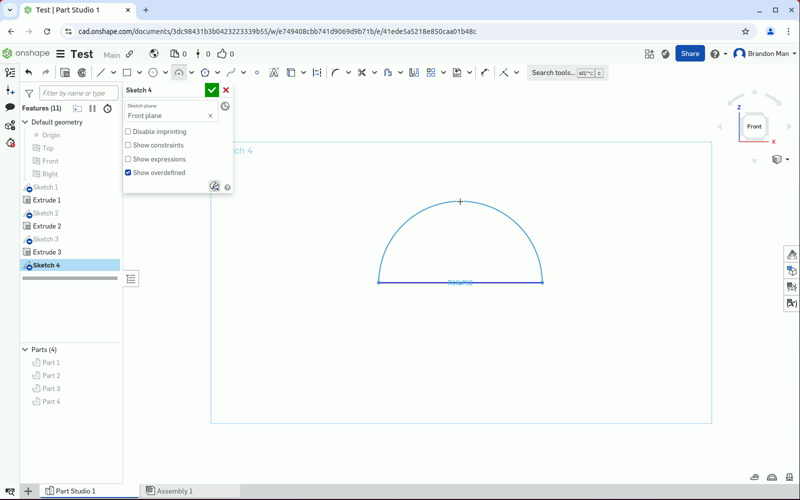
key(esc)
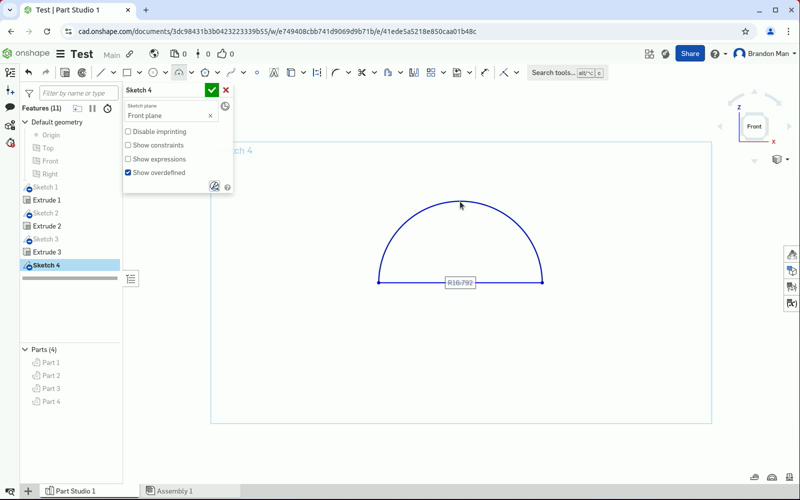
mouse_move(442, 273)
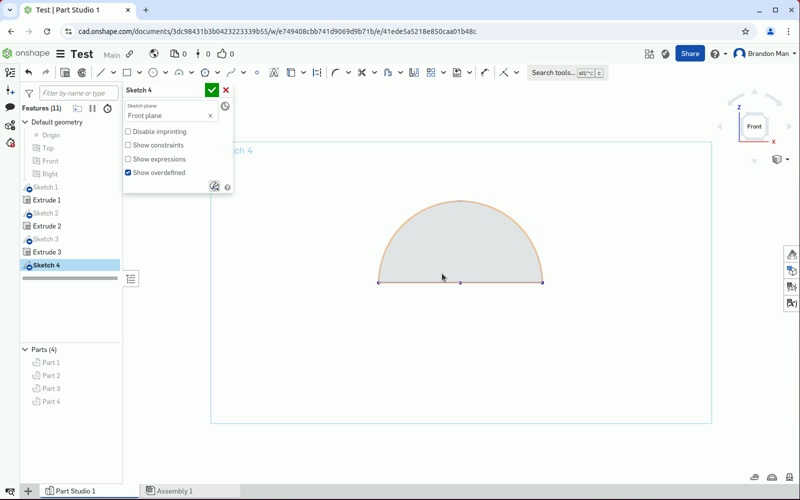
scroll(6)
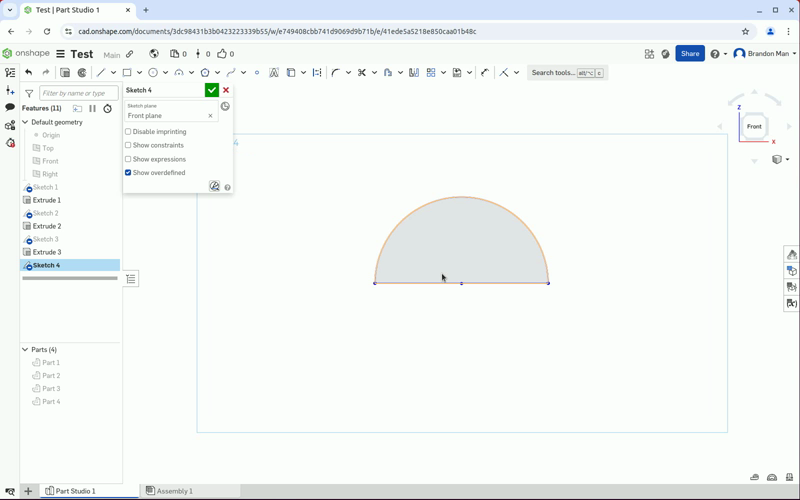
scroll(6)
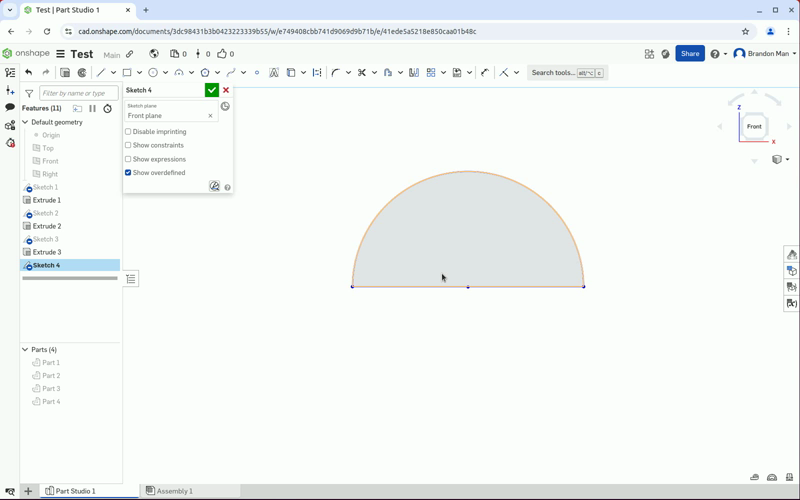
scroll(6)
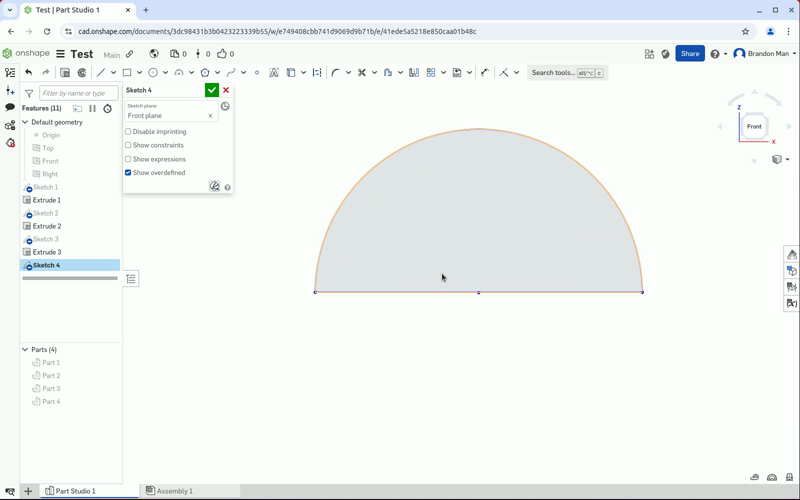
scroll(6)
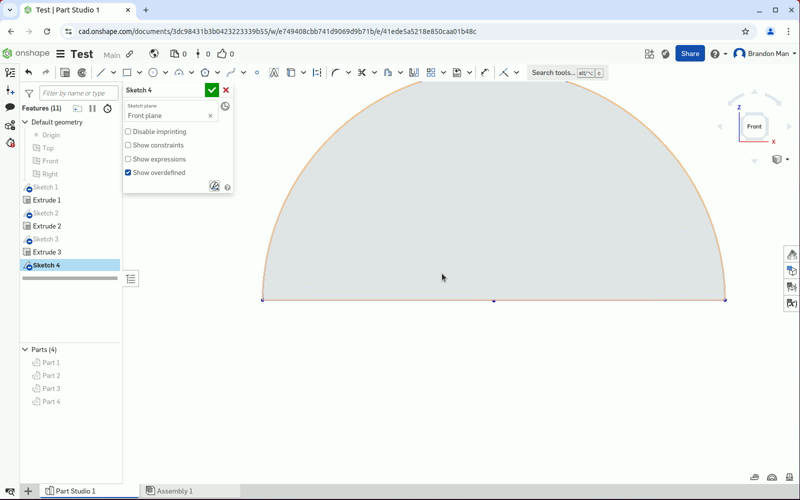
scroll(6)
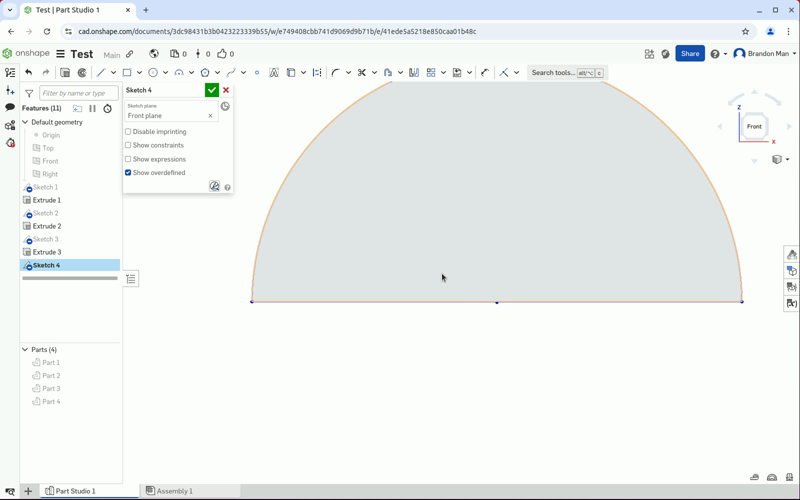
scroll(6)
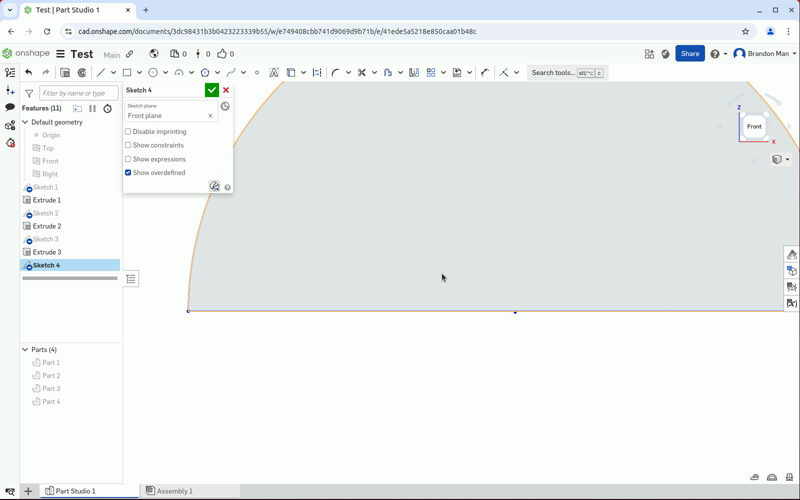
scroll(6)
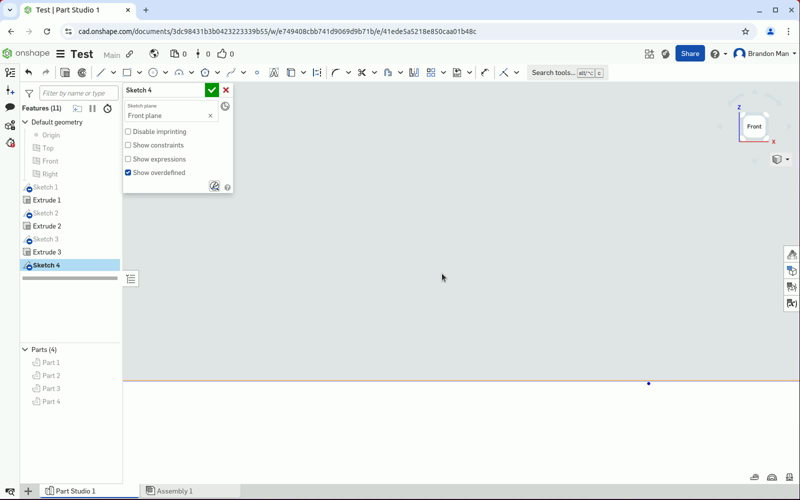
click(442, 273)
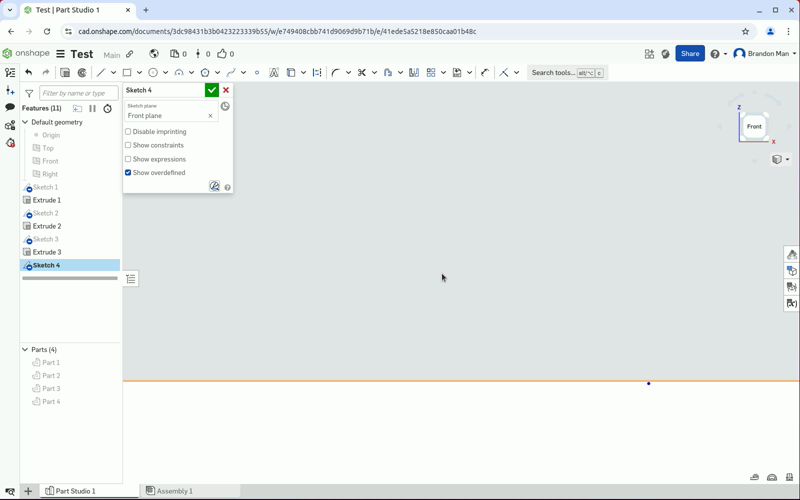
scroll(-6)
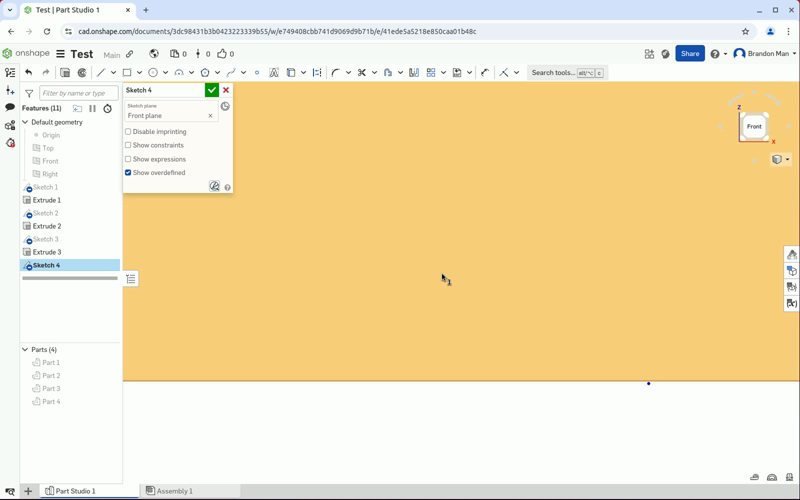
scroll(-6)
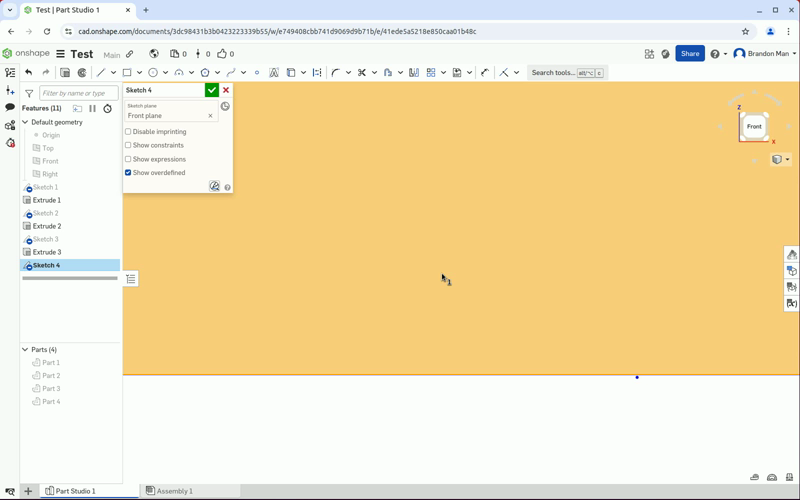
scroll(-6)
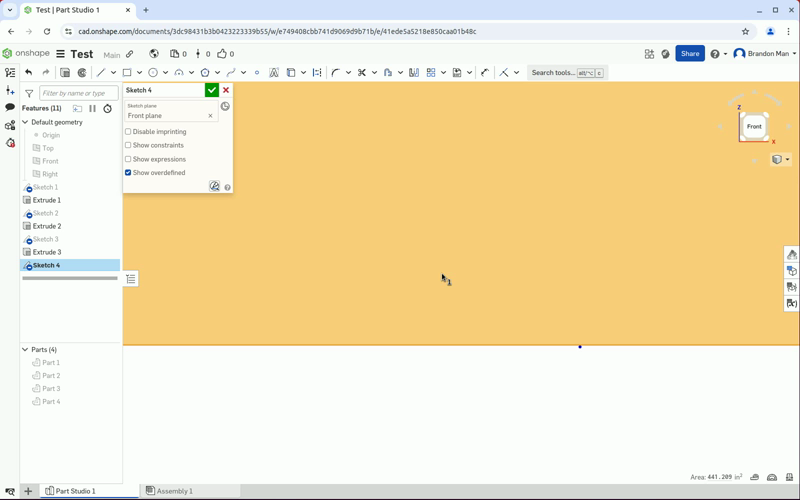
scroll(-6)
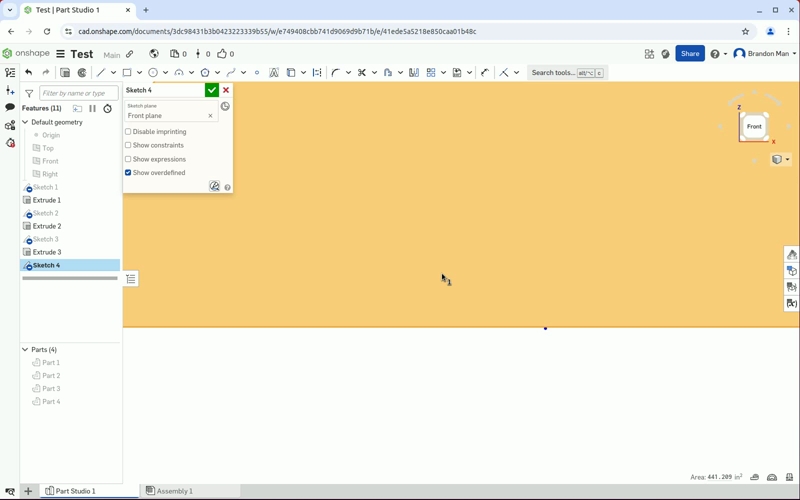
scroll(-6)
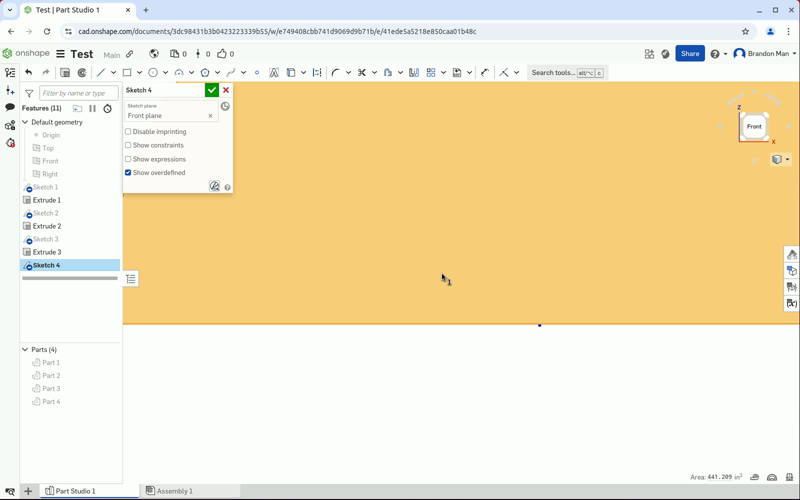
scroll(-6)
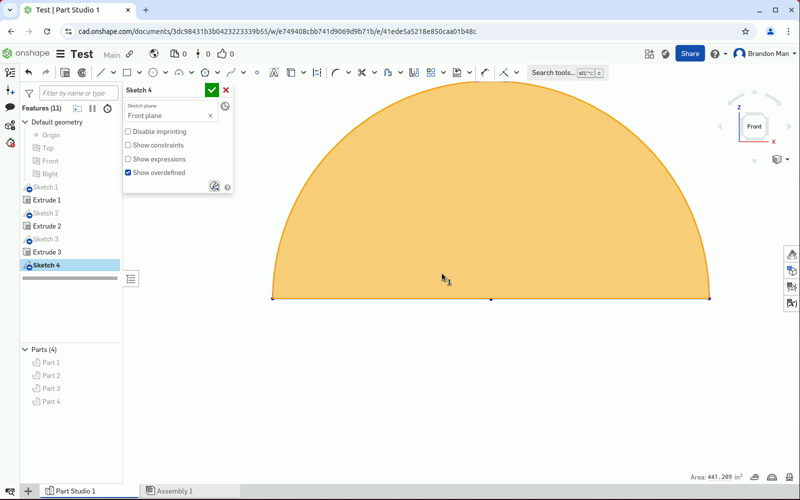
scroll(-6)
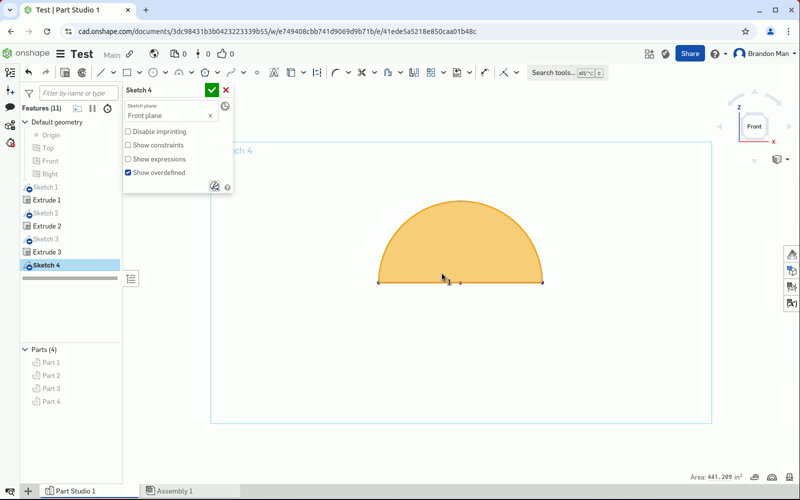
mouse_move(73, 352)
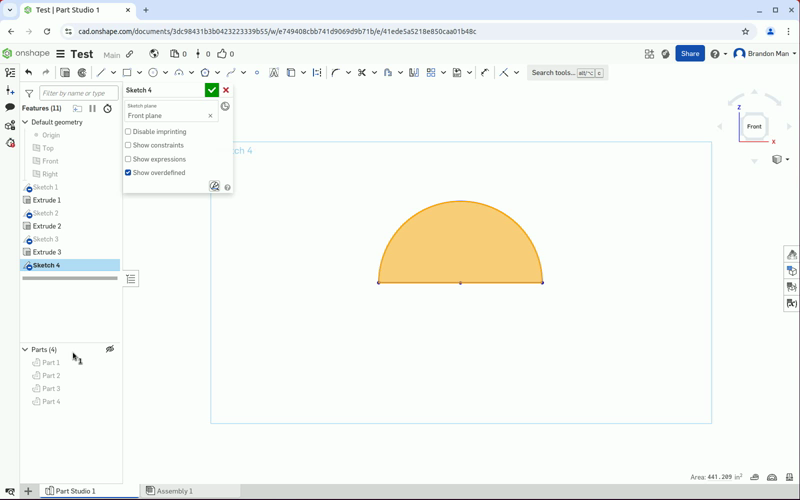
key(shift+y)
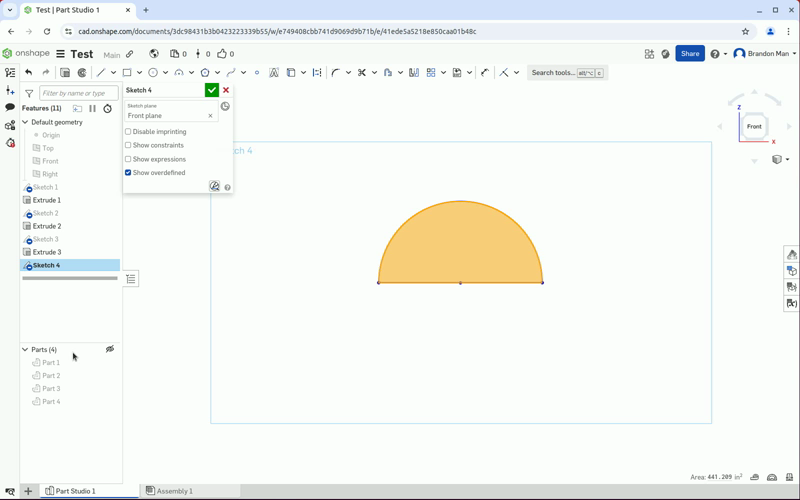
key(shift+e)
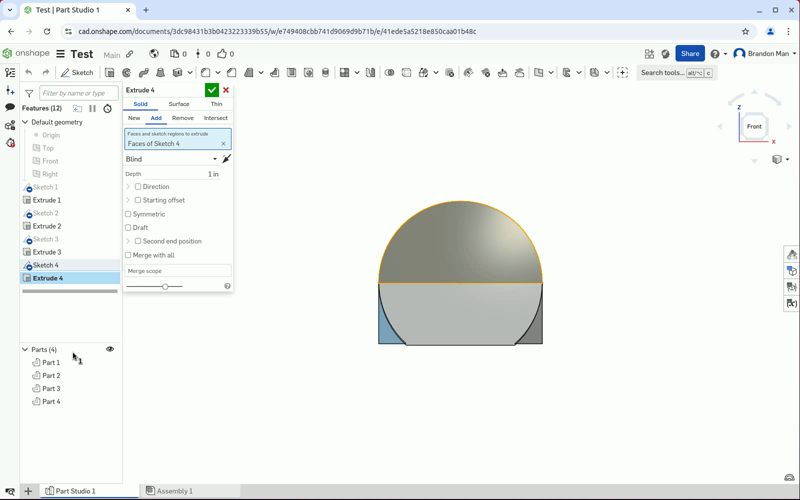
mouse_move(143, 106)
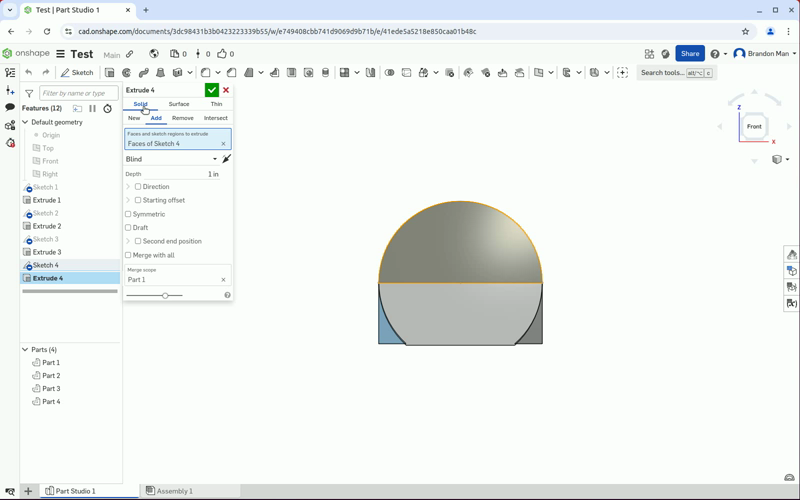
click(143, 106)
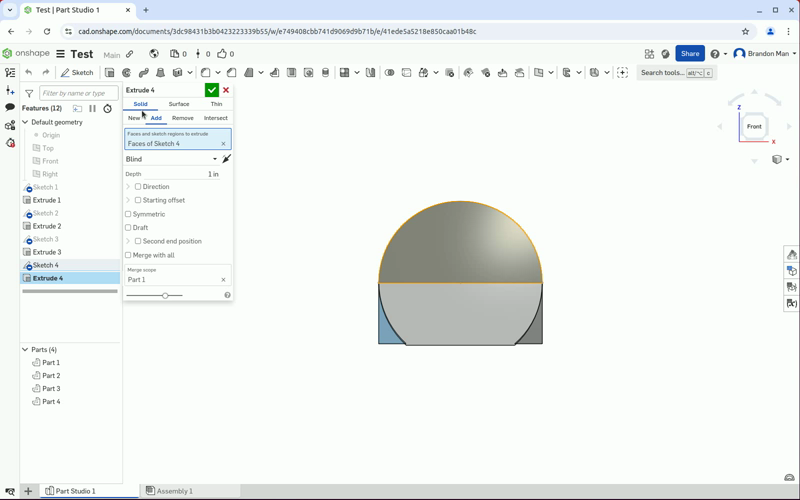
mouse_move(137, 120)
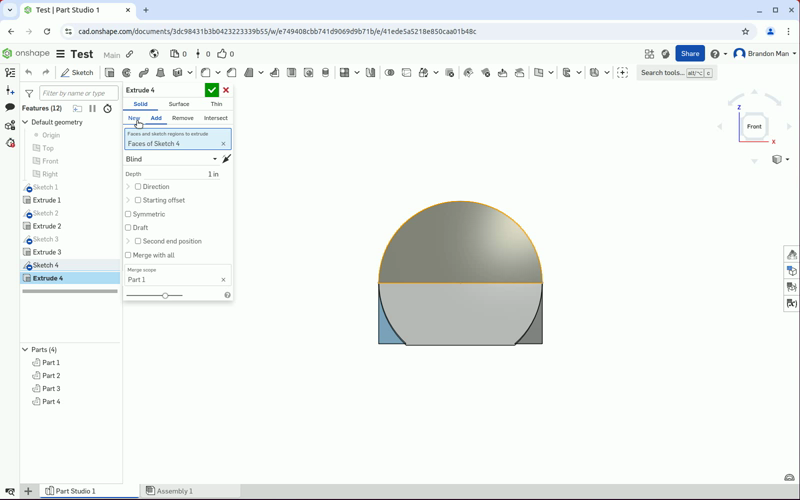
click(137, 120)
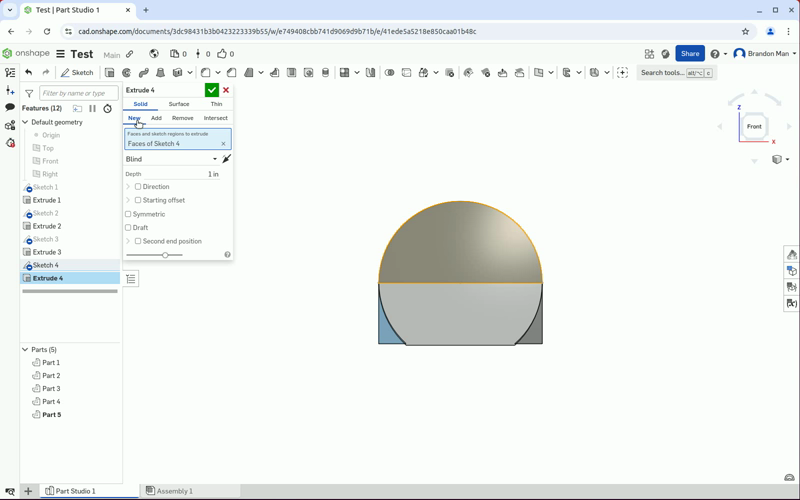
key(tab, 4)
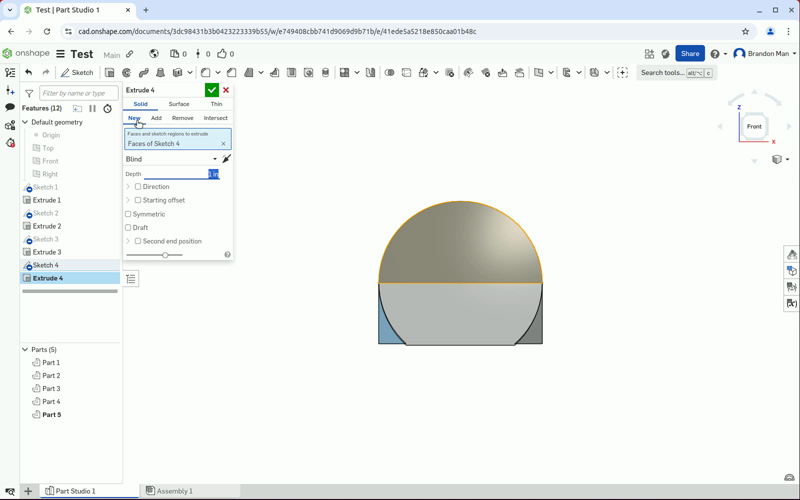
text(6.258)
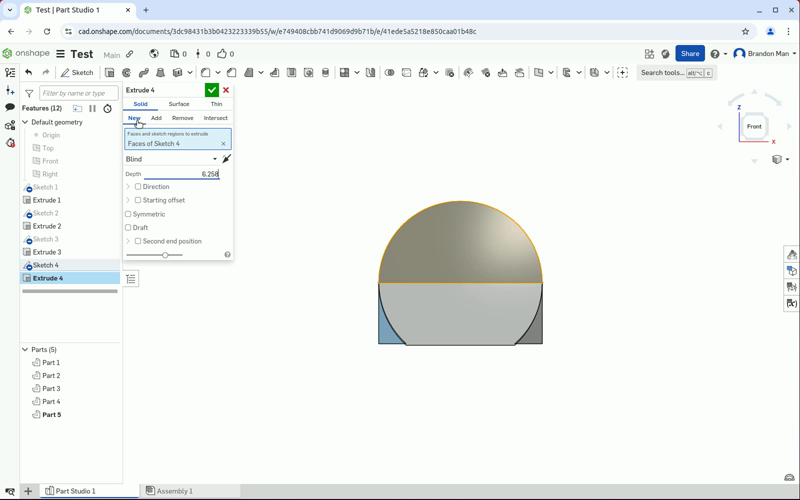
key(enter)
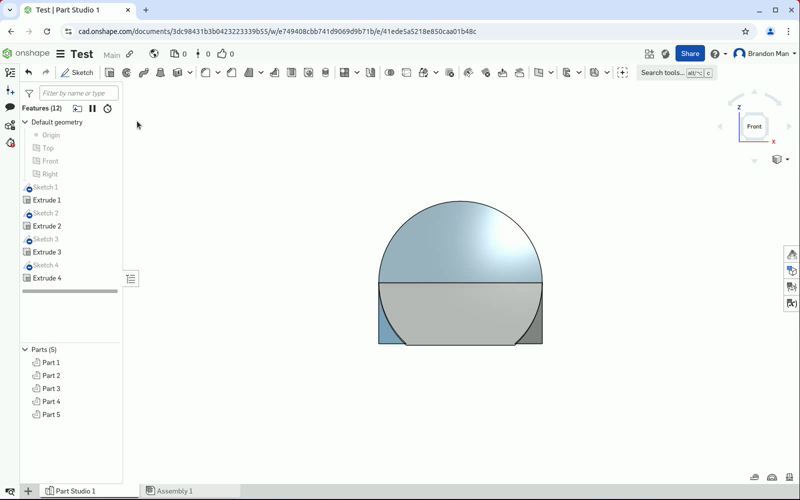
key(shift+h)
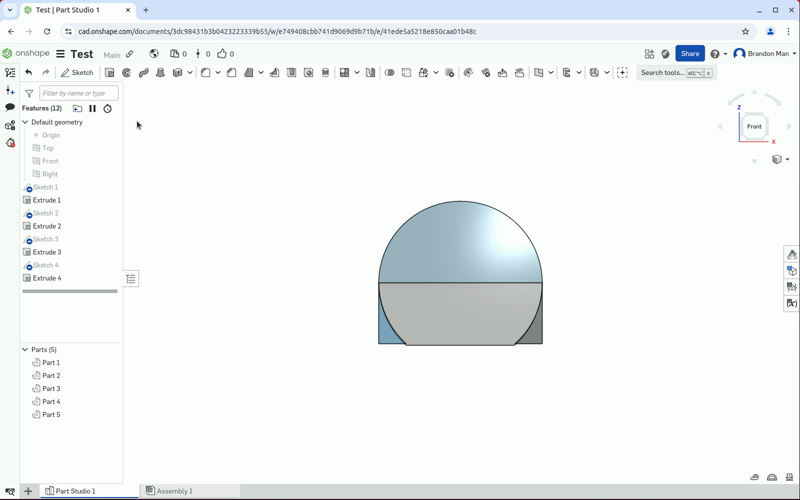
key(shift+h)
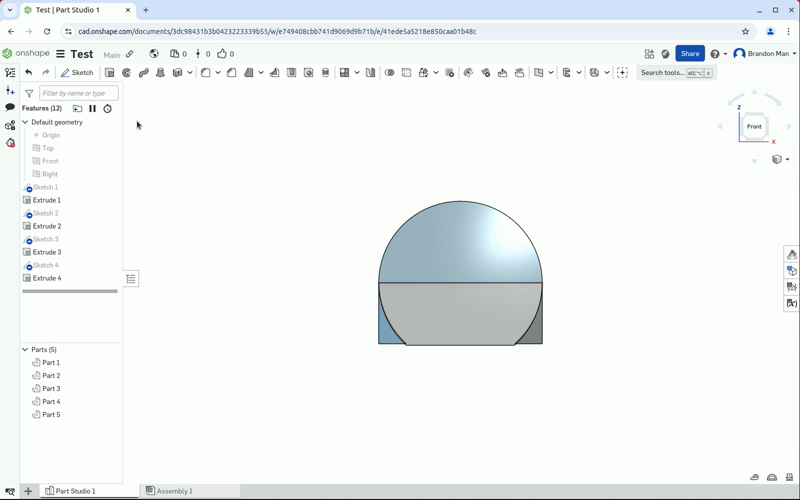
mouse_move(73, 189)
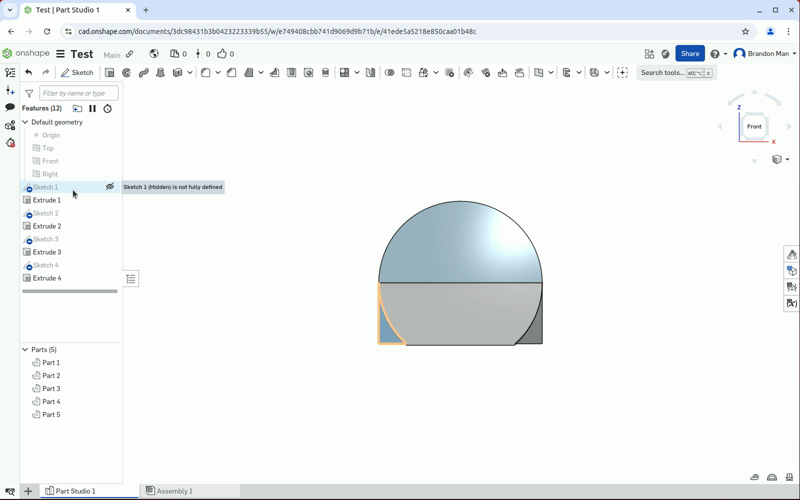
click(73, 189)
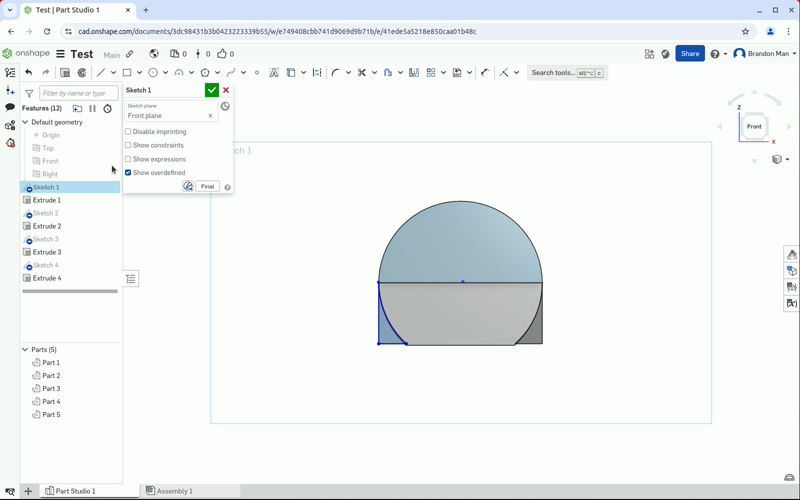
mouse_move(229, 92)
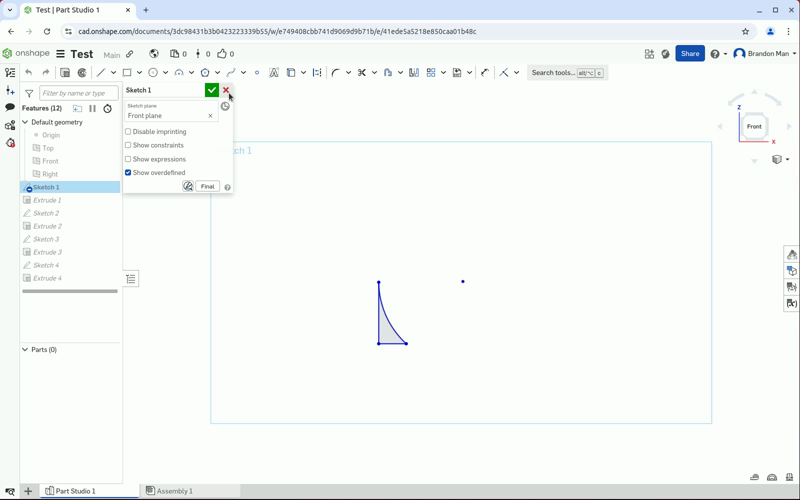
click(229, 92)
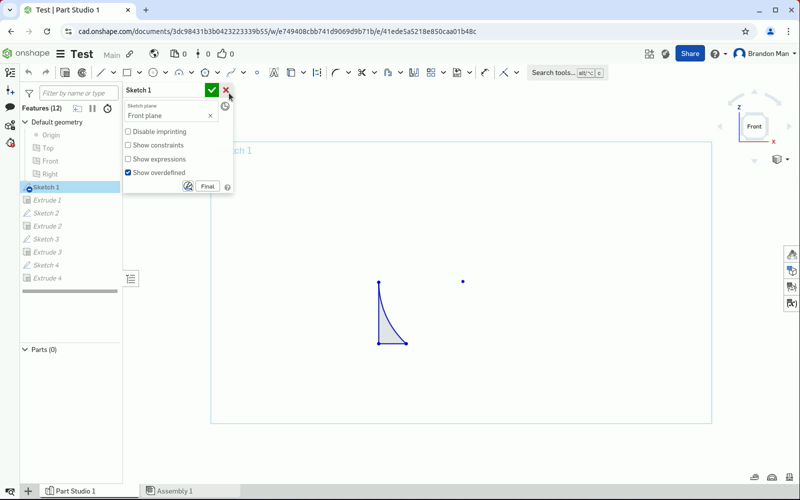
key(shift+s)
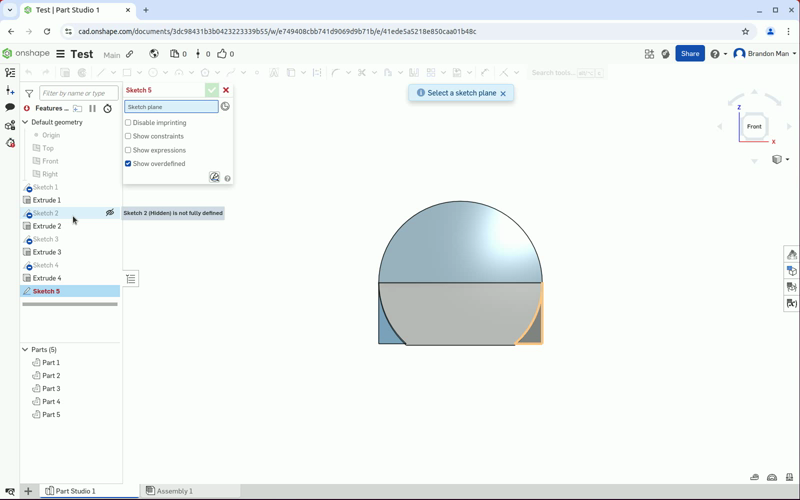
scroll(3)
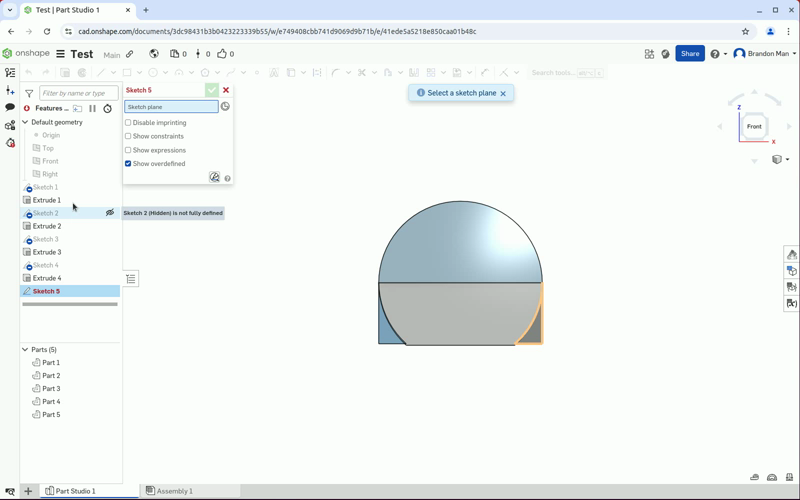
mouse_move(73, 163)
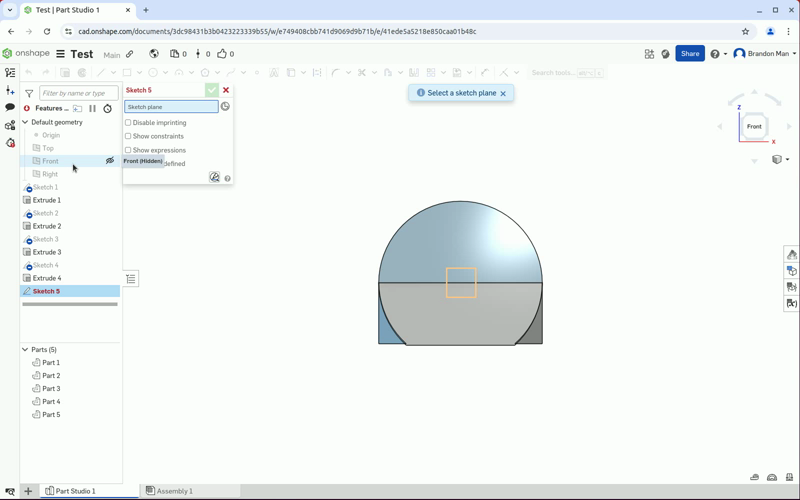
click(73, 163)
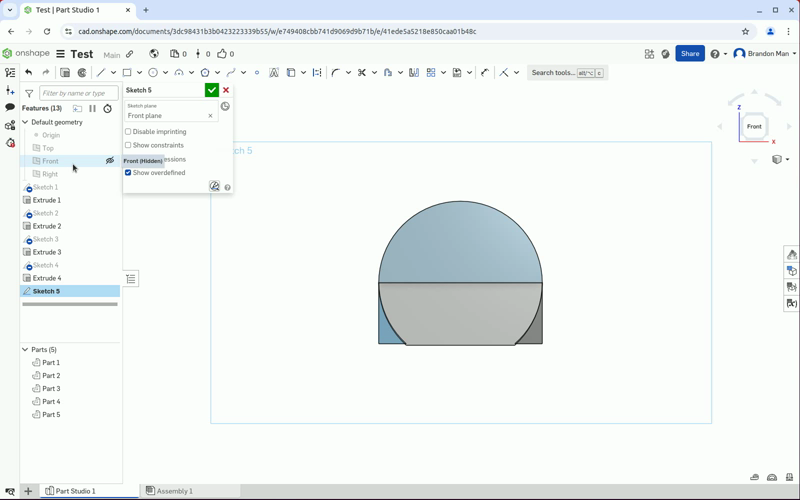
mouse_move(73, 352)
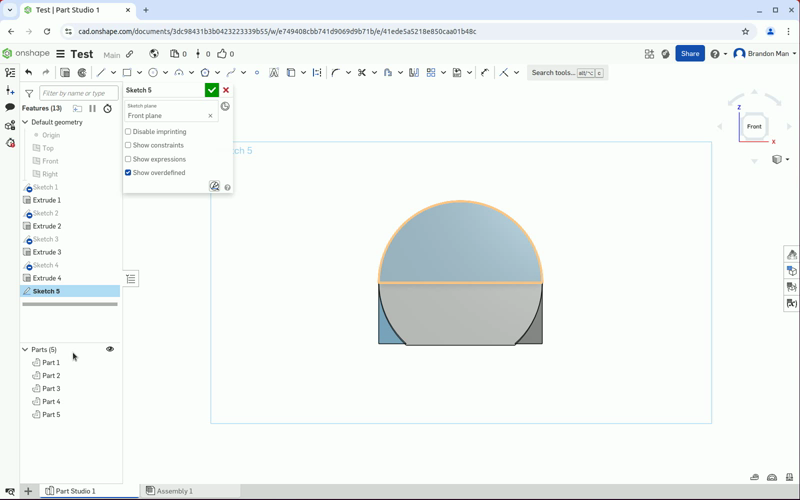
key(y)
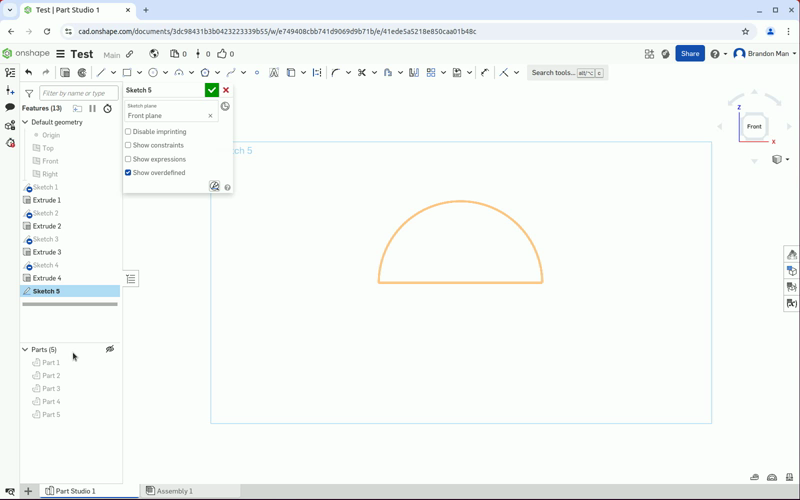
key(a)
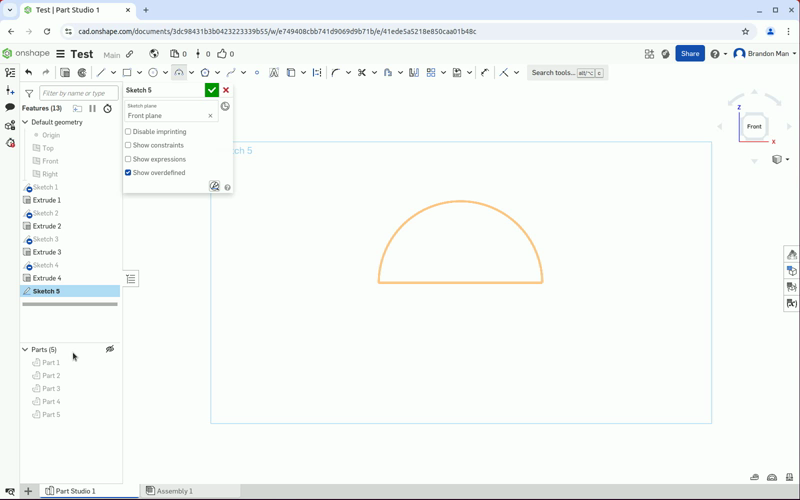
key_down(shift)
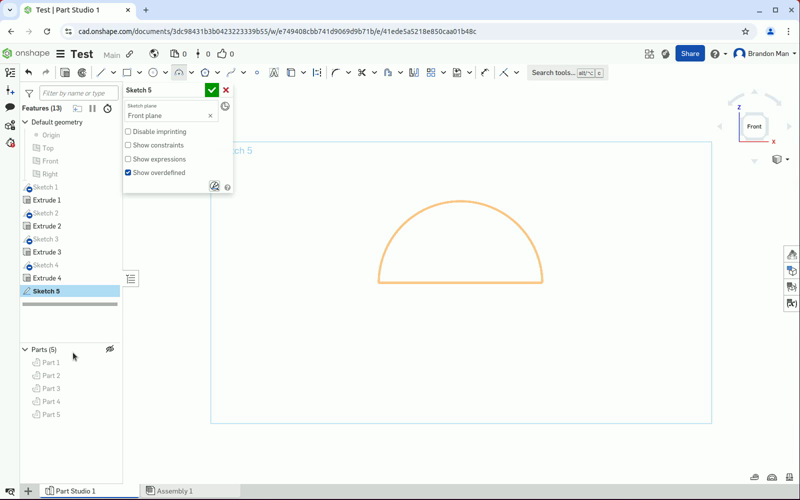
mouse_move(378, 282)
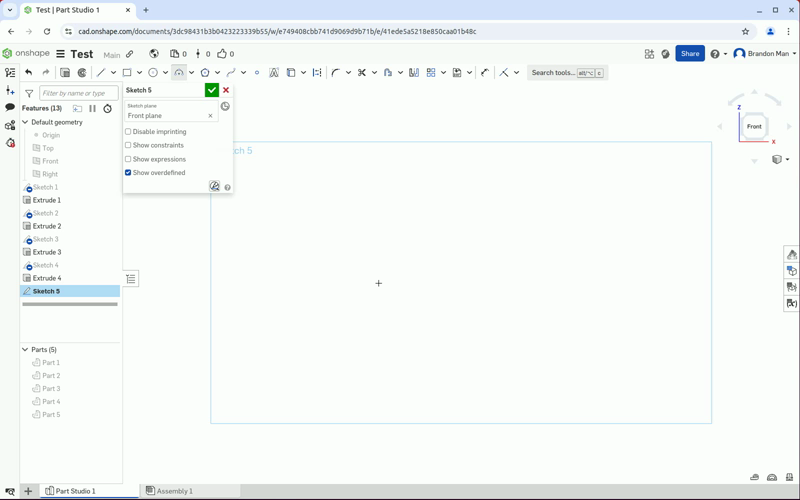
click(378, 282)
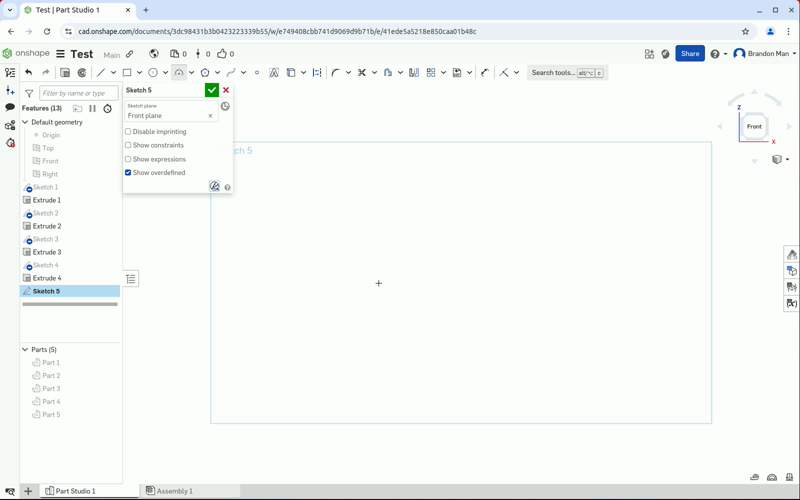
key_up(shift)
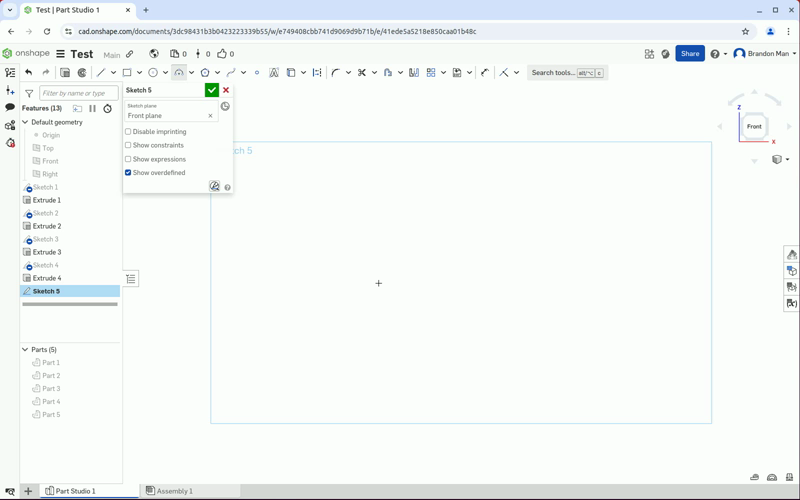
key_down(shift)
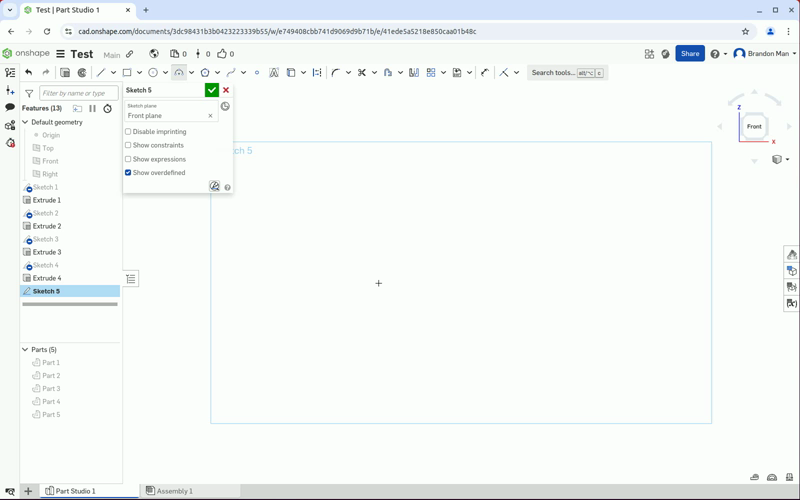
mouse_move(406, 345)
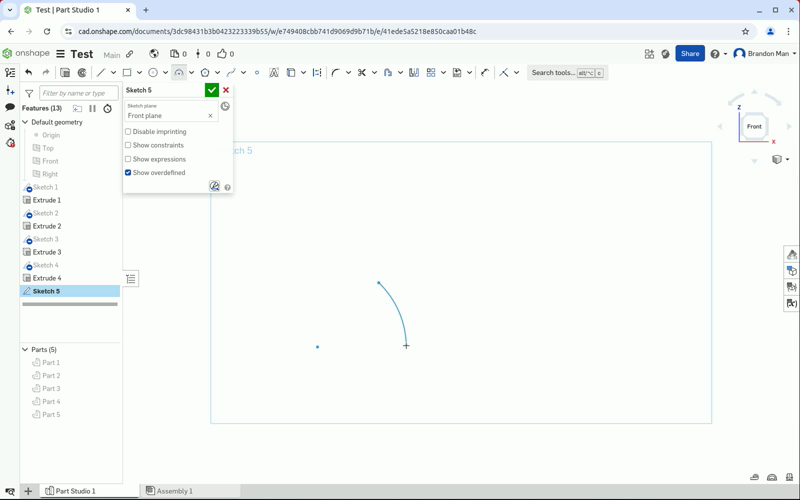
click(406, 345)
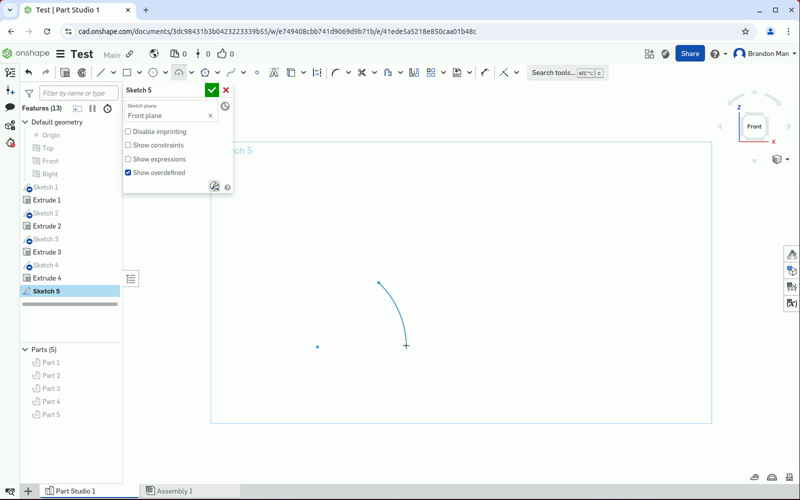
mouse_move(385, 316)
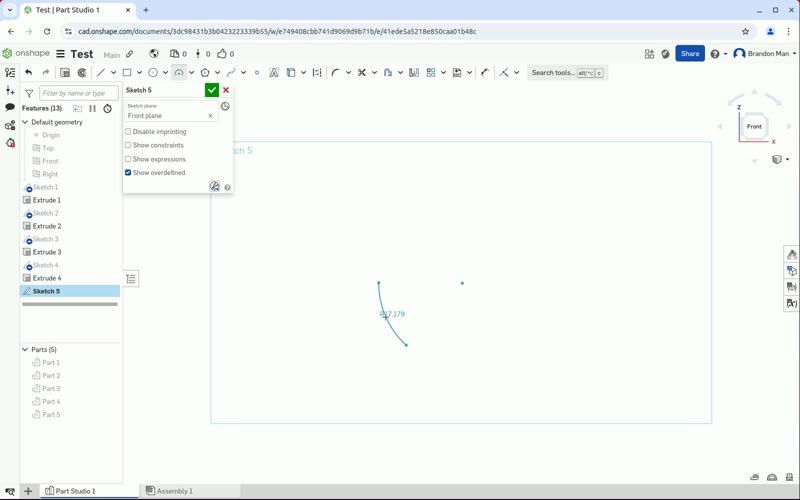
click(385, 316)
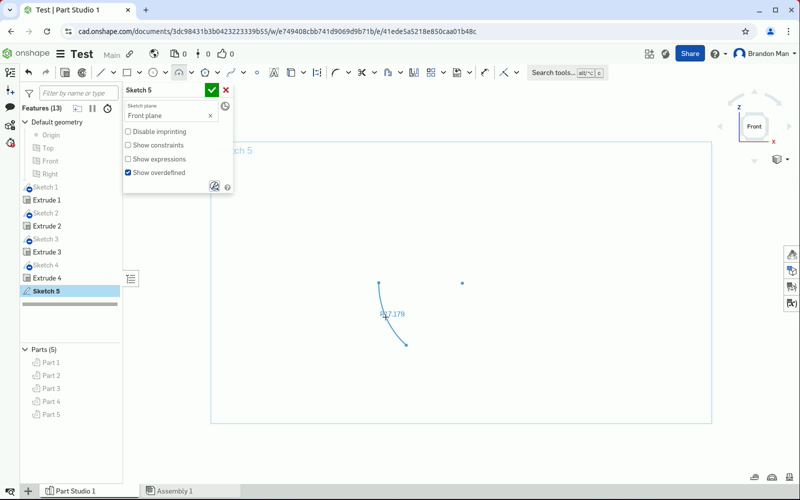
key_up(shift)
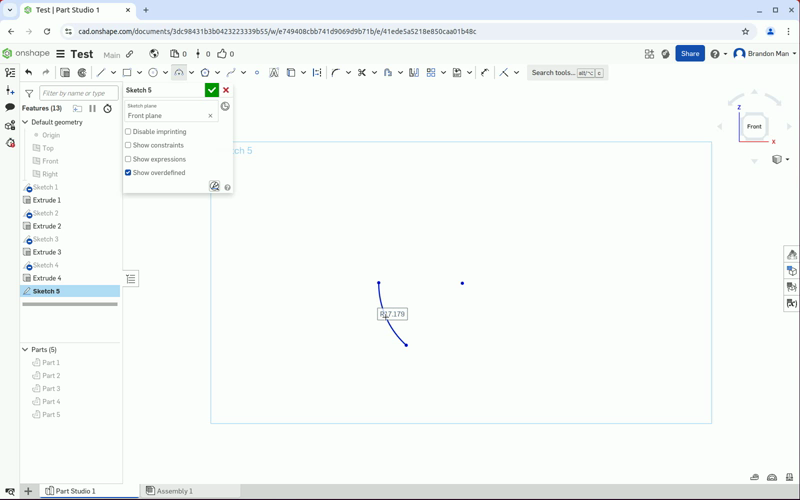
key(esc)
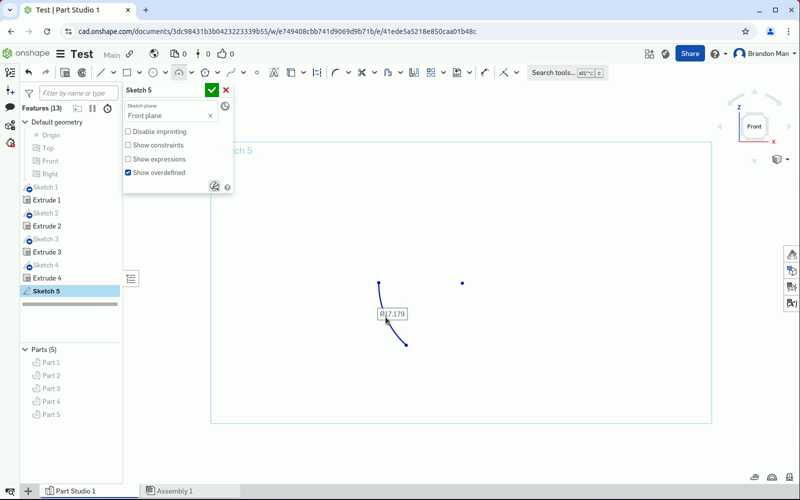
key(l)
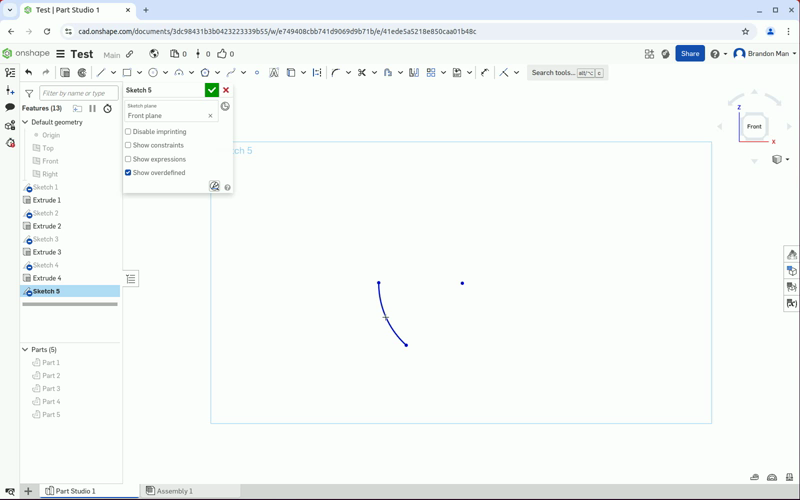
mouse_move(406, 345)
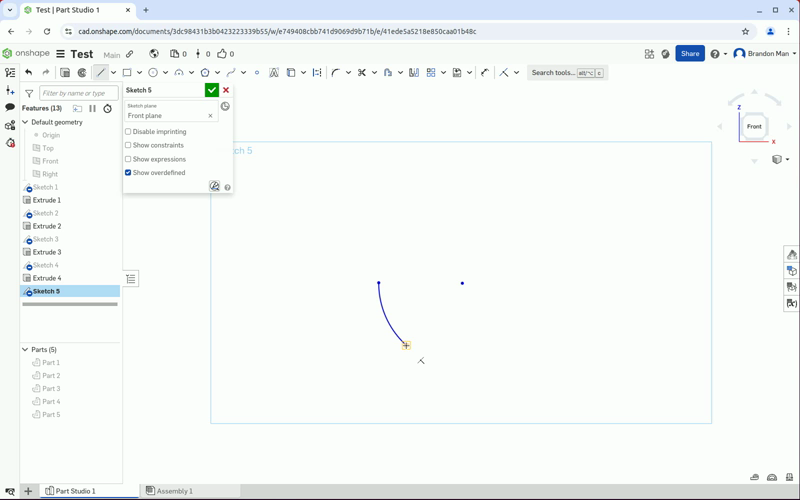
click(406, 345)
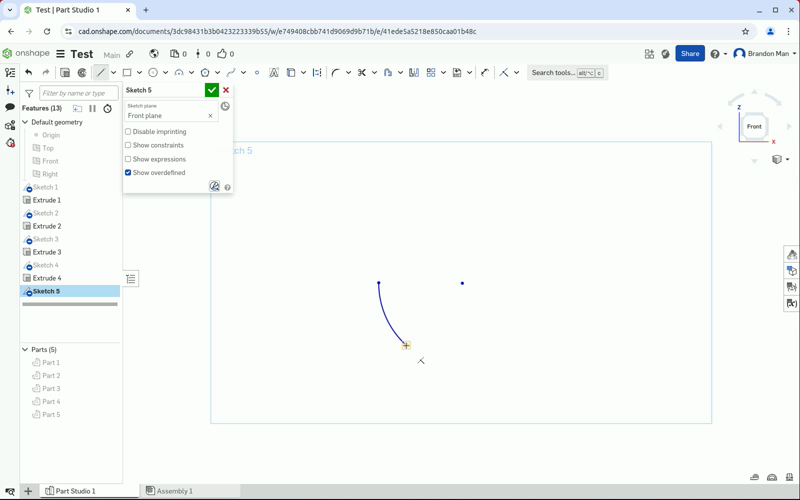
key_down(shift)
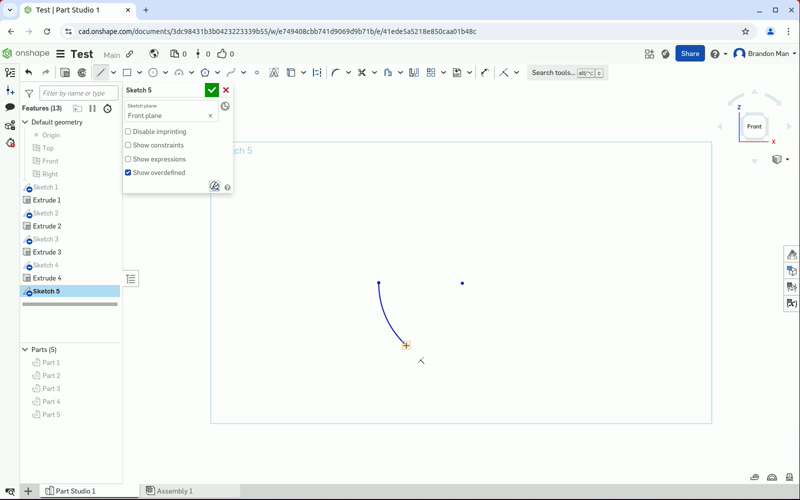
mouse_move(514, 345)
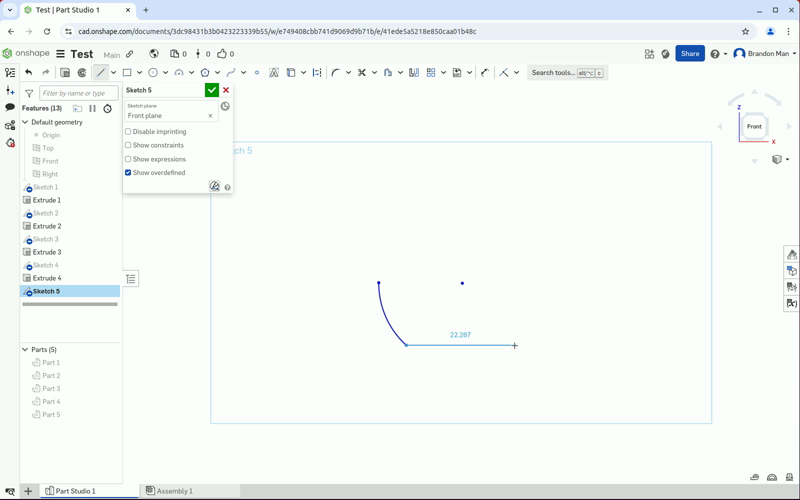
click(514, 345)
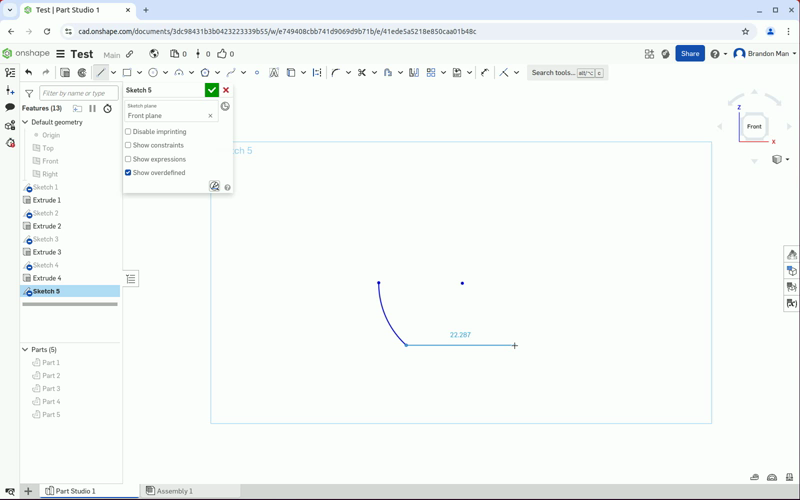
key_up(shift)
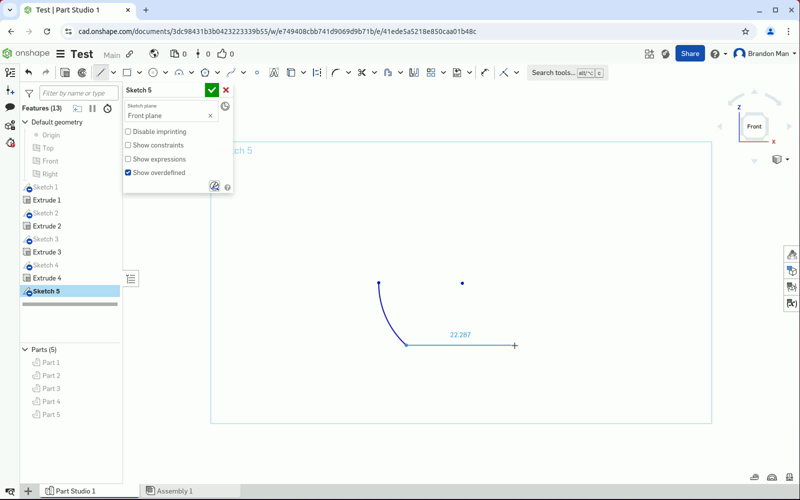
key(esc)
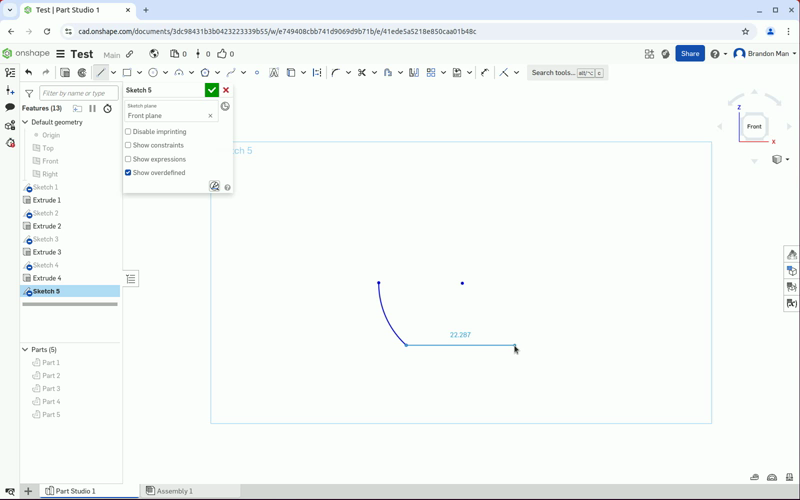
key(a)
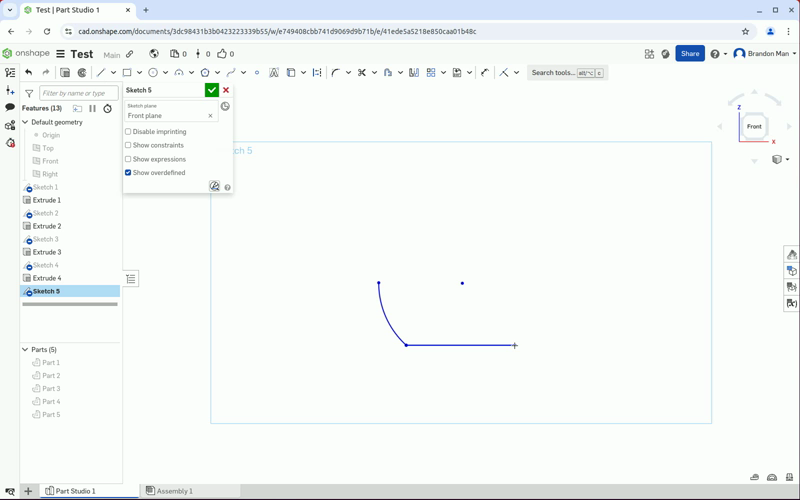
mouse_move(514, 345)
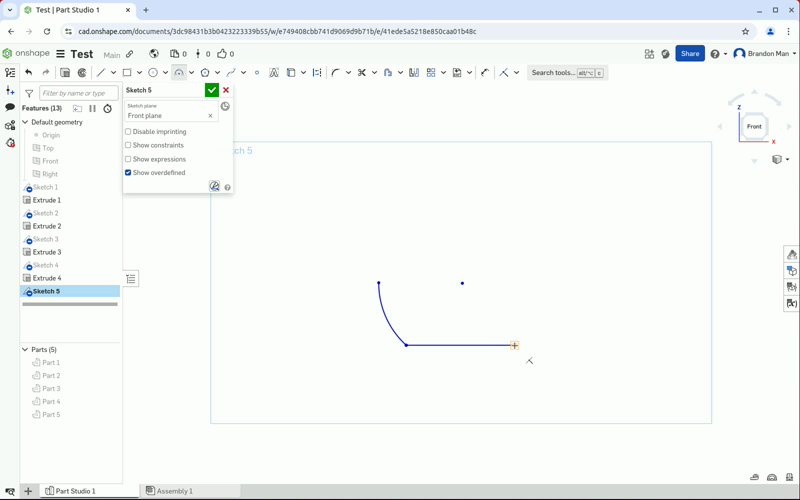
click(514, 345)
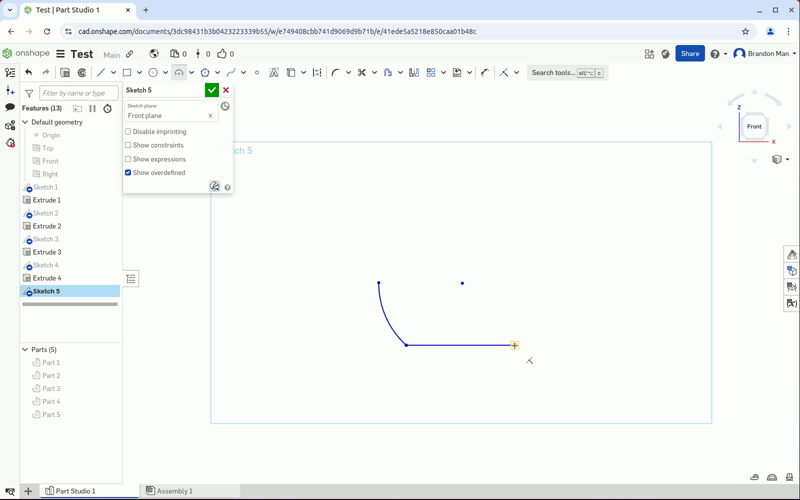
key_down(shift)
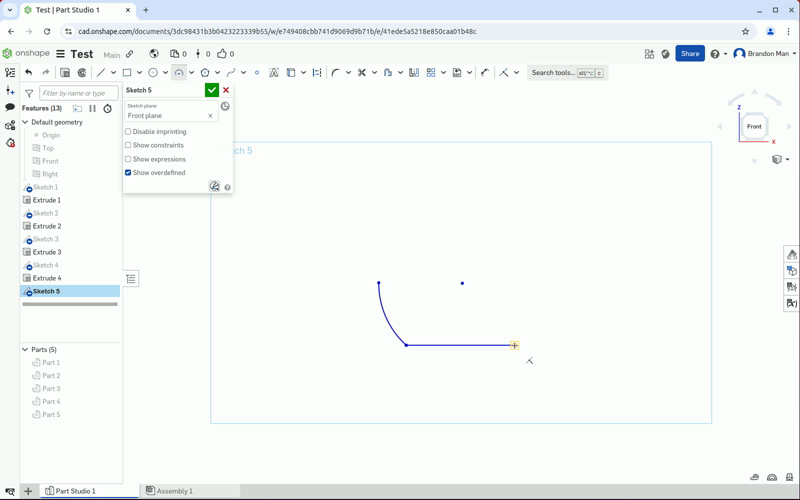
mouse_move(542, 282)
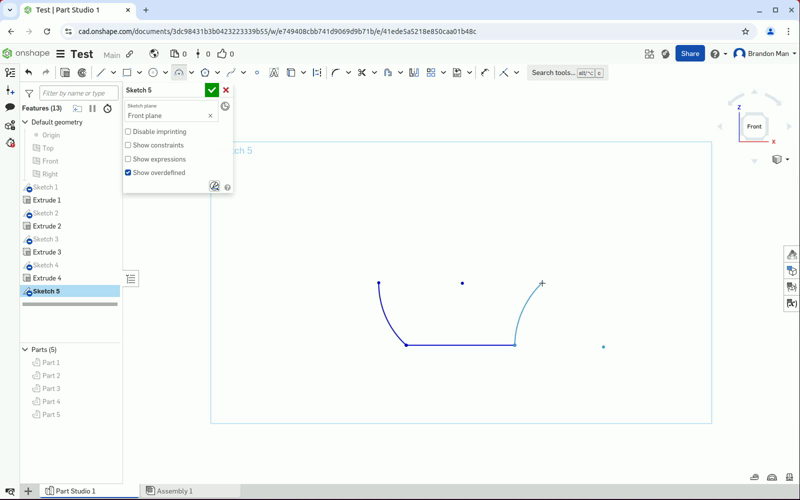
click(542, 282)
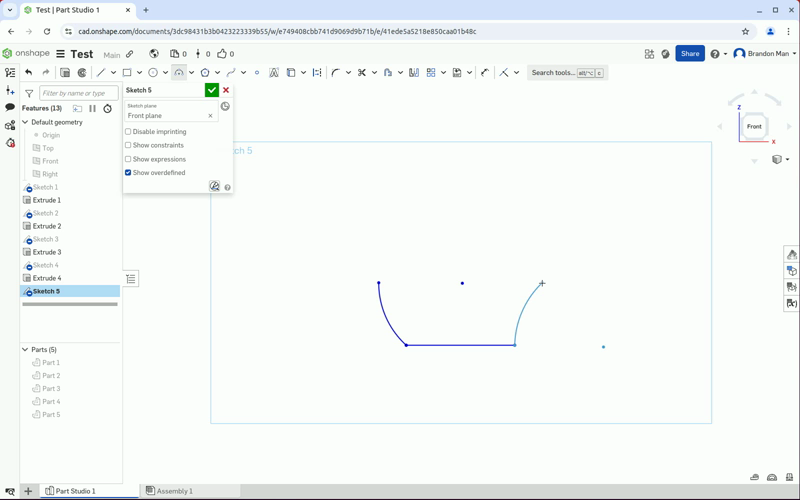
mouse_move(535, 316)
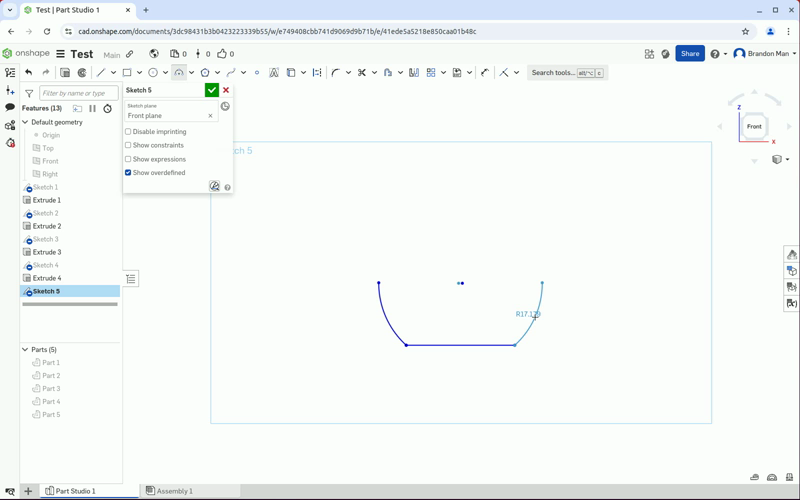
click(535, 316)
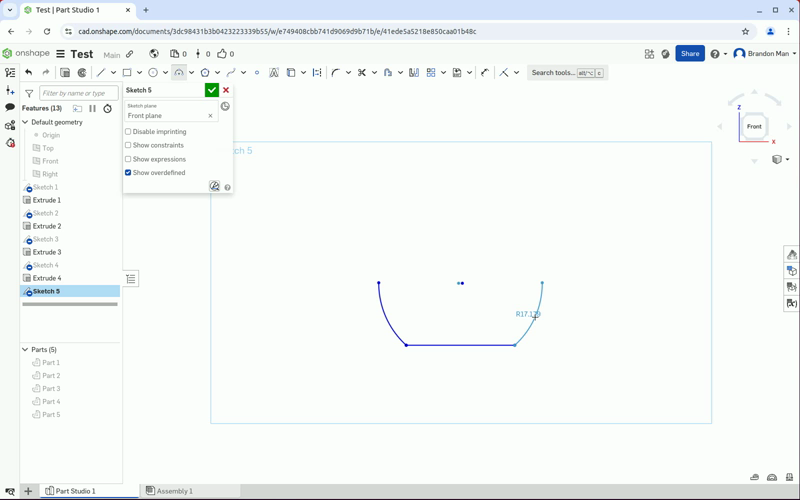
key_up(shift)
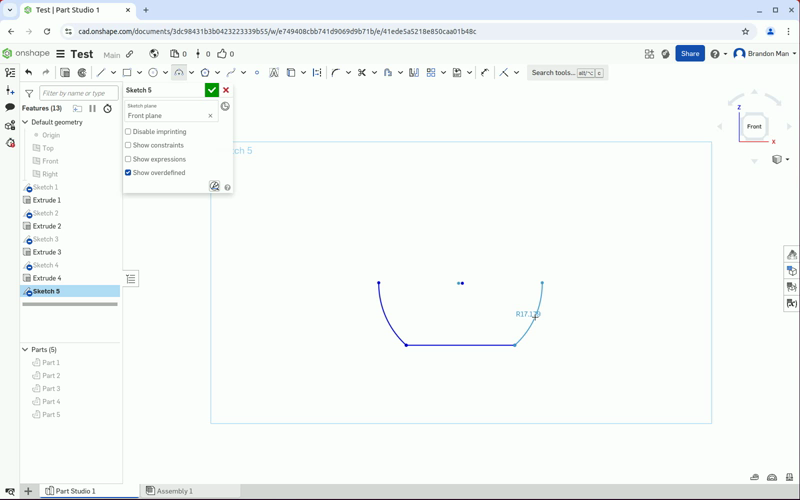
key(esc)
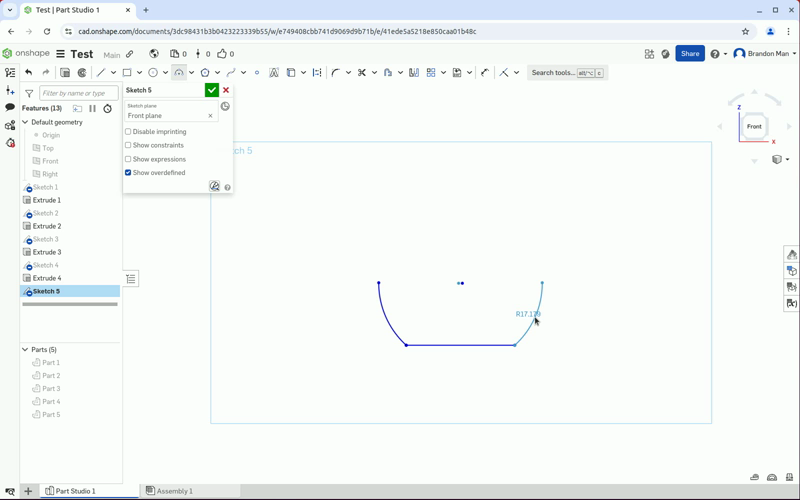
key(l)
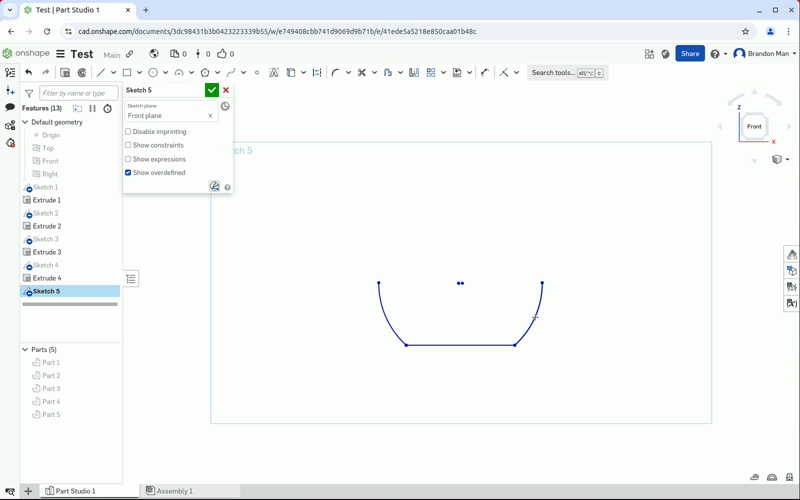
mouse_move(542, 282)
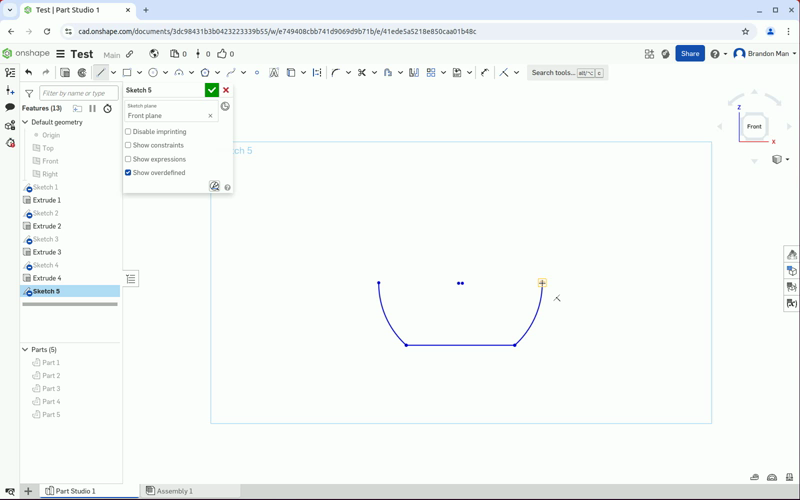
click(542, 282)
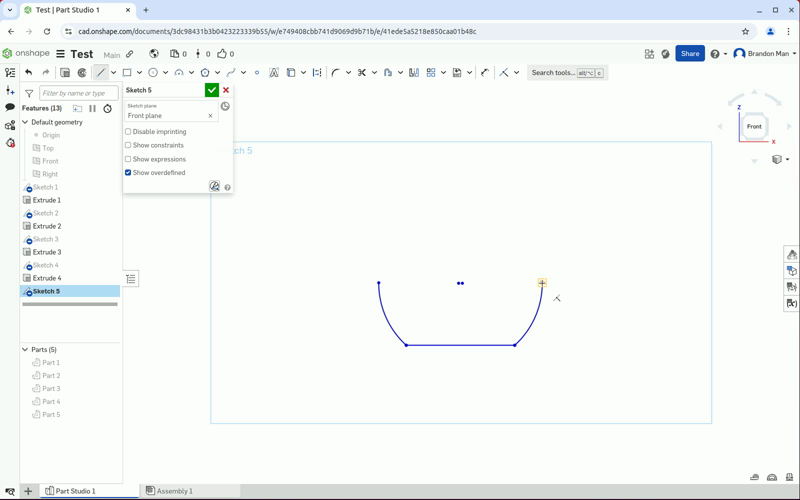
key_down(shift)
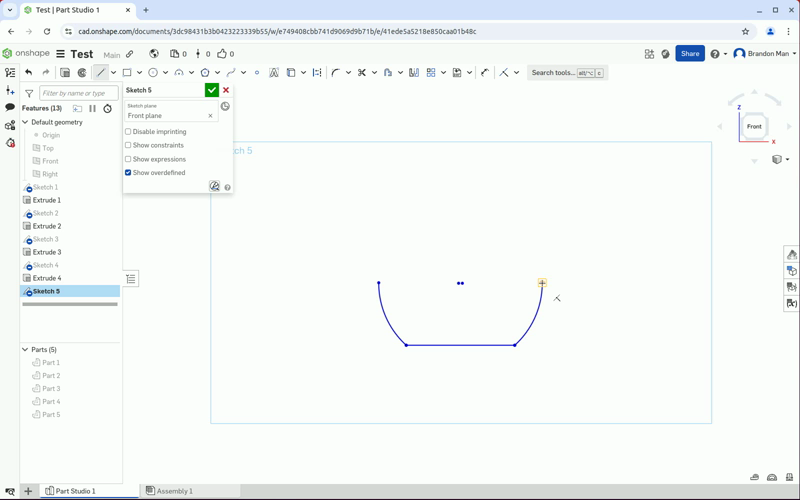
mouse_move(378, 282)
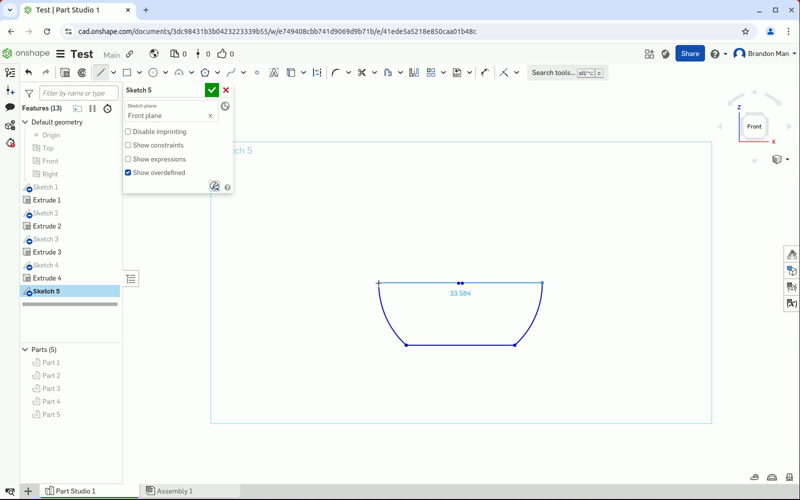
key_up(shift)
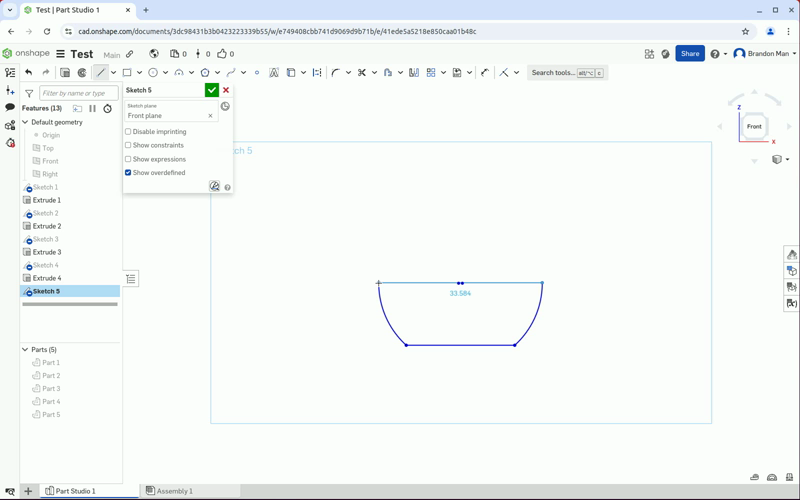
click(378, 282)
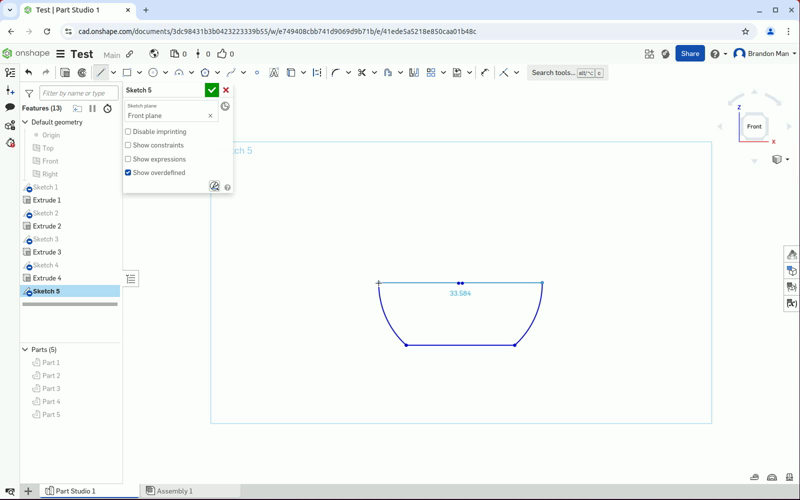
key(esc)
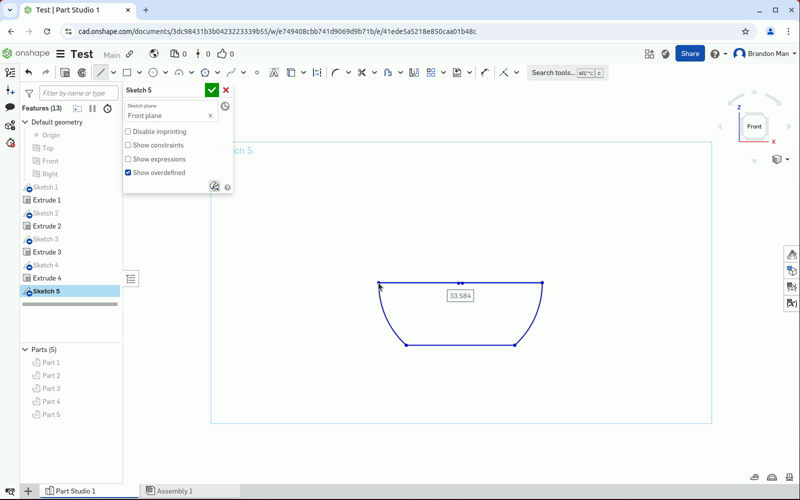
mouse_move(493, 338)
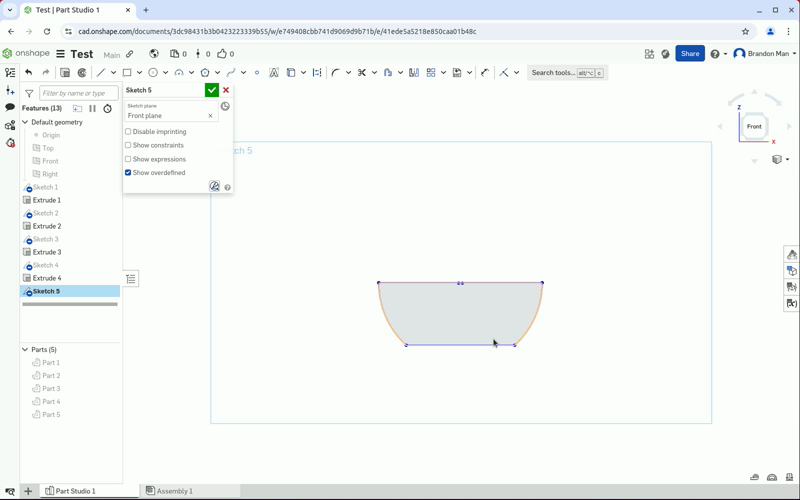
click(493, 338)
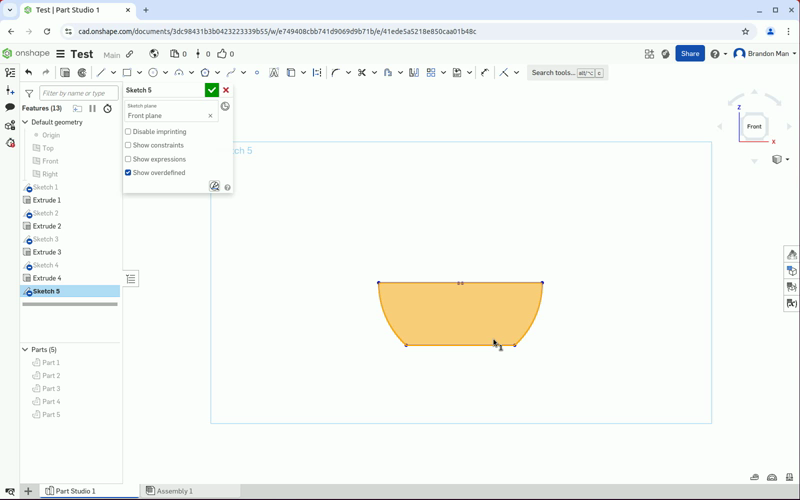
mouse_move(73, 352)
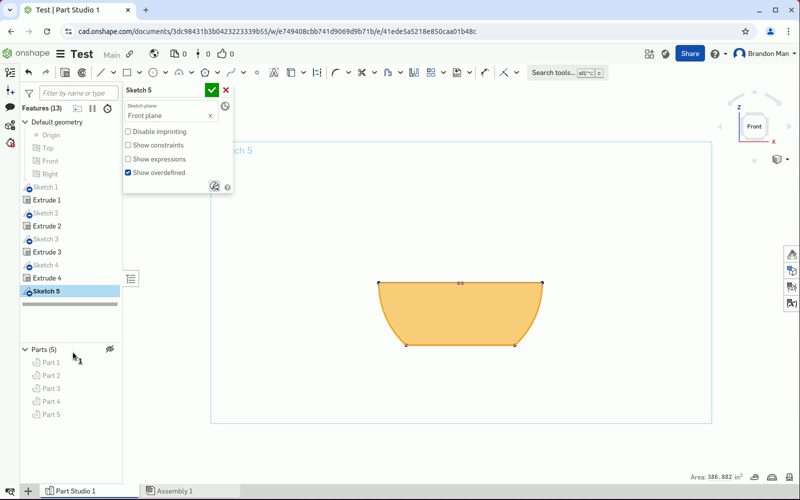
key(shift+y)
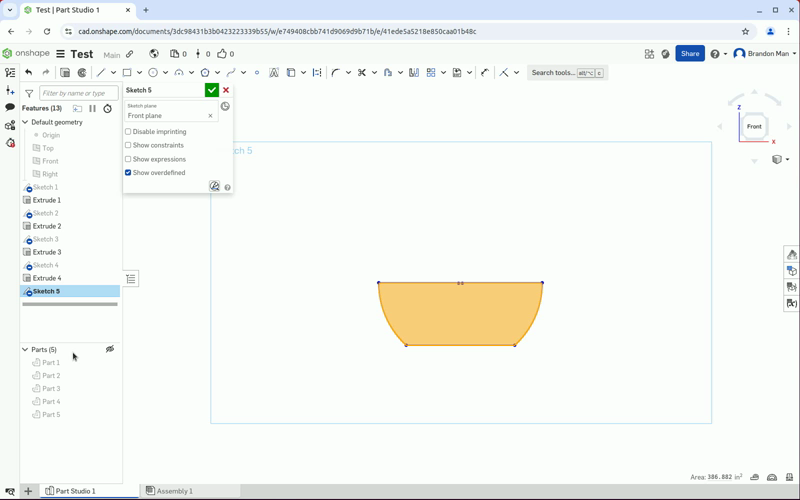
key(shift+e)
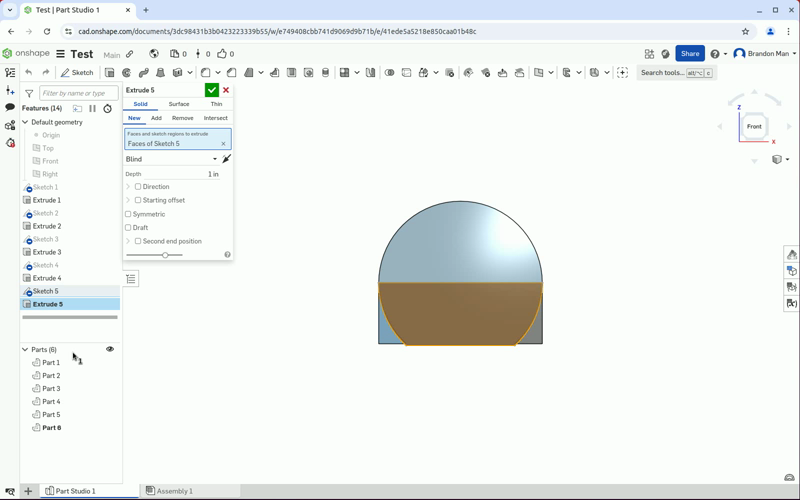
mouse_move(143, 106)
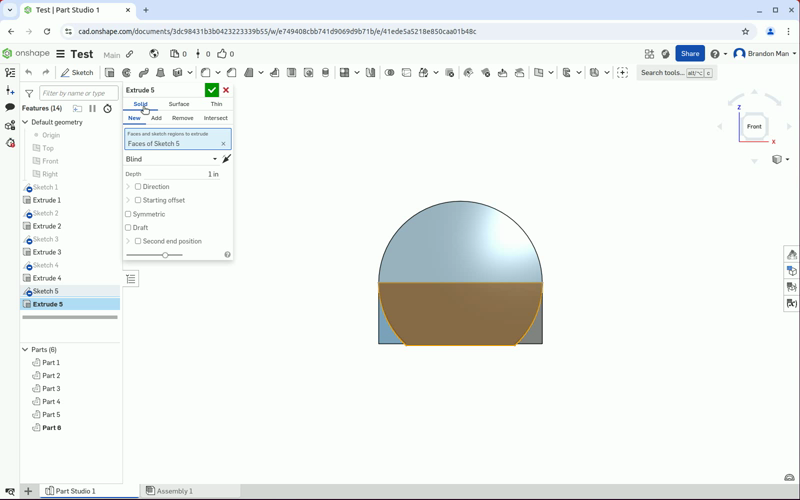
click(143, 106)
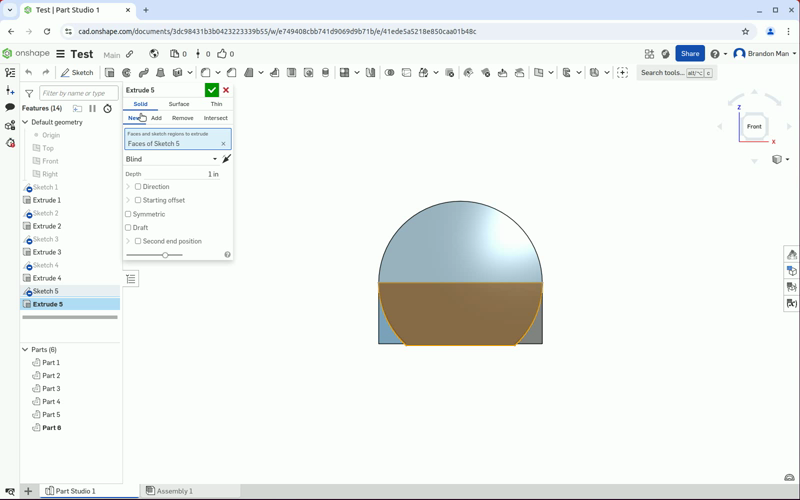
mouse_move(137, 120)
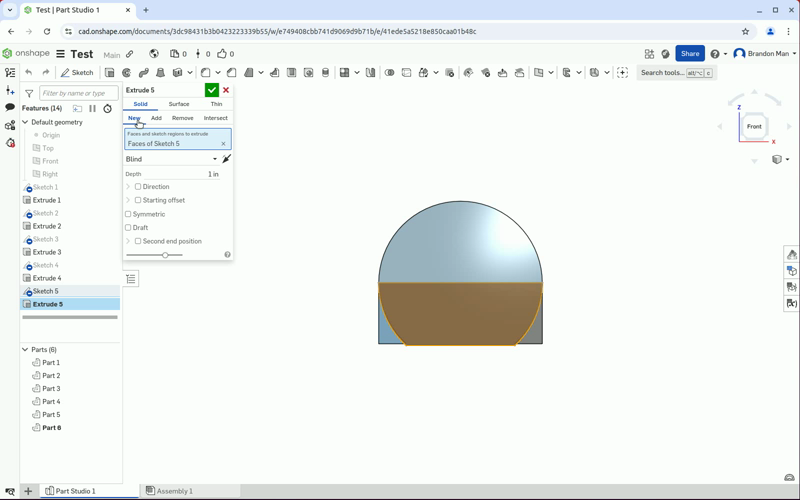
click(137, 120)
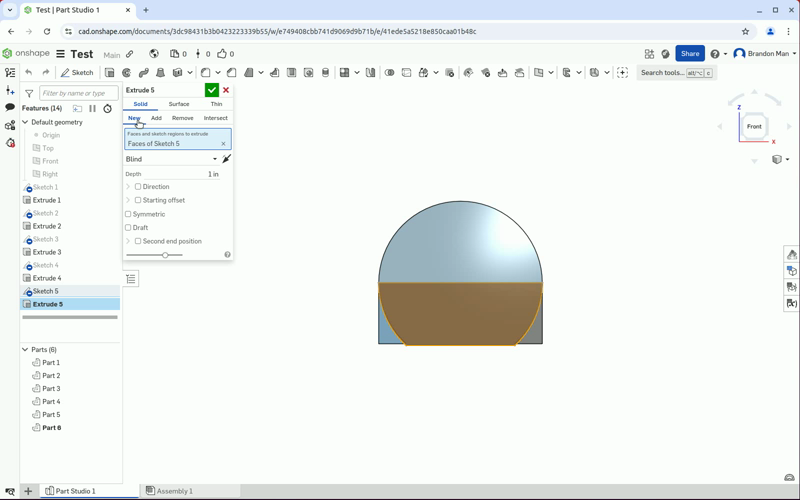
key(tab, 4)
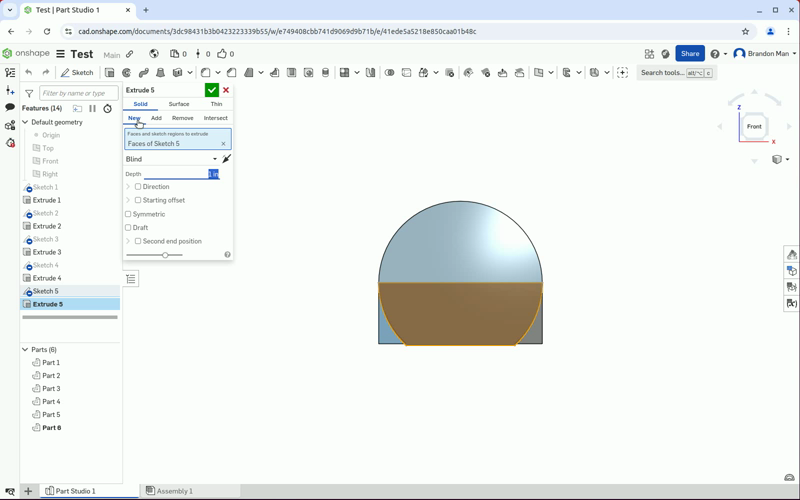
text(6.258)
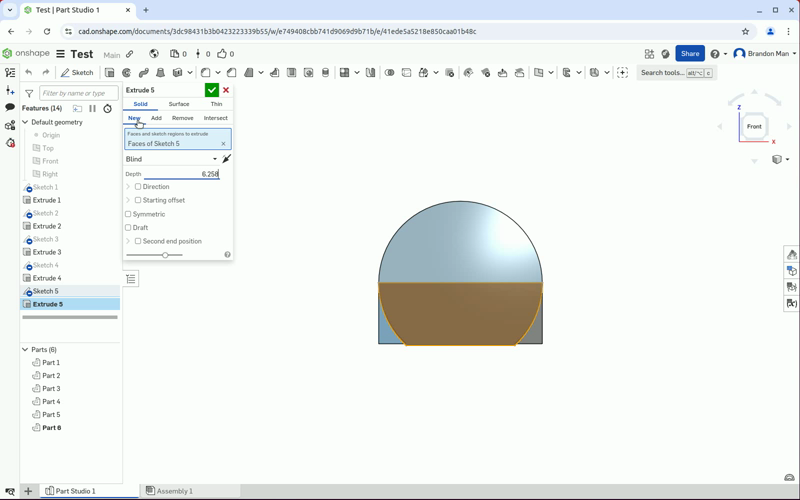
key(enter)
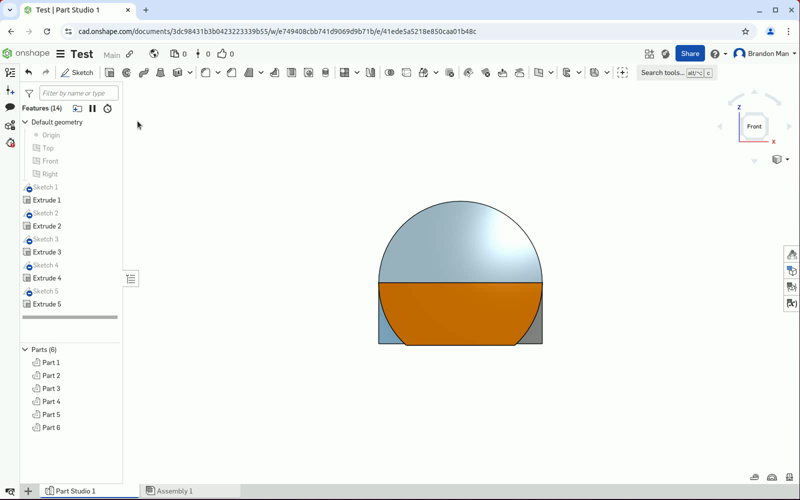
key(shift+h)
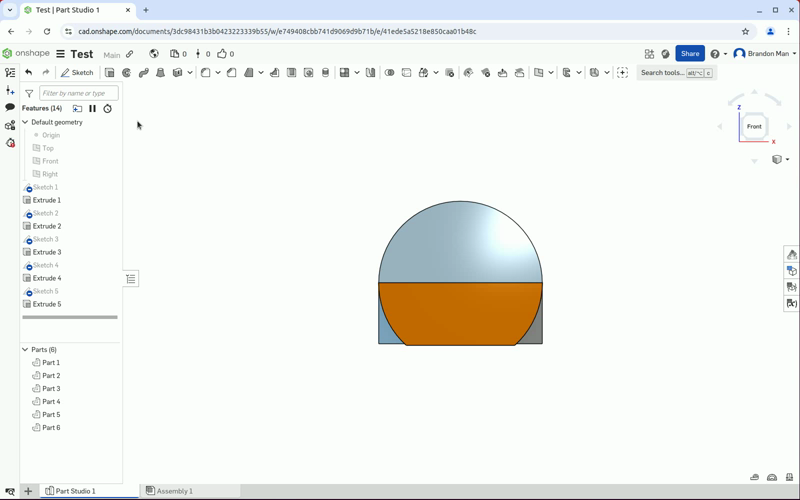
key(shift+h)
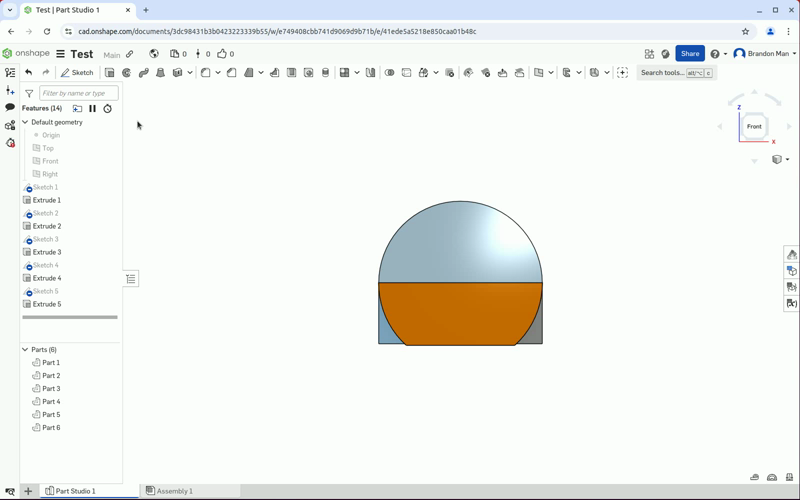
mouse_move(73, 189)
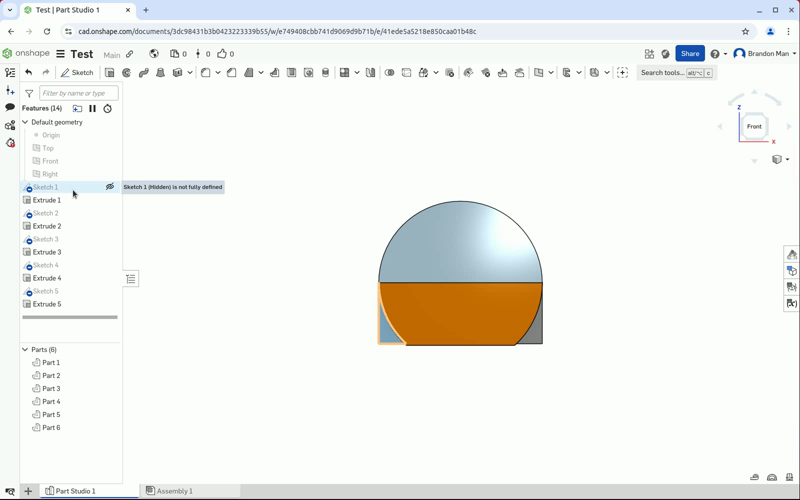
click(73, 189)
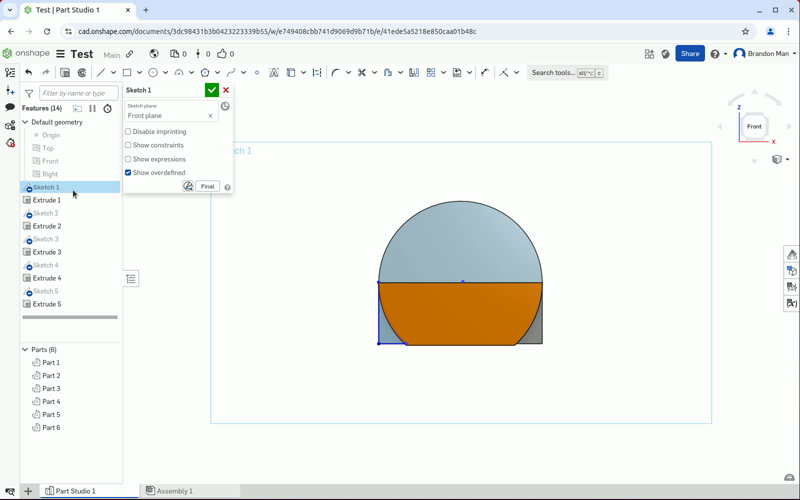
mouse_move(229, 92)
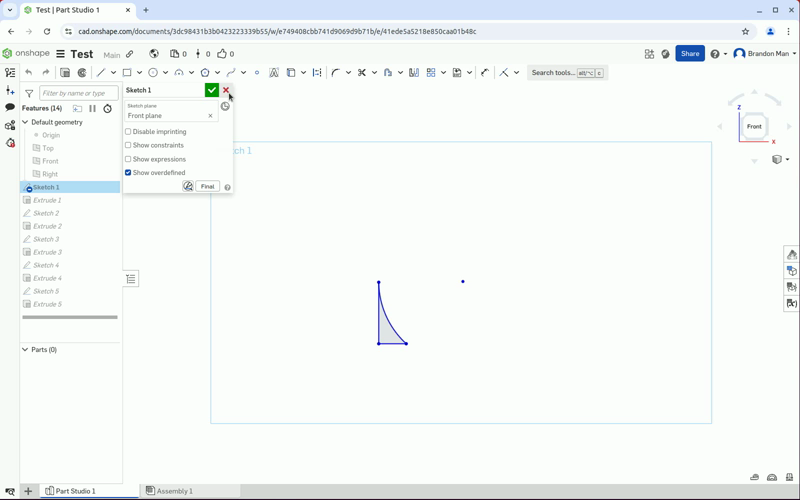
click(229, 92)
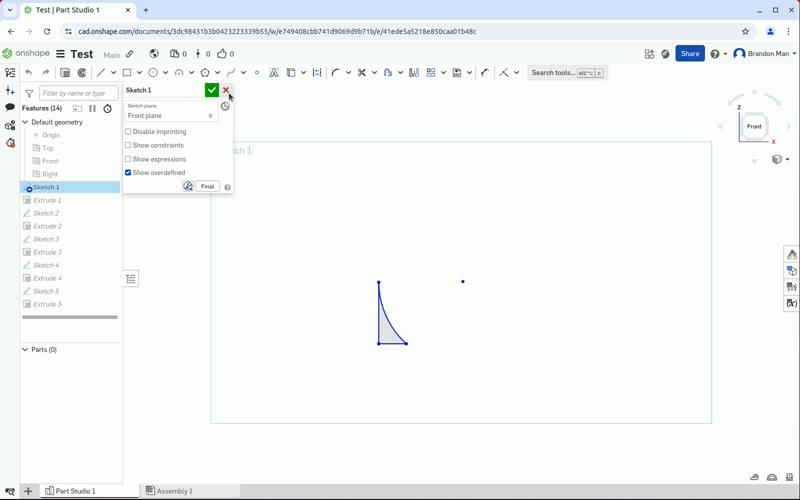
key(shift+s)
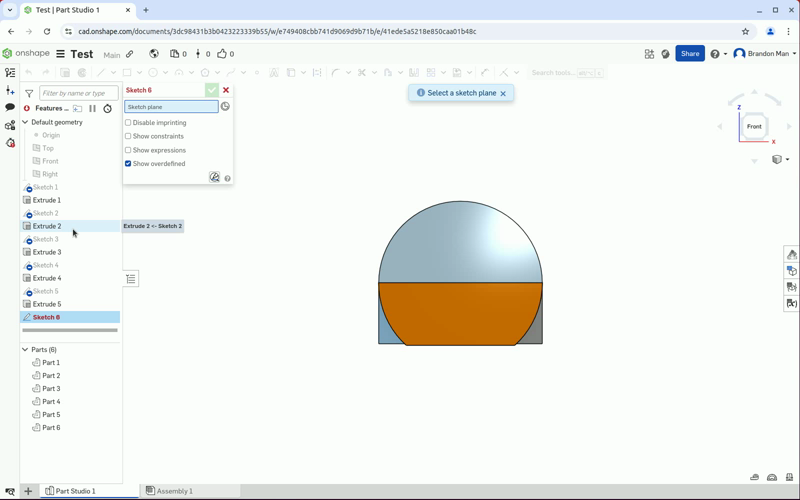
scroll(3)
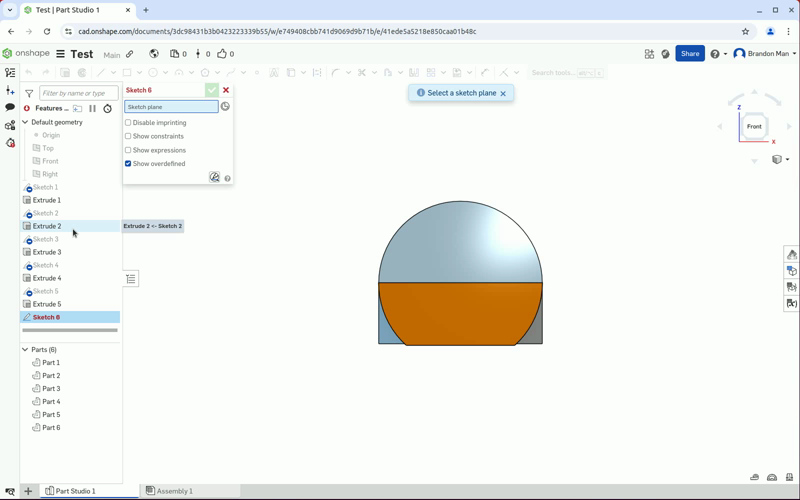
mouse_move(73, 163)
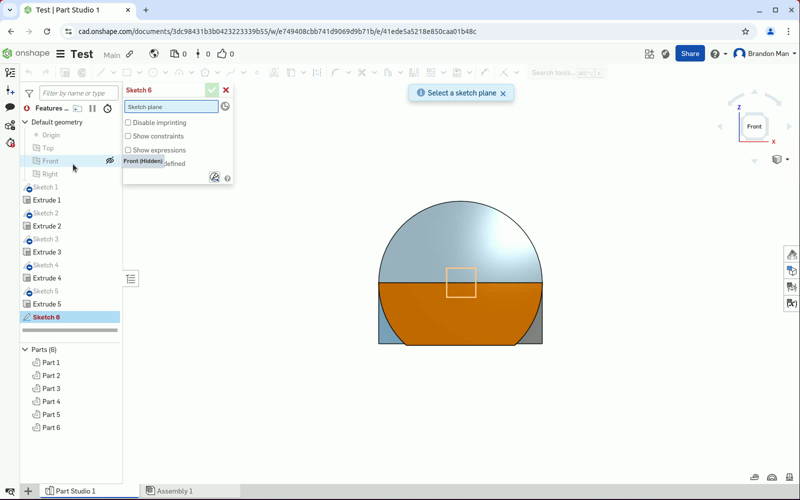
click(73, 163)
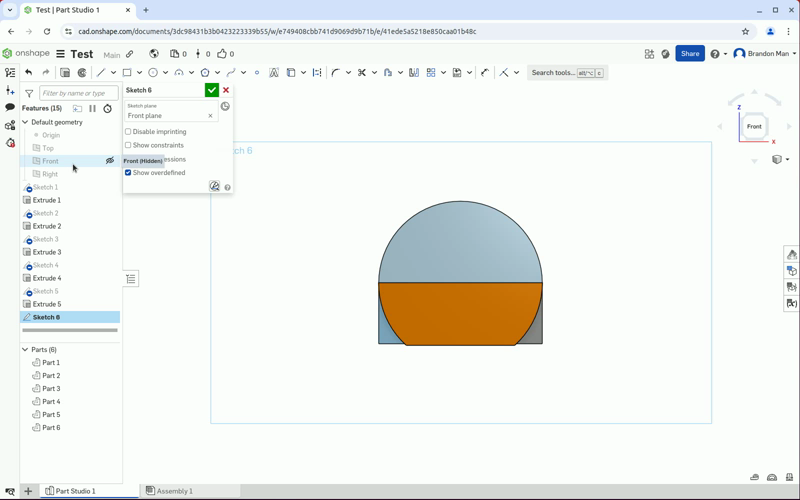
mouse_move(73, 352)
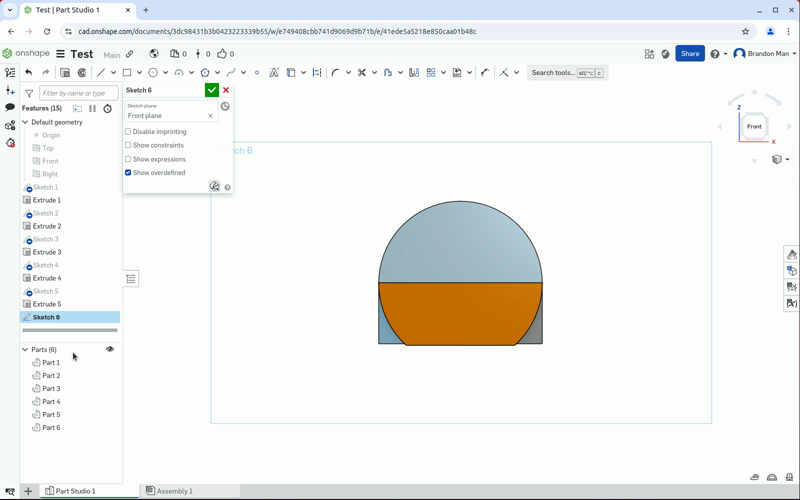
key(y)
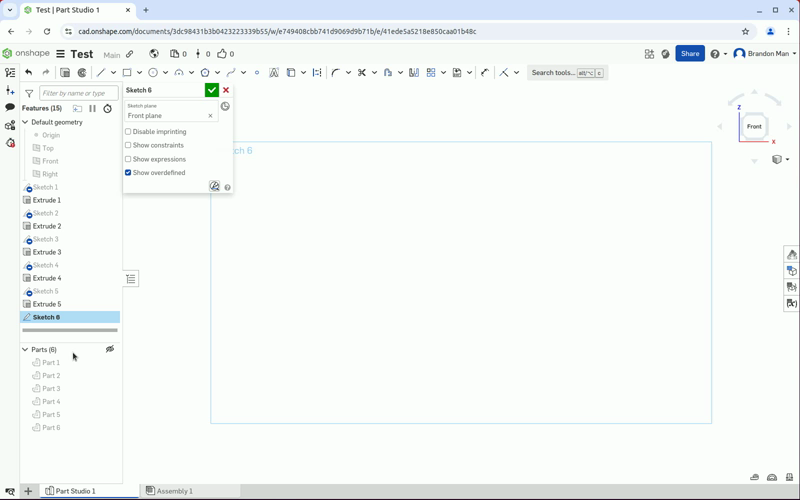
key(a)
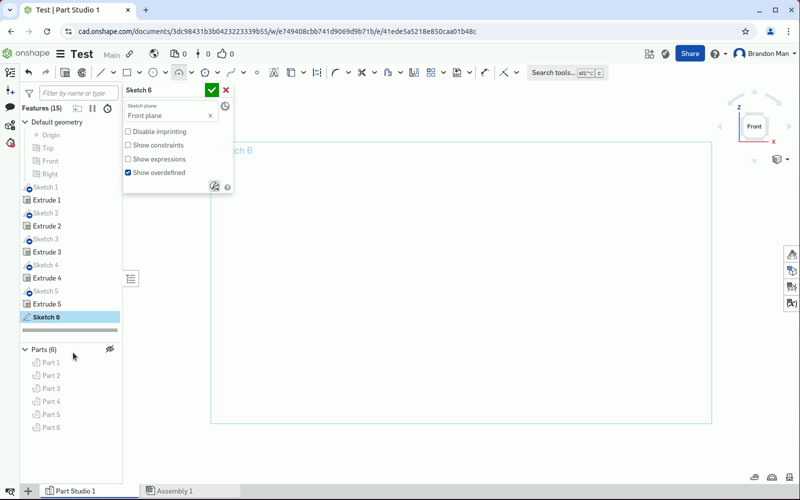
key_down(shift)
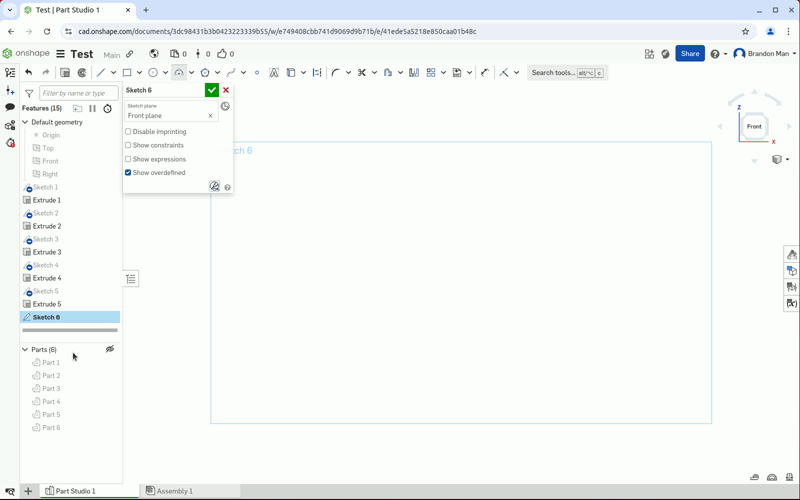
mouse_move(406, 343)
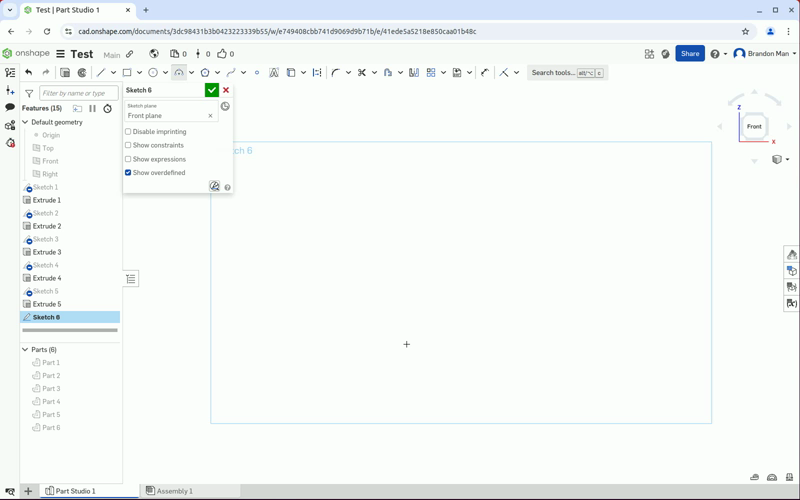
click(406, 343)
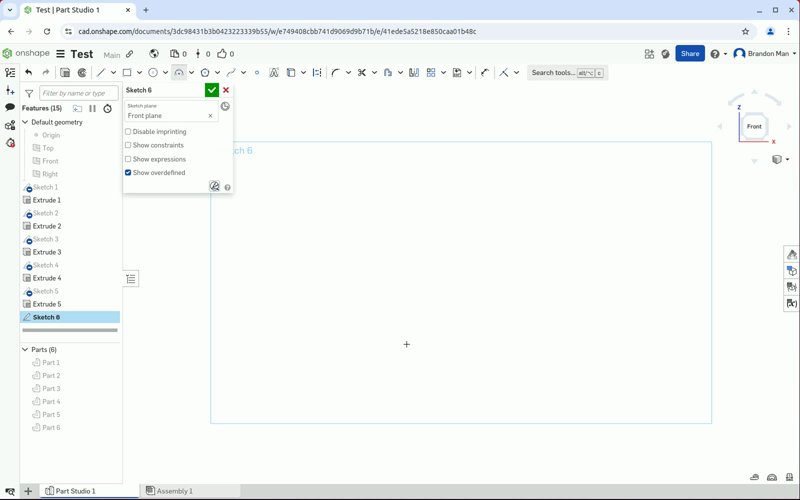
key_up(shift)
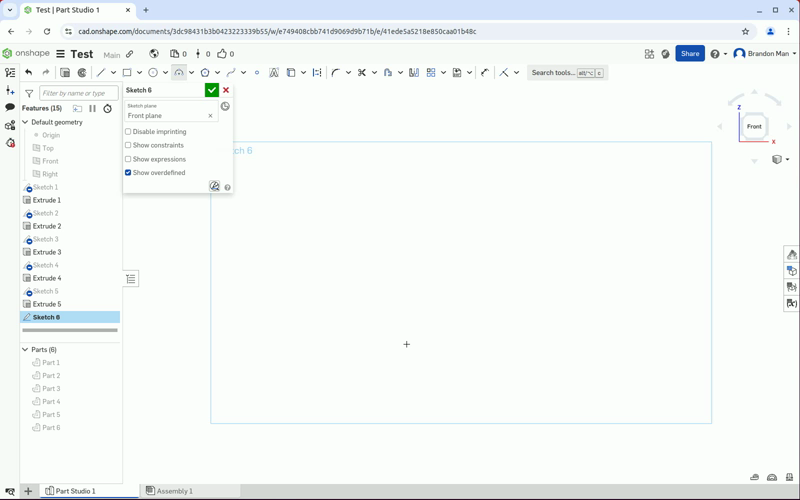
key_down(shift)
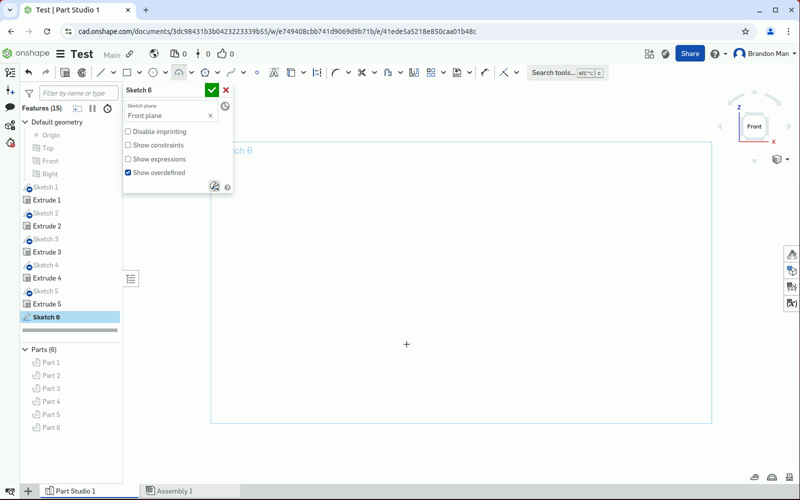
mouse_move(514, 343)
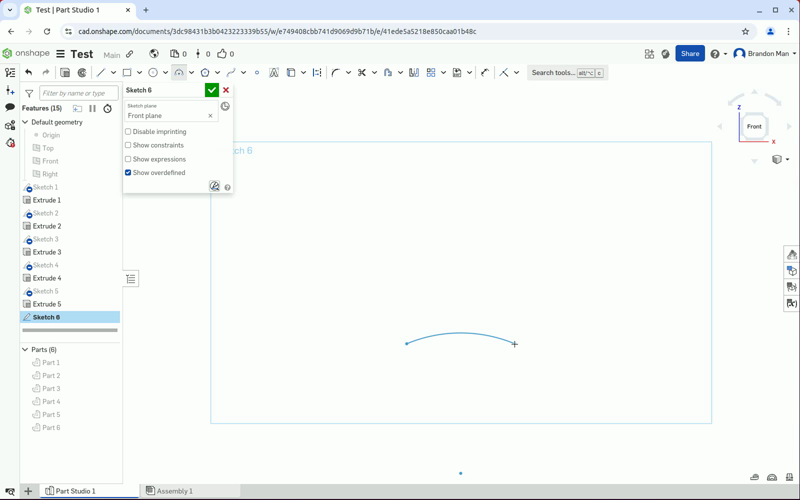
click(514, 343)
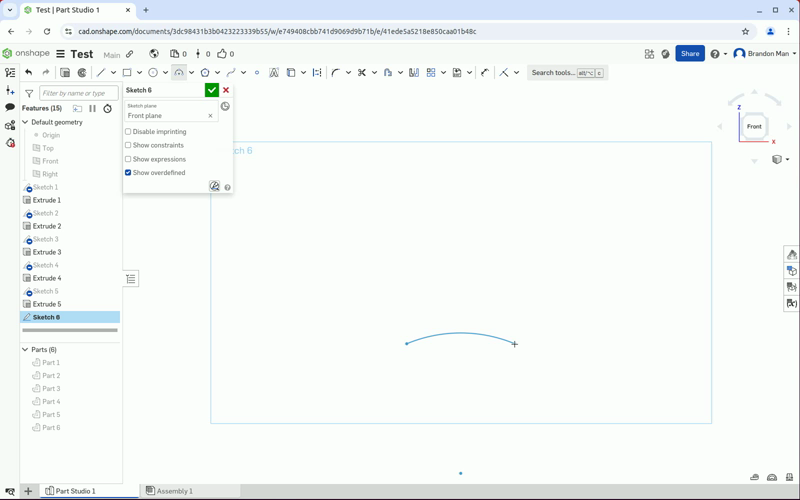
mouse_move(460, 364)
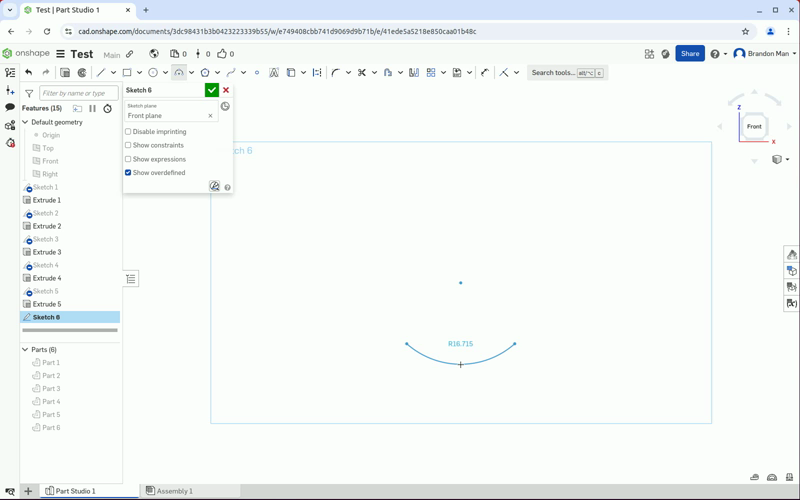
click(460, 364)
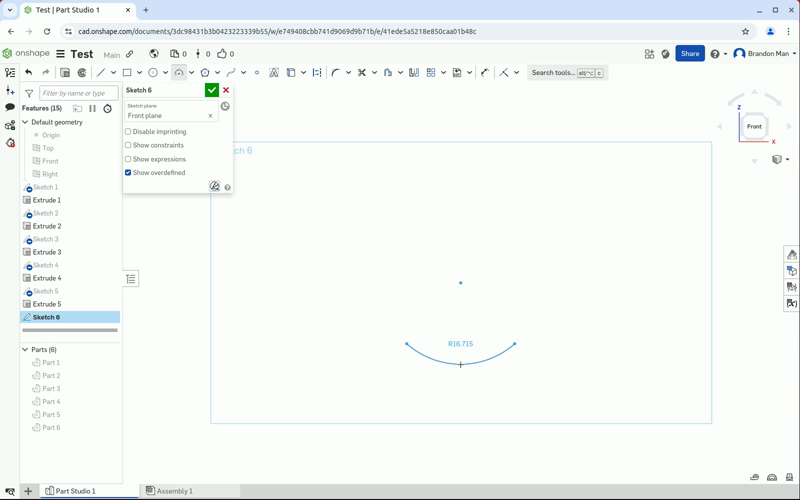
key_up(shift)
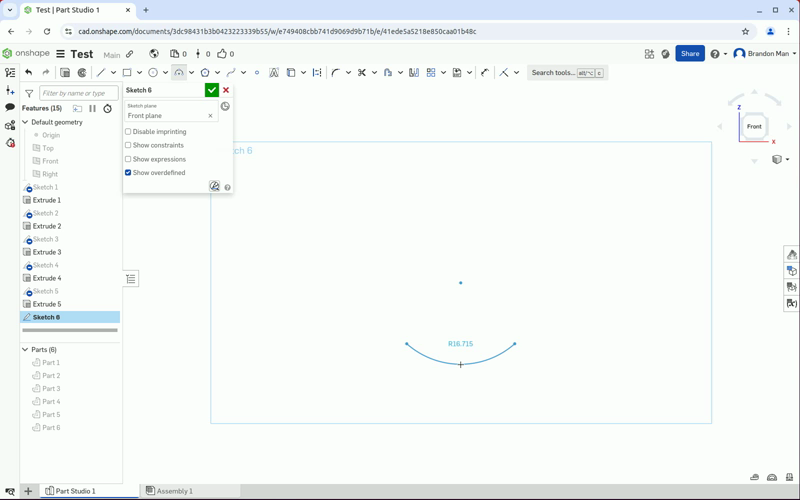
key(esc)
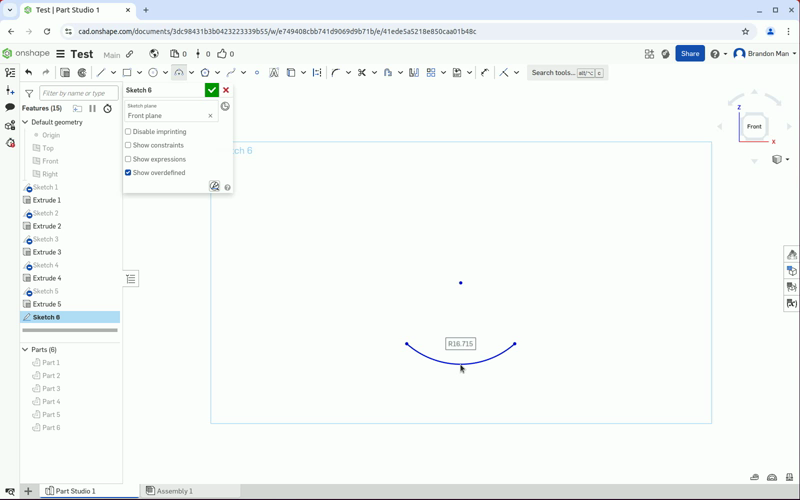
key(l)
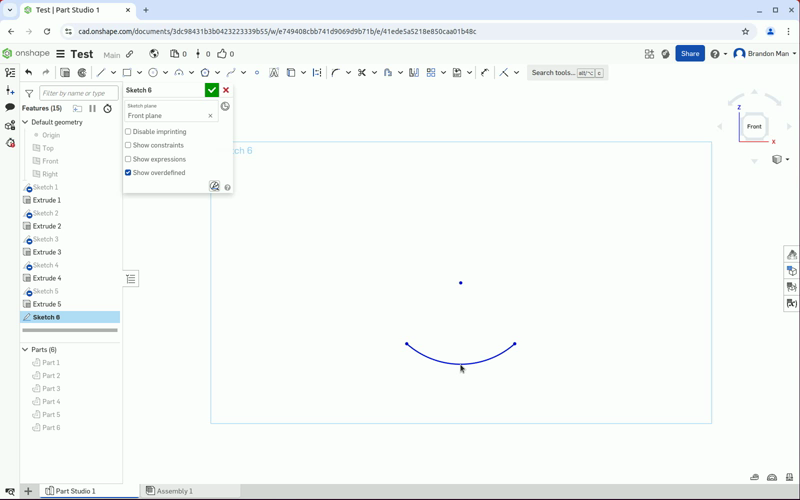
mouse_move(514, 343)
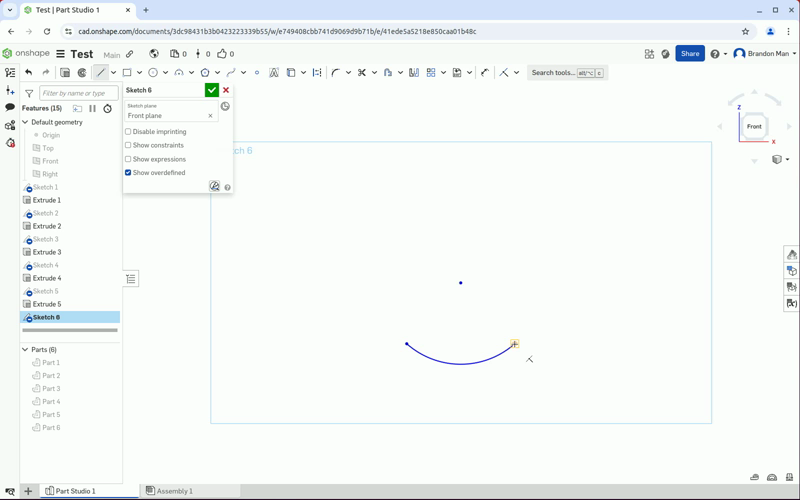
click(514, 343)
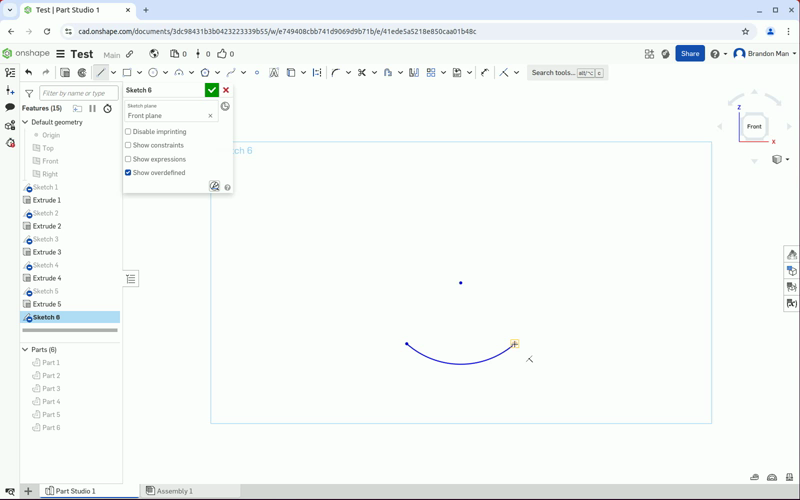
key_down(shift)
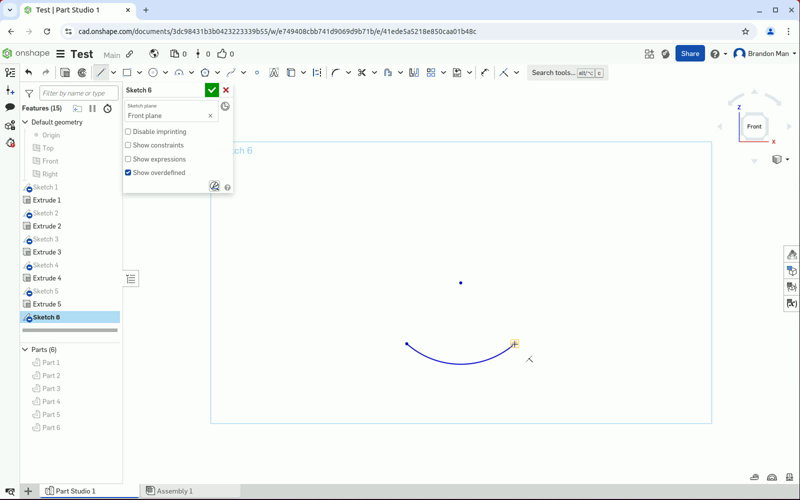
mouse_move(406, 343)
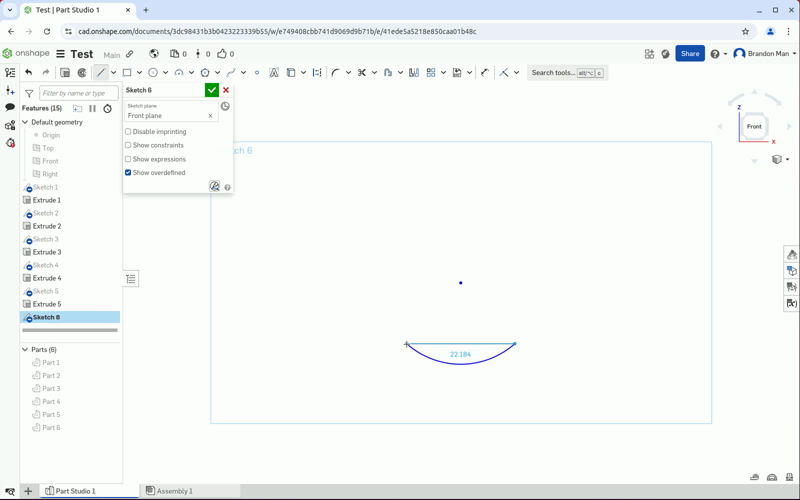
key_up(shift)
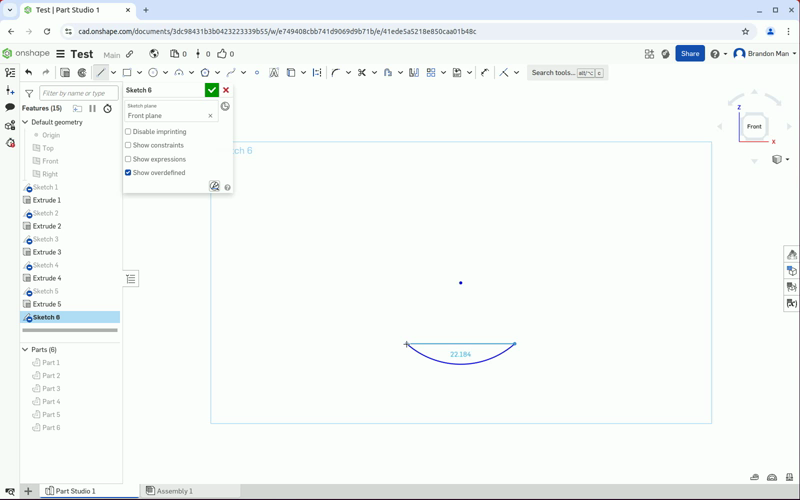
click(406, 343)
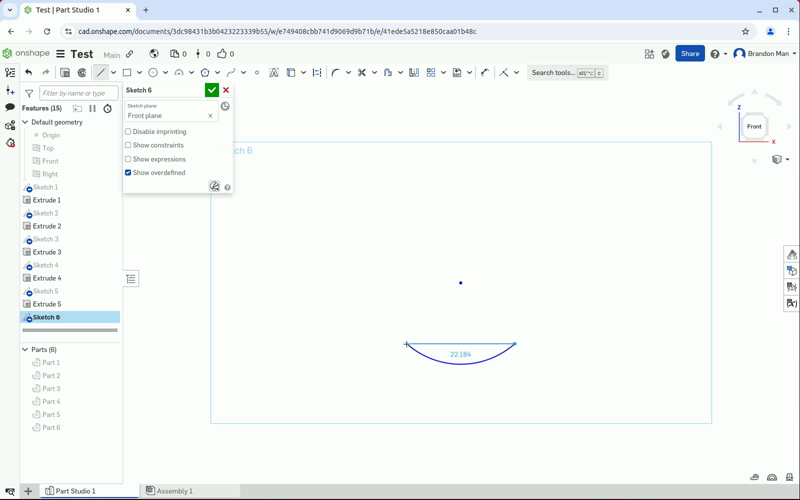
key(esc)
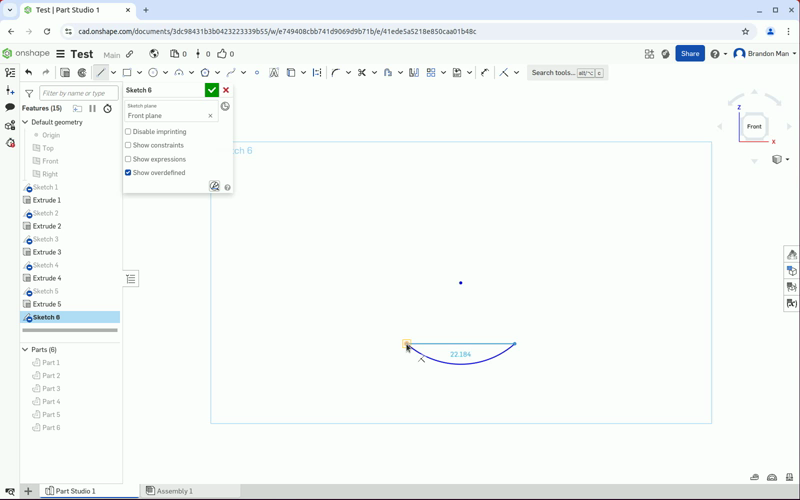
mouse_move(490, 350)
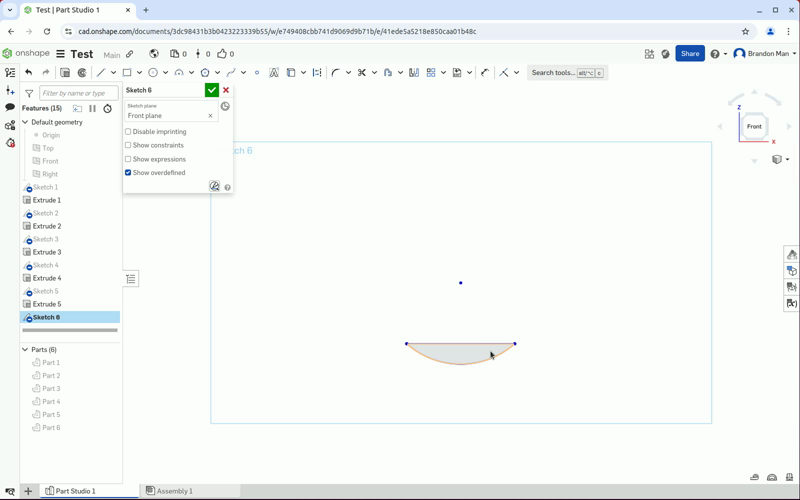
scroll(6)
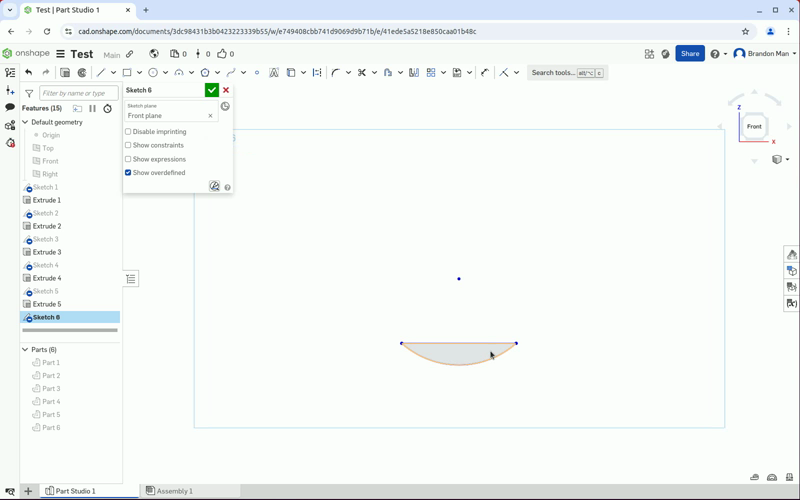
scroll(6)
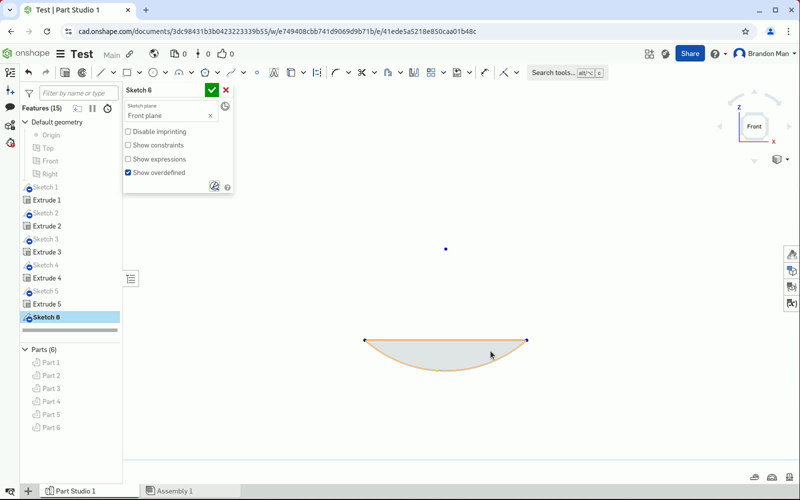
scroll(6)
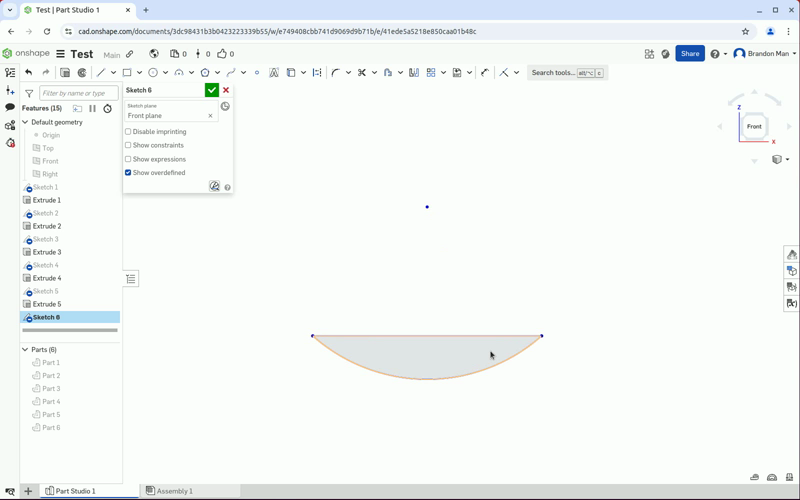
scroll(6)
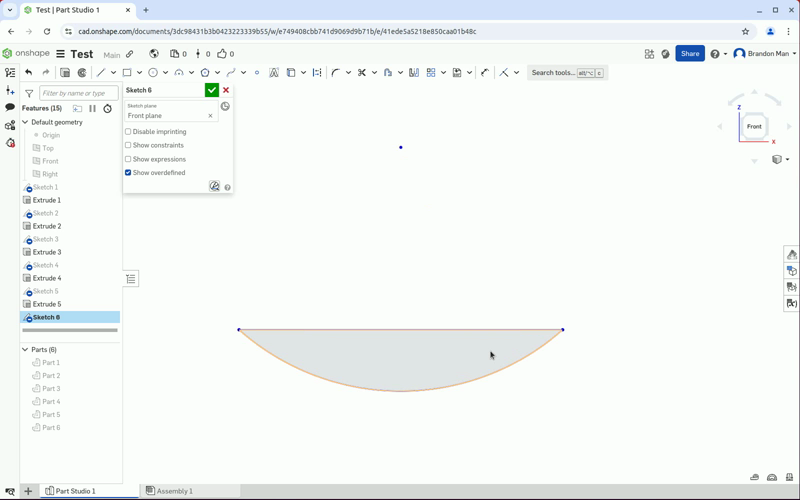
scroll(6)
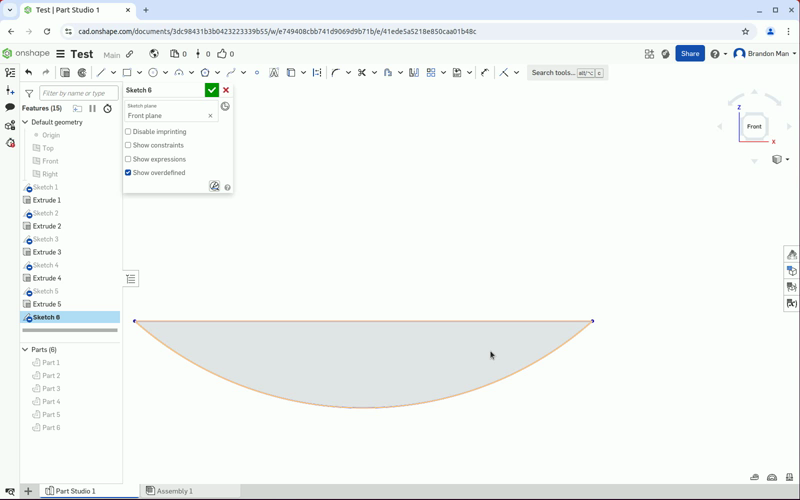
scroll(6)
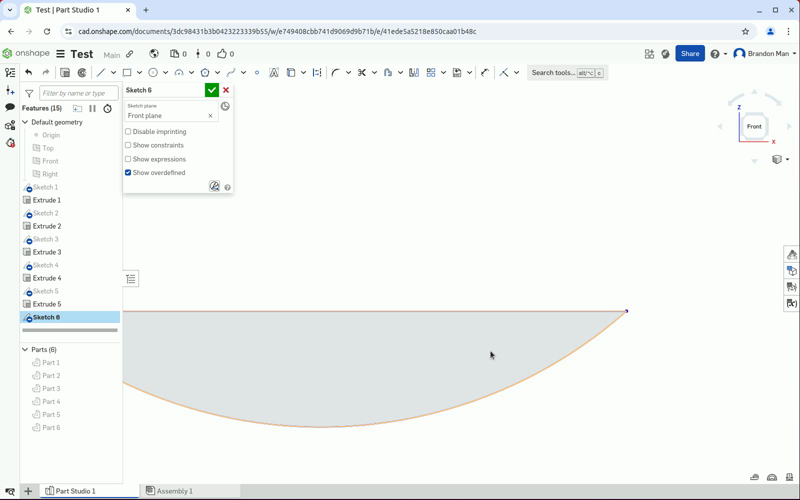
scroll(6)
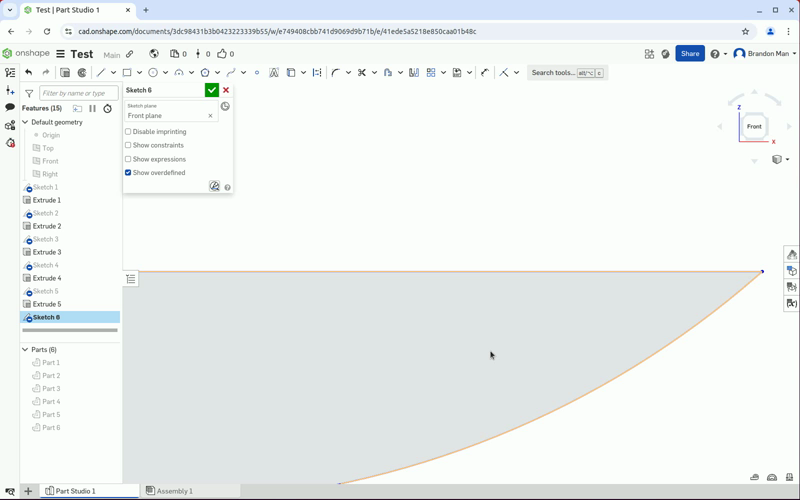
click(490, 350)
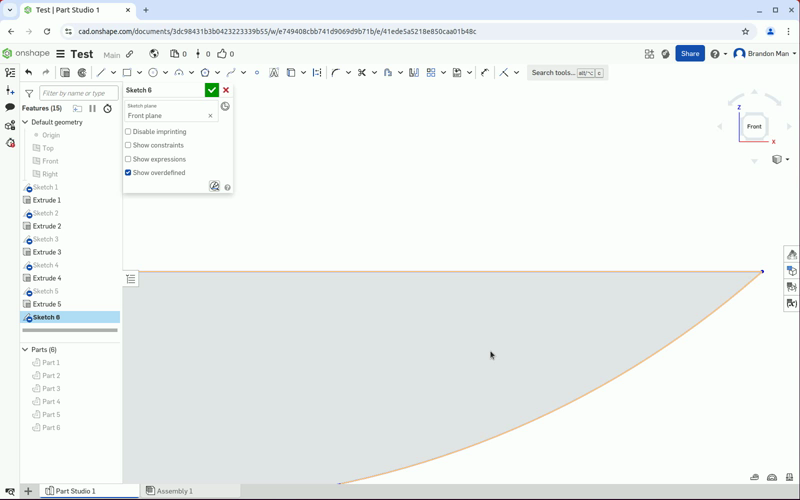
scroll(-6)
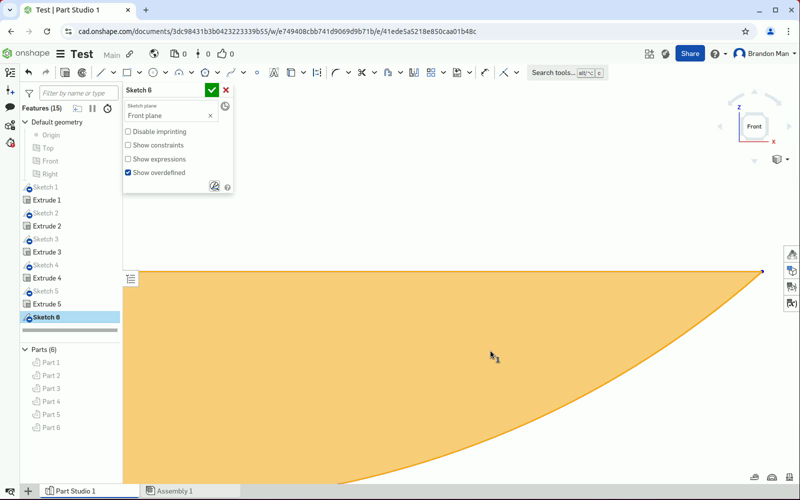
scroll(-6)
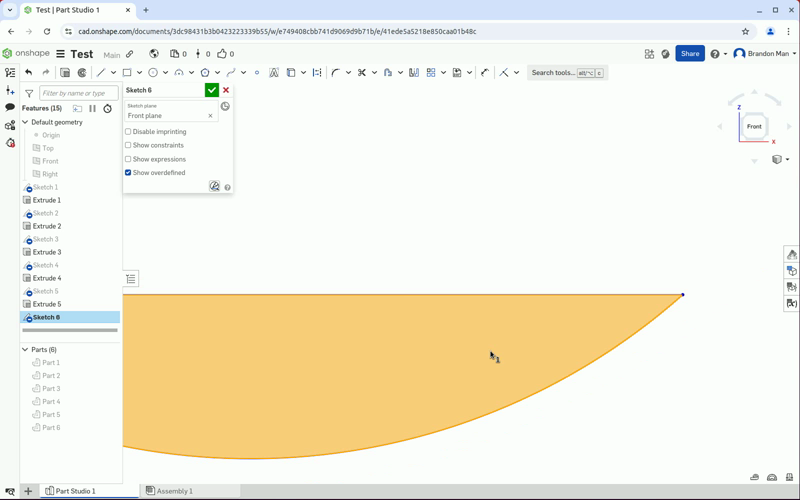
scroll(-6)
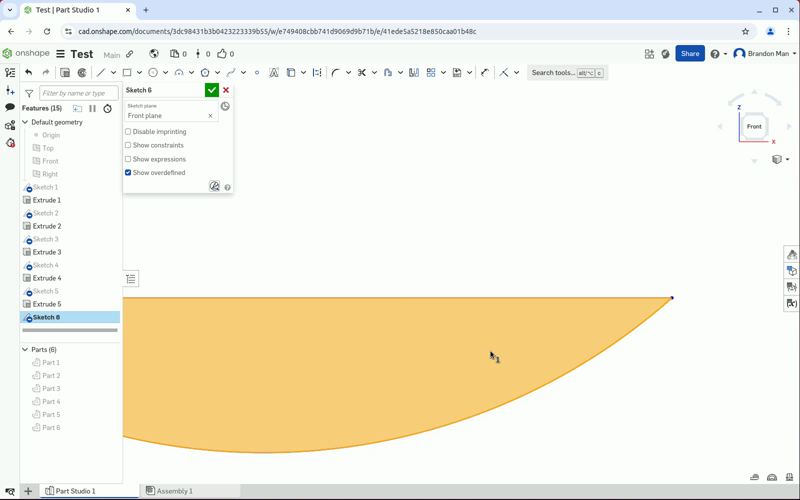
scroll(-6)
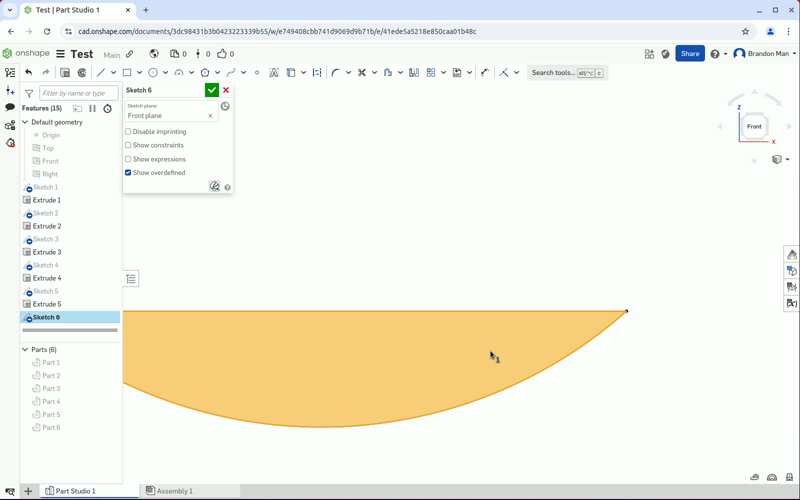
scroll(-6)
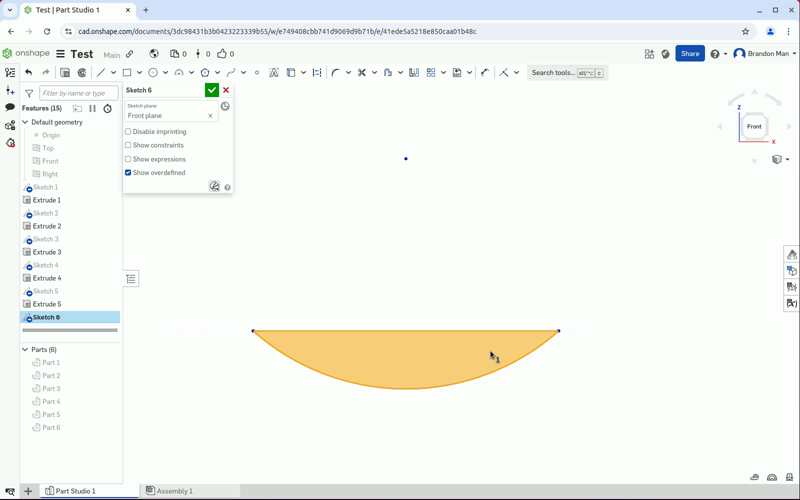
scroll(-6)
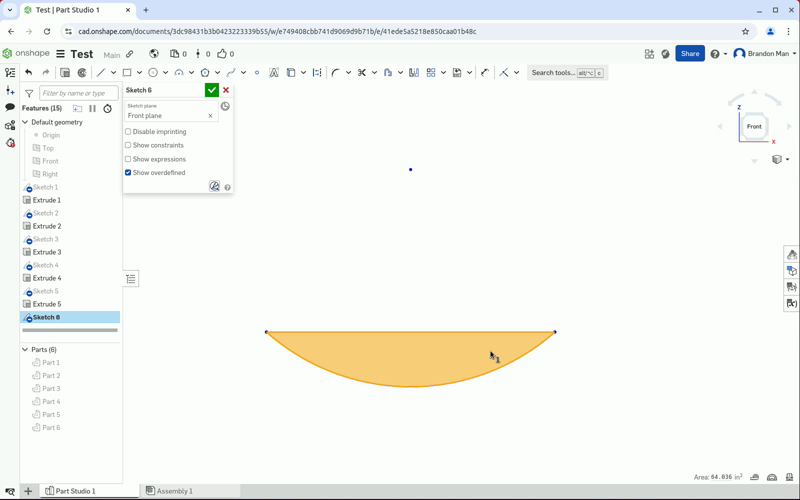
scroll(-6)
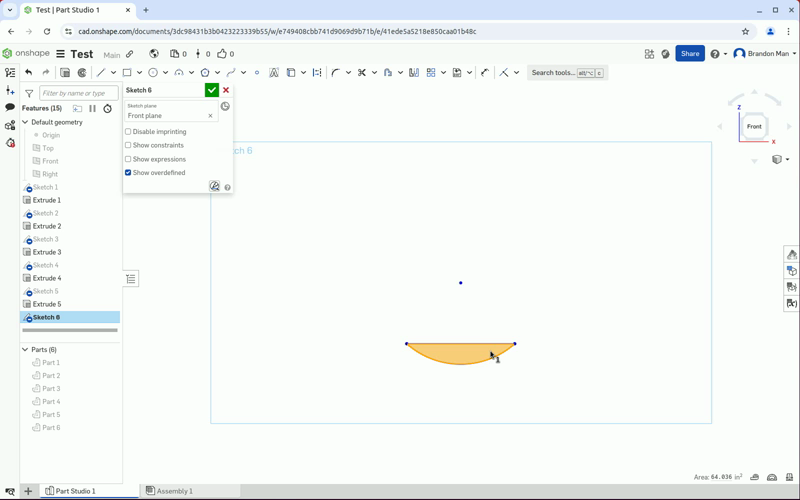
mouse_move(73, 352)
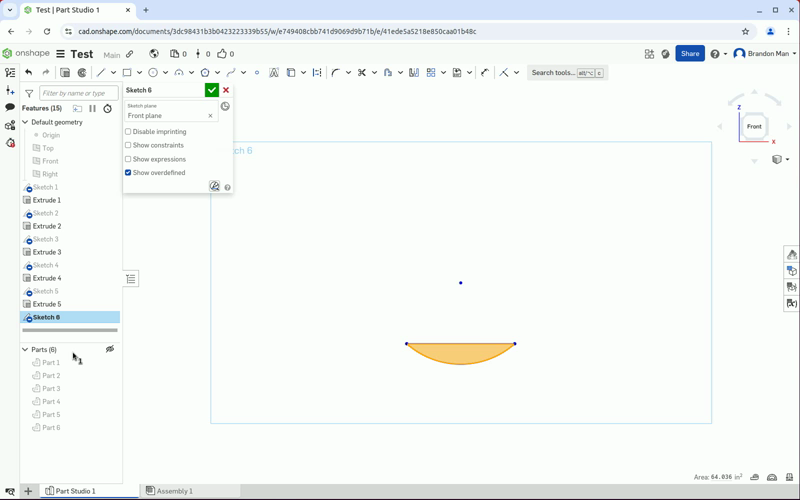
key(shift+y)
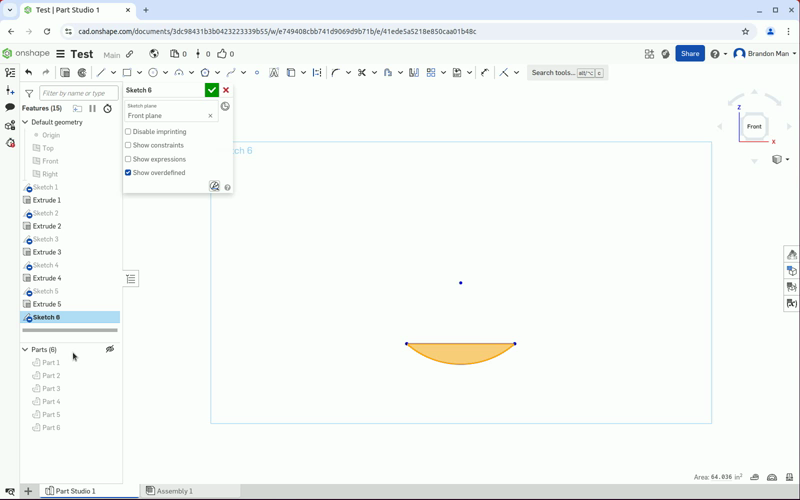
key(shift+e)
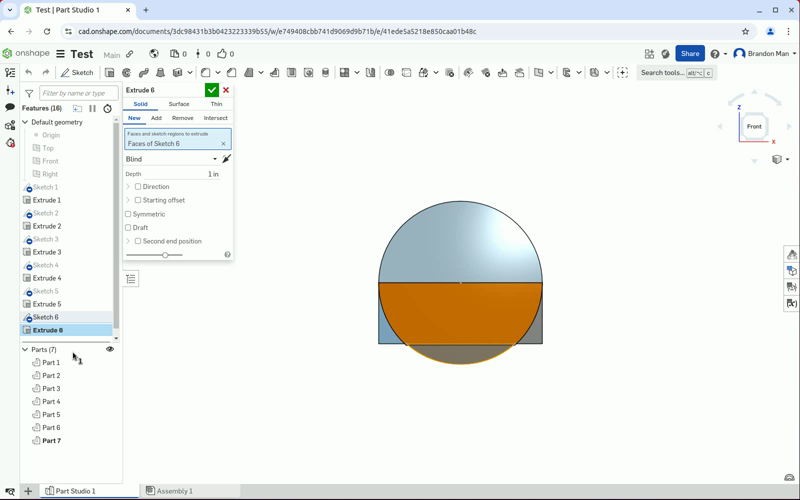
mouse_move(143, 106)
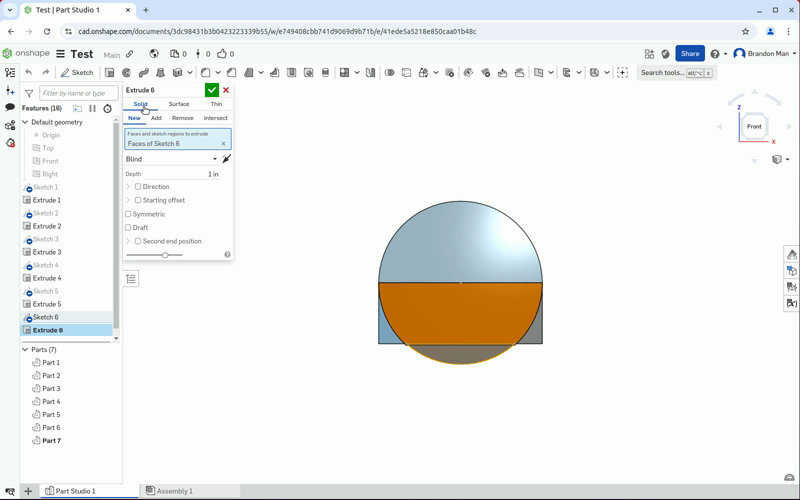
click(143, 106)
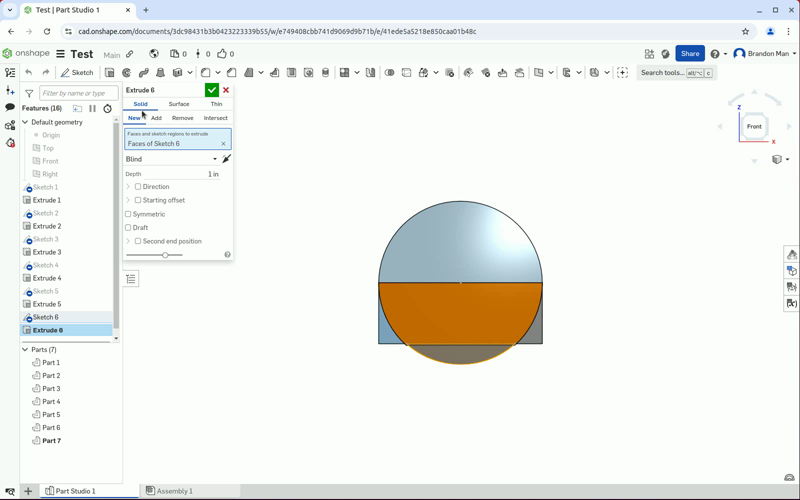
mouse_move(137, 120)
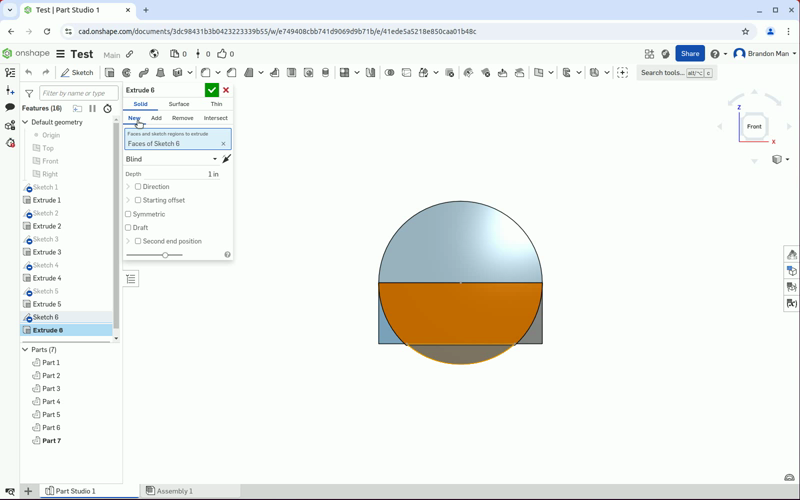
click(137, 120)
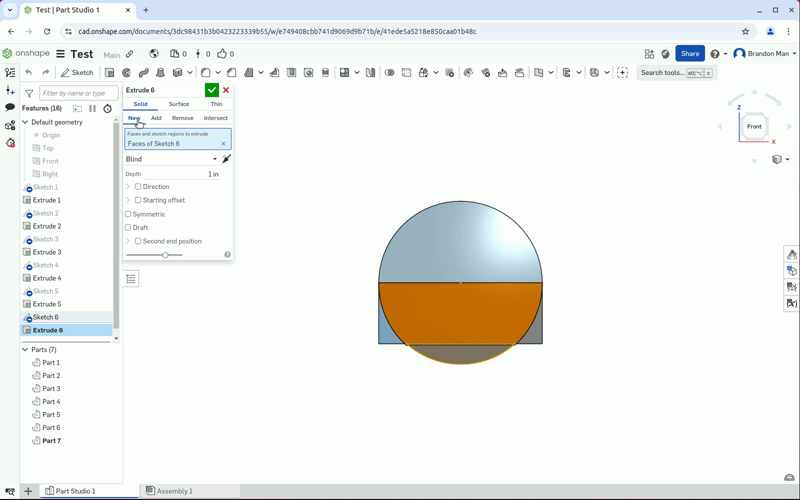
key(tab, 4)
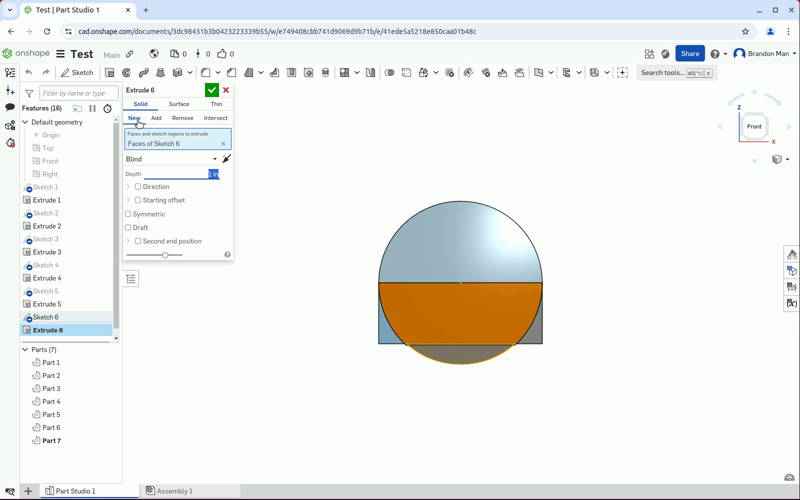
text(6.258)
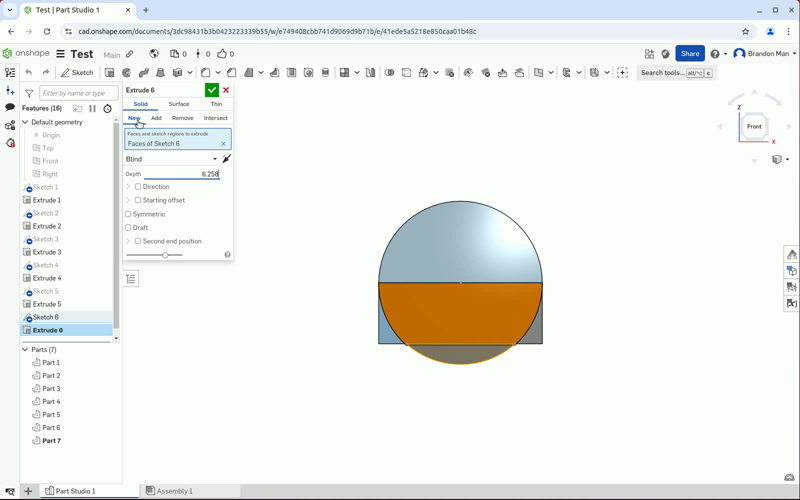
key(enter)
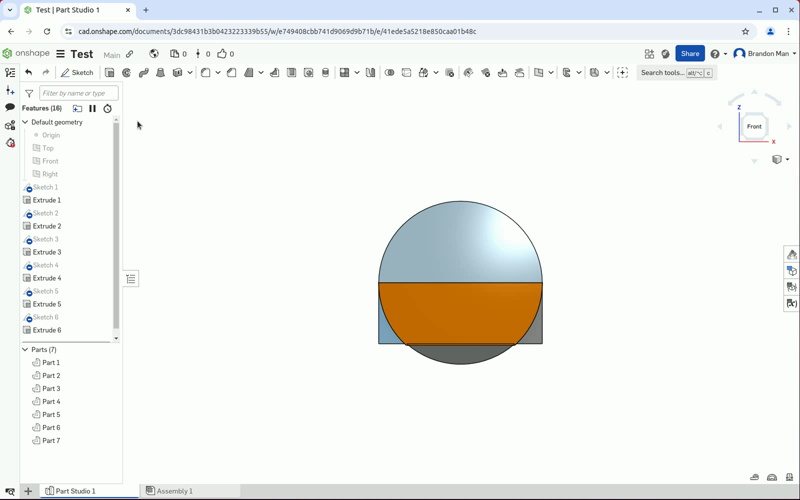
key(shift+h)
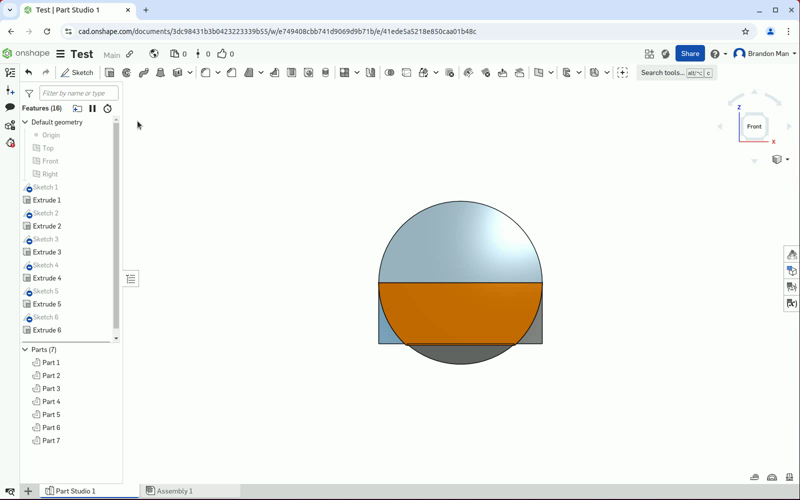
key(shift+h)
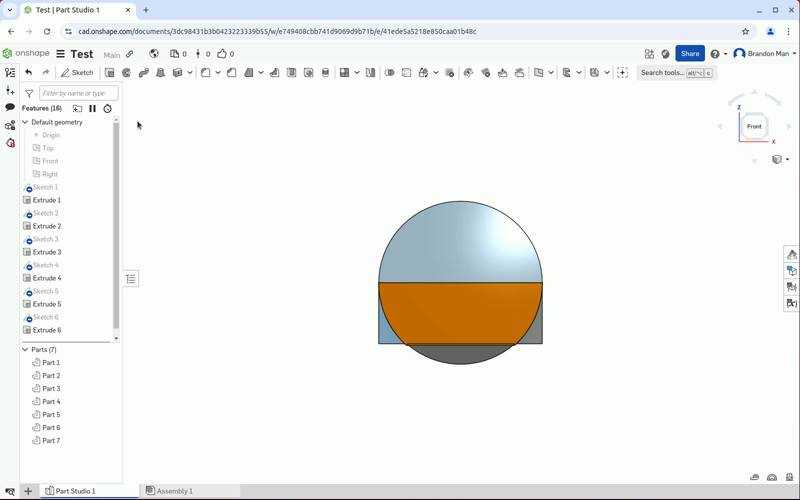
mouse_move(69, 189)
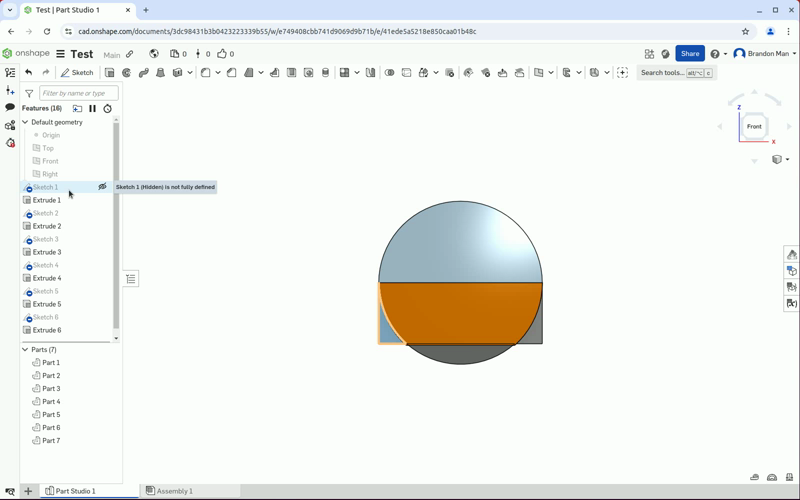
click(69, 189)
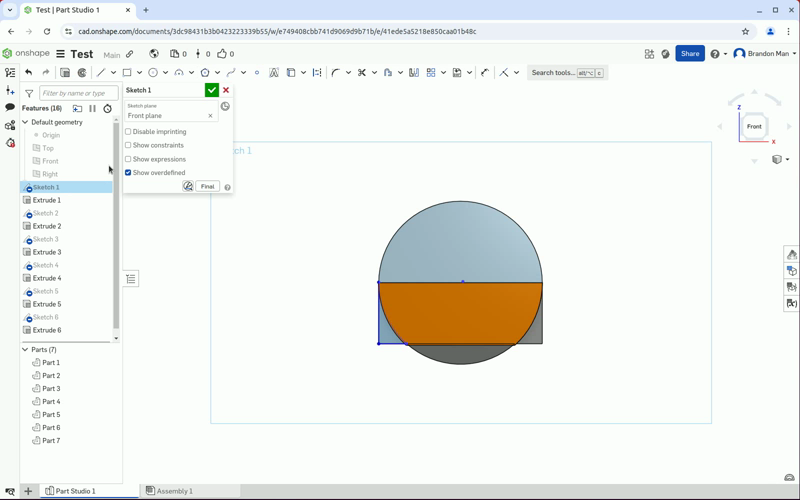
mouse_move(229, 92)
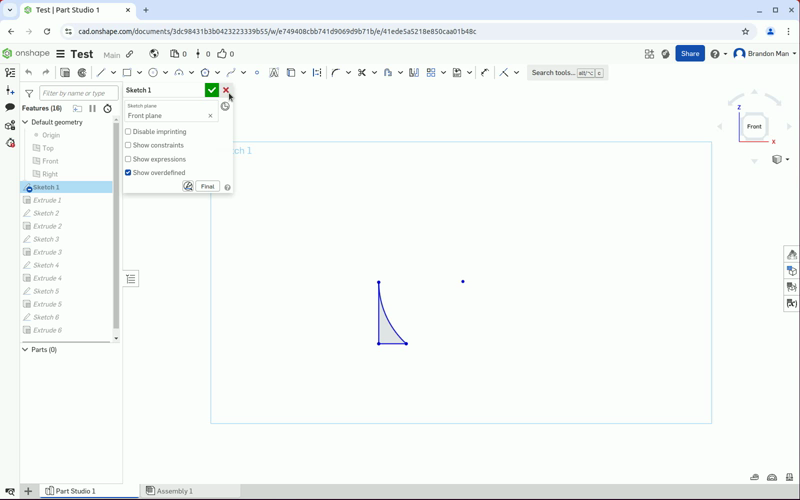
click(229, 92)
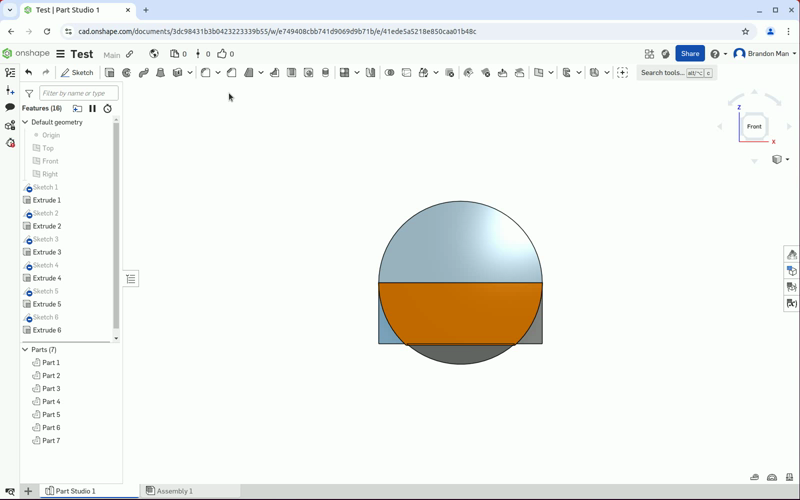
mouse_move(541, 75)
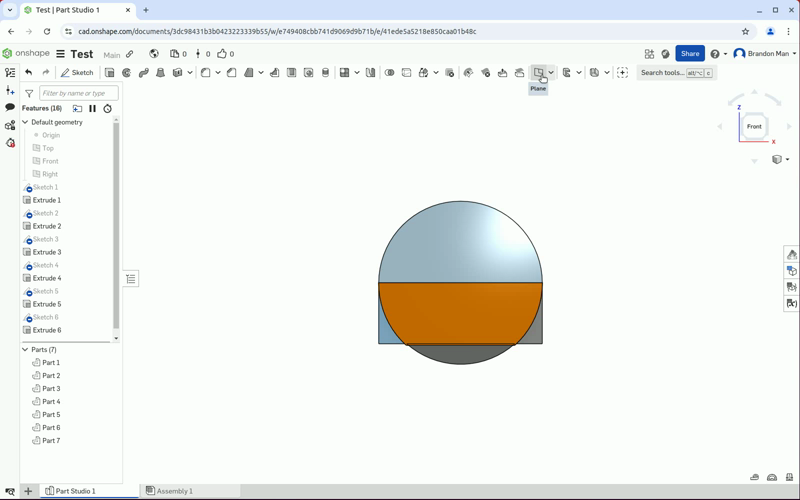
click(541, 75)
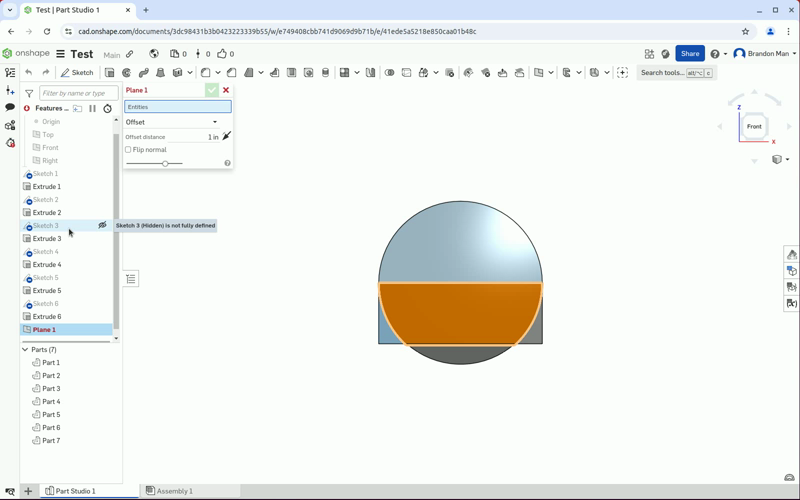
scroll(3)
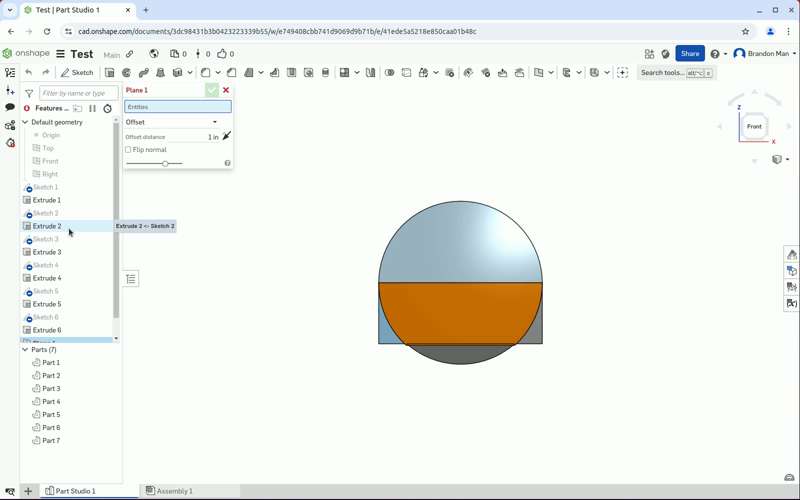
mouse_move(69, 163)
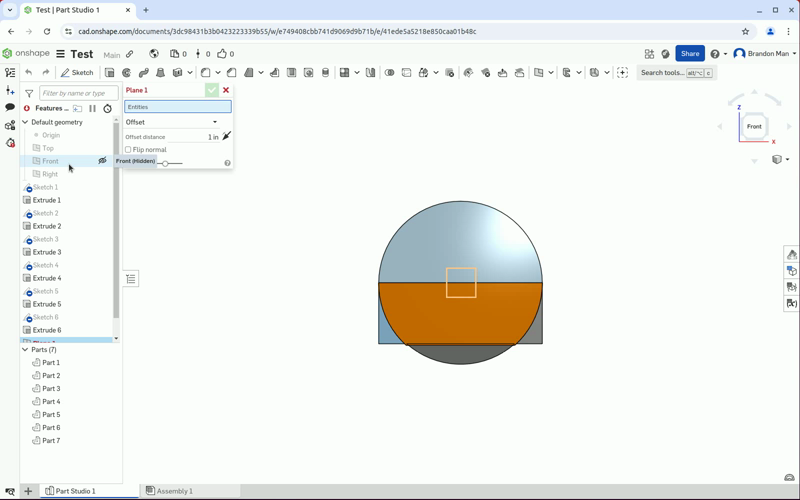
click(69, 163)
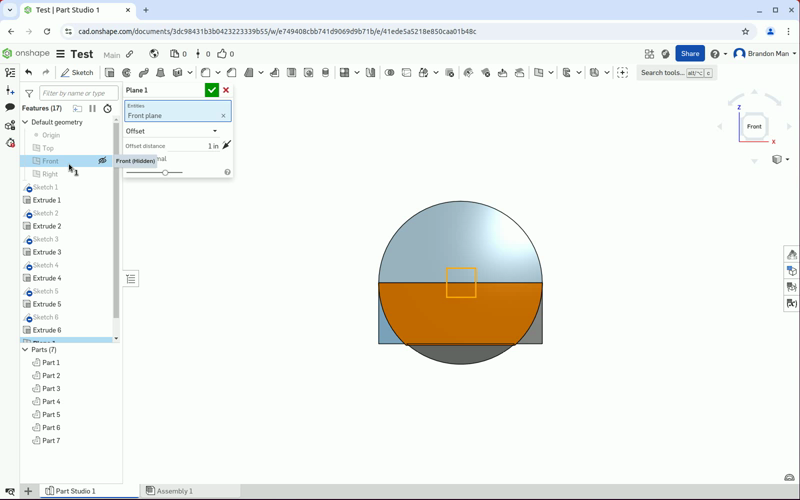
key(tab, 2)
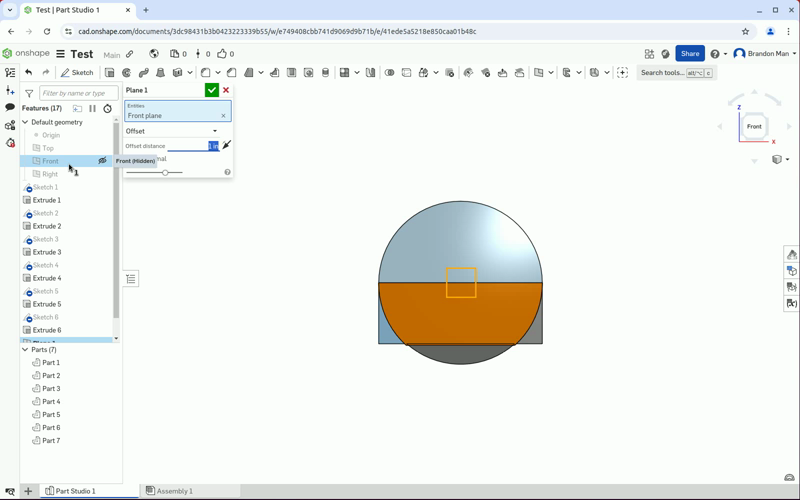
text(6.255)
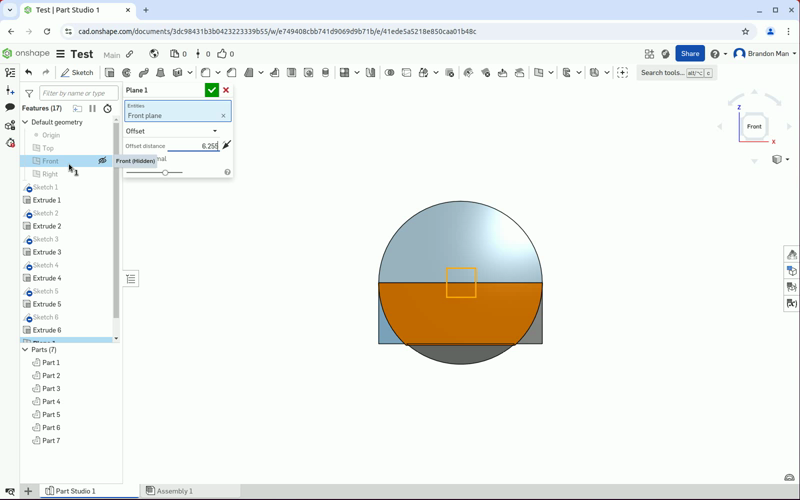
key(enter, 2)
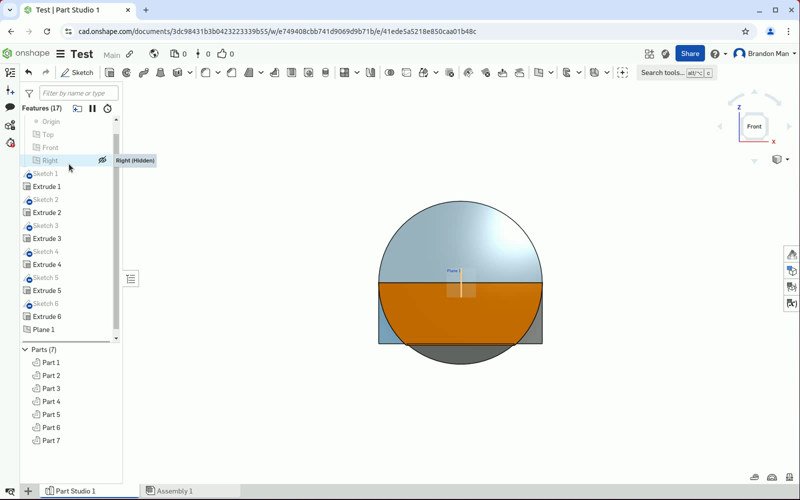
key(shift+s)
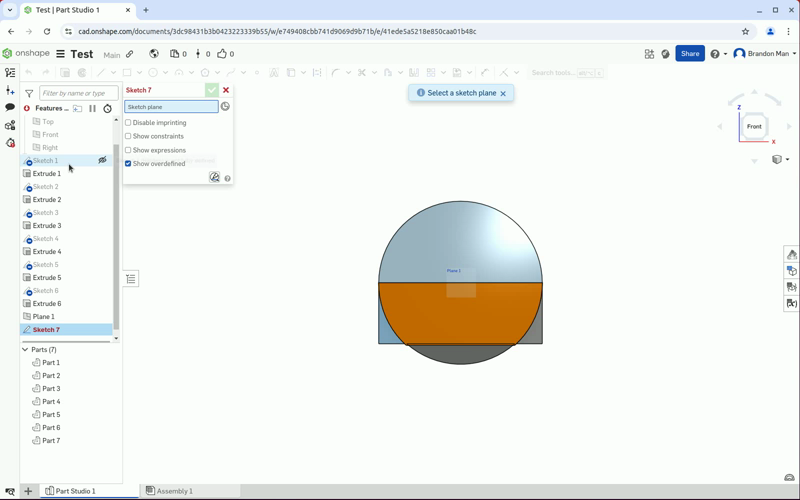
mouse_move(69, 319)
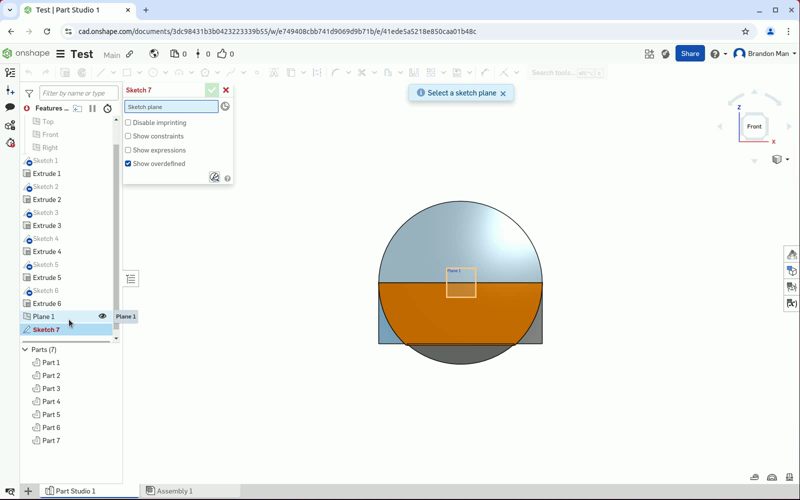
click(69, 319)
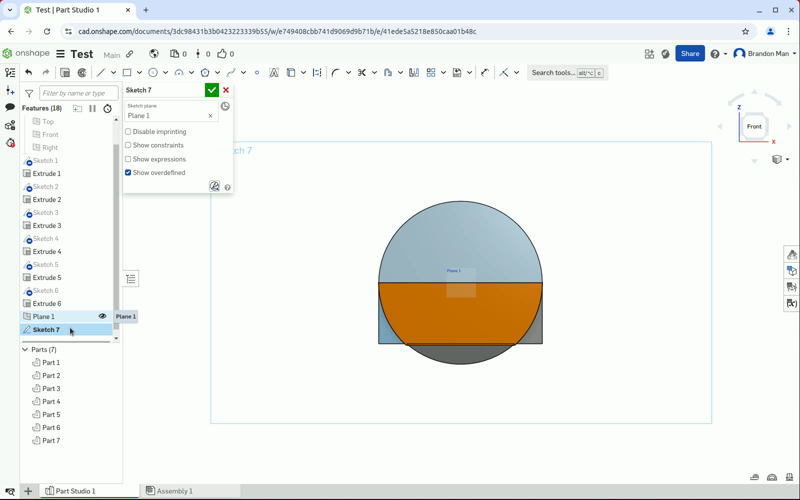
mouse_move(73, 352)
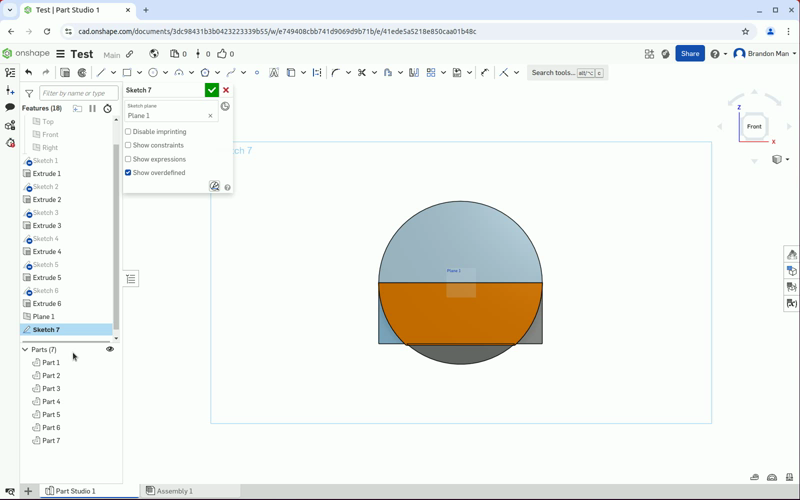
key(y)
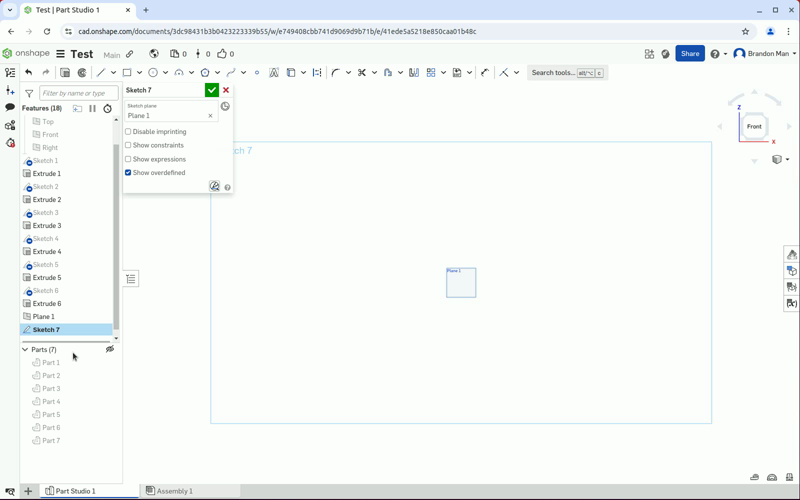
key(l)
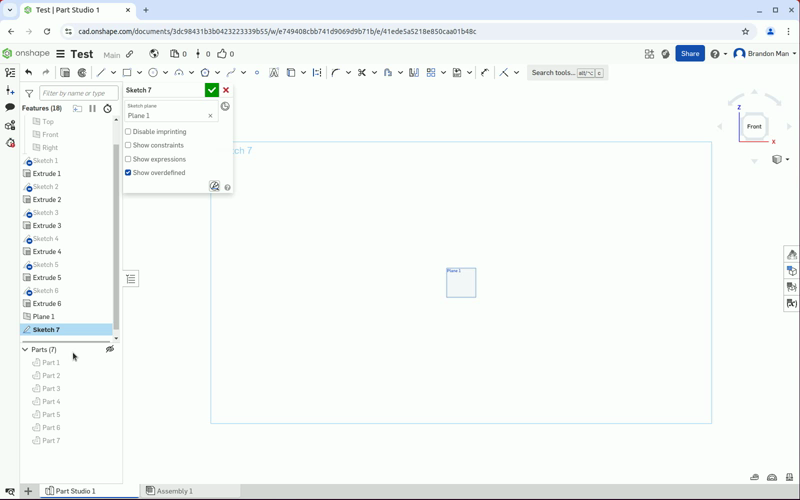
key_down(shift)
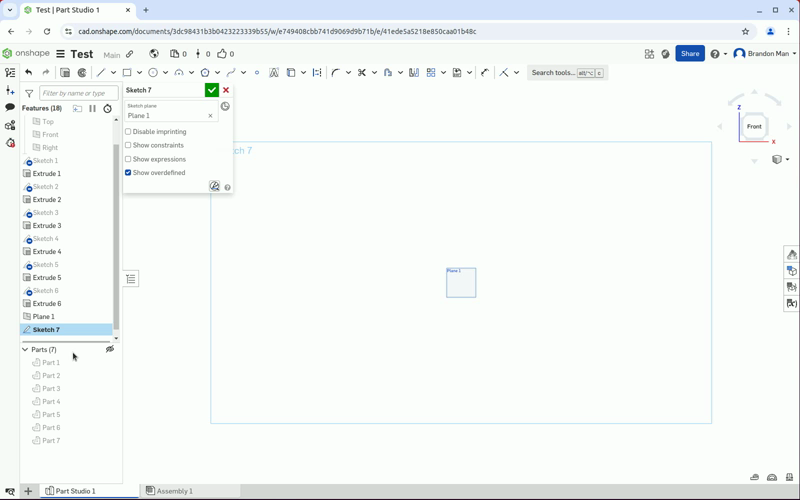
mouse_move(409, 334)
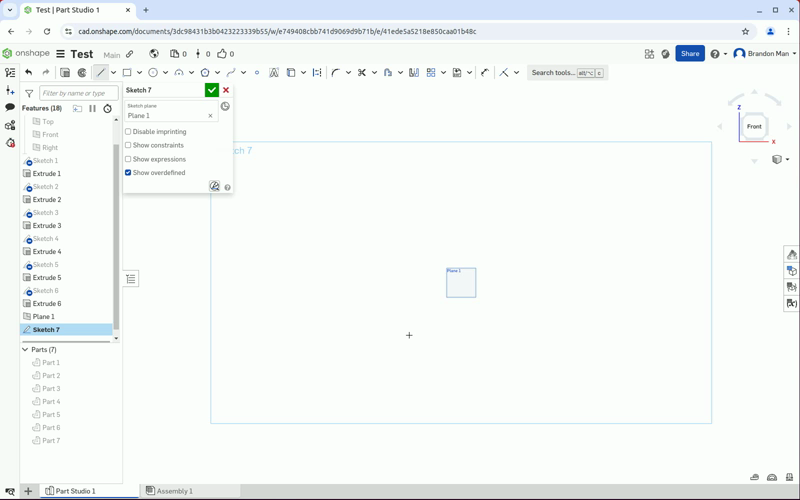
click(409, 334)
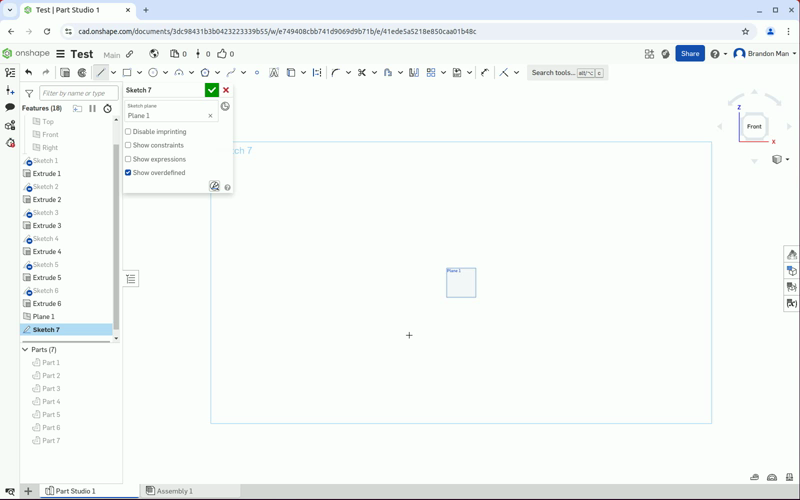
key_up(shift)
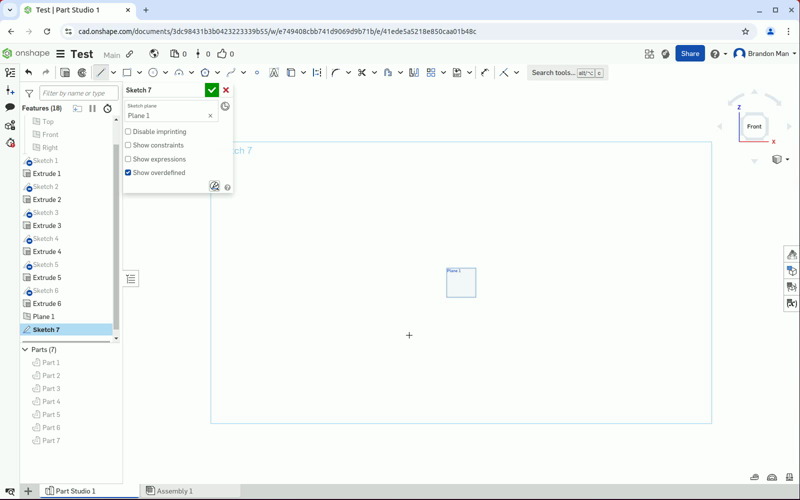
key_down(shift)
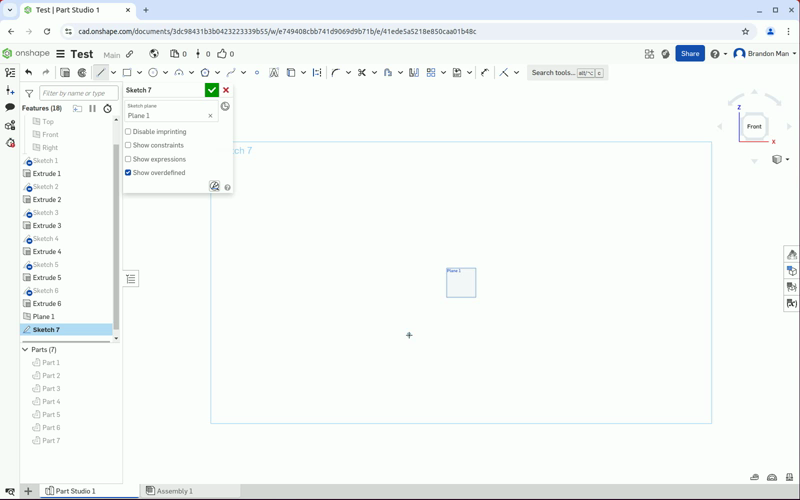
mouse_move(511, 334)
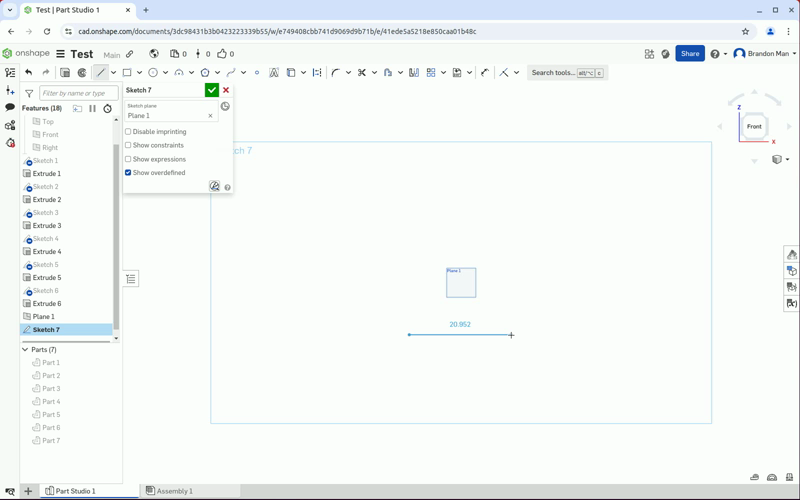
click(511, 334)
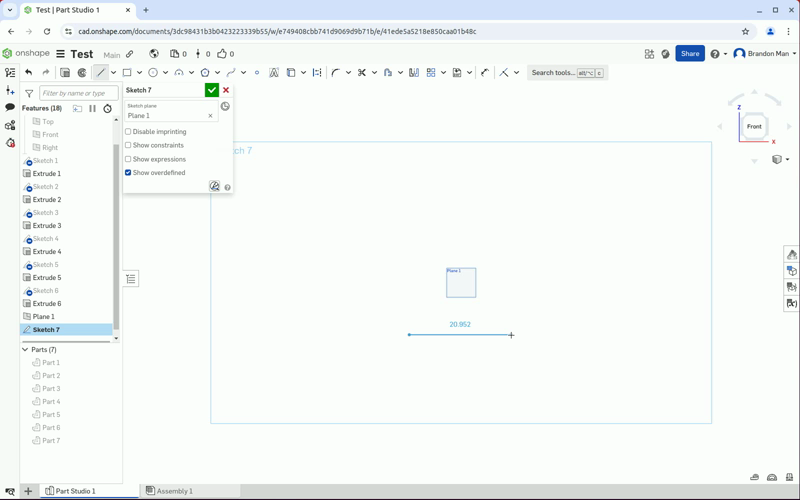
key_up(shift)
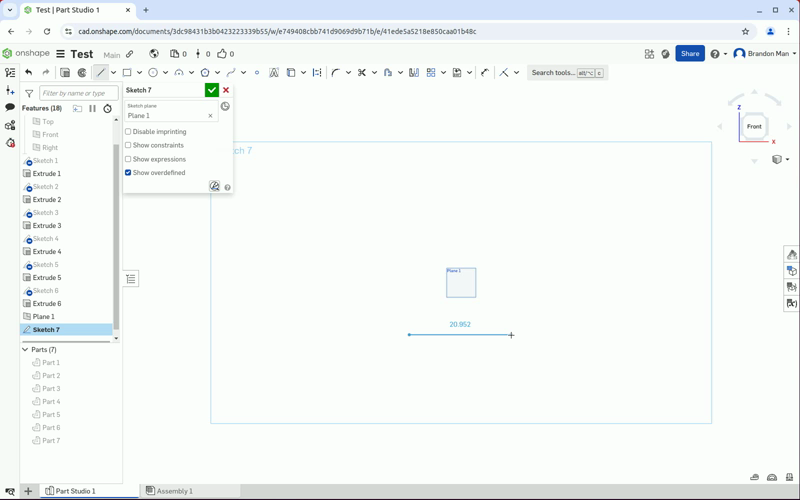
key_down(shift)
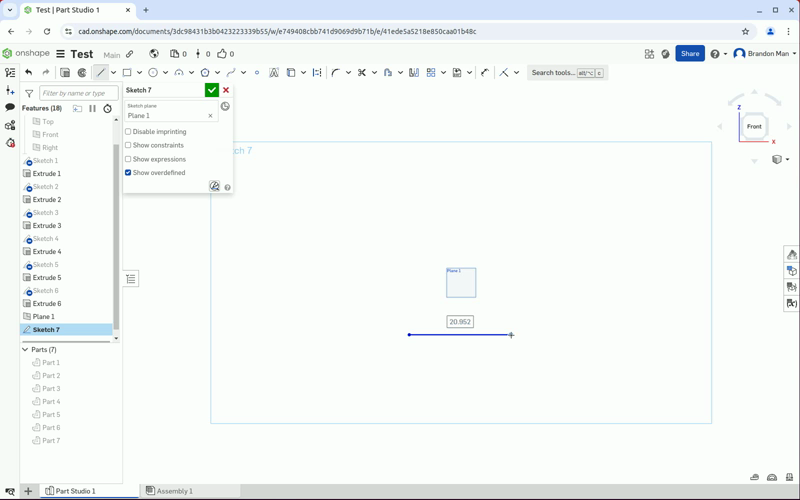
mouse_move(511, 232)
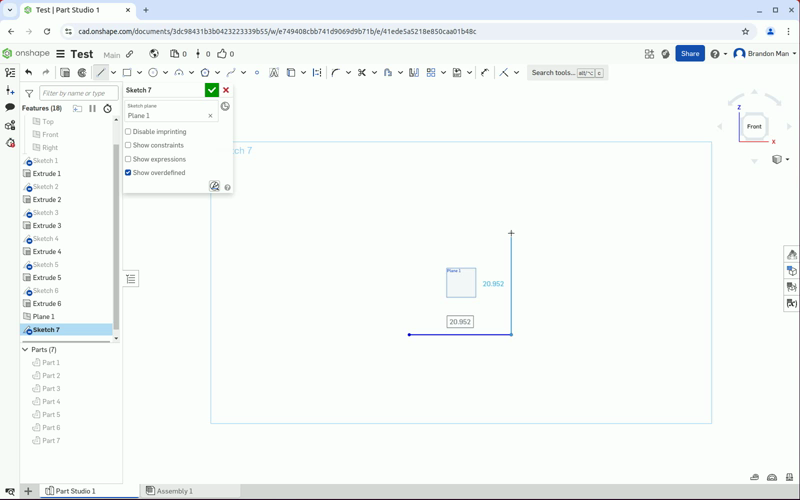
click(511, 232)
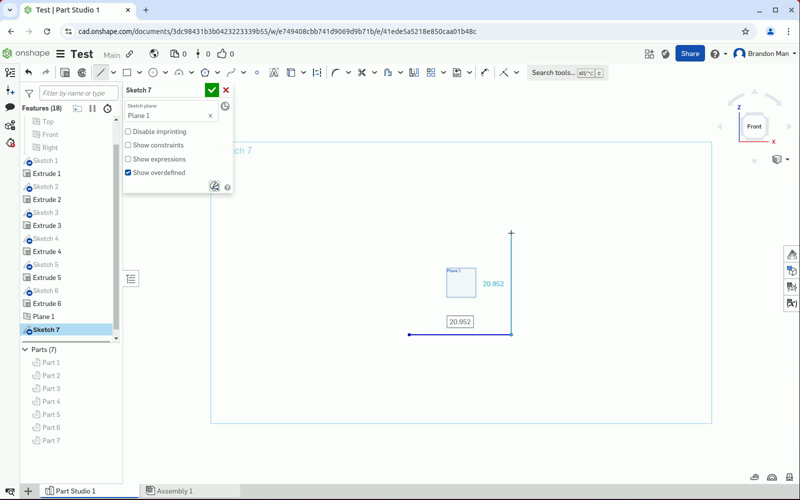
key_up(shift)
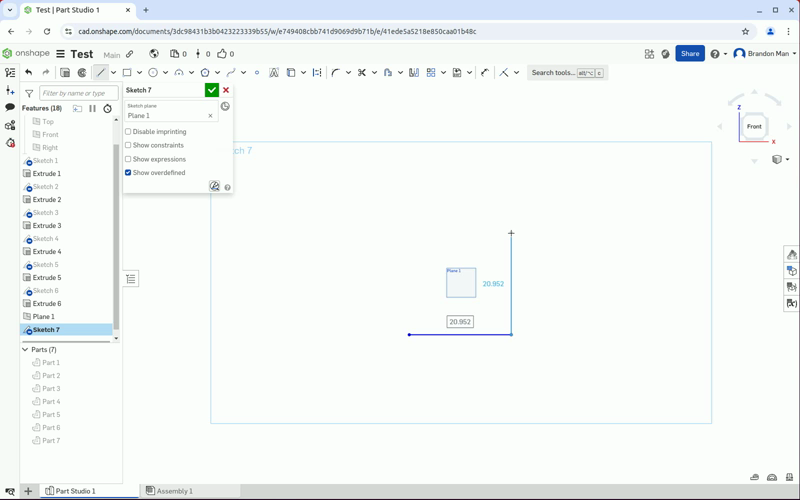
key_down(shift)
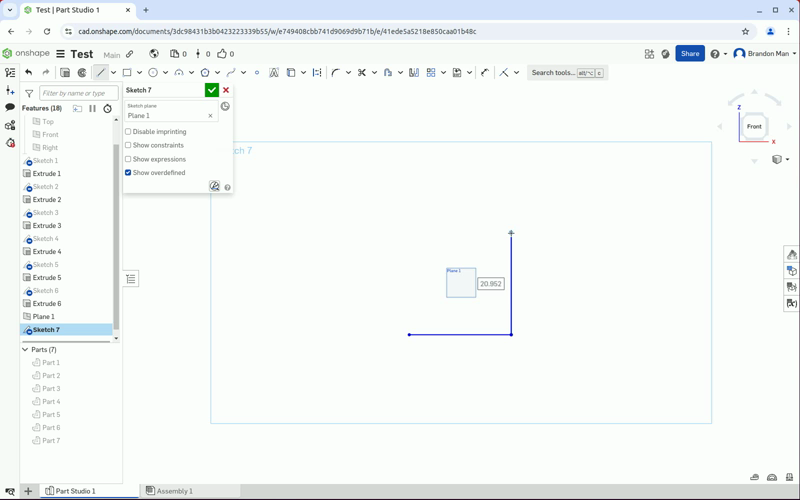
mouse_move(409, 232)
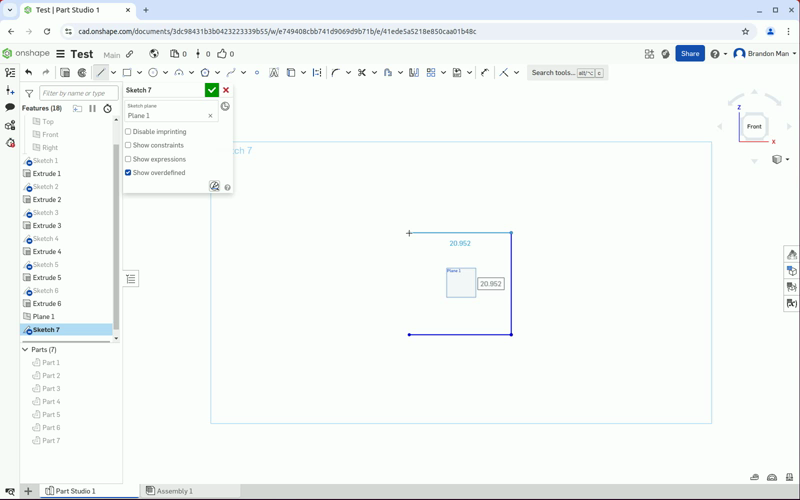
click(409, 232)
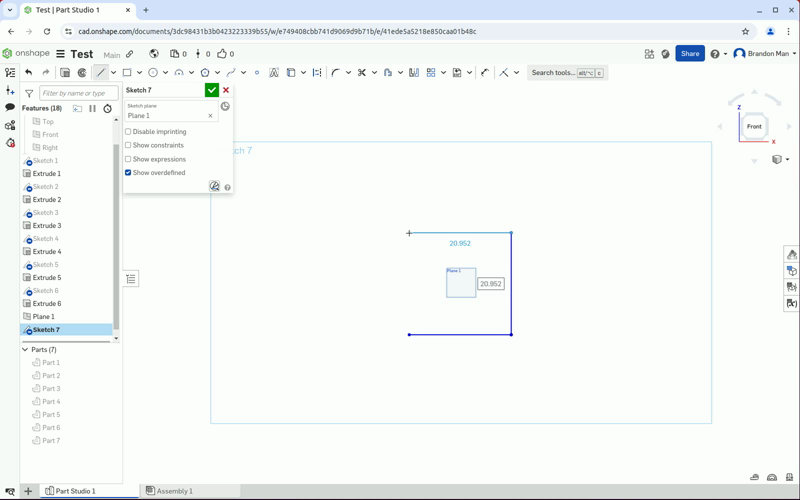
key_up(shift)
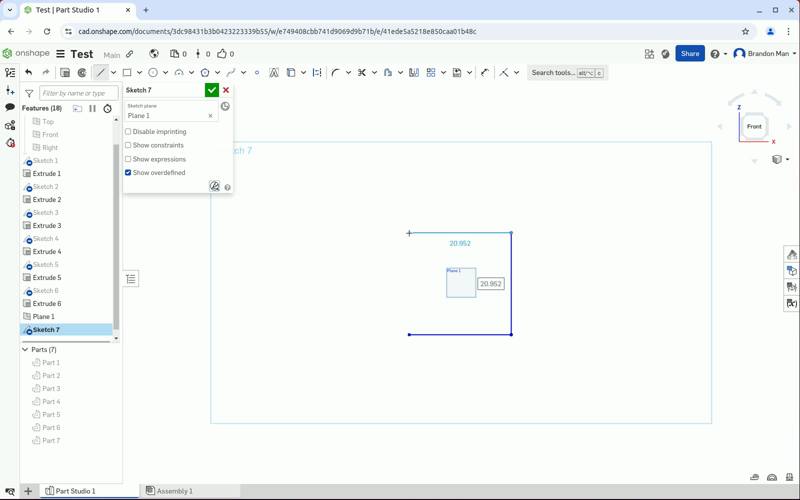
key_down(shift)
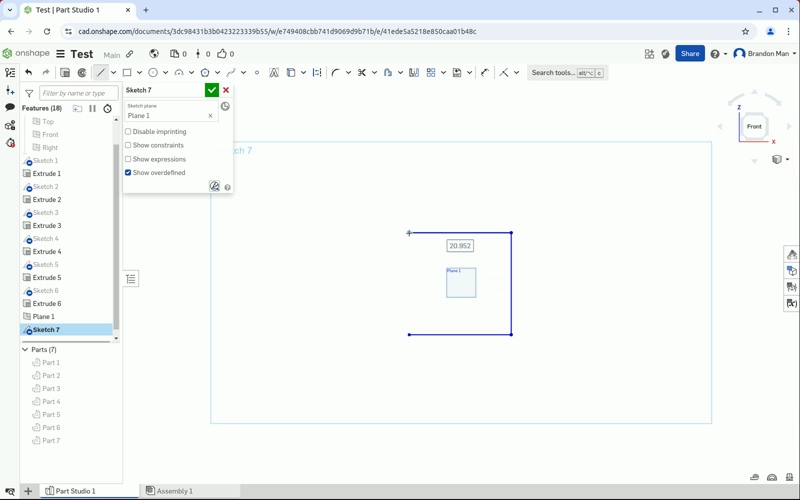
mouse_move(409, 334)
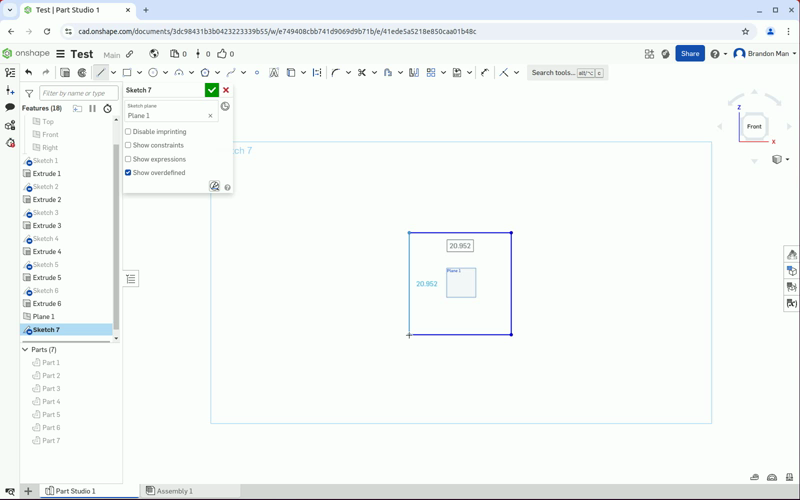
key_up(shift)
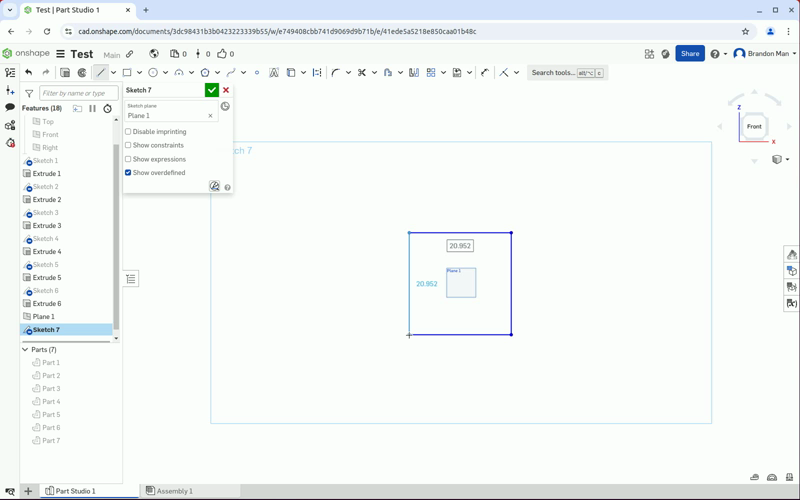
click(409, 334)
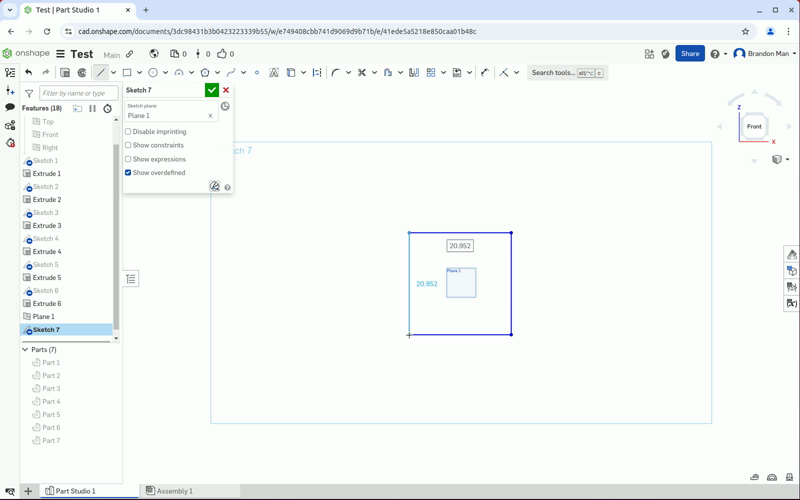
key(esc)
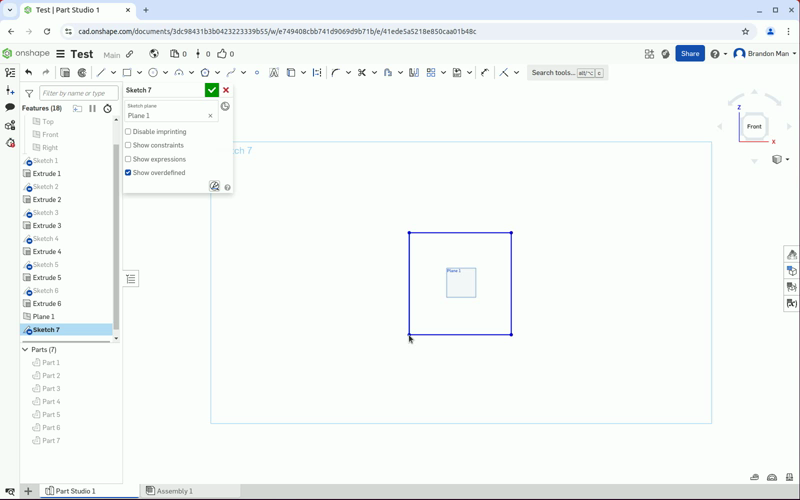
mouse_move(453, 294)
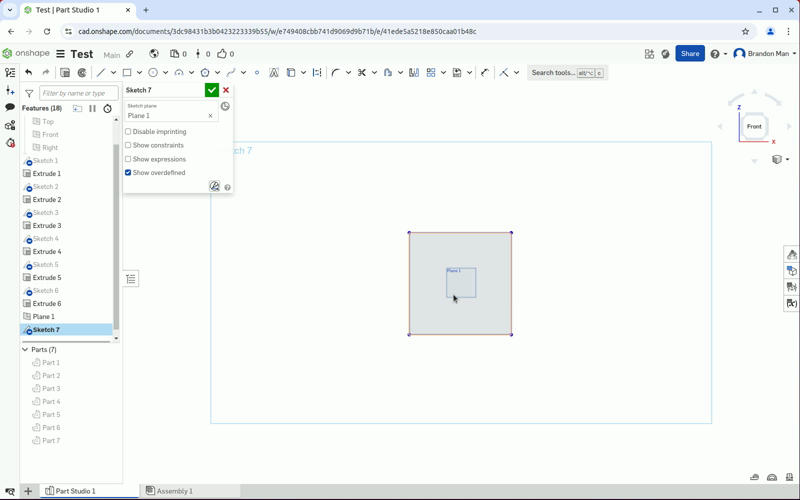
click(453, 294)
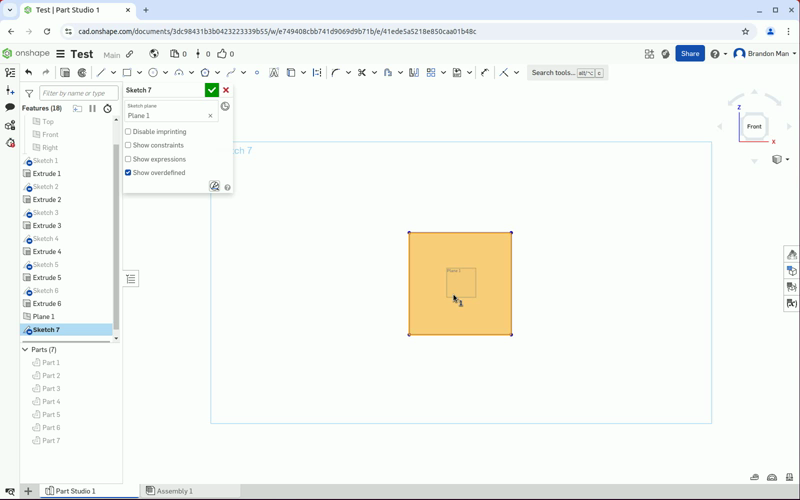
mouse_move(73, 352)
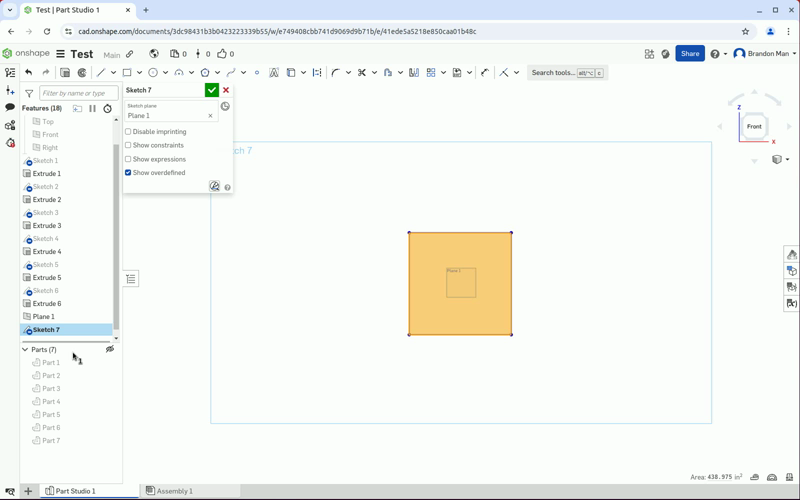
key(shift+y)
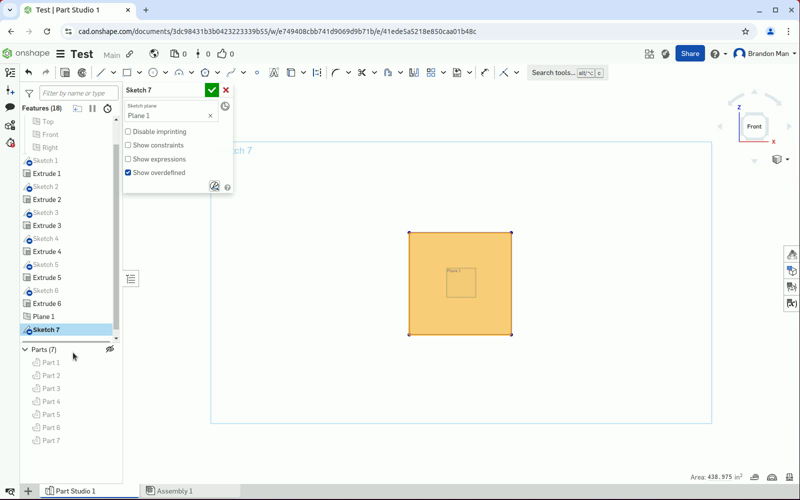
key(shift+e)
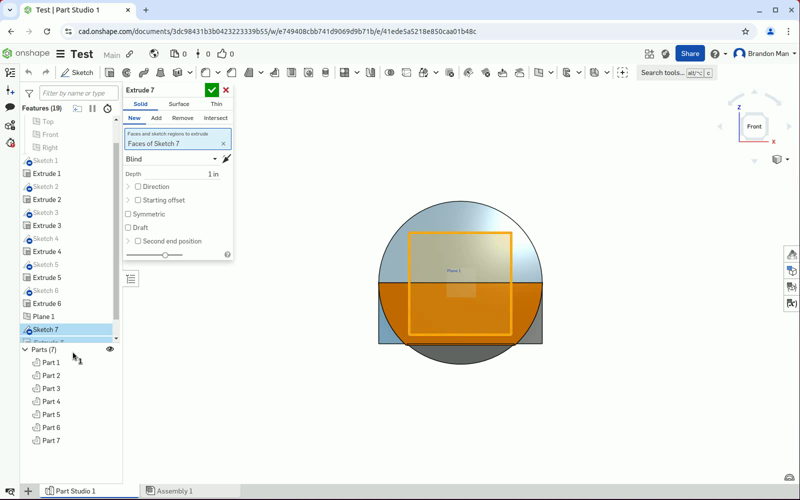
mouse_move(143, 106)
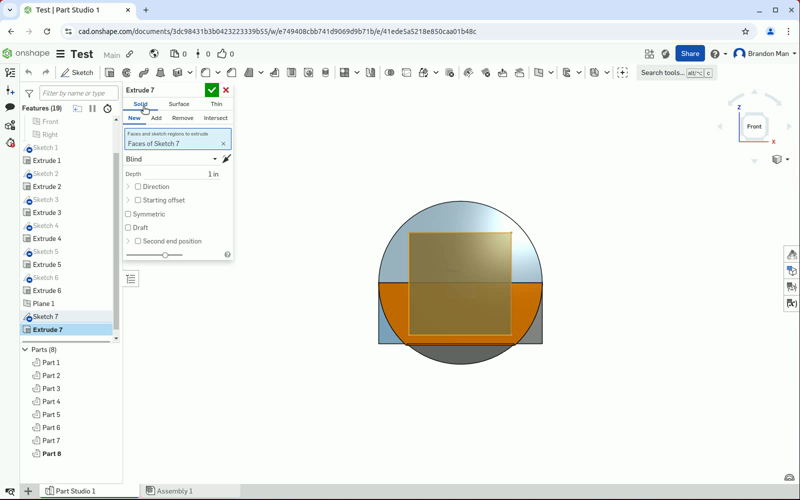
click(143, 106)
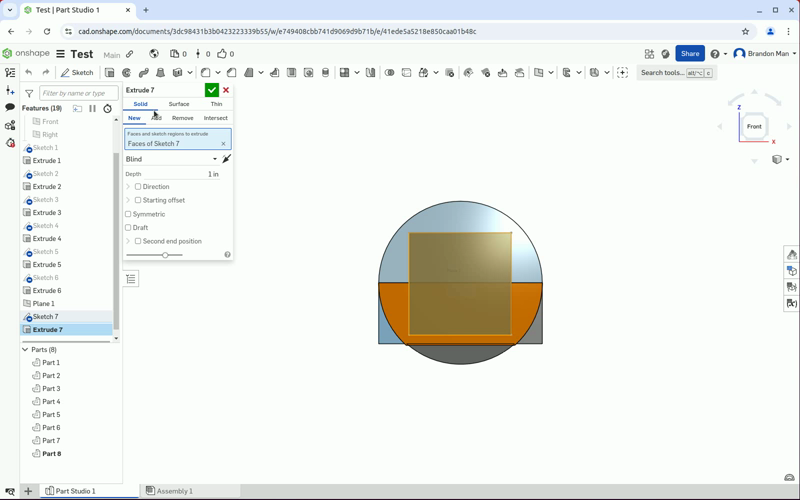
mouse_move(186, 120)
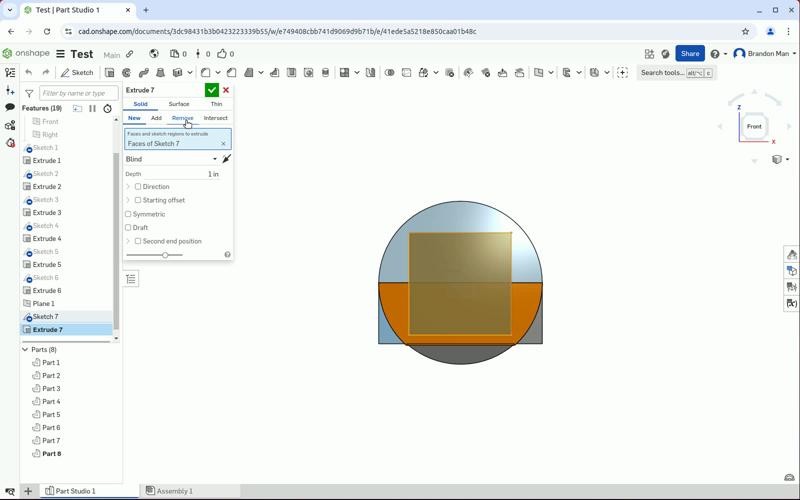
click(186, 120)
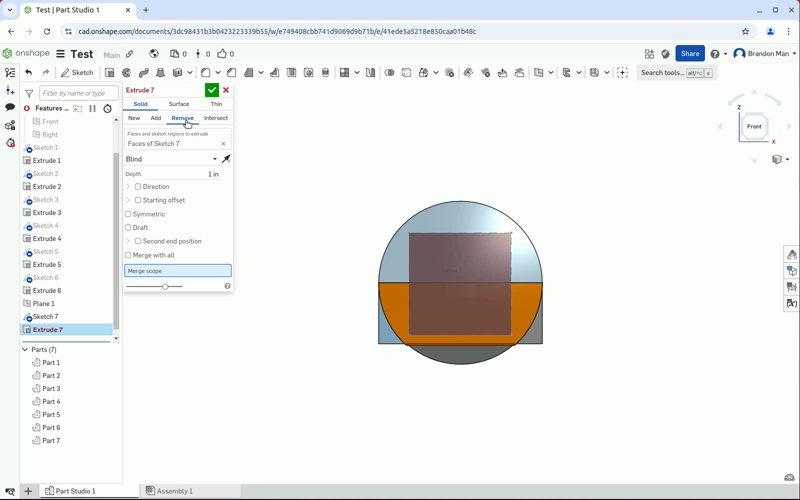
key(tab, 4)
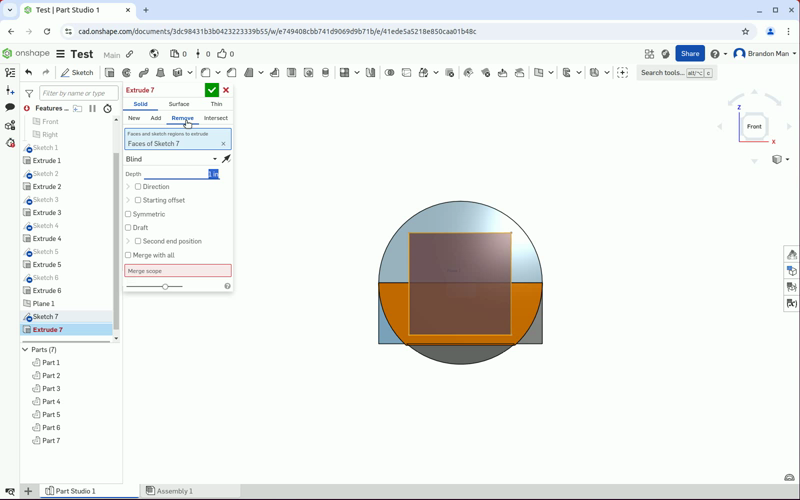
text(4.092)
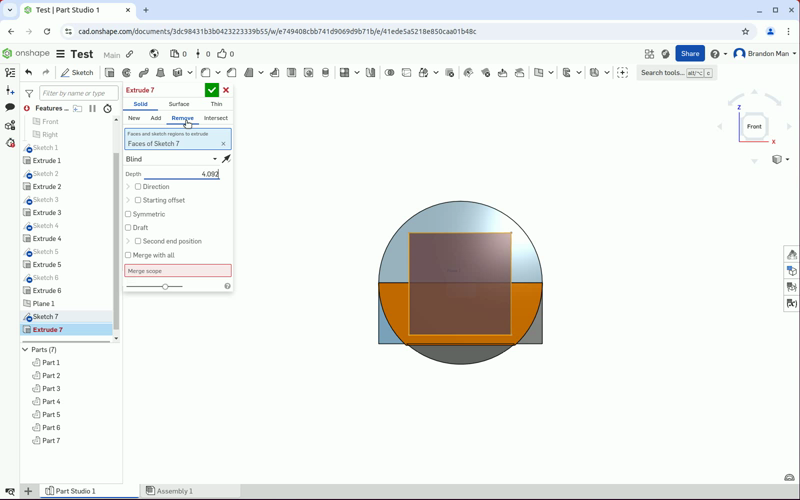
key(tab, 6)
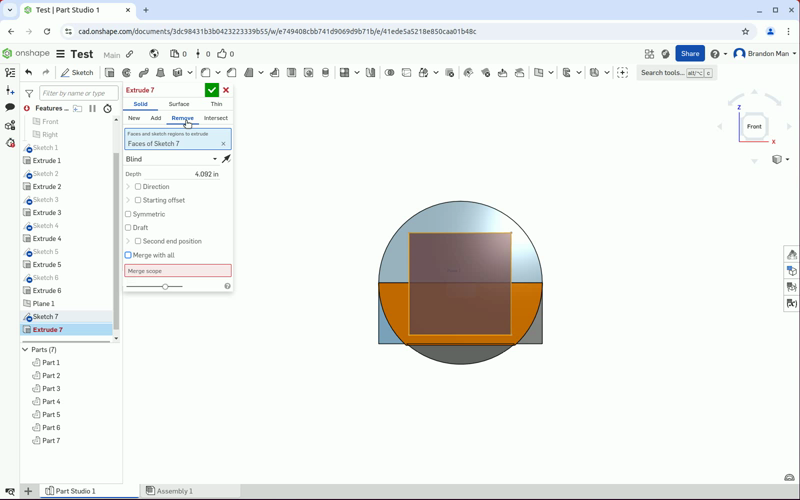
key(space)
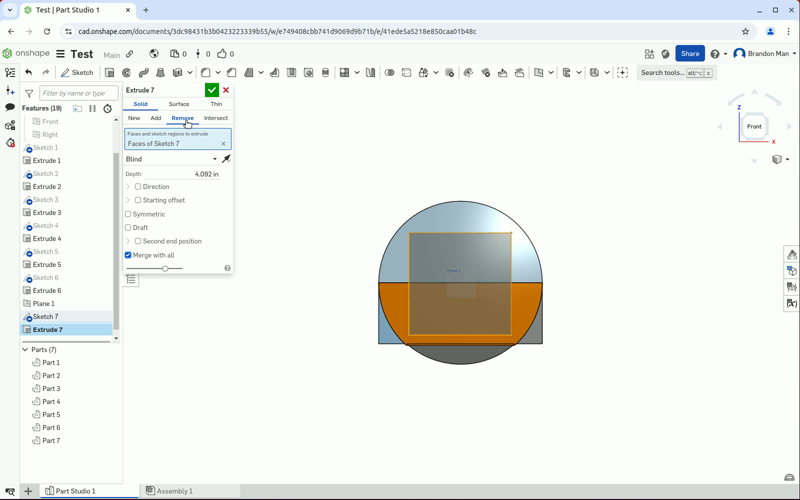
key(enter)
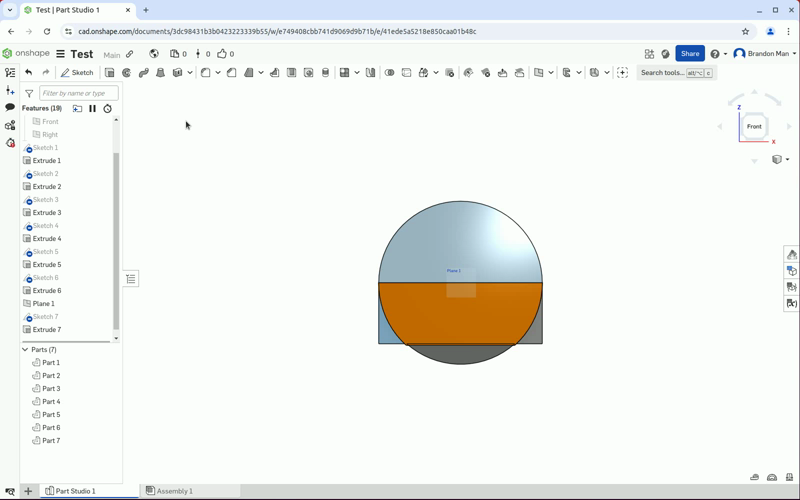
key(shift+h)
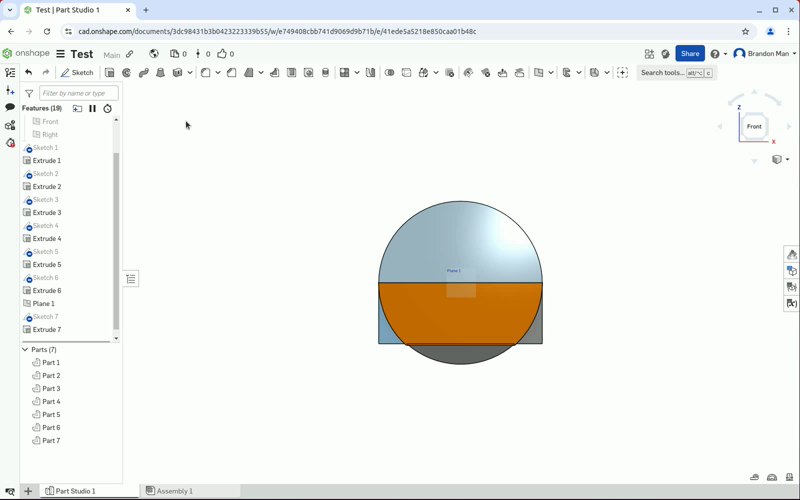
key(shift+h)
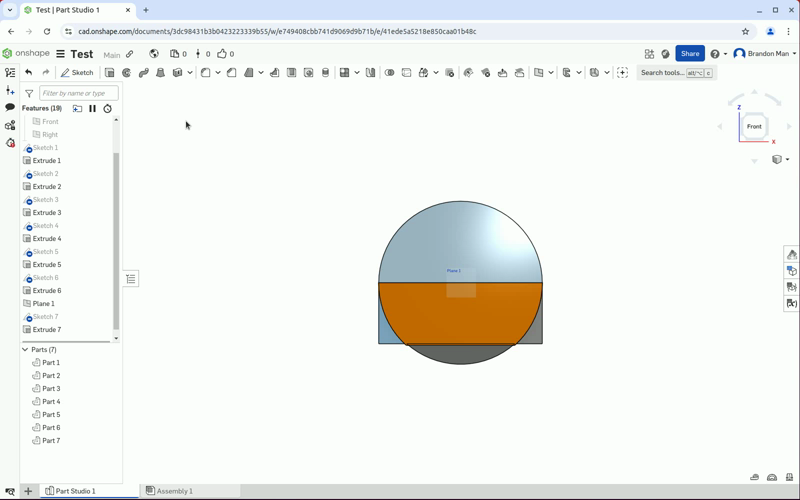
key(shift+7)
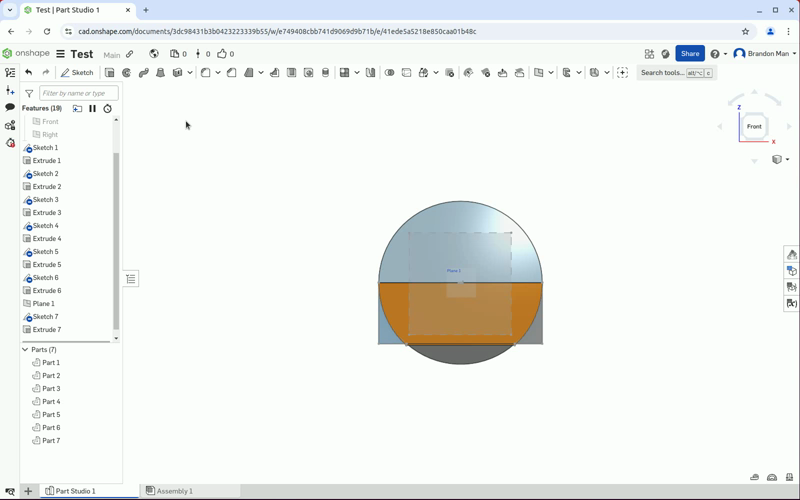
key(left, 2)
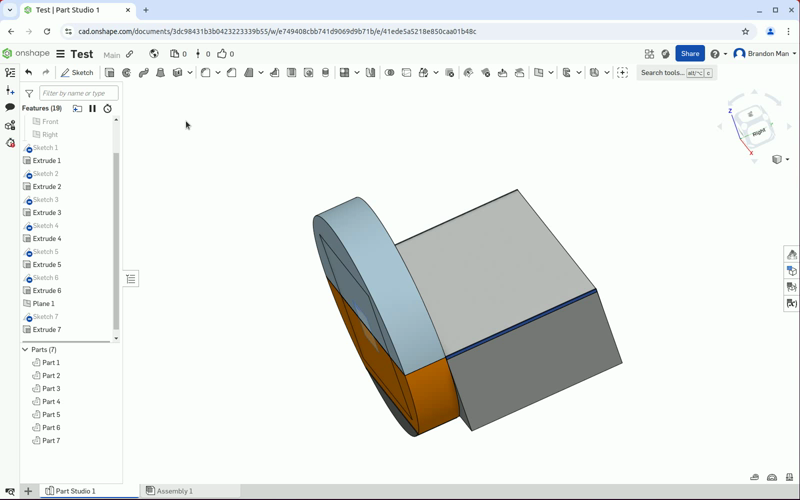
key(down, 2)
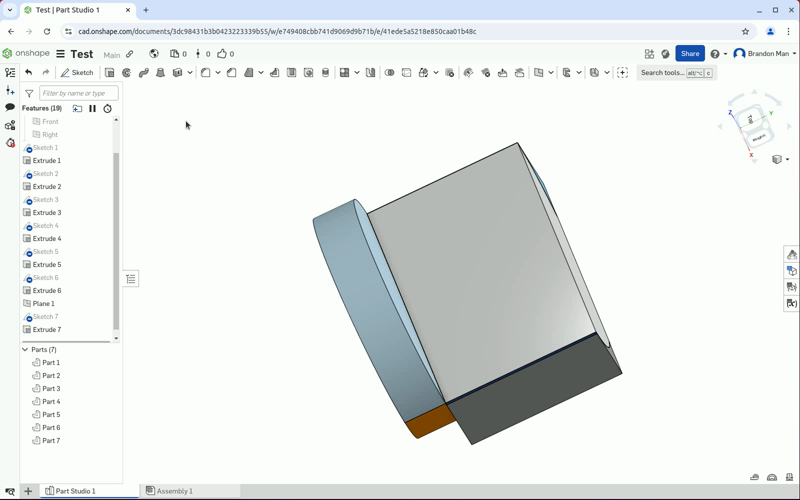
key(up, 2)
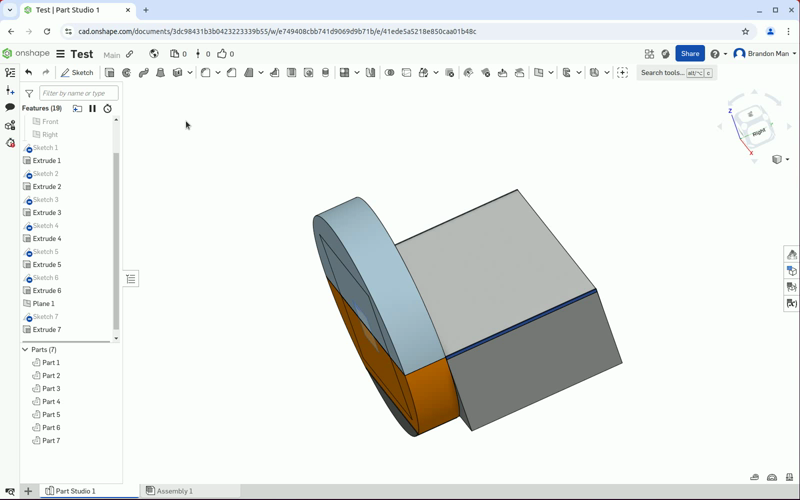
key(right, 2)
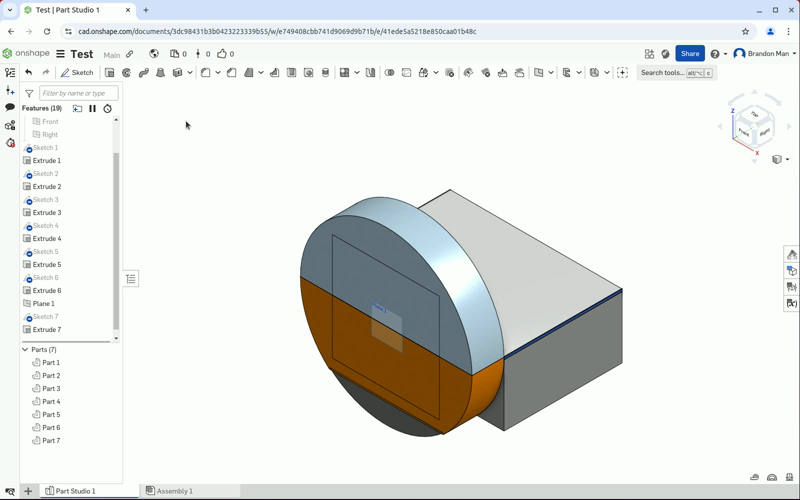
mouse_move(69, 150)
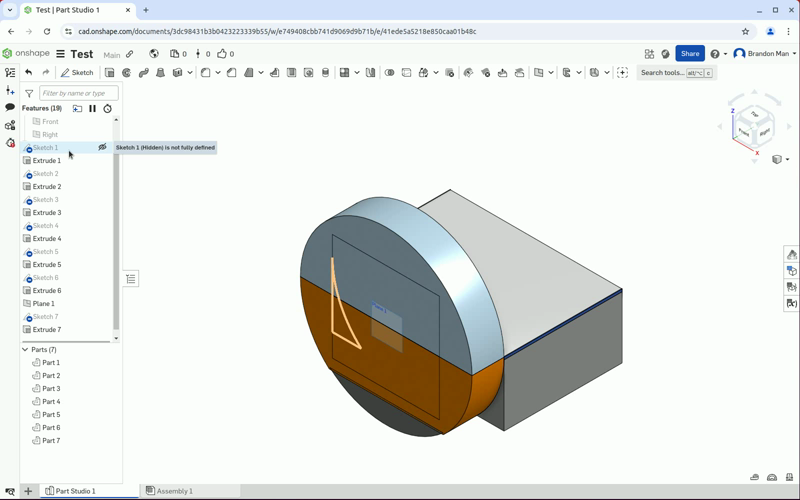
click(69, 150)